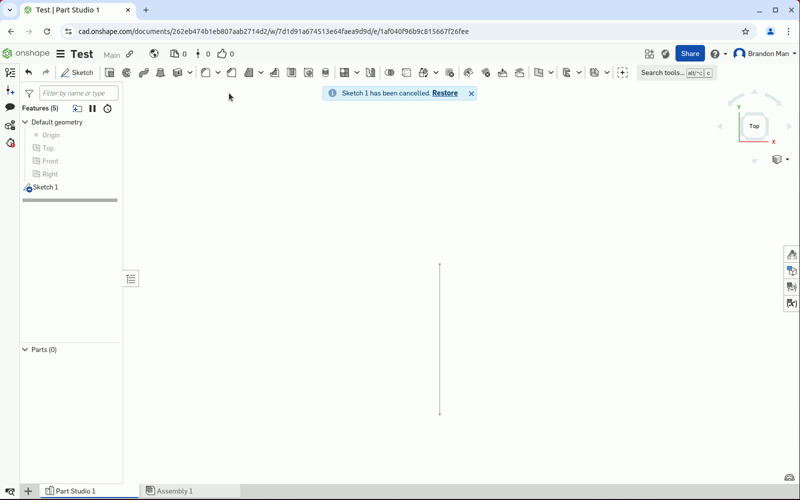
key(shift+h)
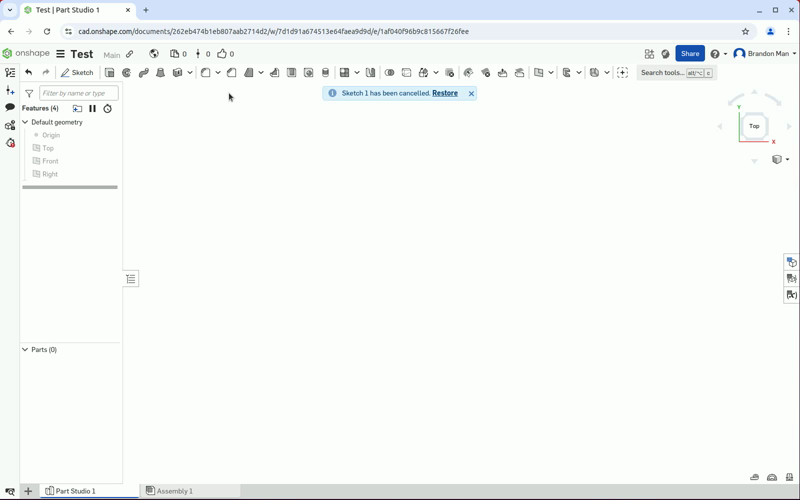
mouse_move(73, 352)
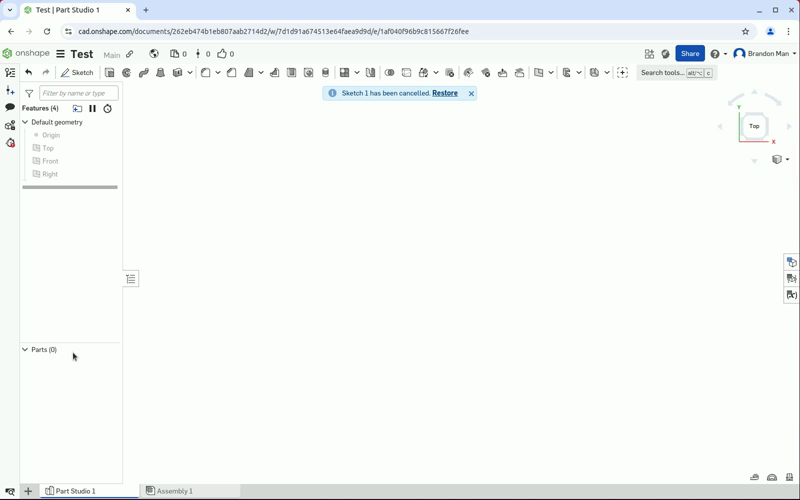
key(y)
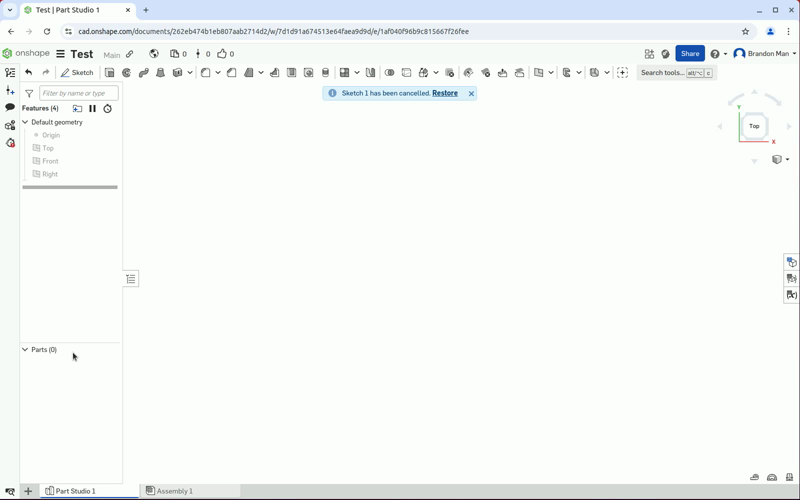
key(shift+p)
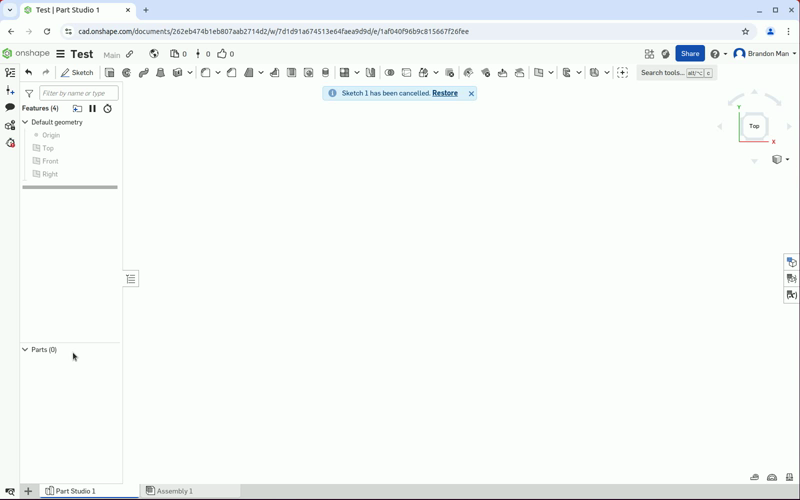
key(space)
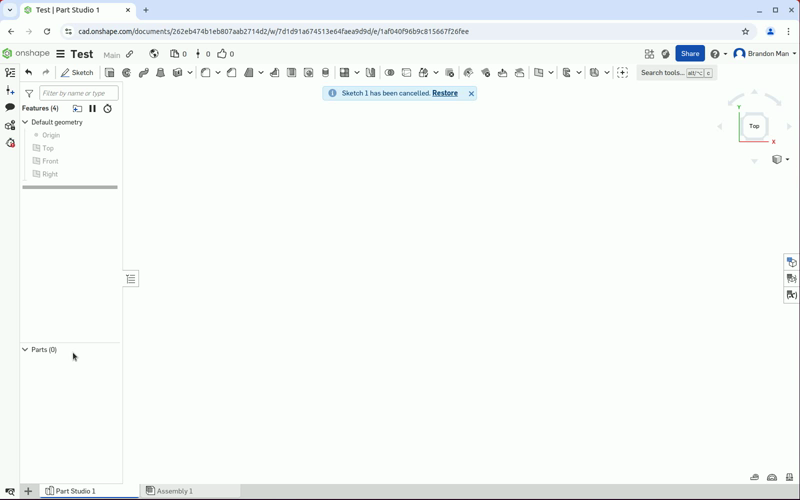
key_down(shift)
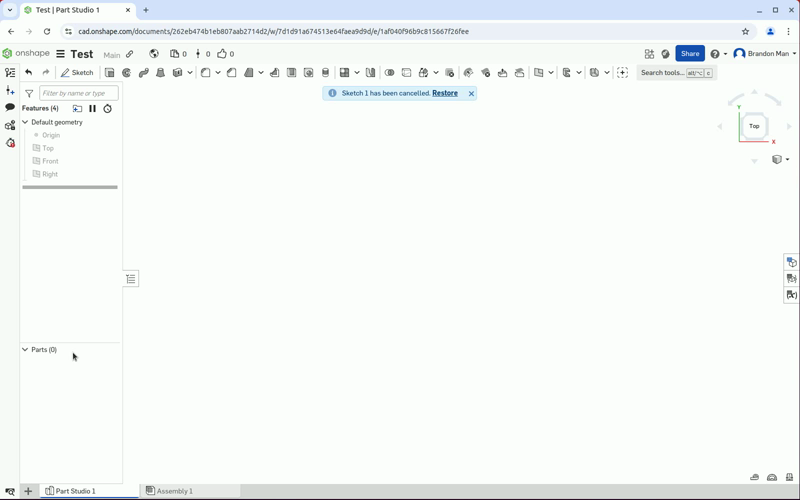
key(up)
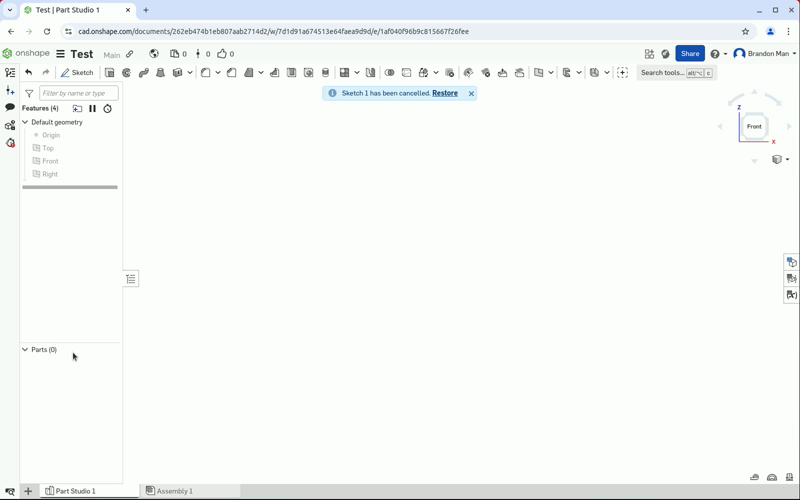
key_up(shift)
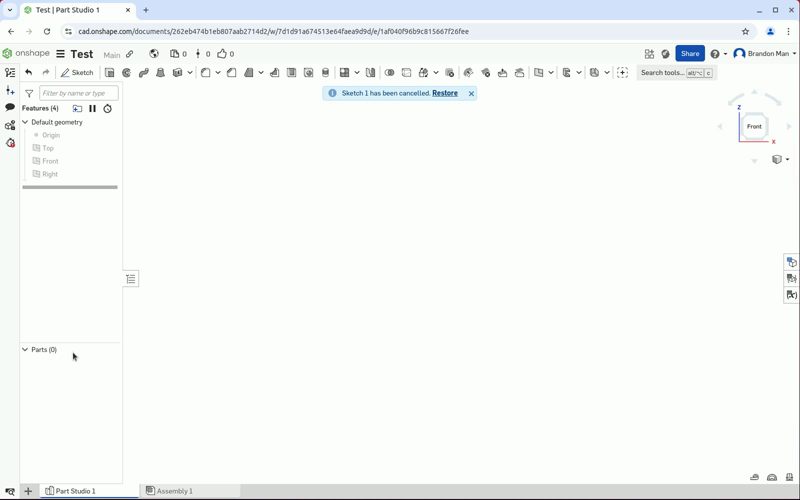
key(space)
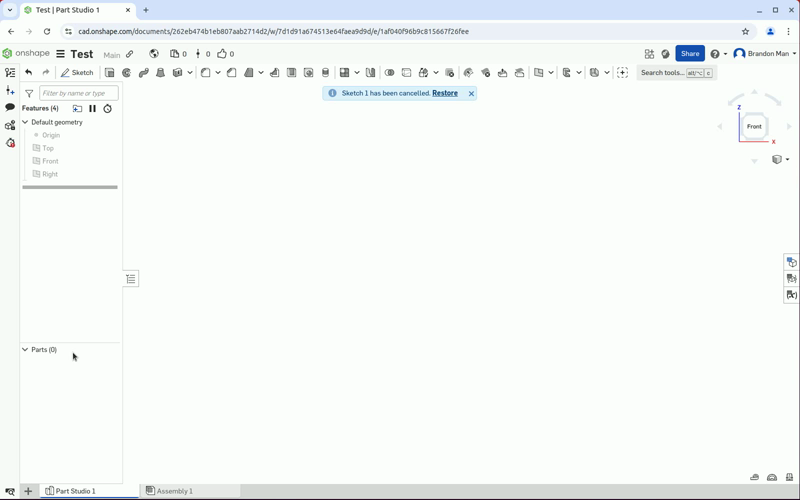
key_down(shift)
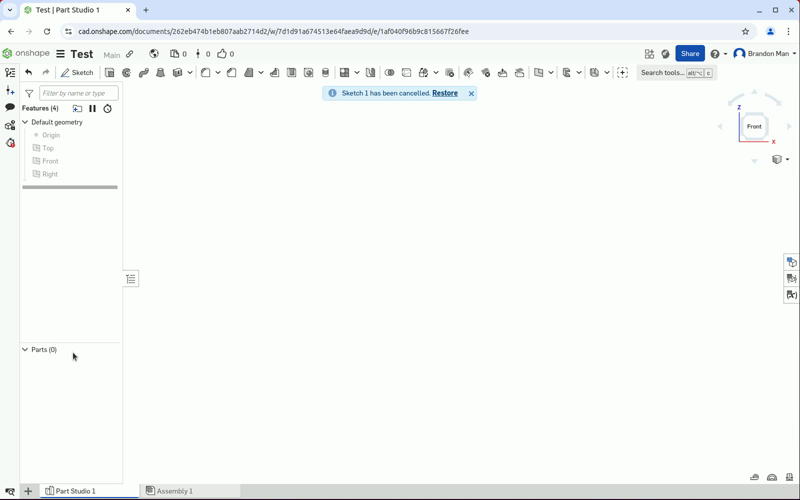
key(left)
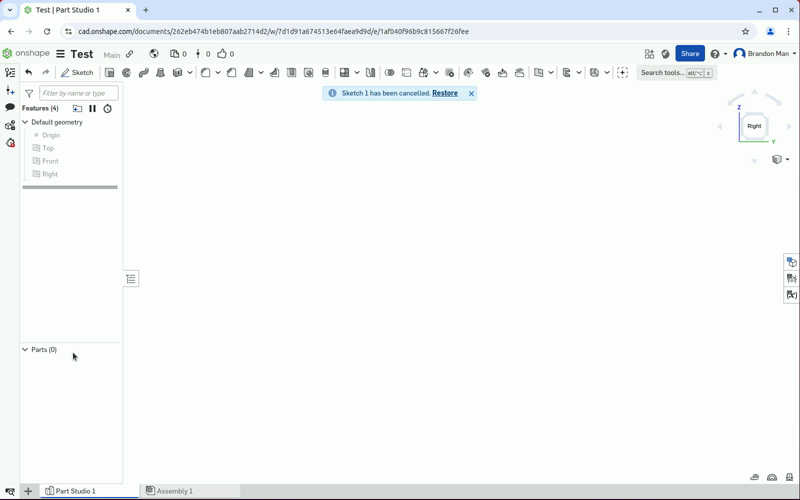
key_up(shift)
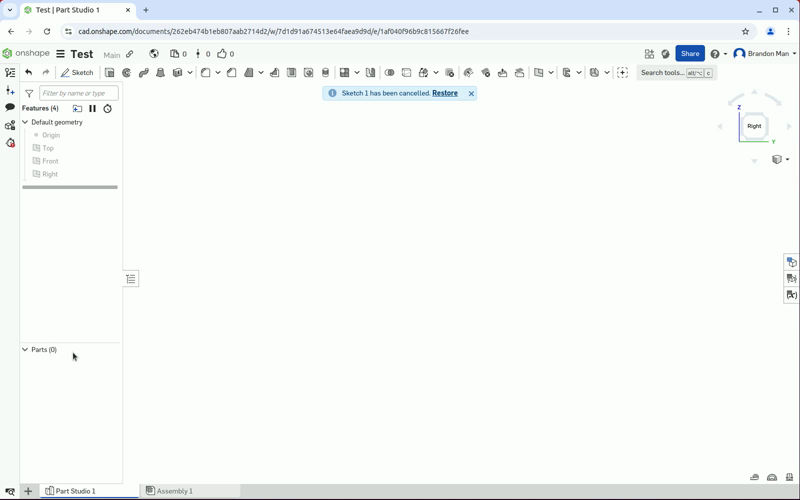
mouse_move(73, 352)
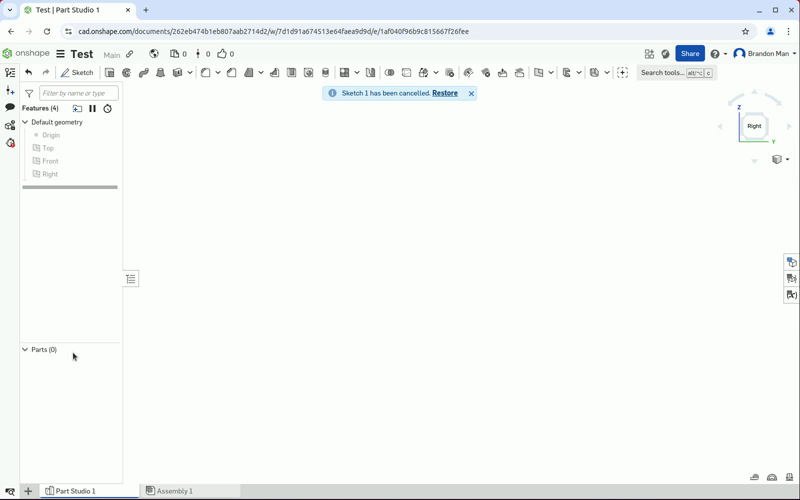
key(shift+y)
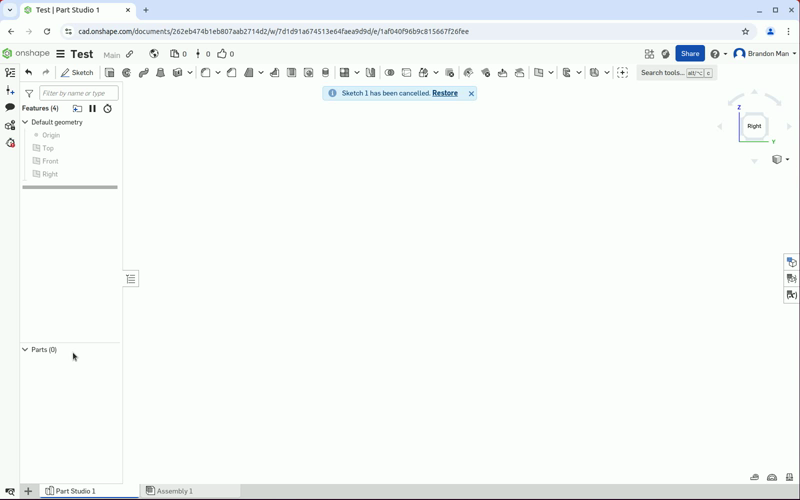
key(shift+s)
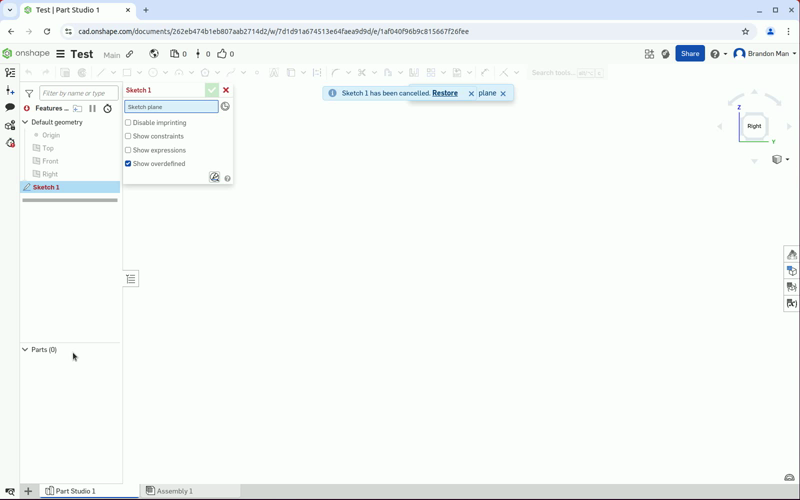
mouse_move(73, 176)
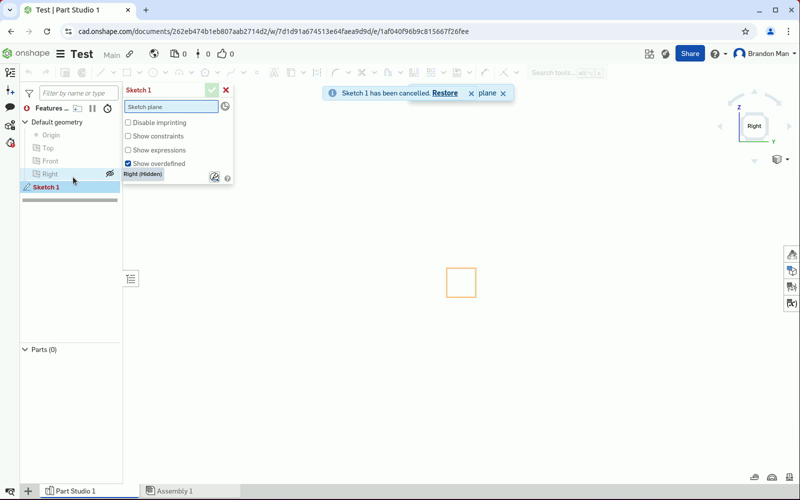
click(73, 176)
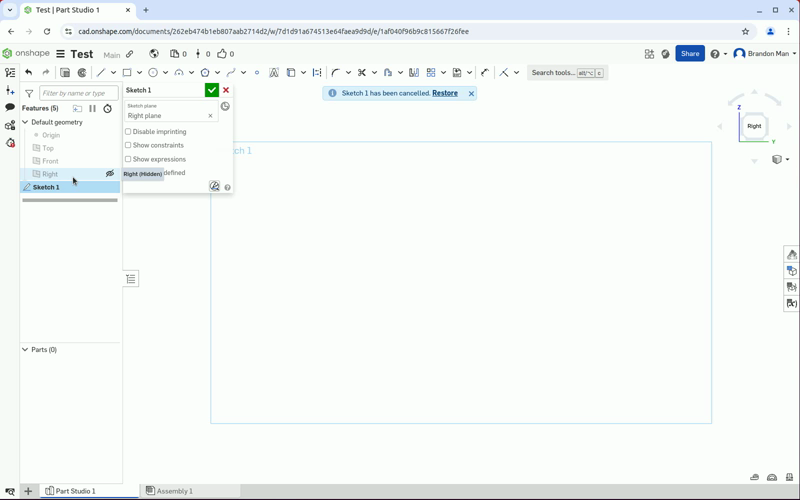
mouse_move(73, 352)
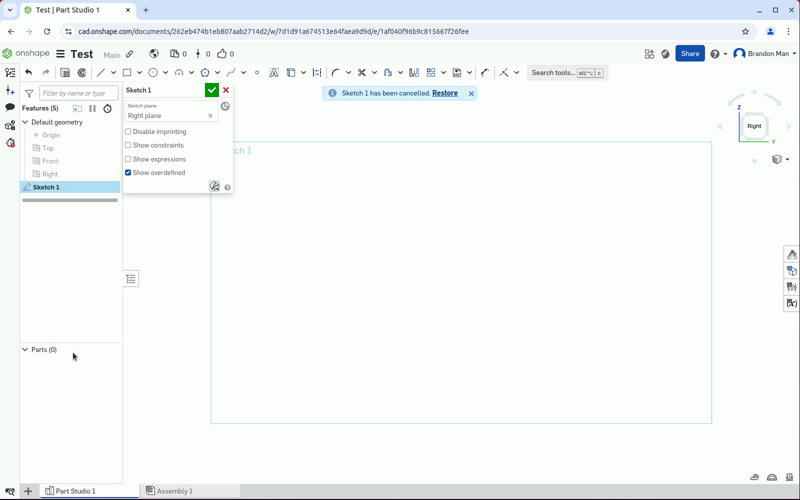
key(y)
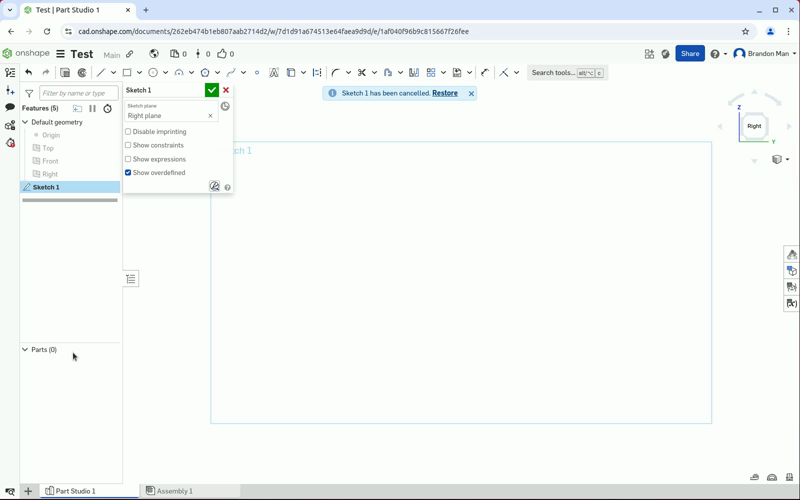
key(l)
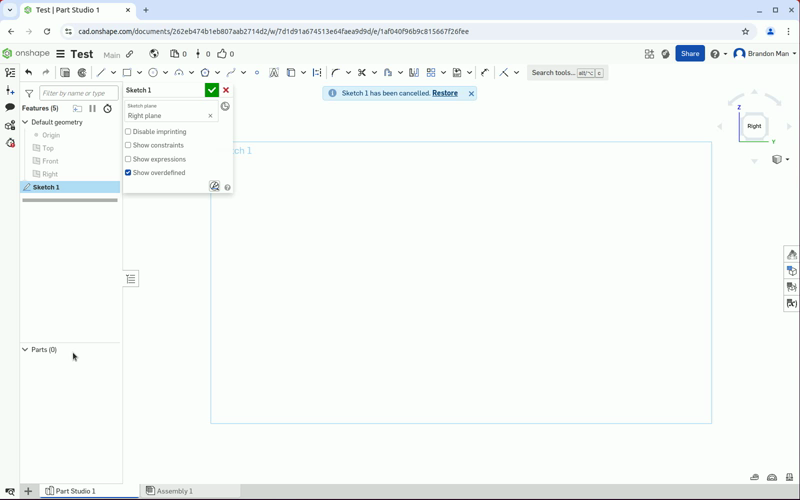
key_down(shift)
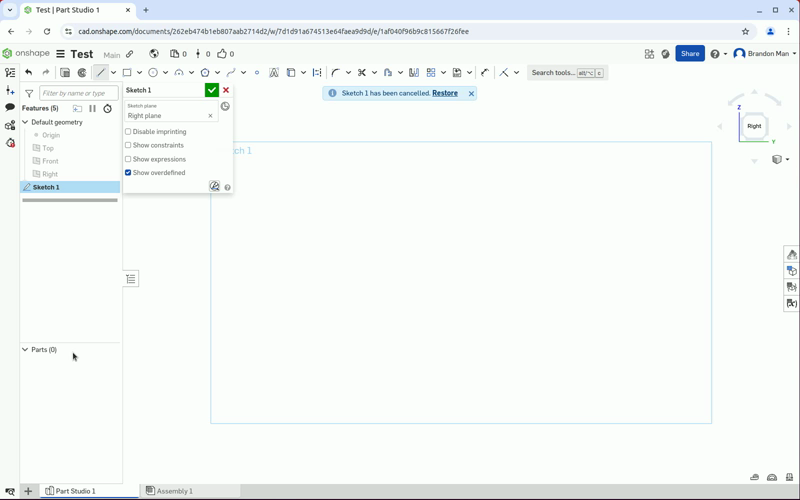
mouse_move(460, 336)
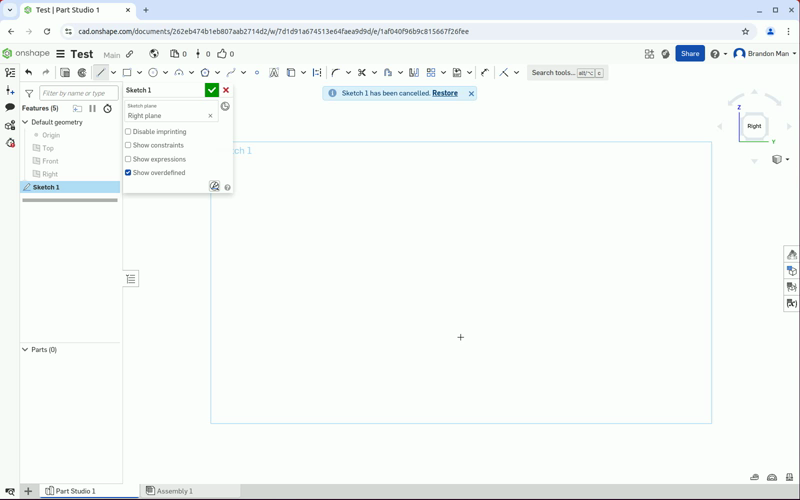
click(460, 336)
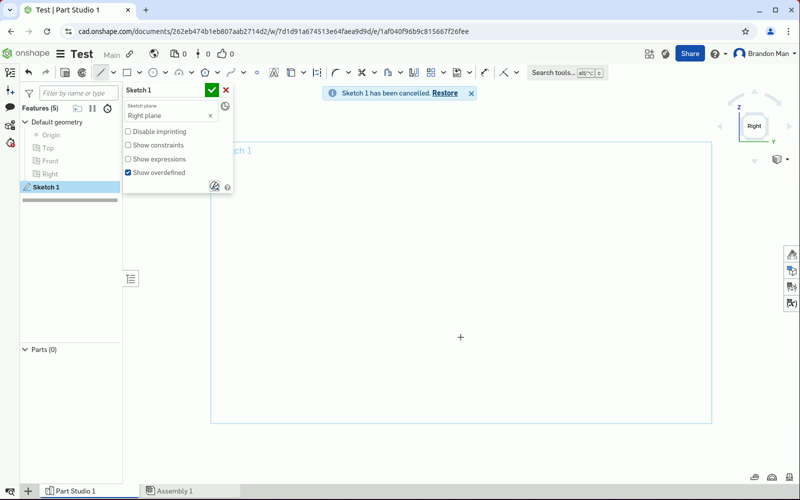
key_up(shift)
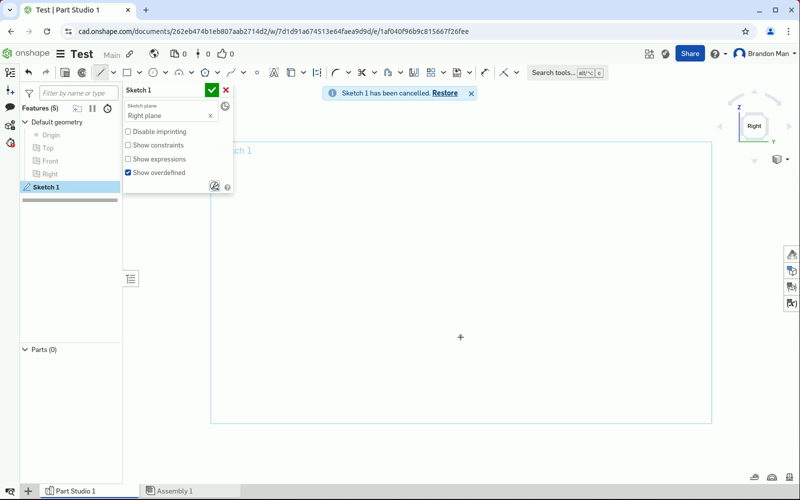
key_down(shift)
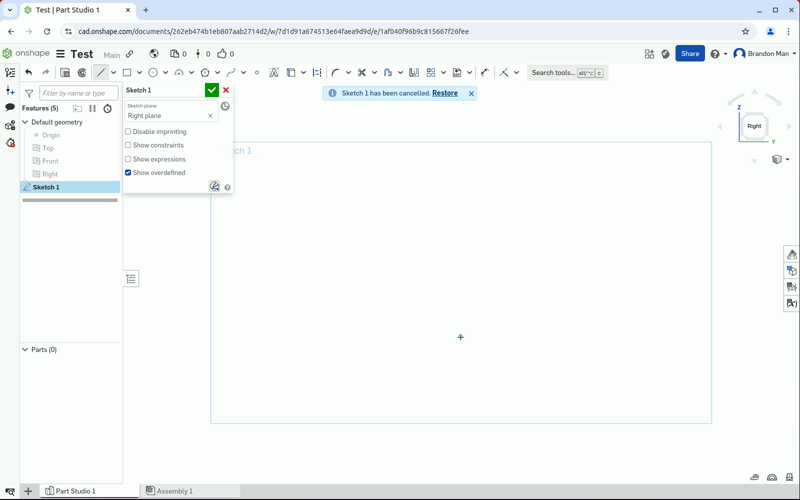
mouse_move(573, 336)
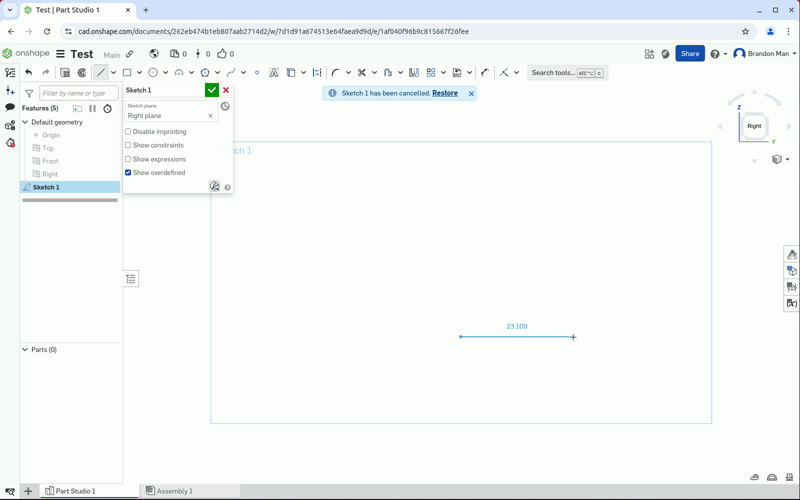
click(573, 336)
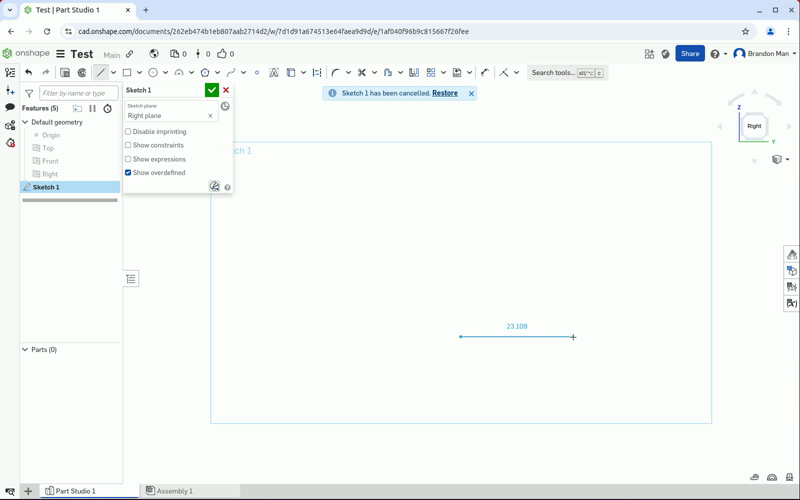
key_up(shift)
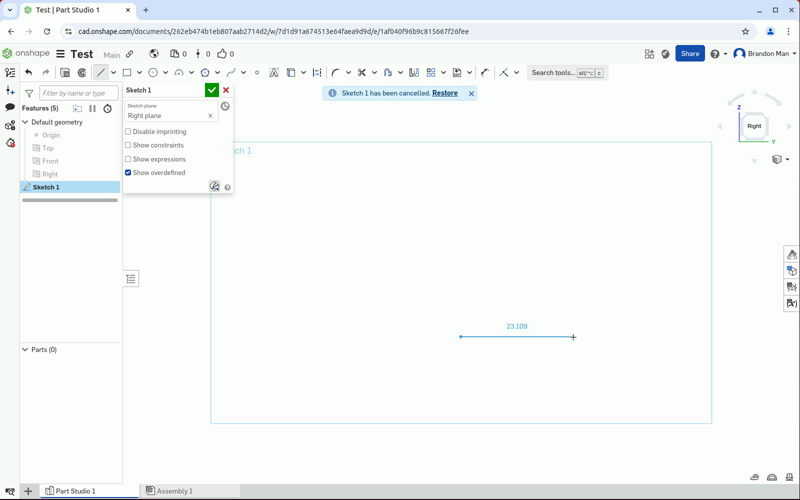
key_down(shift)
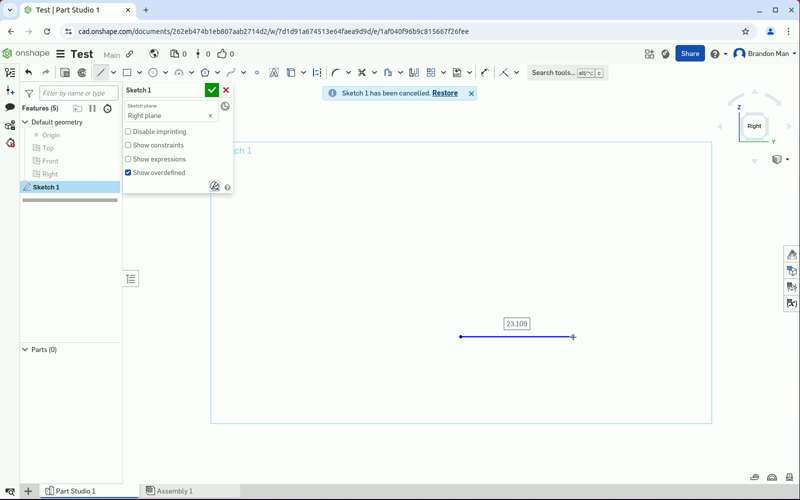
mouse_move(573, 224)
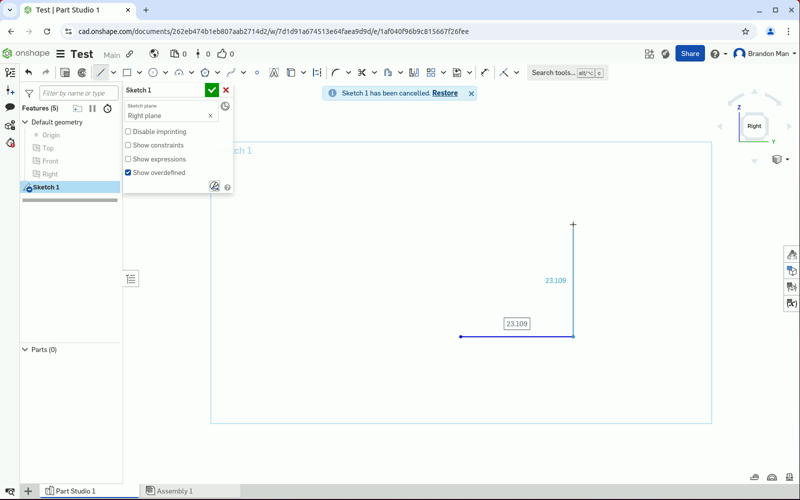
click(573, 224)
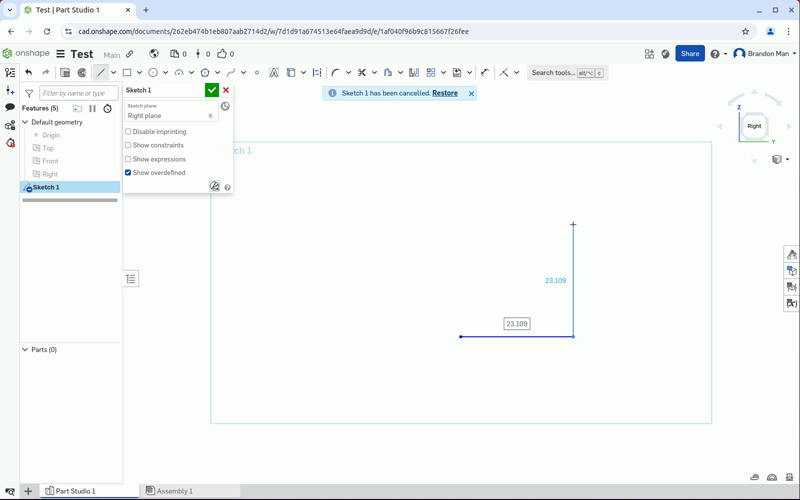
key_up(shift)
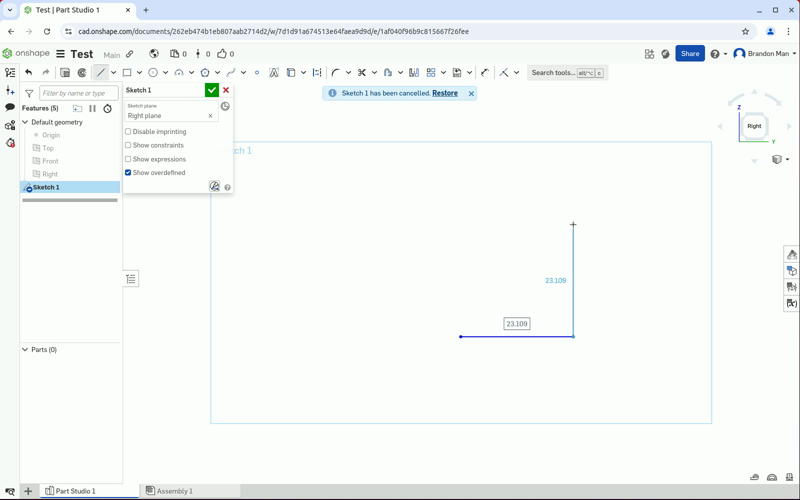
key_down(shift)
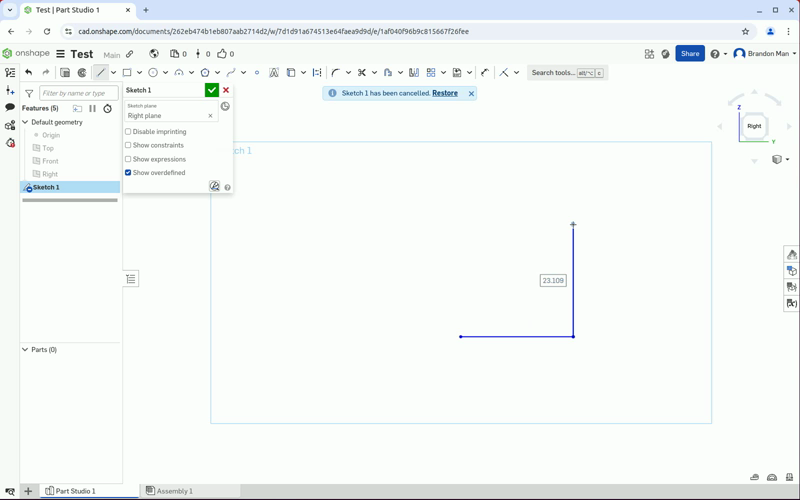
mouse_move(589, 224)
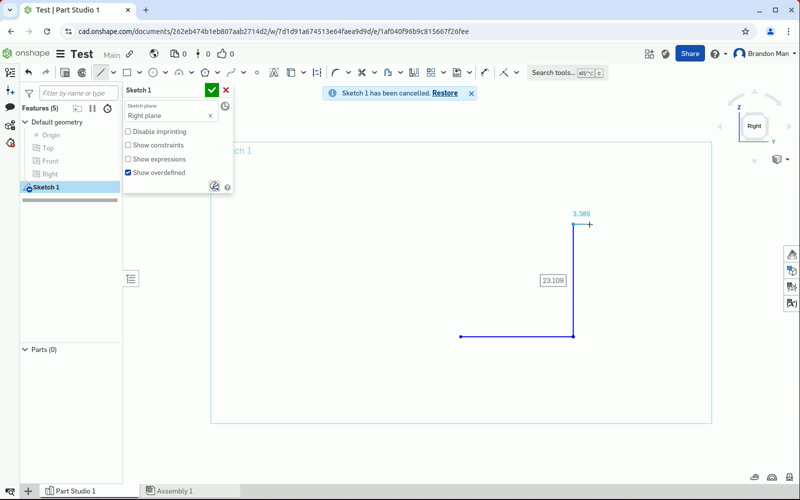
mouse_move(550, 224)
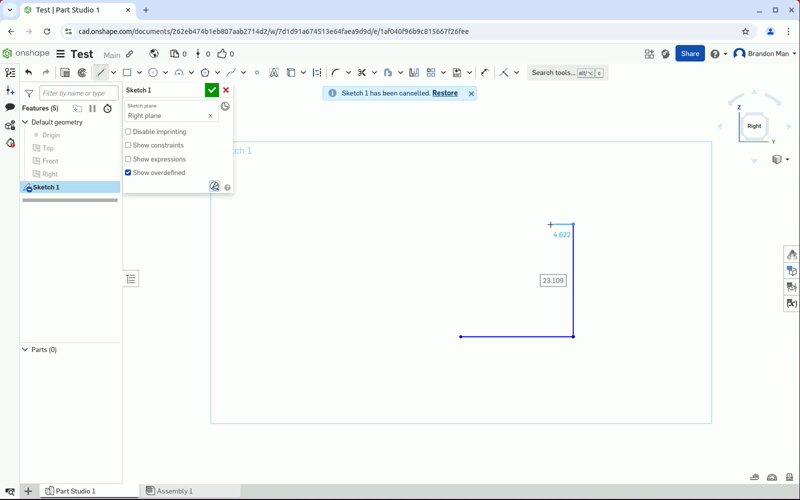
click(550, 224)
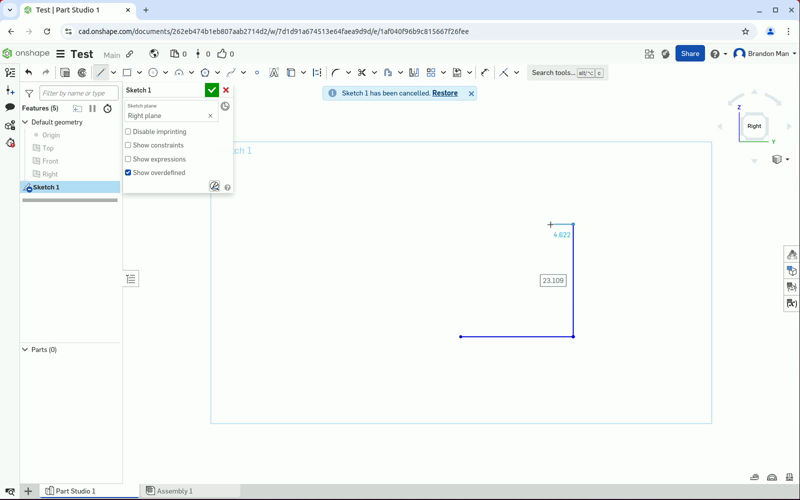
key_up(shift)
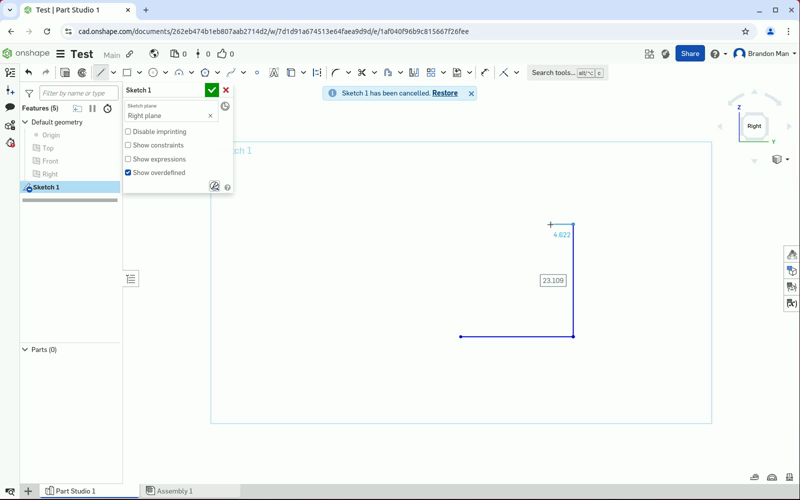
key(esc)
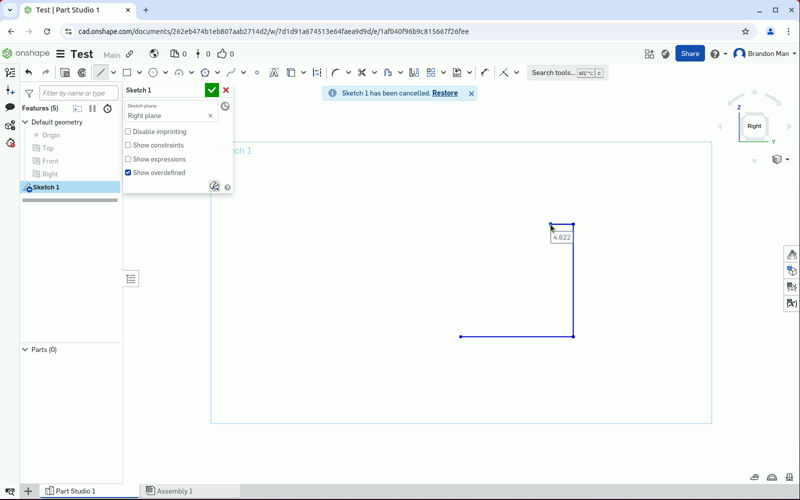
key(a)
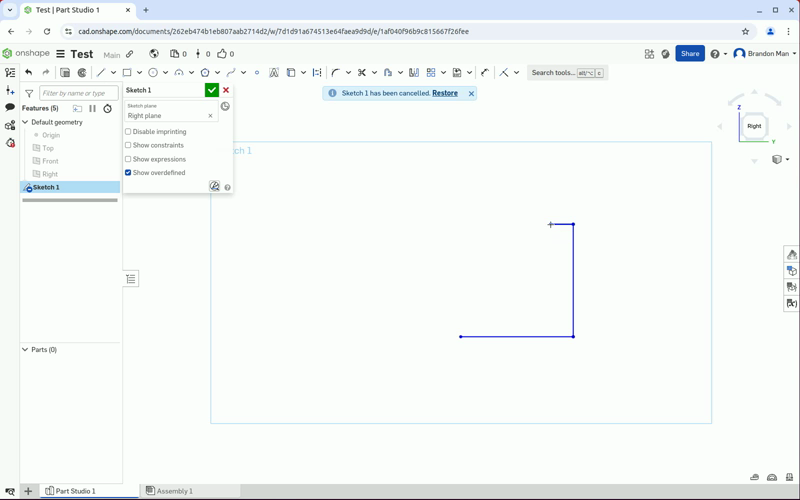
mouse_move(550, 224)
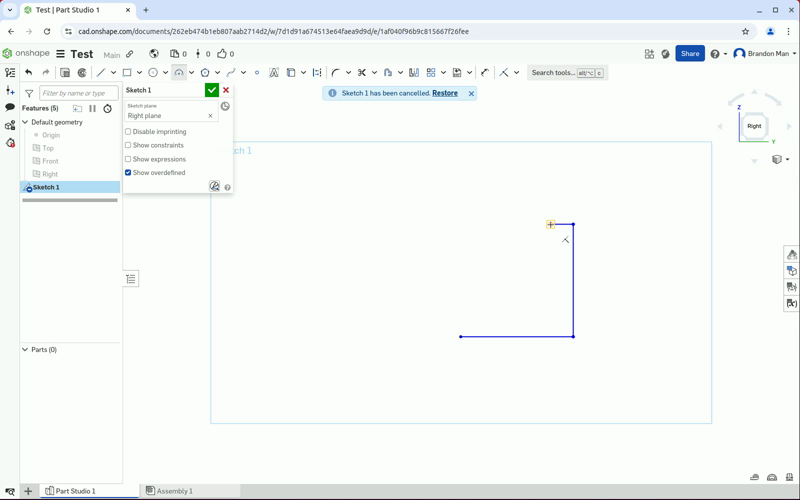
click(550, 224)
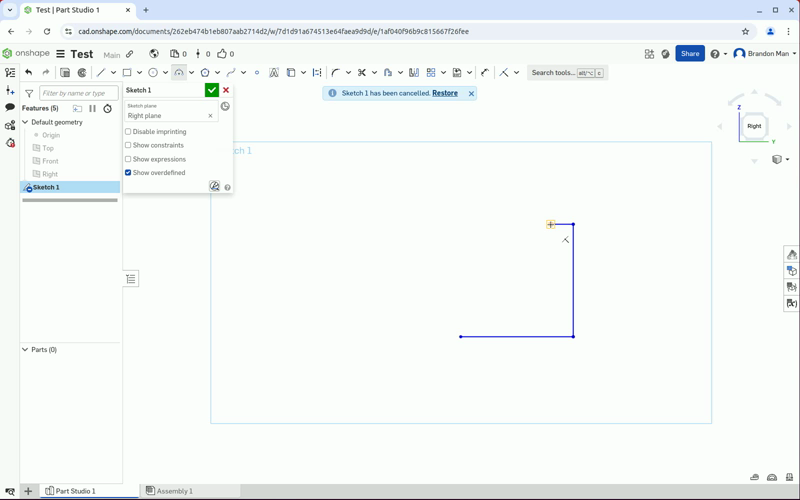
key_down(shift)
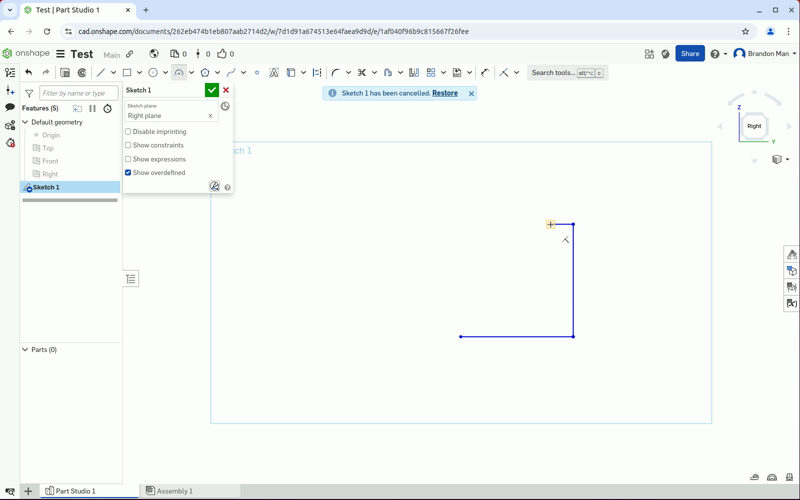
mouse_move(548, 226)
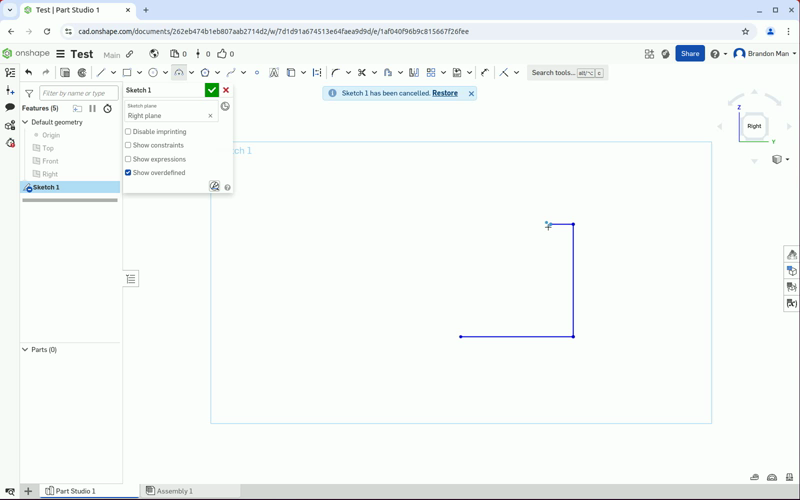
scroll(6)
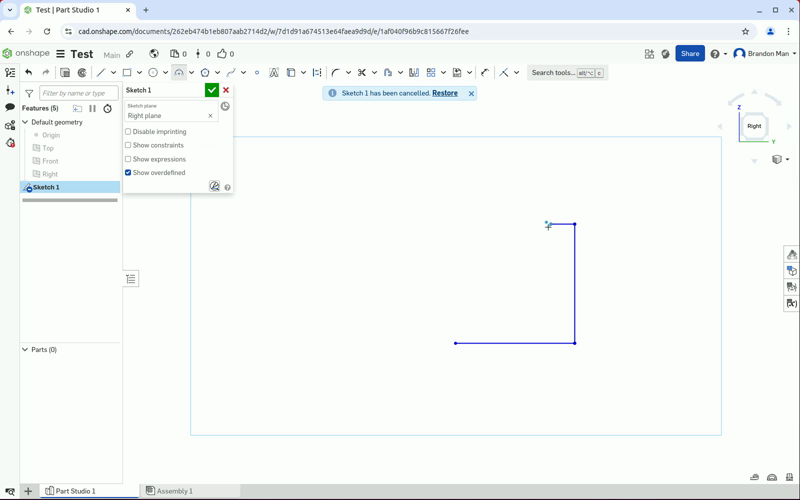
scroll(6)
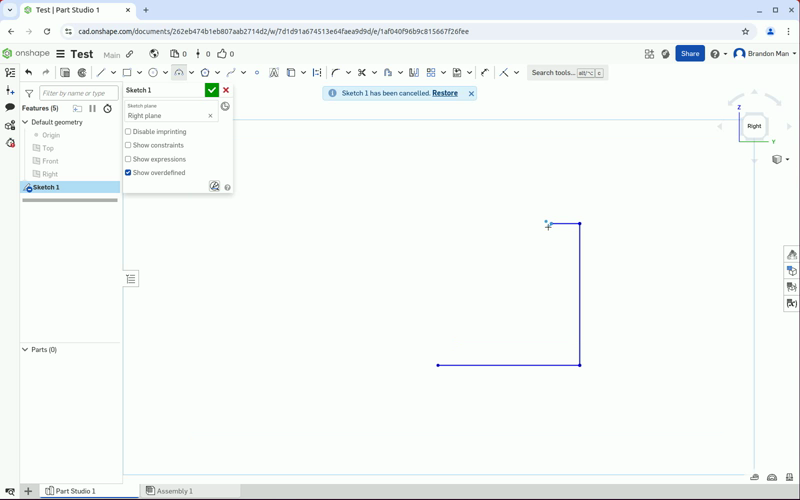
scroll(6)
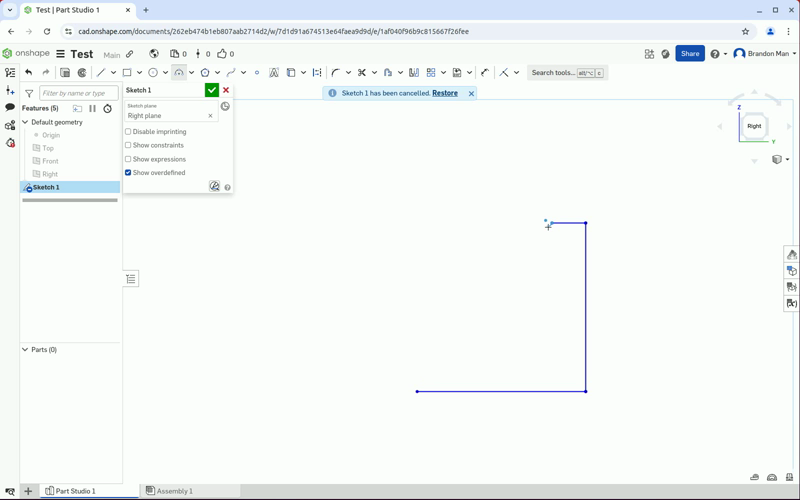
scroll(6)
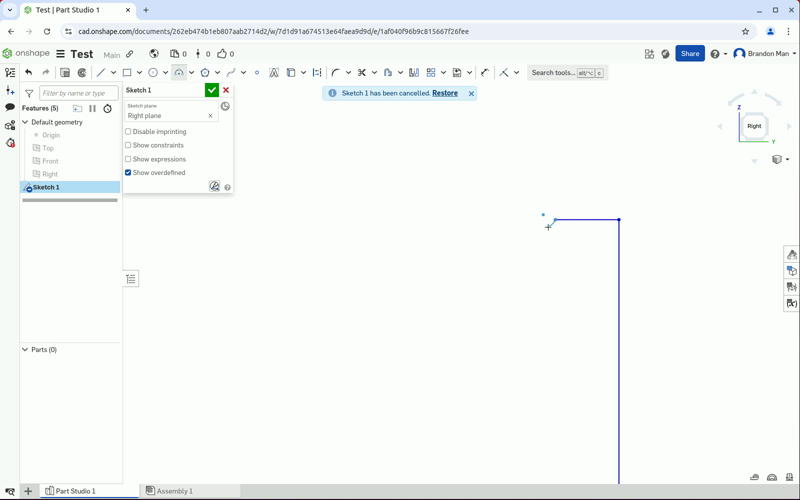
scroll(6)
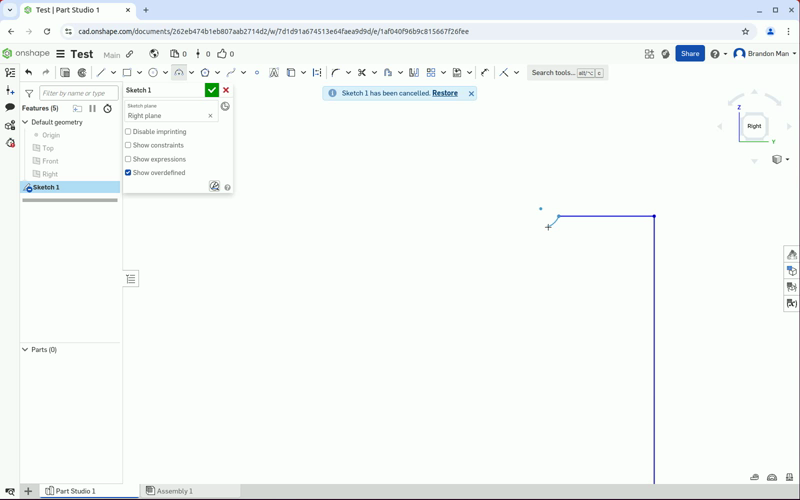
scroll(6)
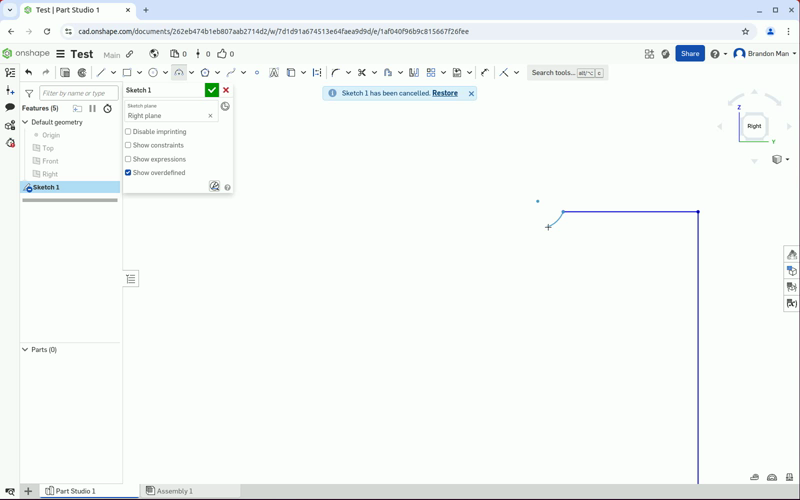
scroll(6)
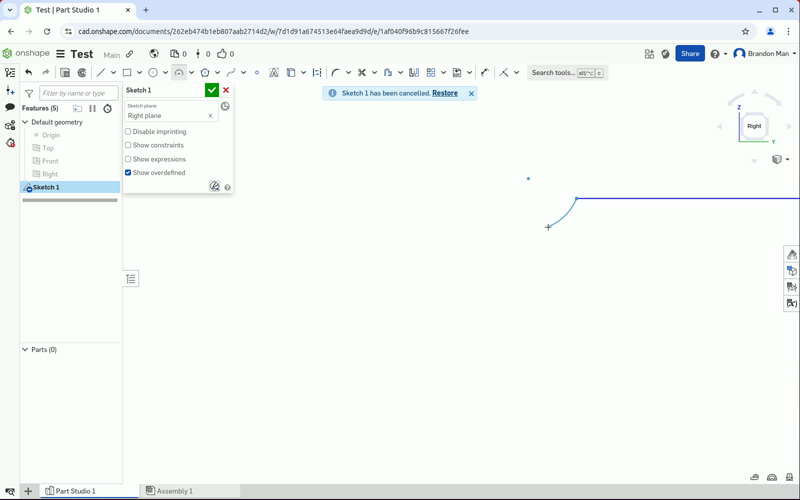
click(548, 226)
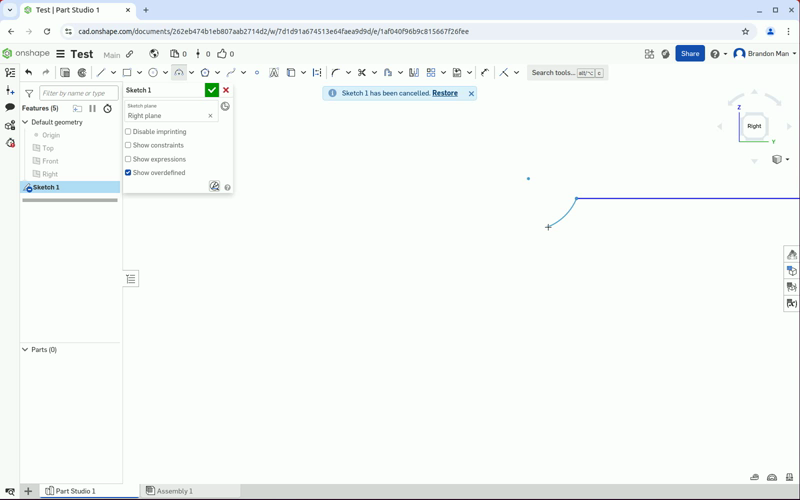
scroll(-6)
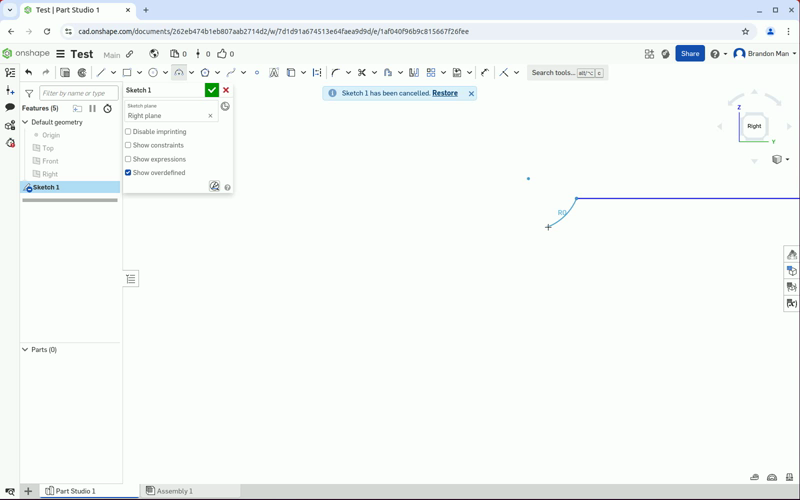
scroll(-6)
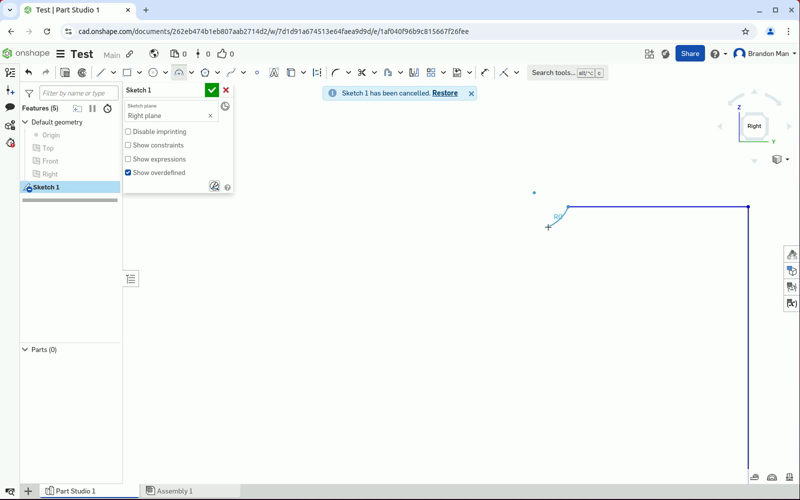
scroll(-6)
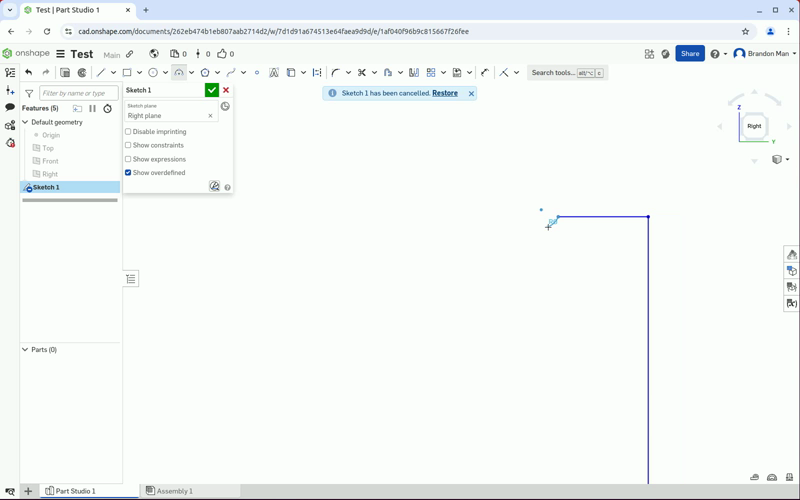
scroll(-6)
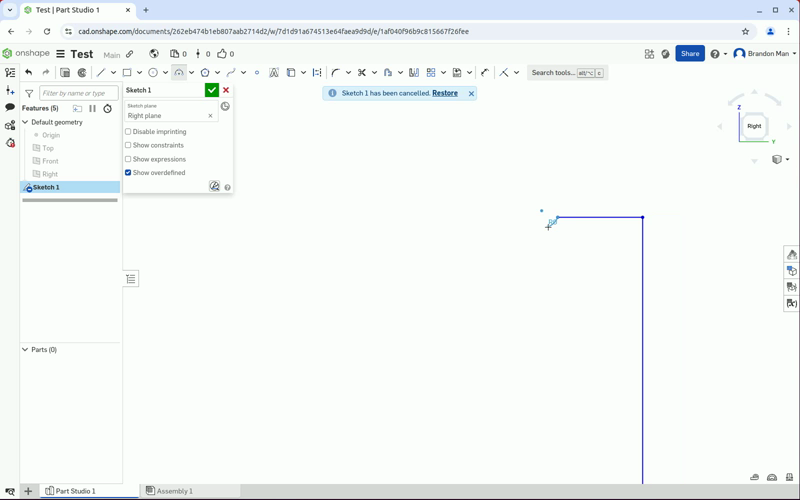
scroll(-6)
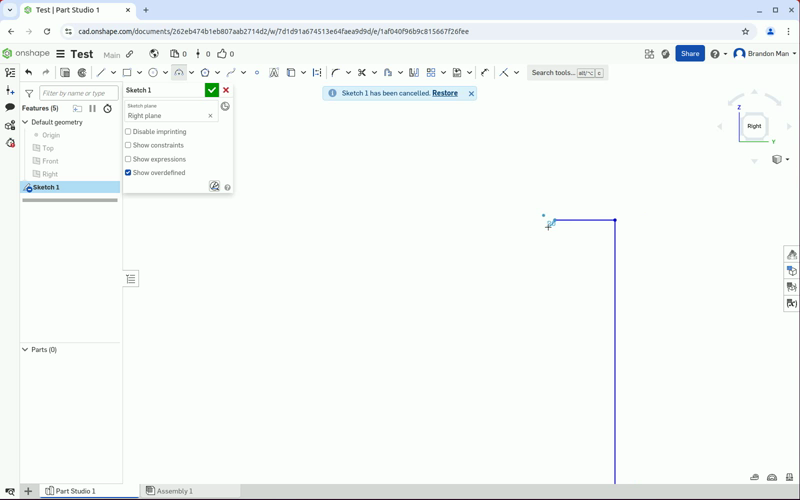
scroll(-6)
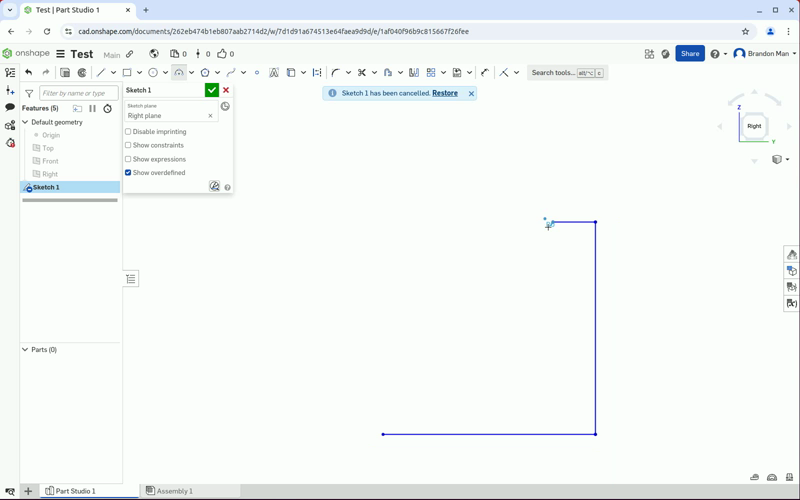
scroll(-6)
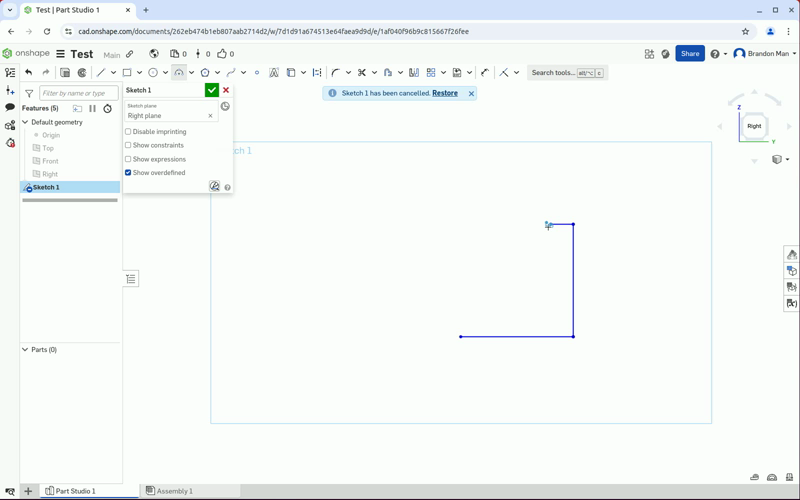
mouse_move(549, 225)
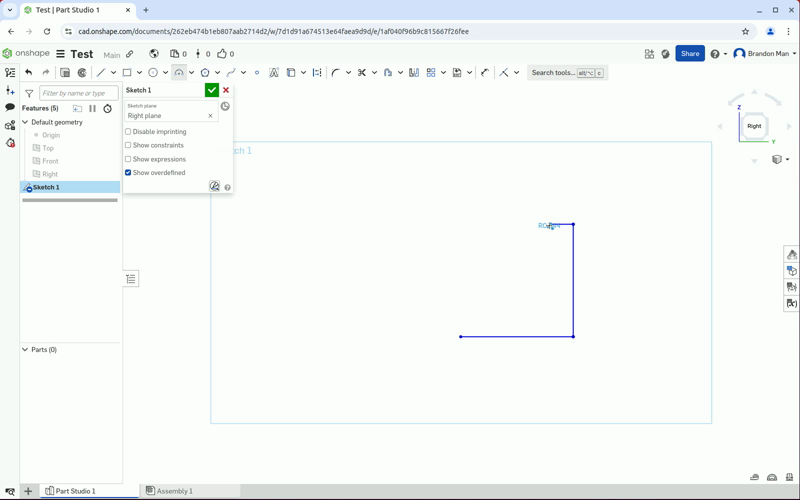
scroll(6)
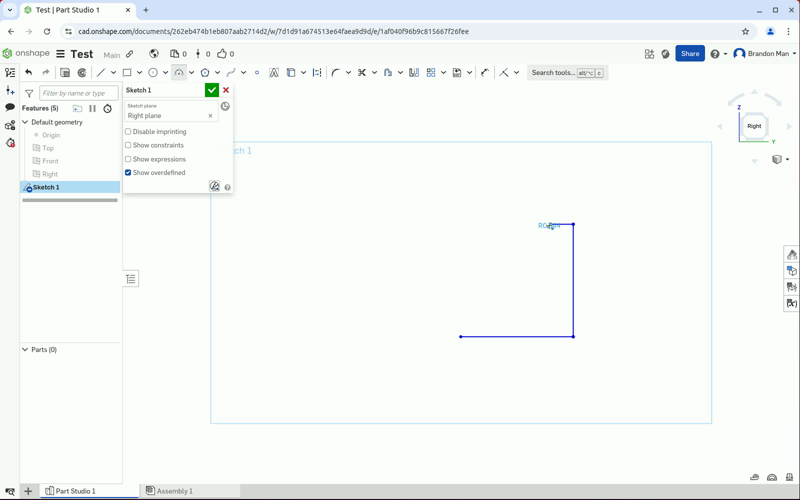
scroll(6)
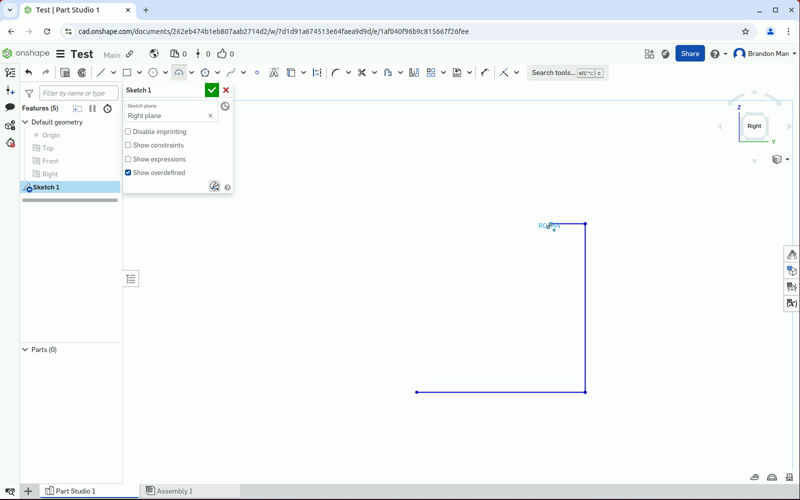
scroll(6)
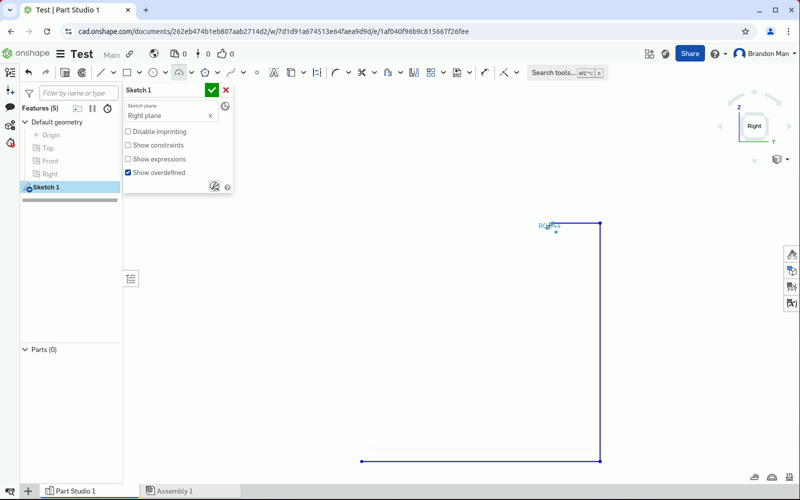
scroll(6)
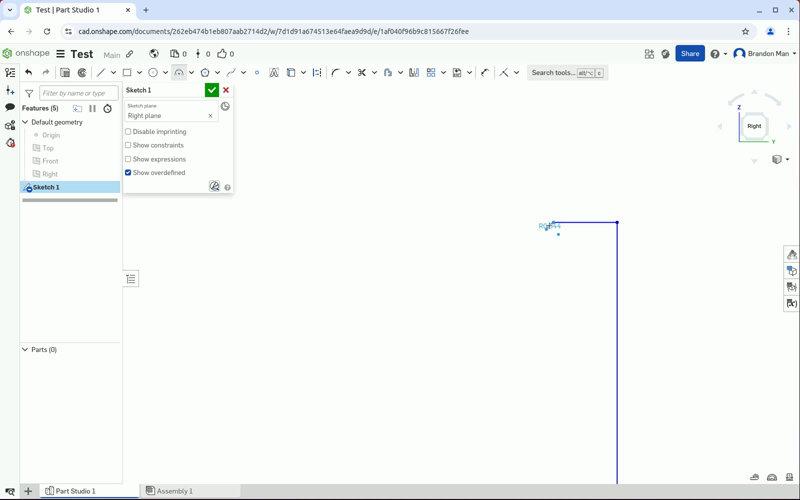
scroll(6)
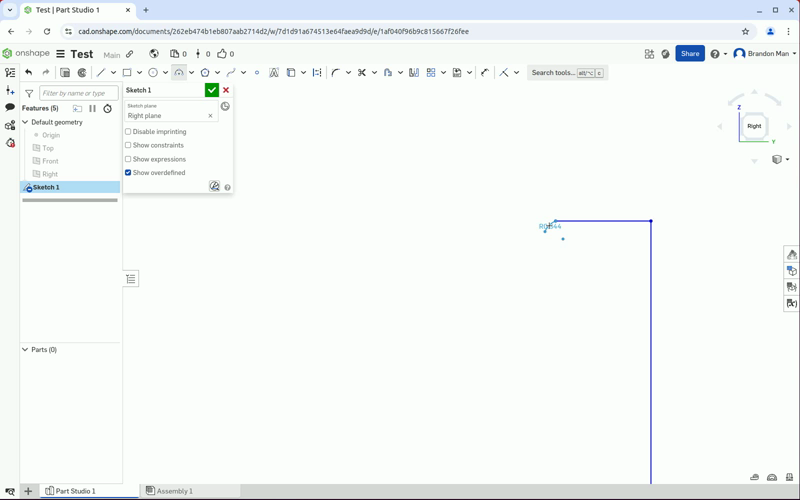
scroll(6)
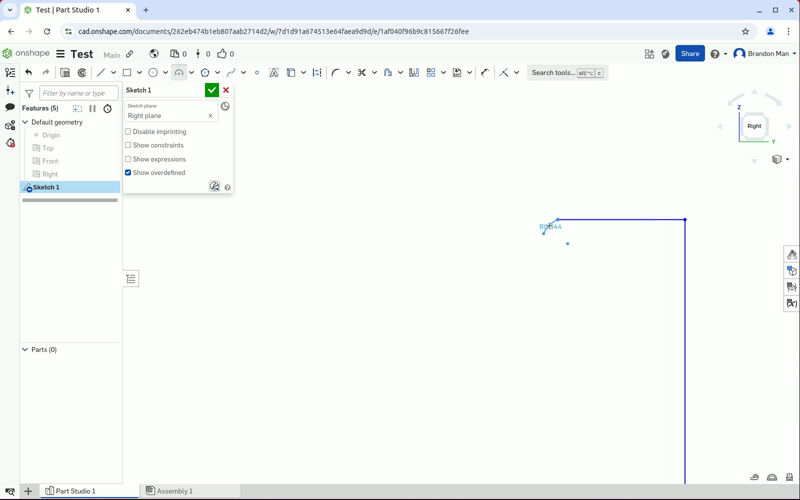
scroll(6)
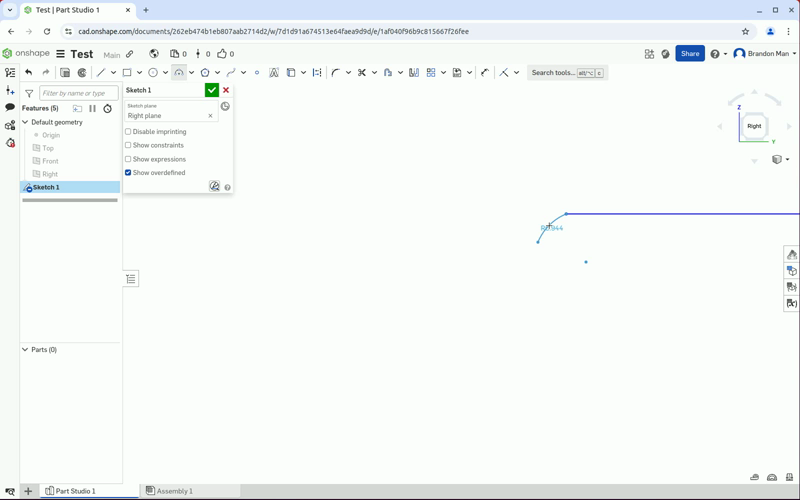
click(549, 225)
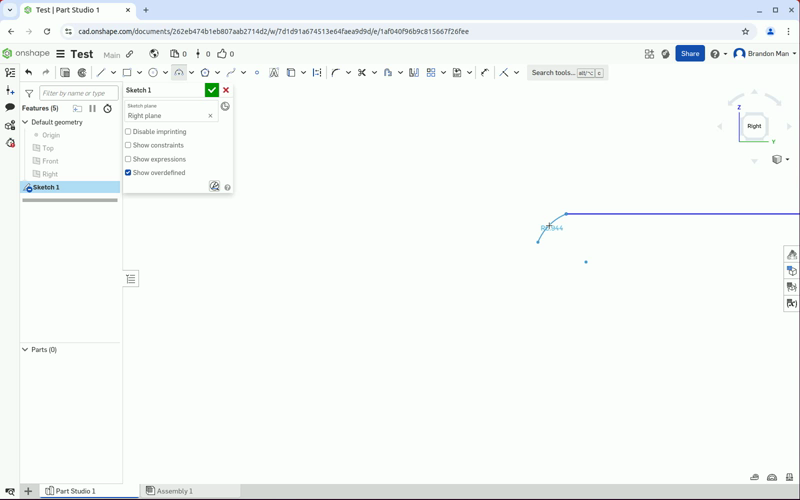
scroll(-6)
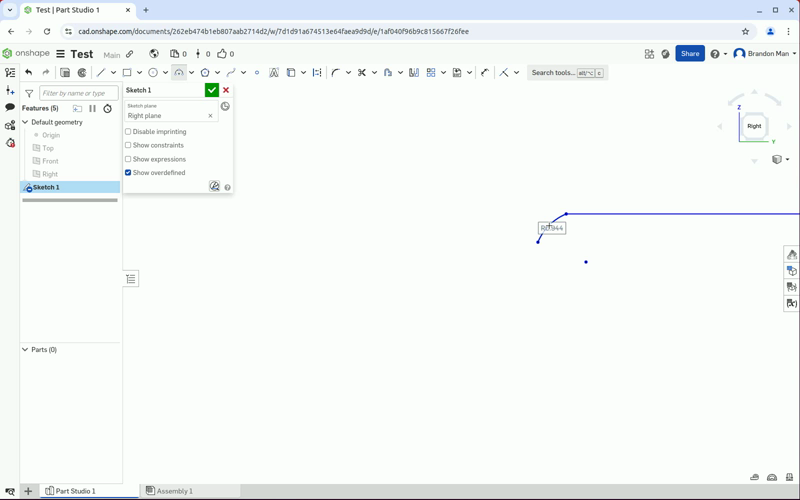
scroll(-6)
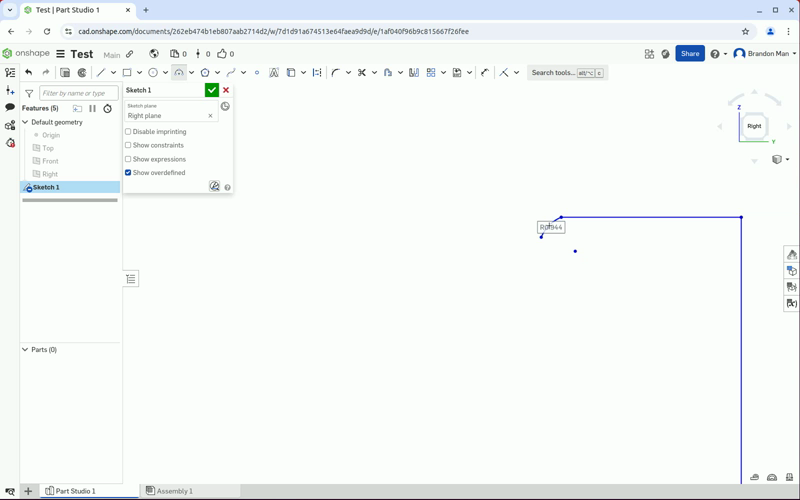
scroll(-6)
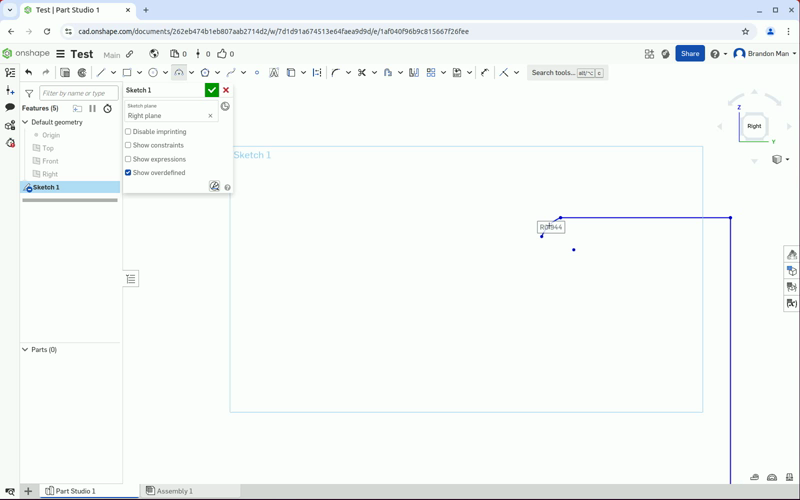
scroll(-6)
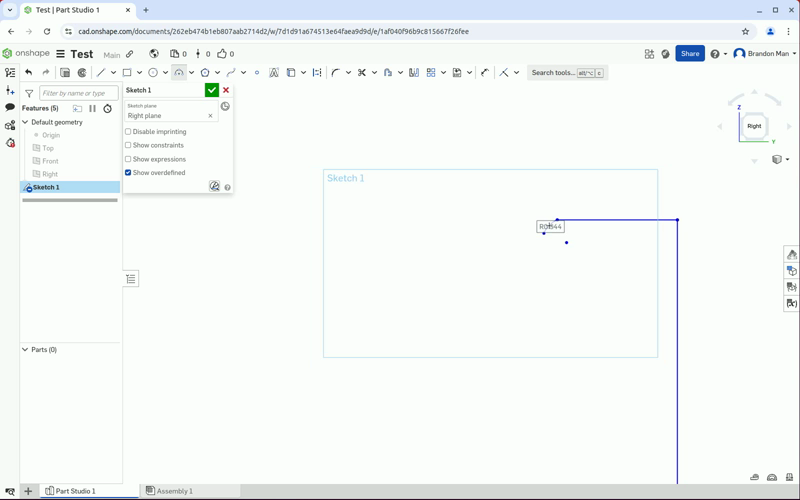
scroll(-6)
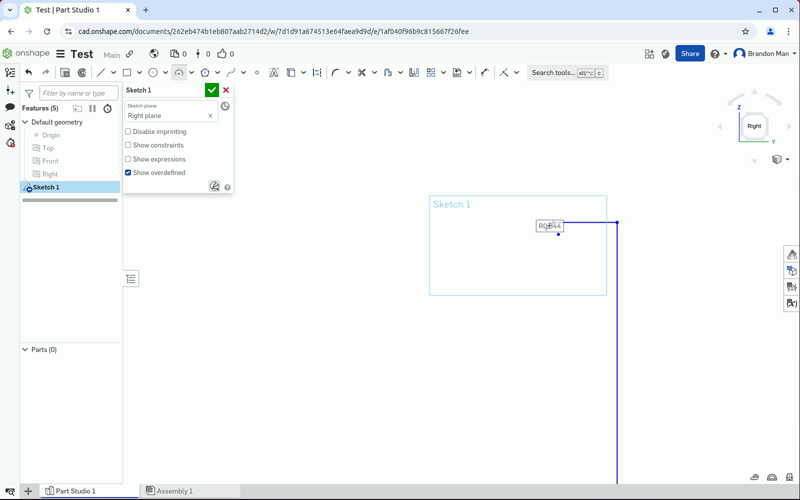
scroll(-6)
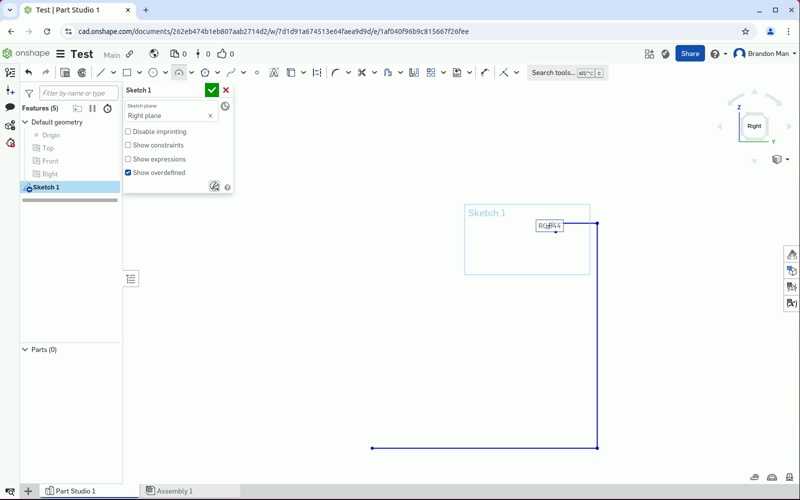
scroll(-6)
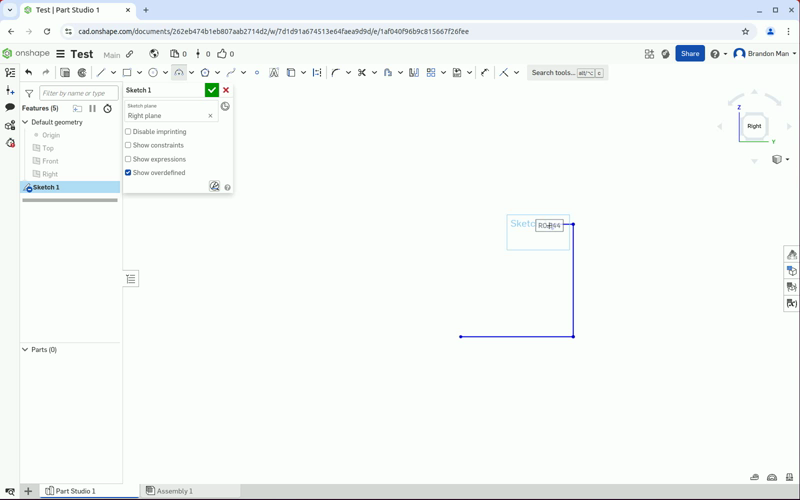
key_up(shift)
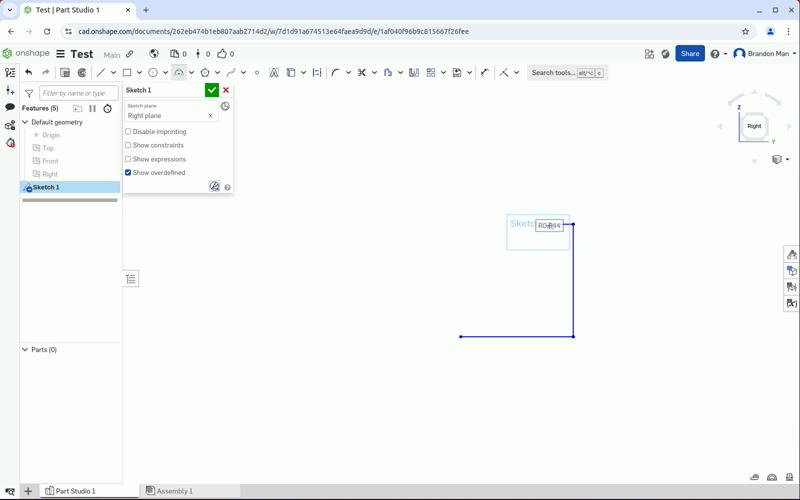
mouse_move(548, 226)
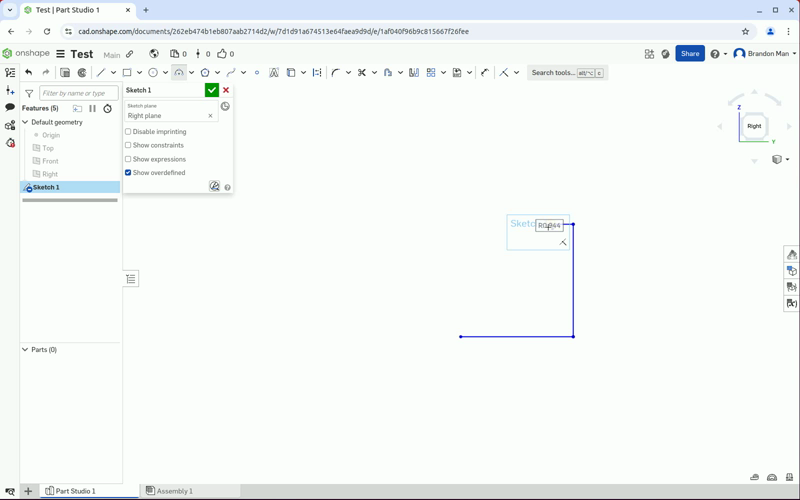
scroll(6)
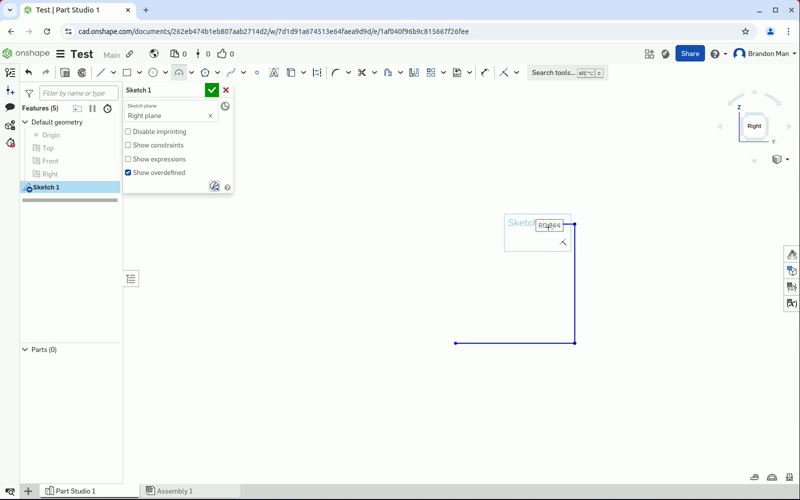
scroll(6)
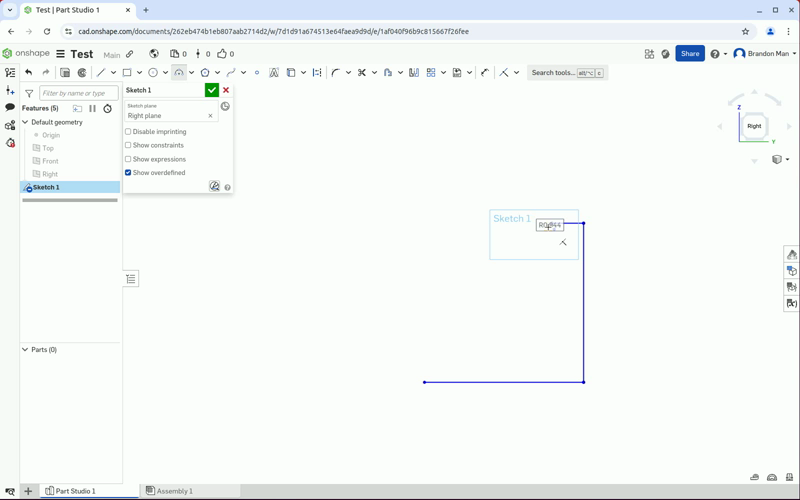
scroll(6)
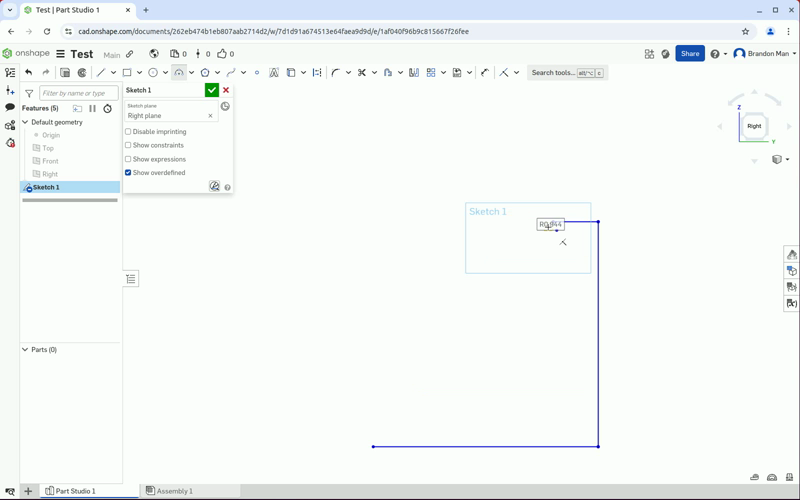
scroll(6)
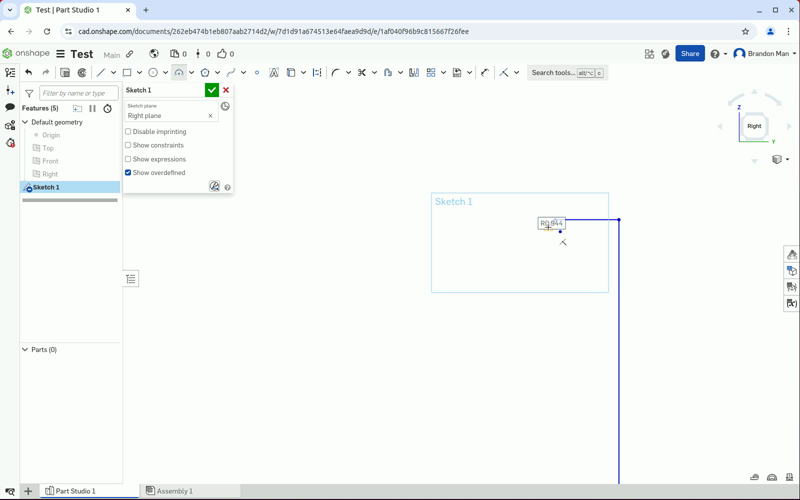
scroll(6)
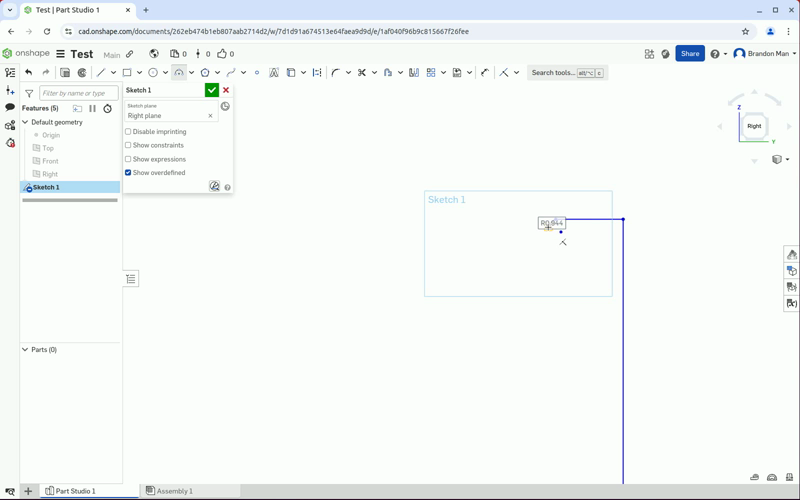
scroll(6)
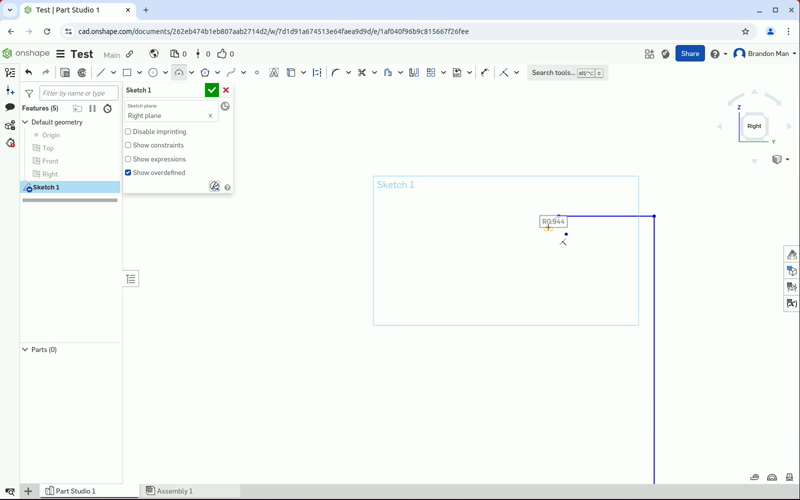
scroll(6)
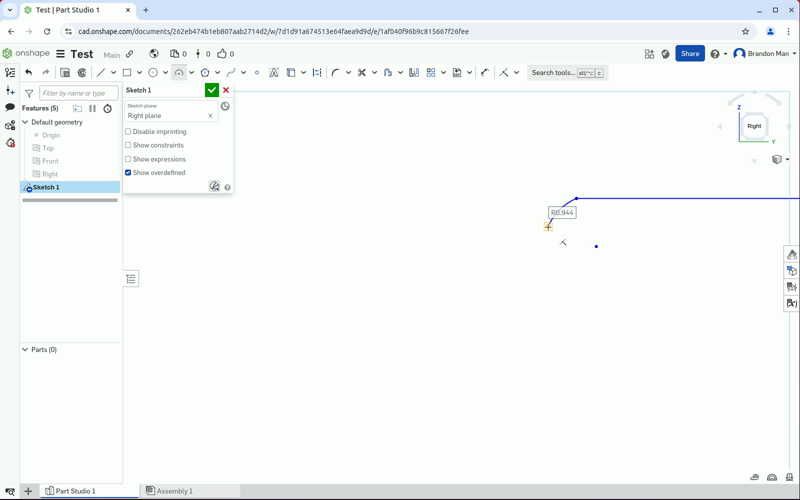
click(548, 226)
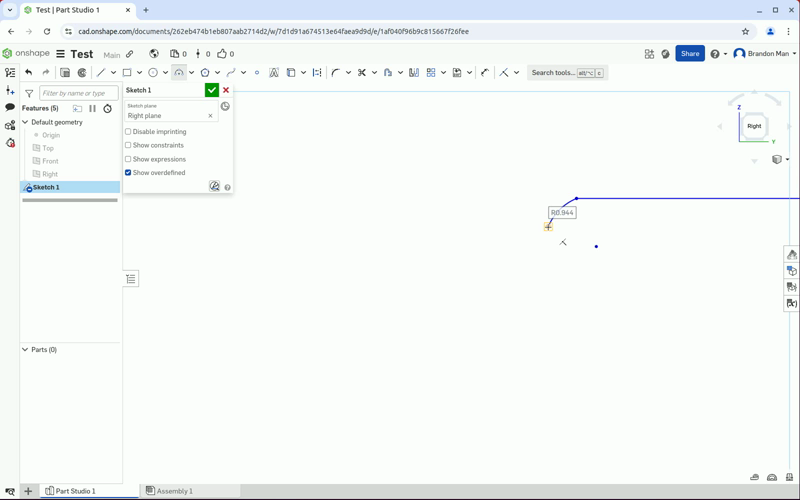
scroll(-6)
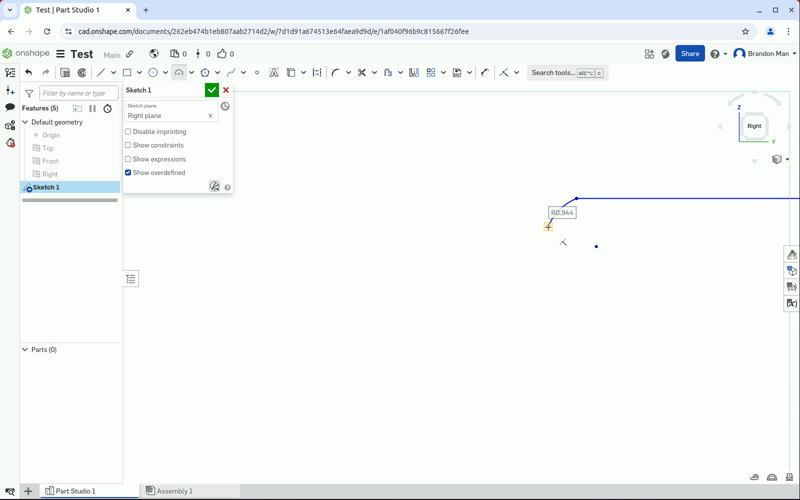
scroll(-6)
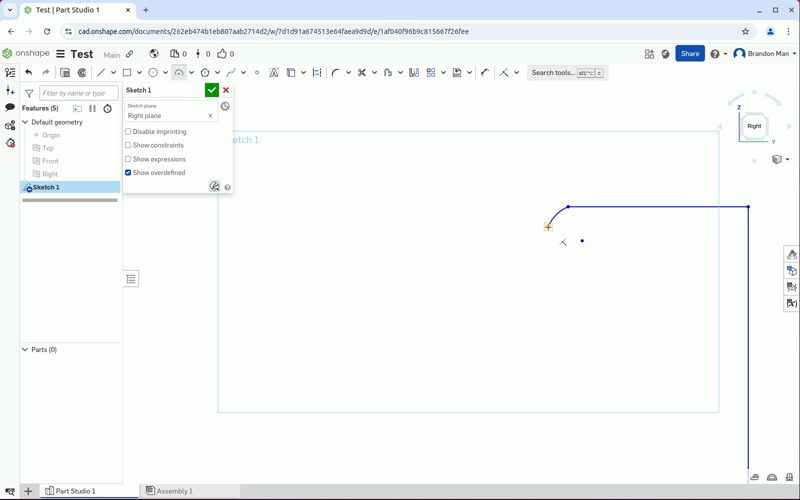
scroll(-6)
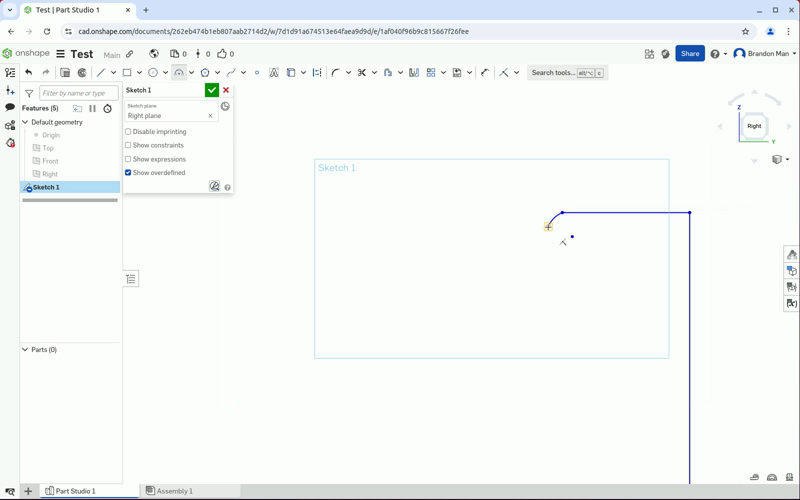
scroll(-6)
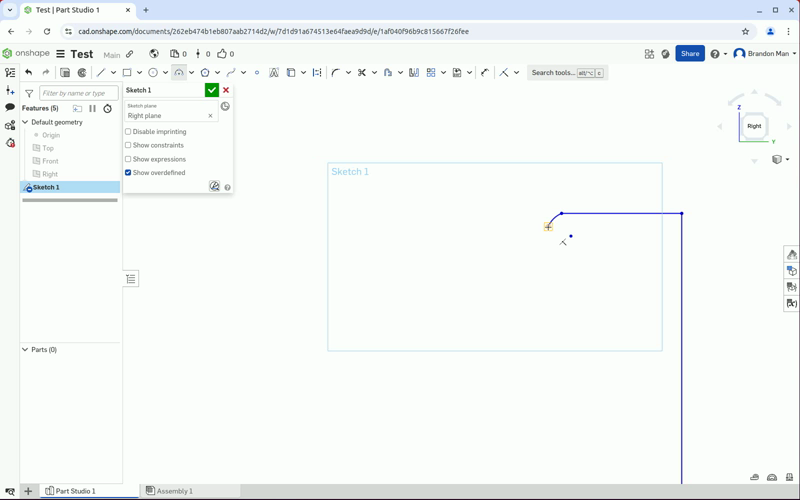
scroll(-6)
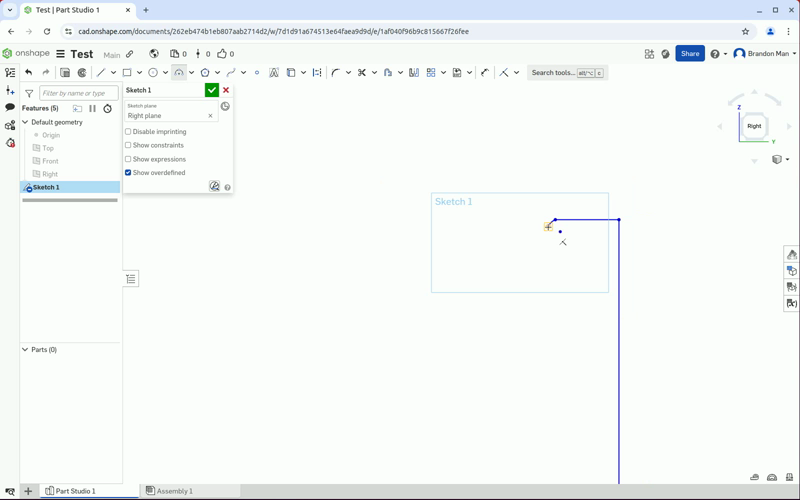
scroll(-6)
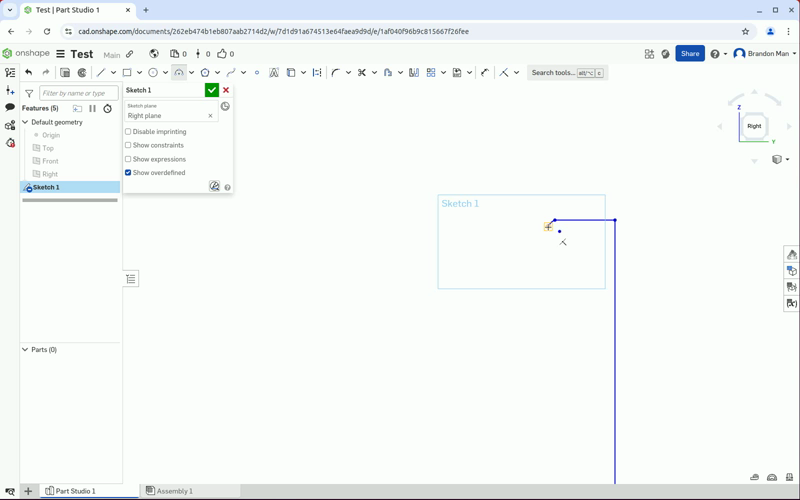
scroll(-6)
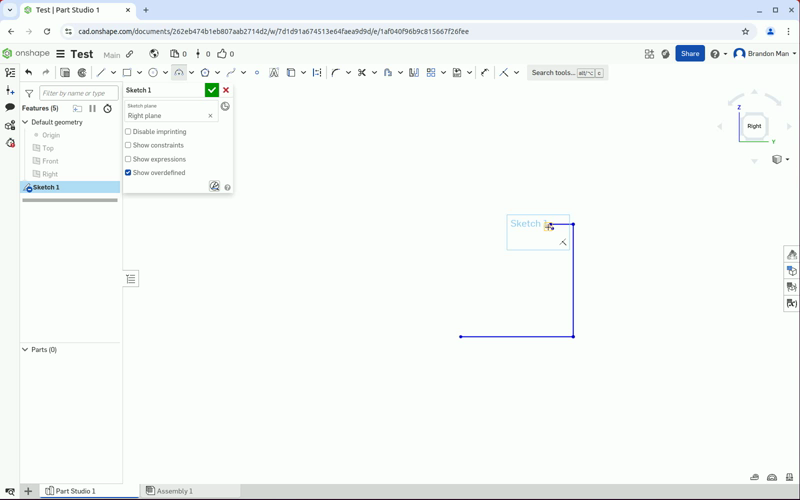
key_down(shift)
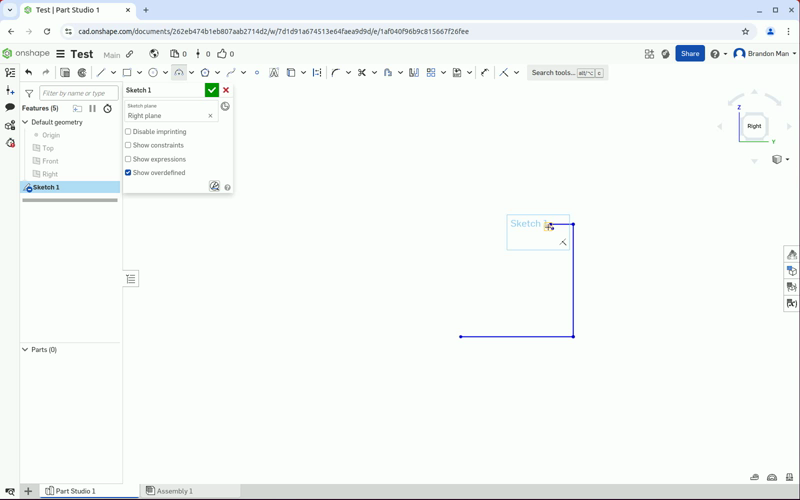
mouse_move(463, 312)
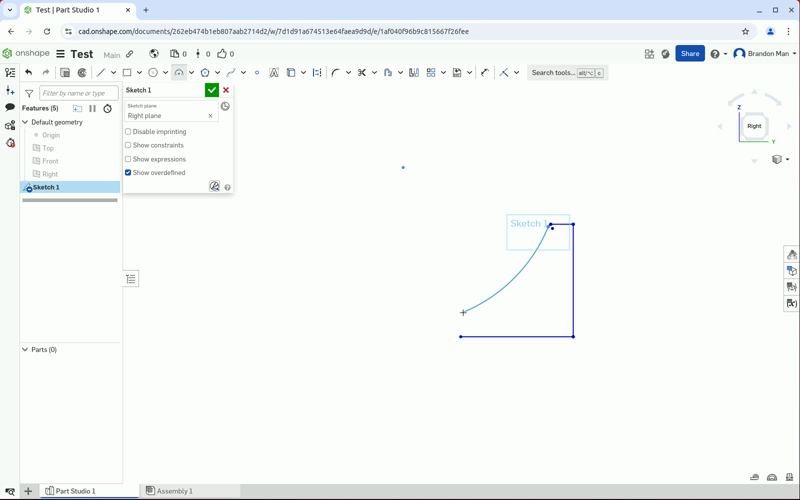
click(463, 312)
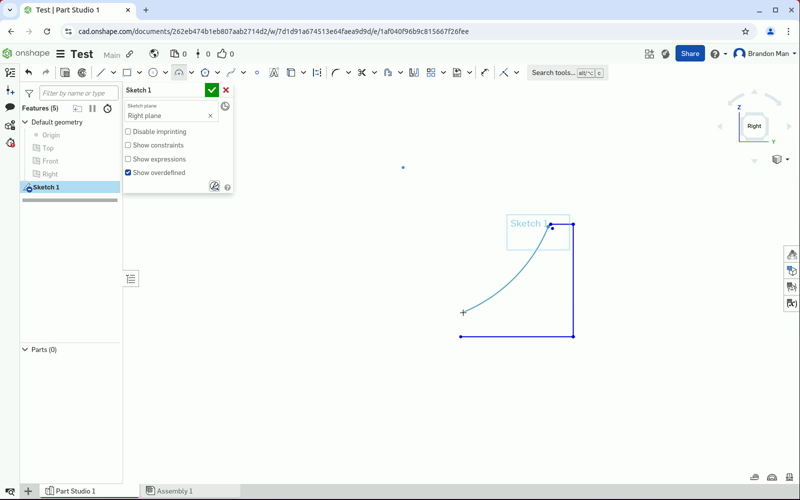
mouse_move(515, 278)
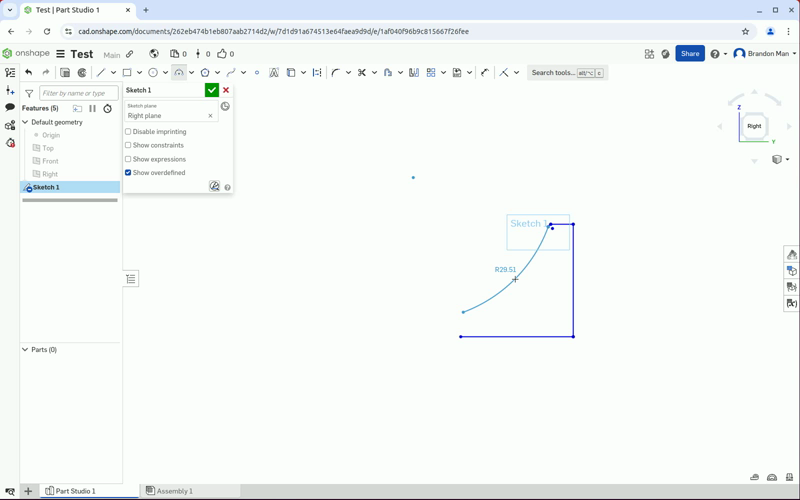
click(515, 278)
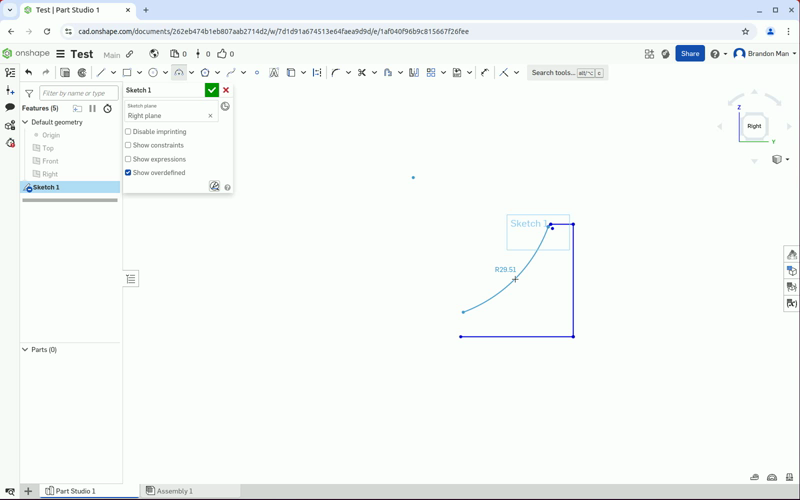
key_up(shift)
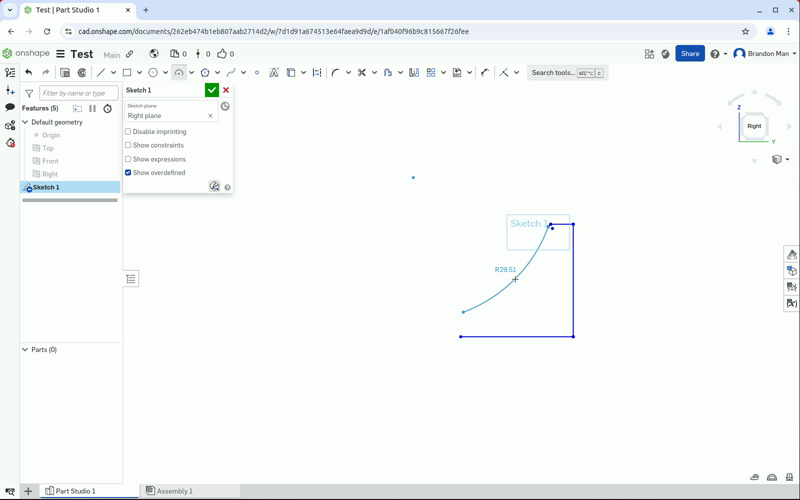
mouse_move(463, 312)
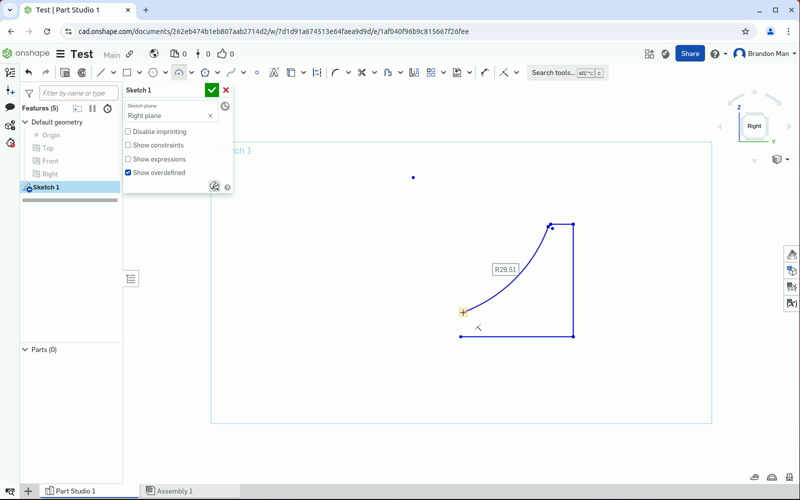
click(463, 312)
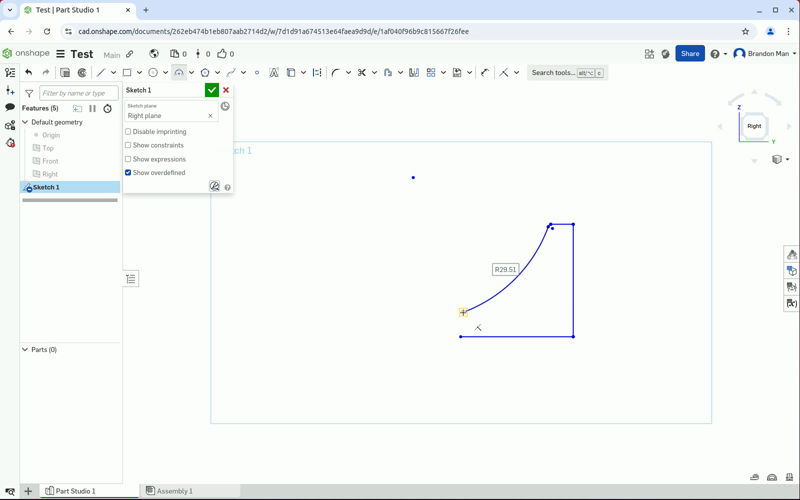
key_down(shift)
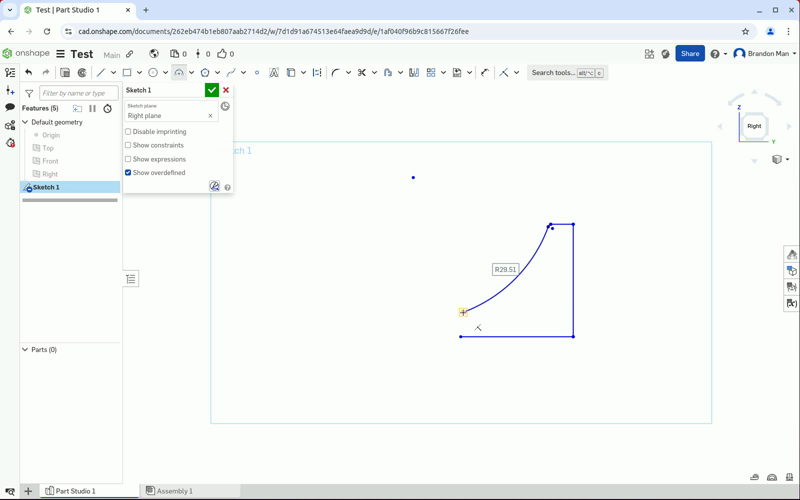
mouse_move(460, 314)
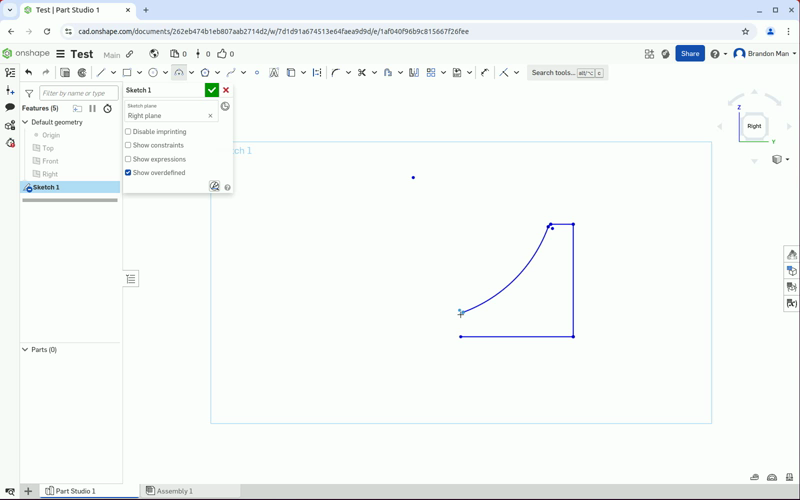
scroll(6)
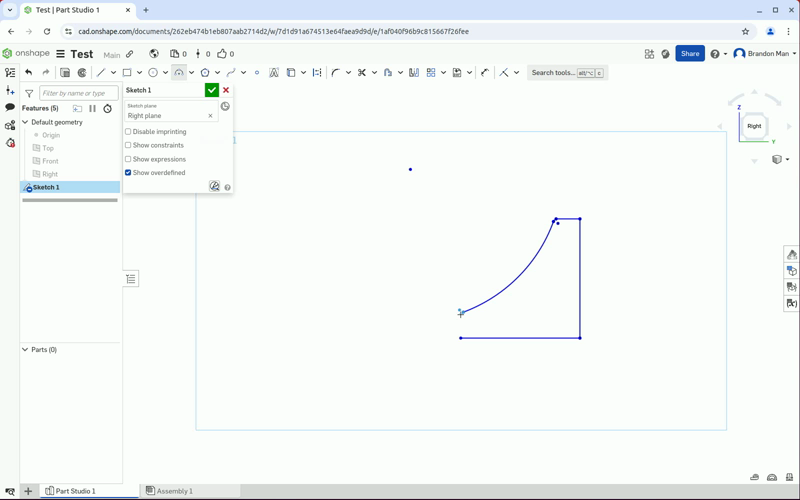
scroll(6)
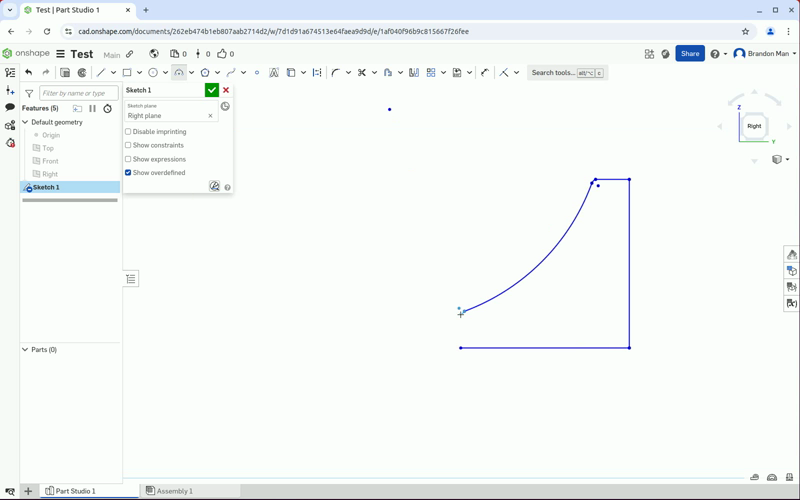
scroll(6)
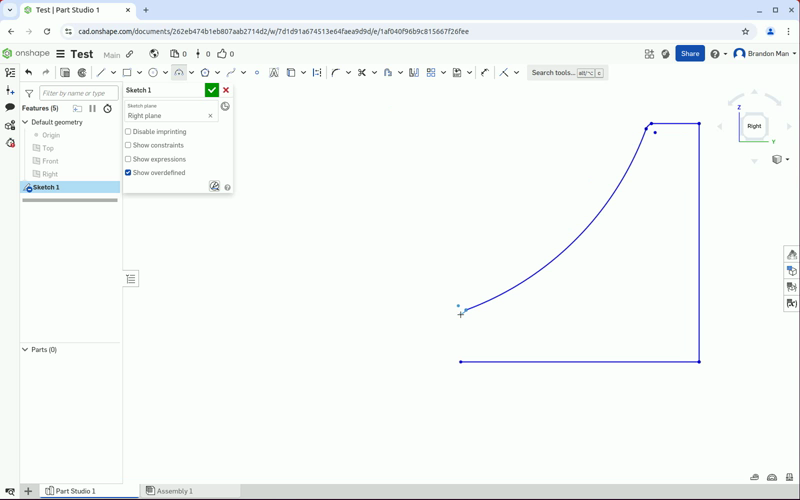
scroll(6)
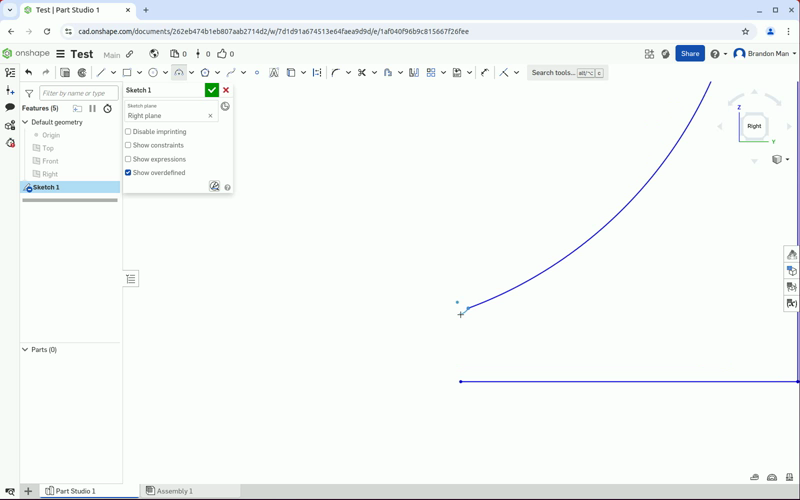
scroll(6)
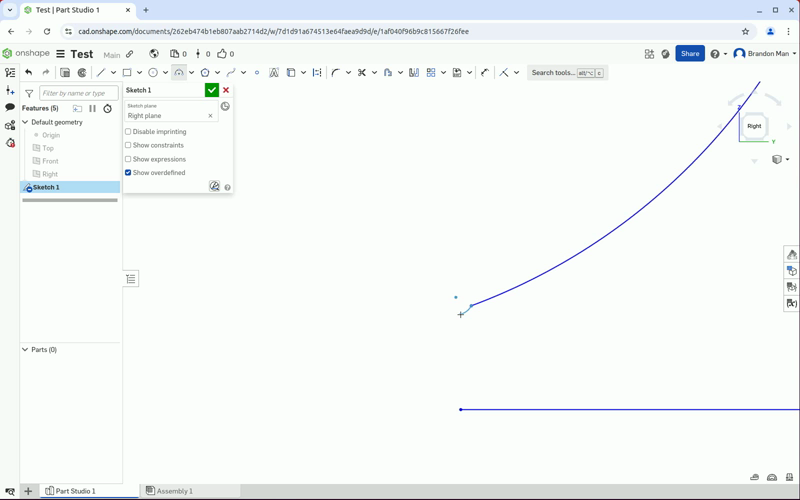
scroll(6)
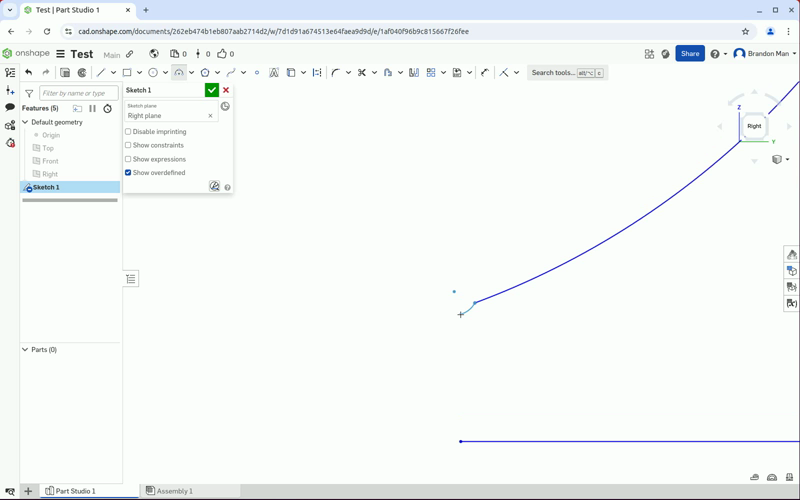
scroll(6)
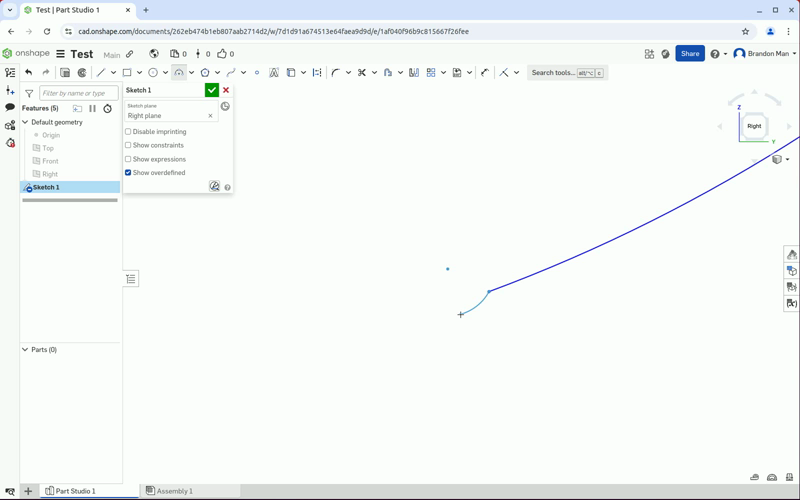
click(460, 314)
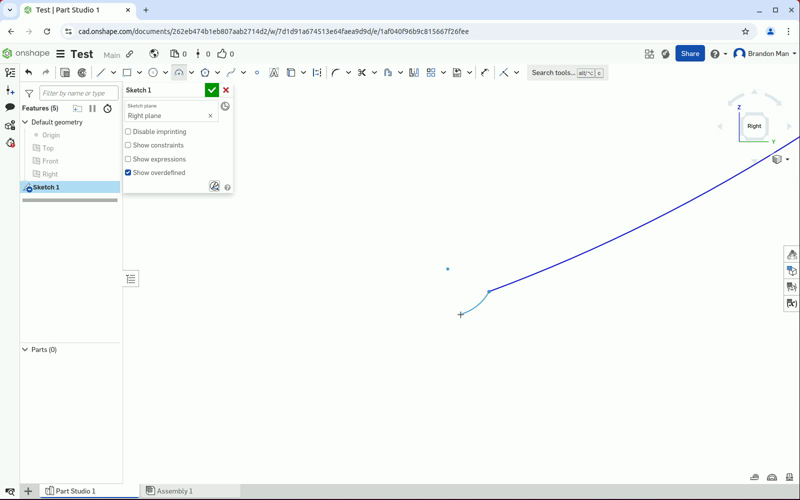
scroll(-6)
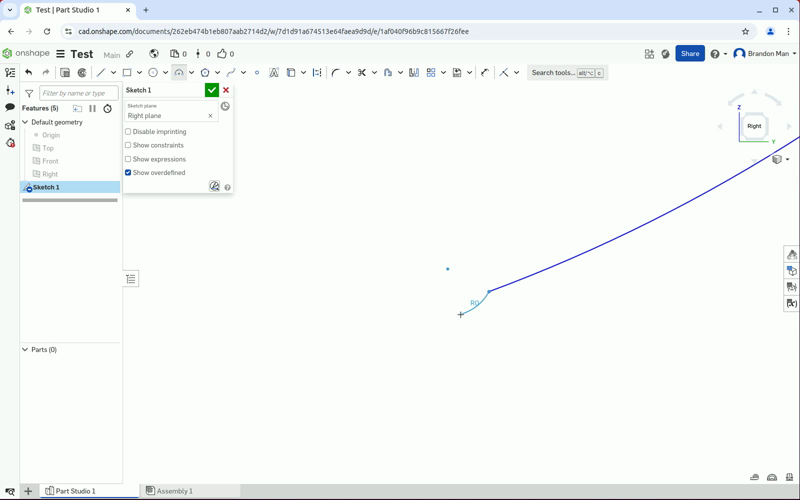
scroll(-6)
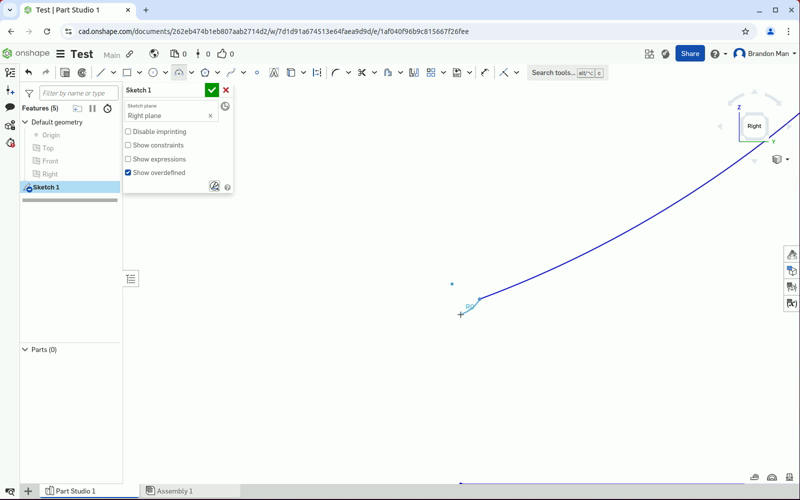
scroll(-6)
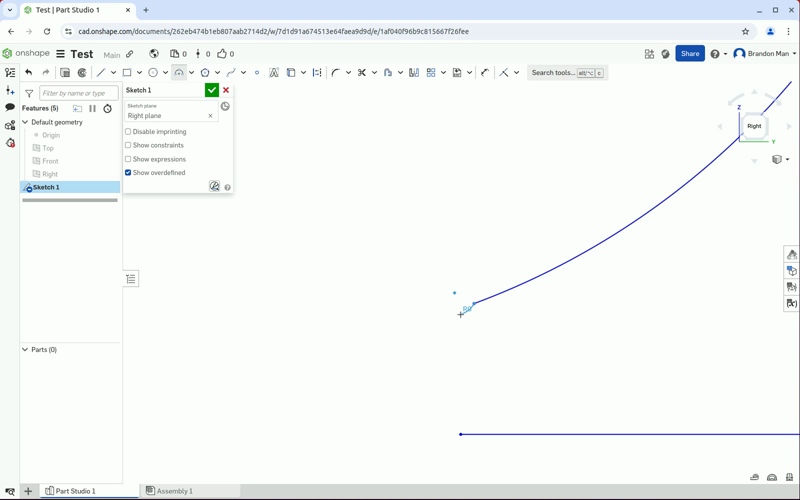
scroll(-6)
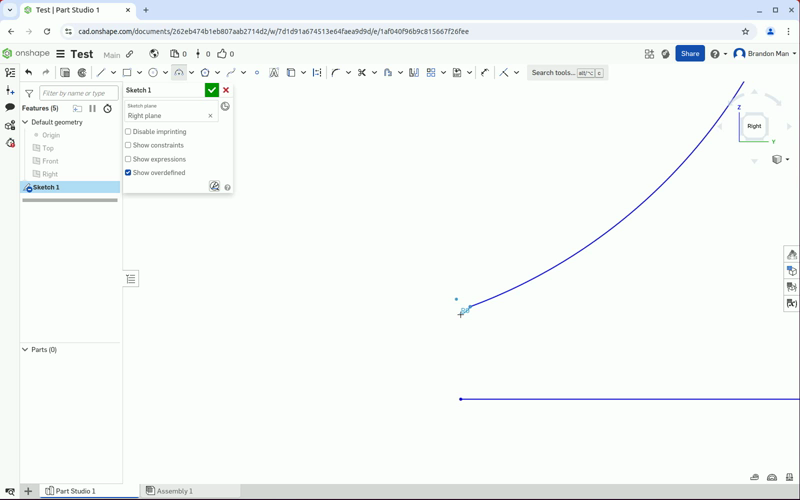
scroll(-6)
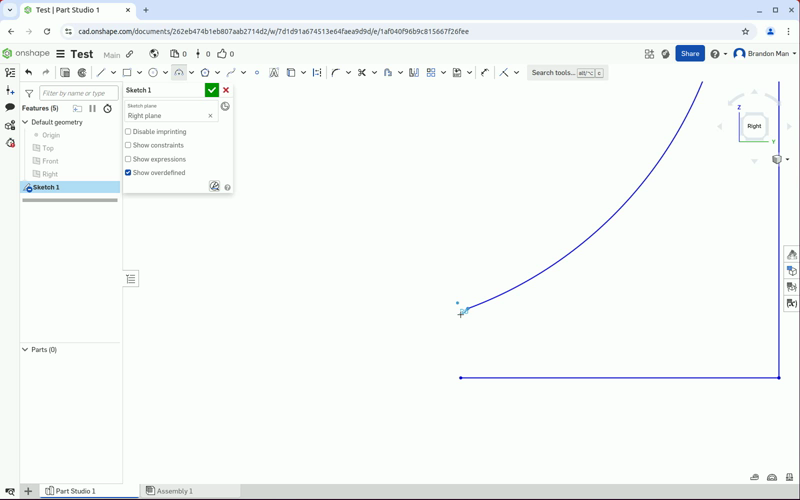
scroll(-6)
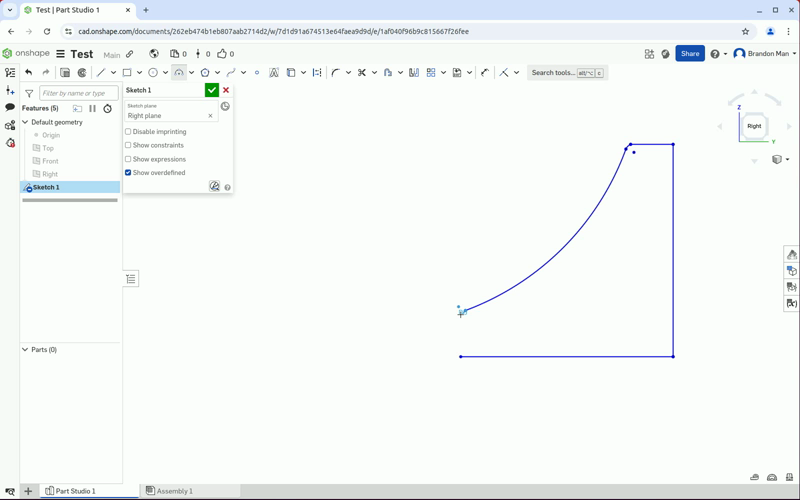
scroll(-6)
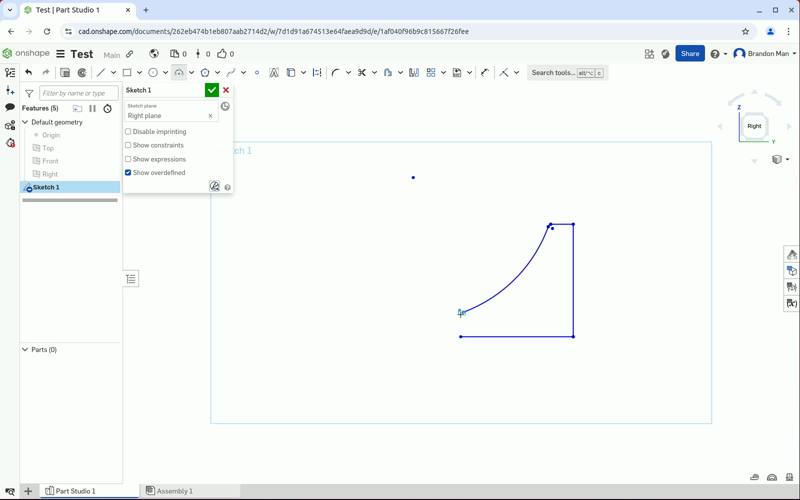
mouse_move(461, 312)
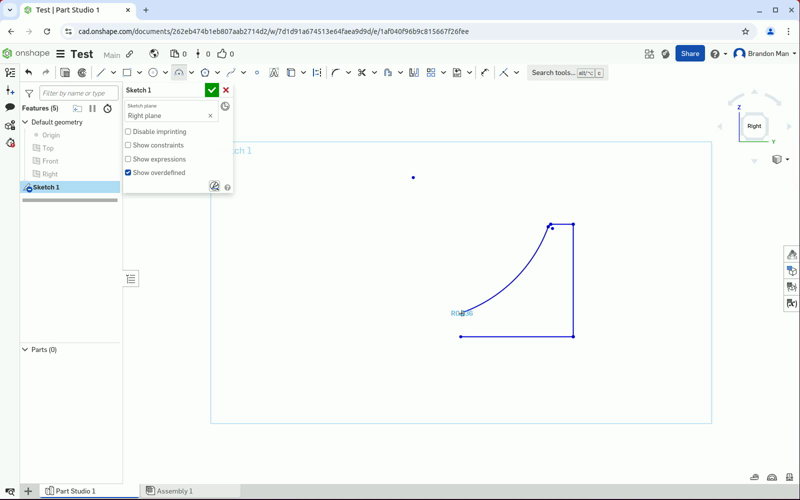
scroll(6)
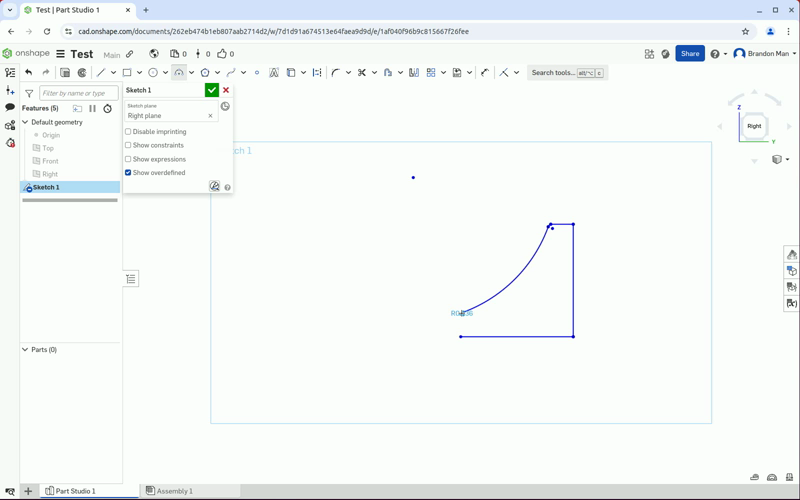
scroll(6)
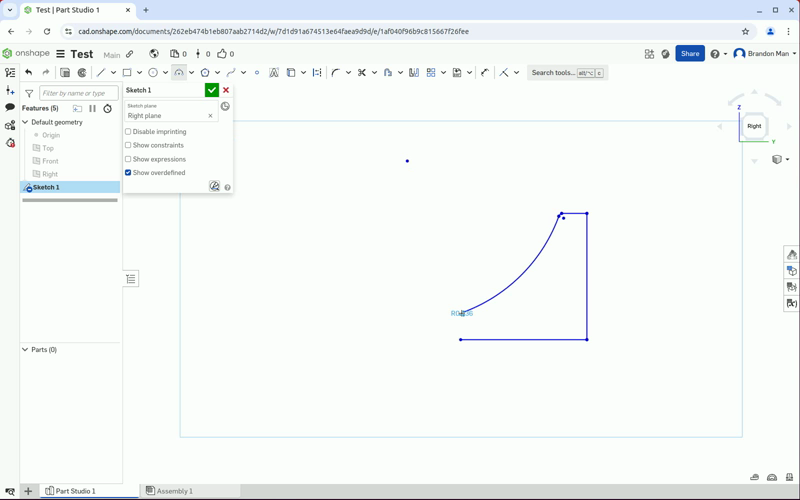
scroll(6)
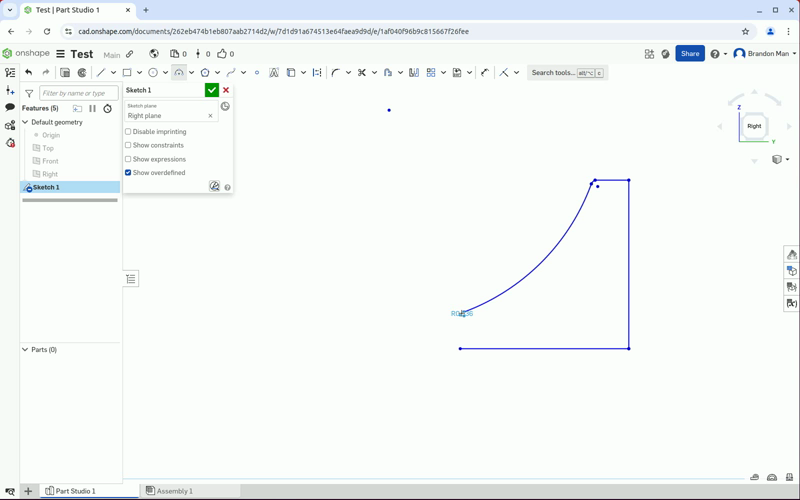
scroll(6)
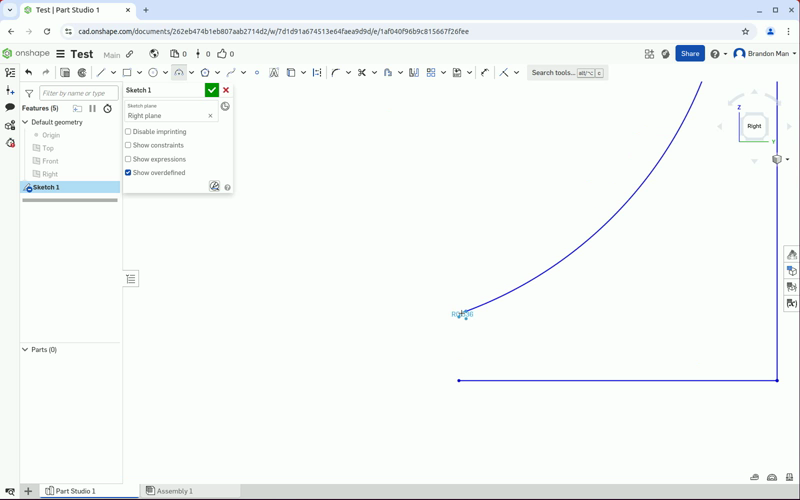
scroll(6)
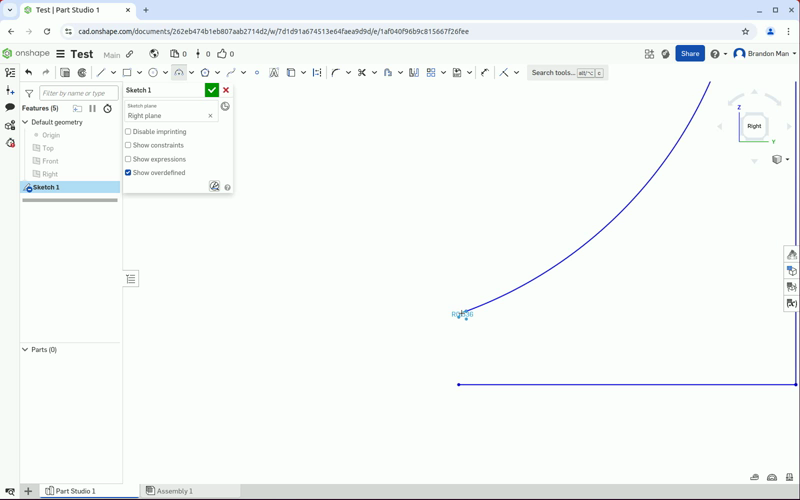
scroll(6)
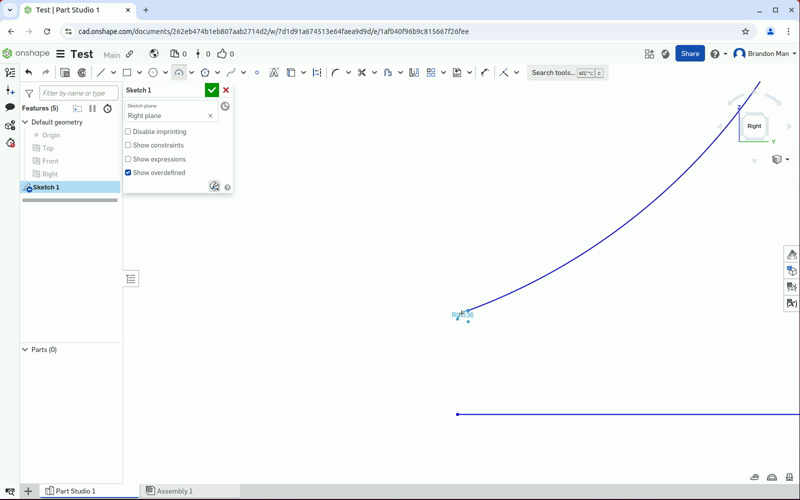
scroll(6)
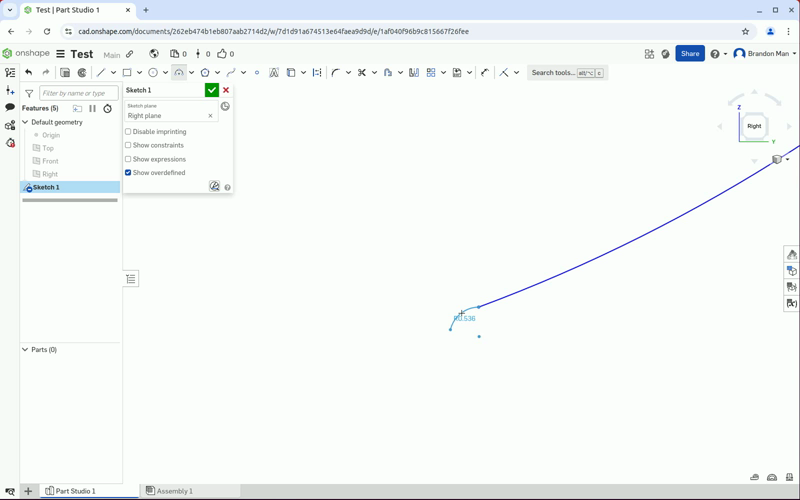
click(461, 312)
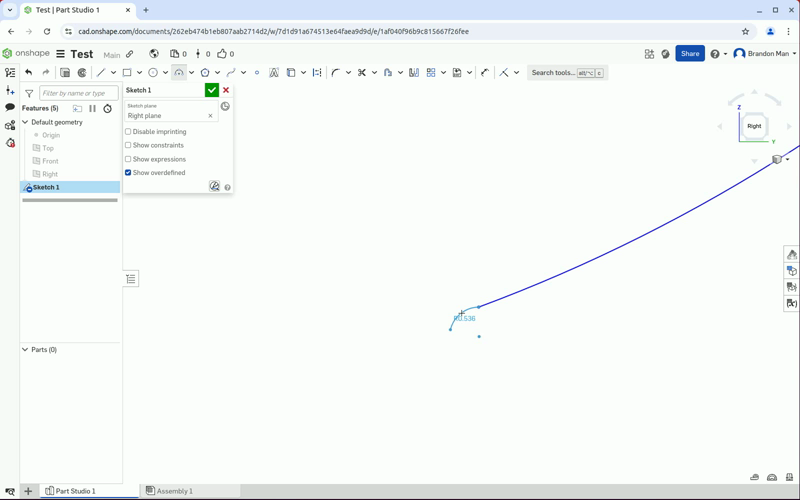
scroll(-6)
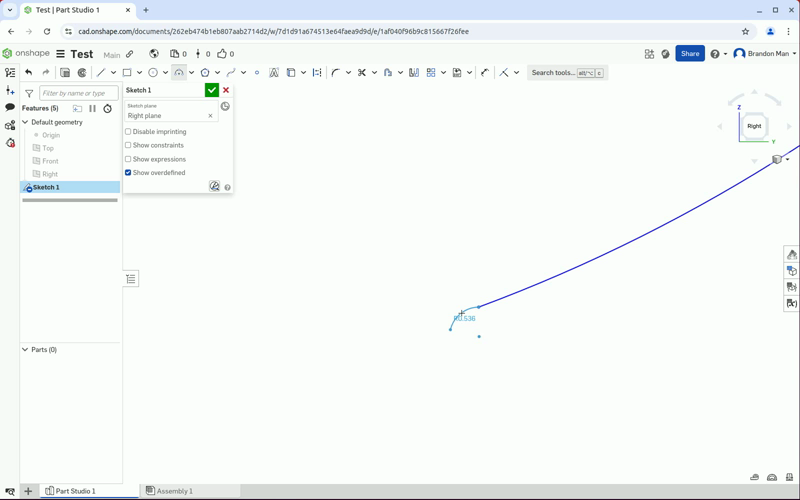
scroll(-6)
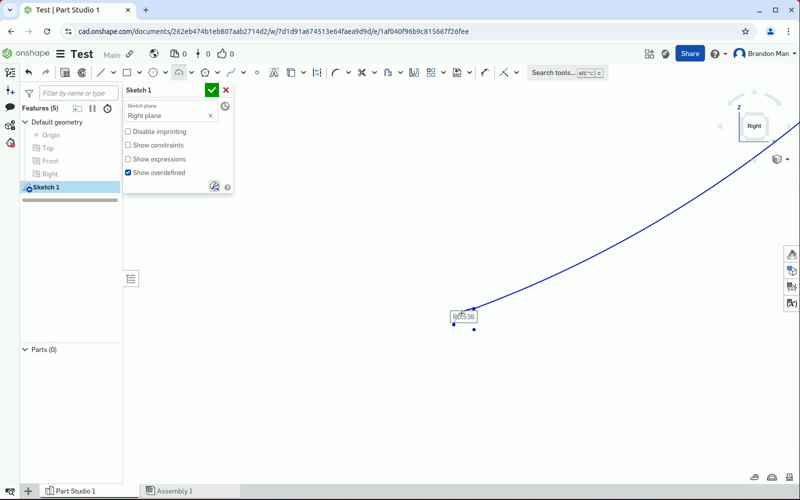
scroll(-6)
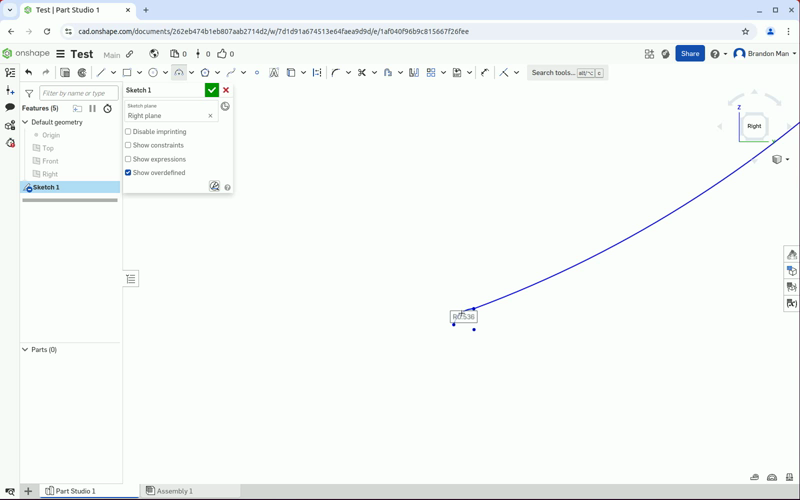
scroll(-6)
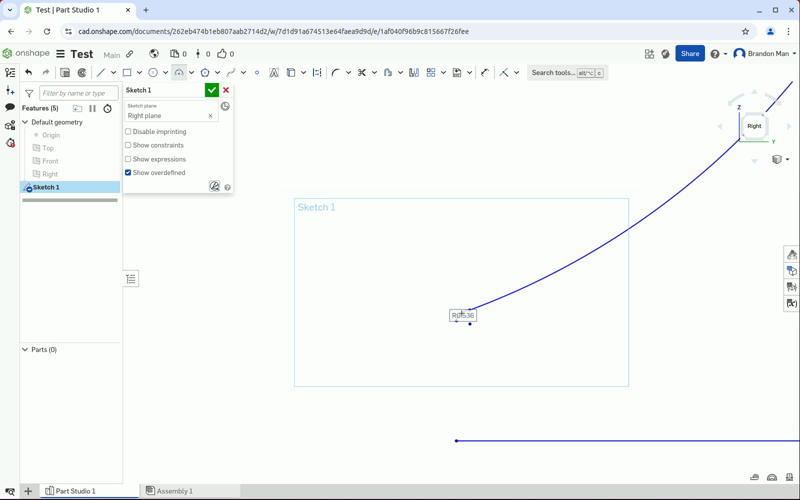
scroll(-6)
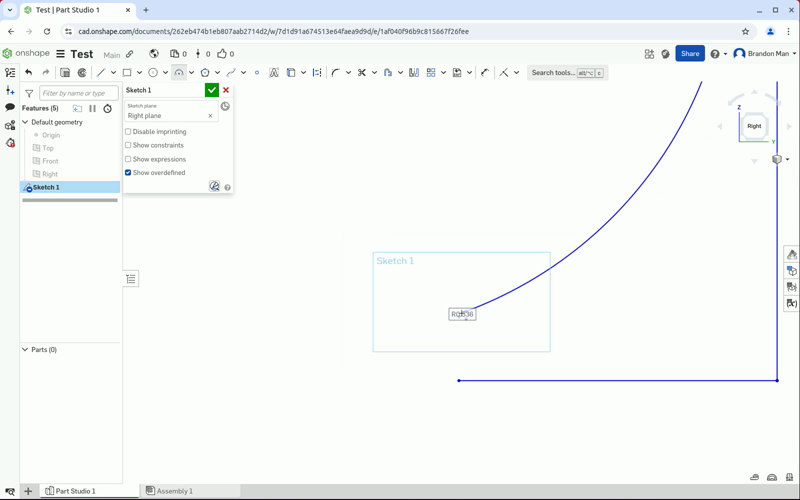
scroll(-6)
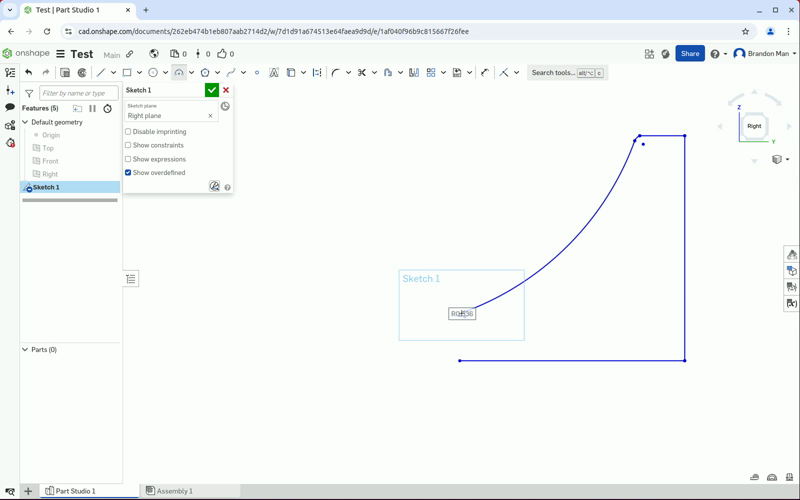
scroll(-6)
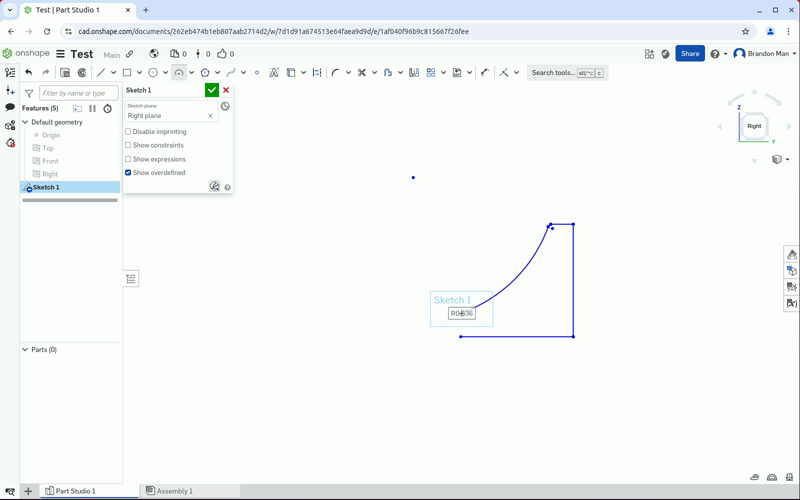
key_up(shift)
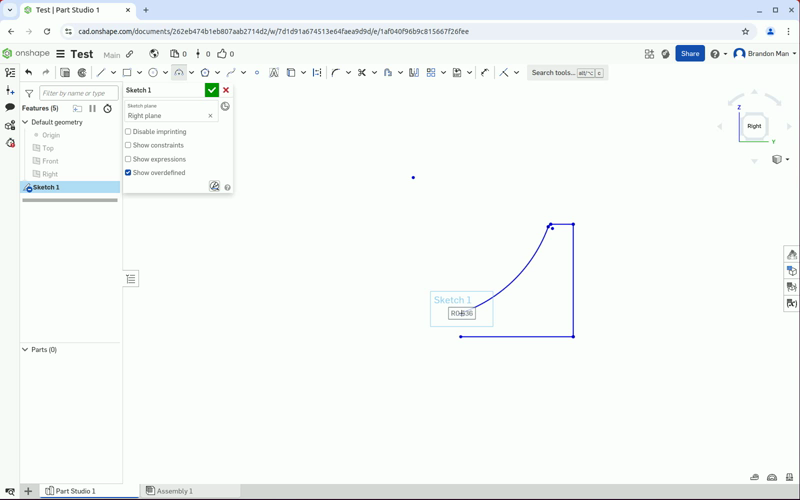
key(esc)
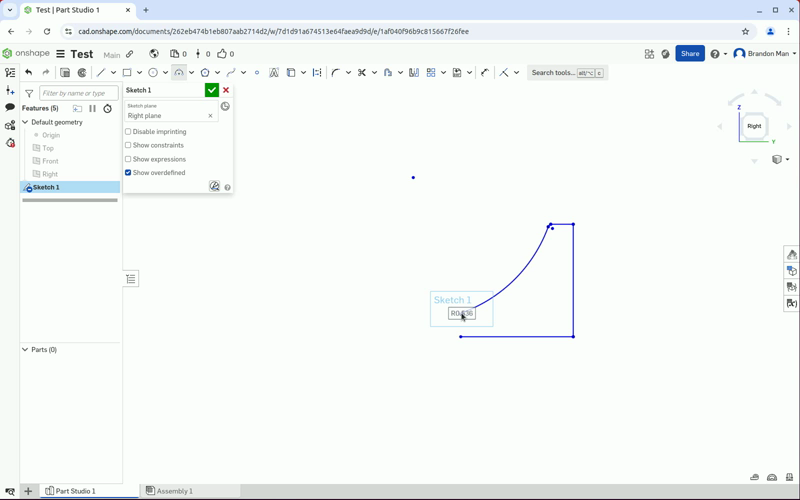
key(l)
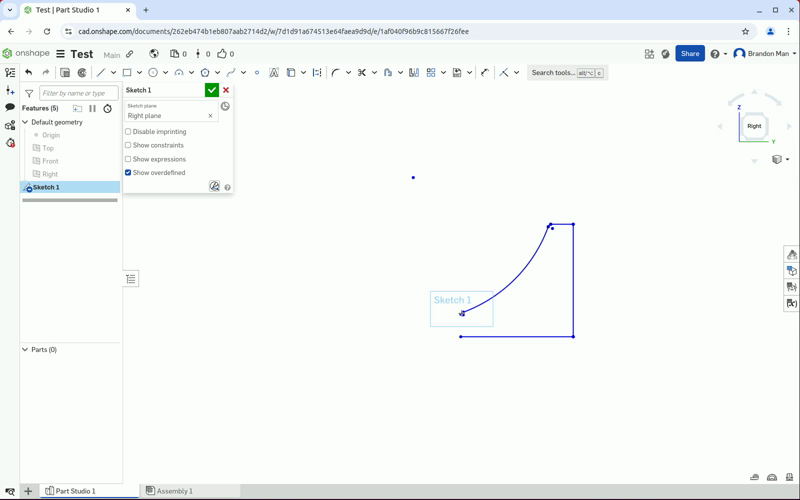
mouse_move(460, 314)
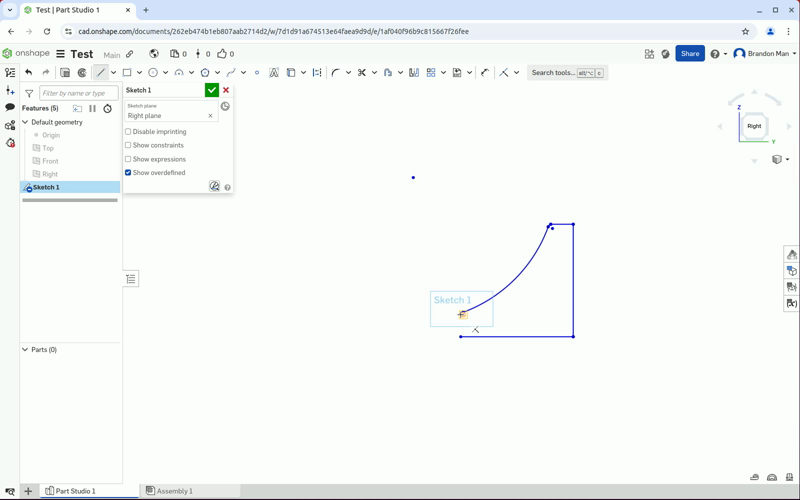
scroll(6)
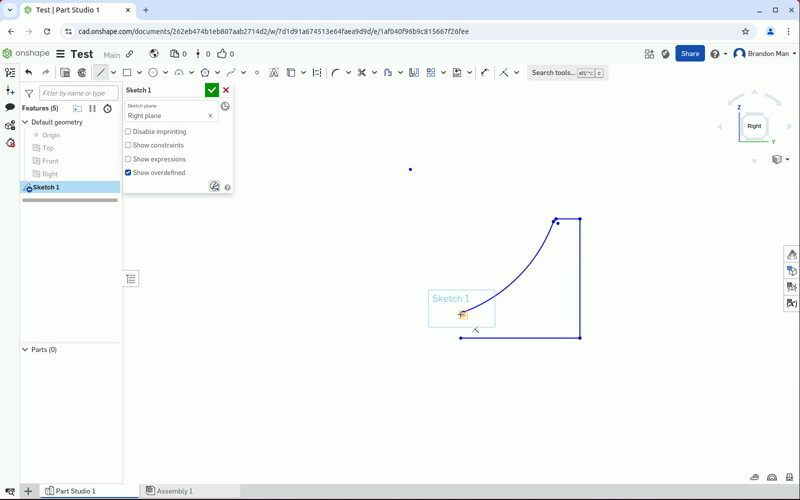
scroll(6)
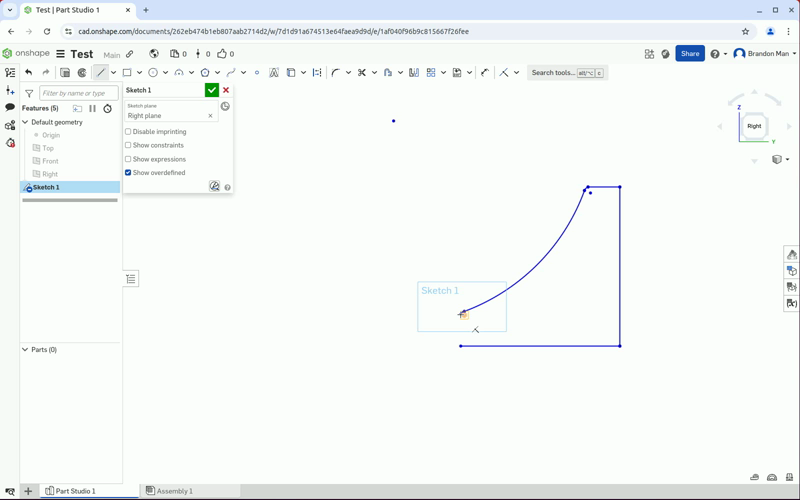
scroll(6)
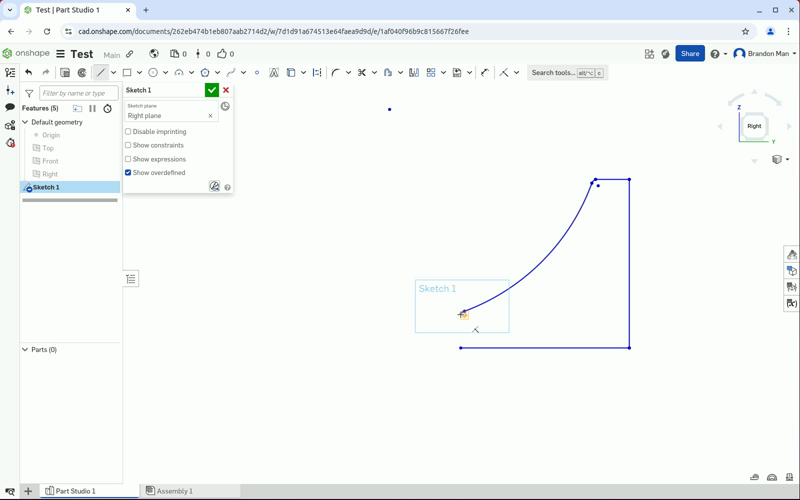
scroll(6)
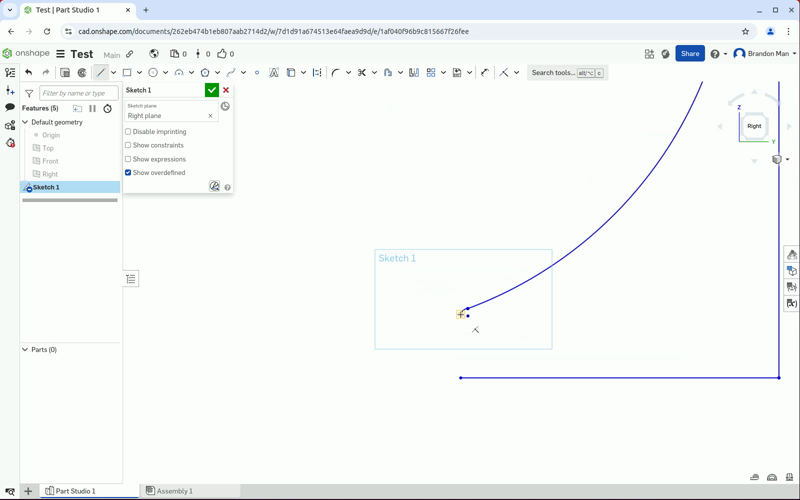
scroll(6)
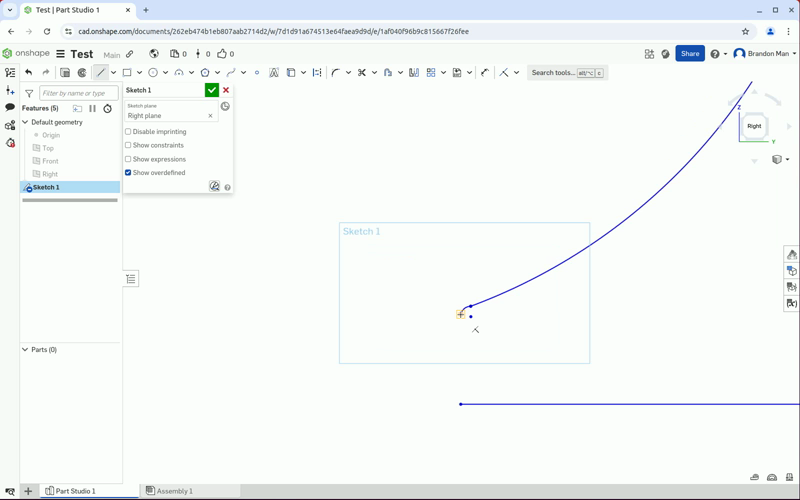
scroll(6)
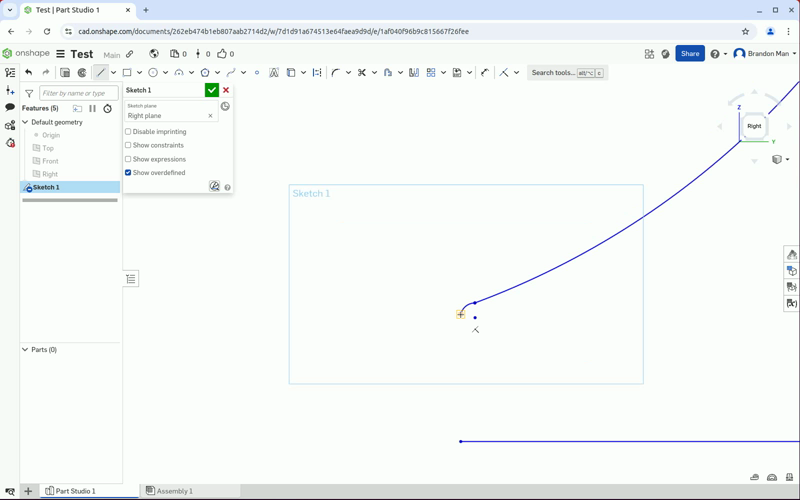
scroll(6)
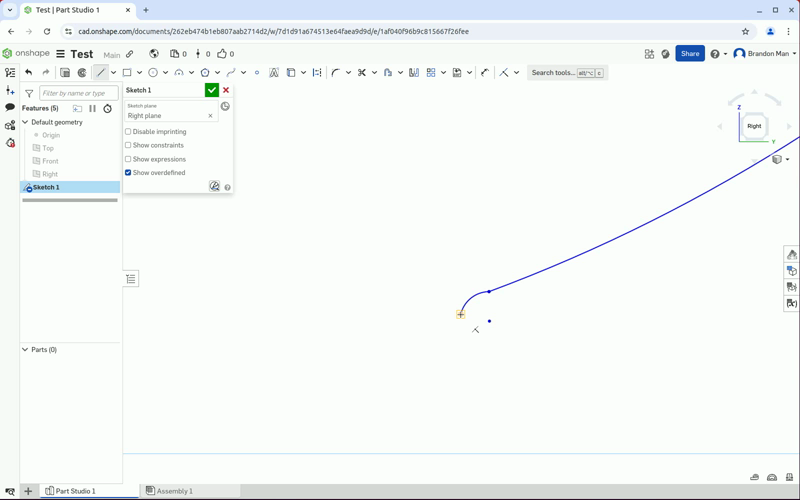
click(460, 314)
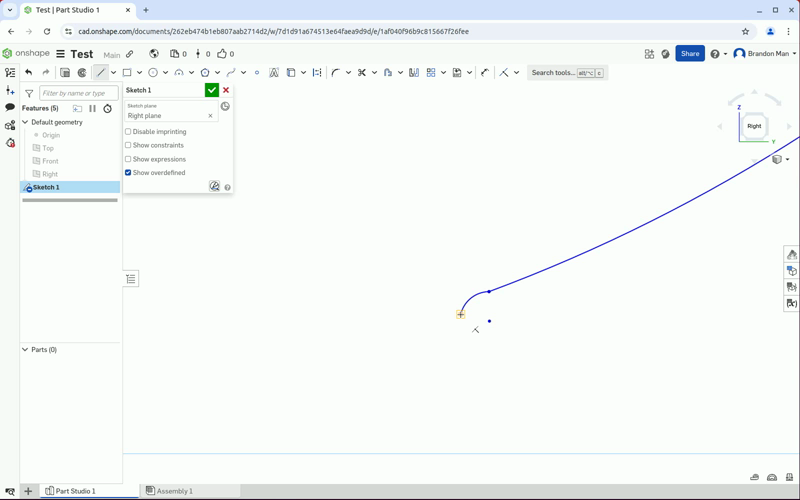
scroll(-6)
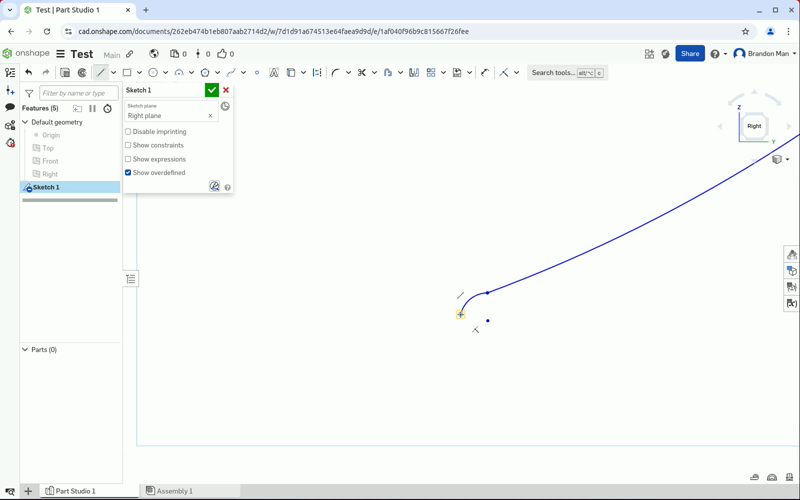
scroll(-6)
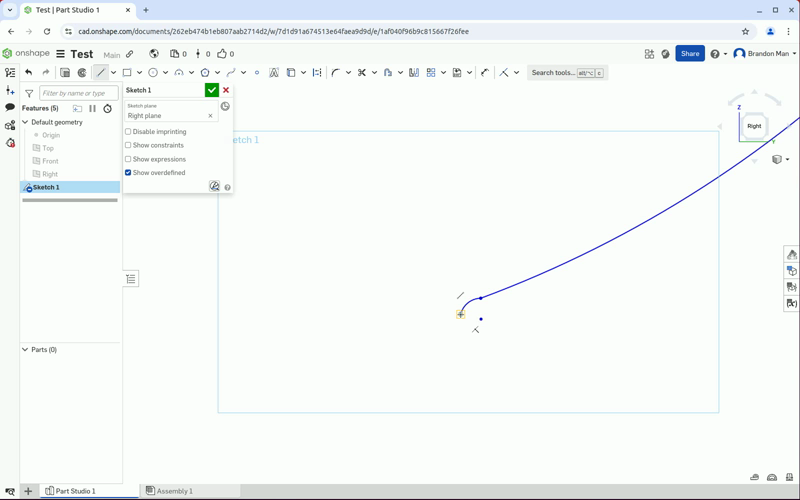
scroll(-6)
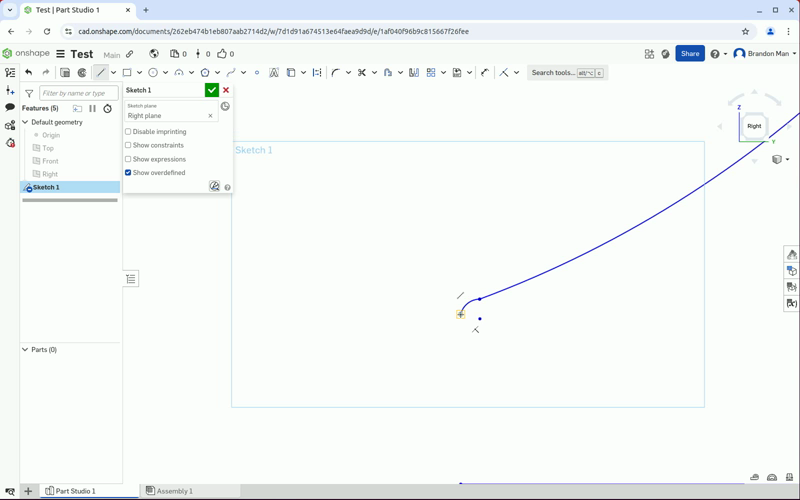
scroll(-6)
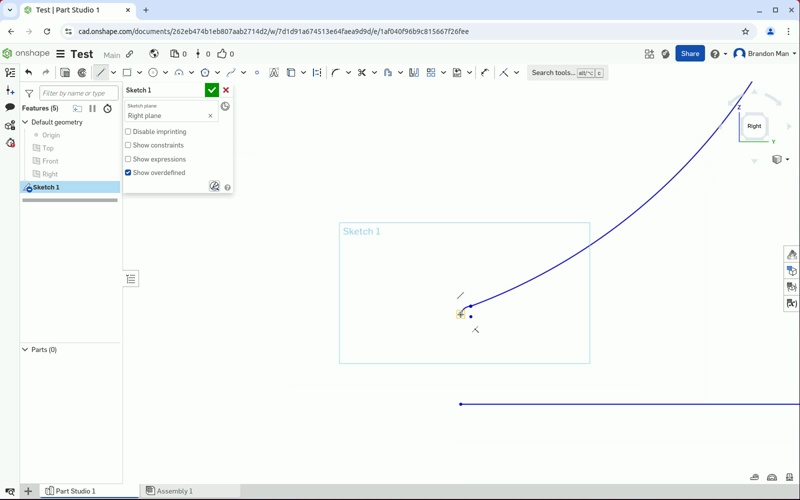
scroll(-6)
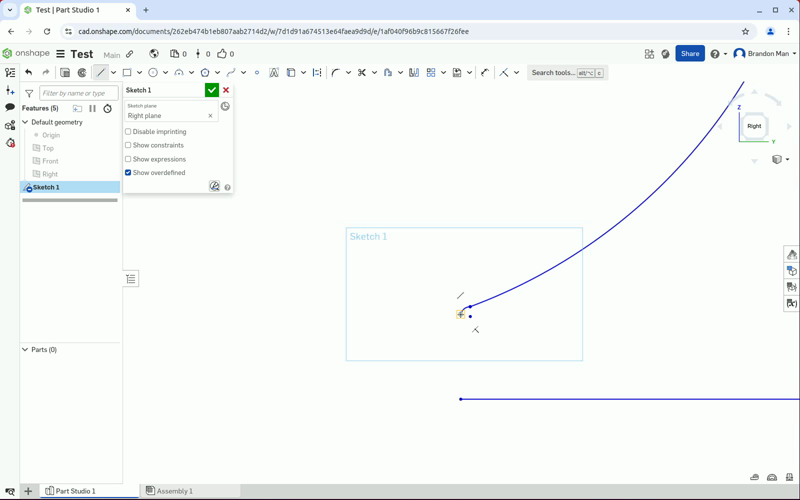
scroll(-6)
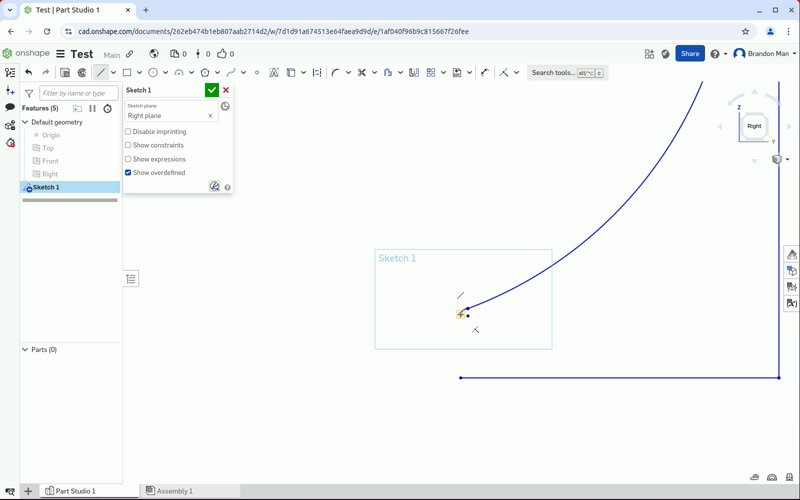
scroll(-6)
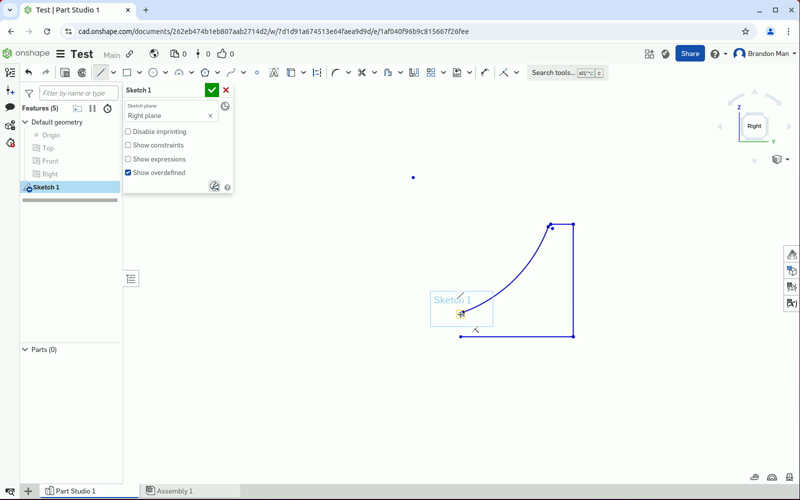
mouse_move(490, 314)
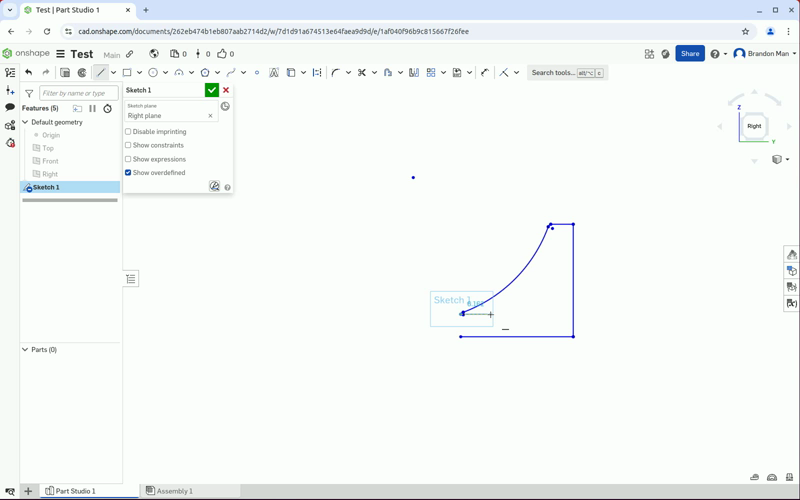
key_down(shift)
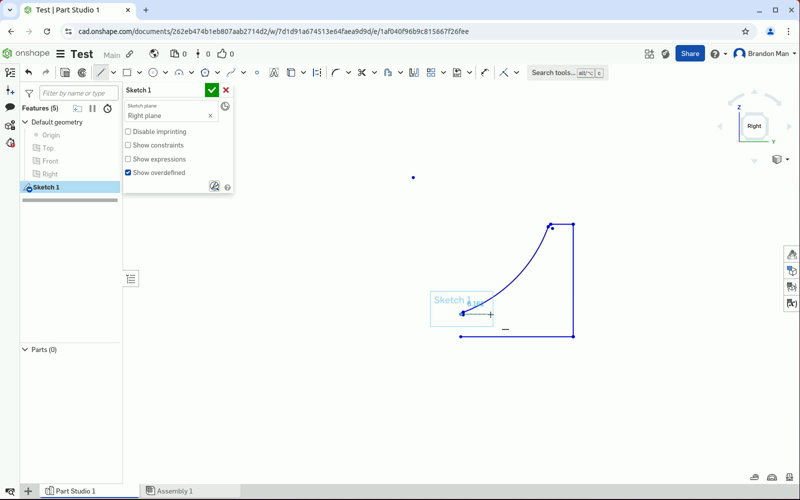
mouse_move(460, 336)
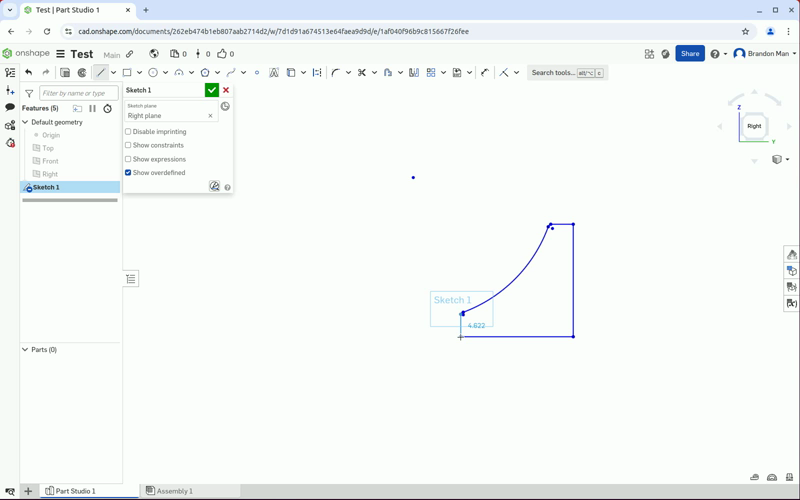
key_up(shift)
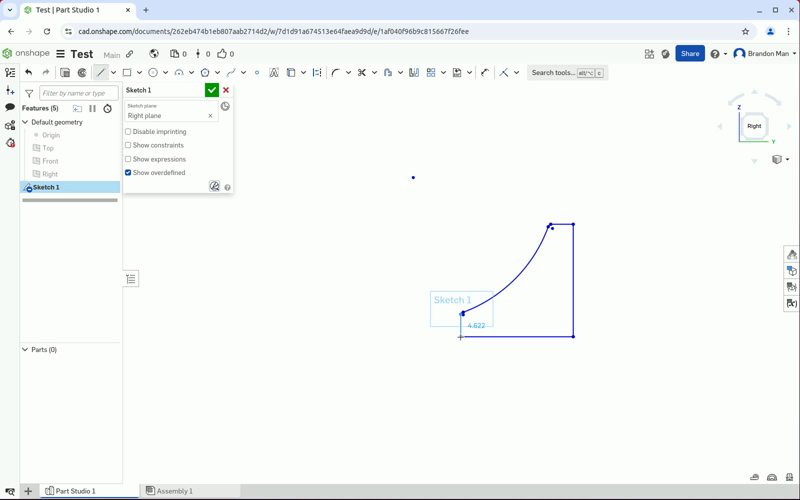
click(460, 336)
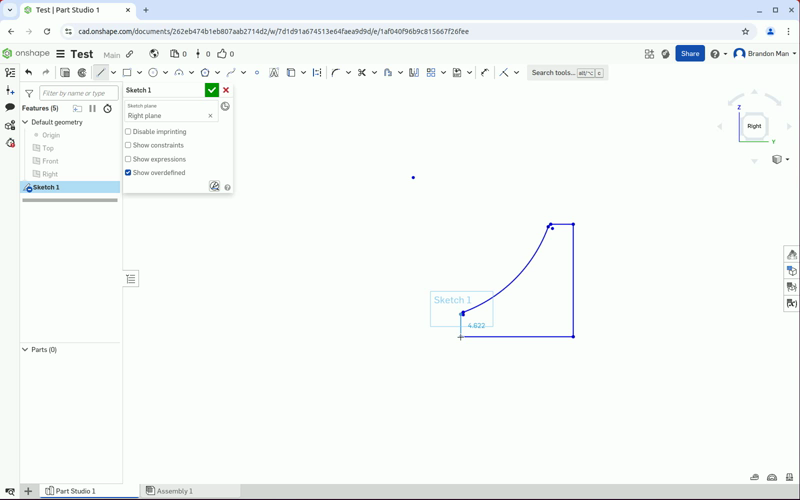
key(esc)
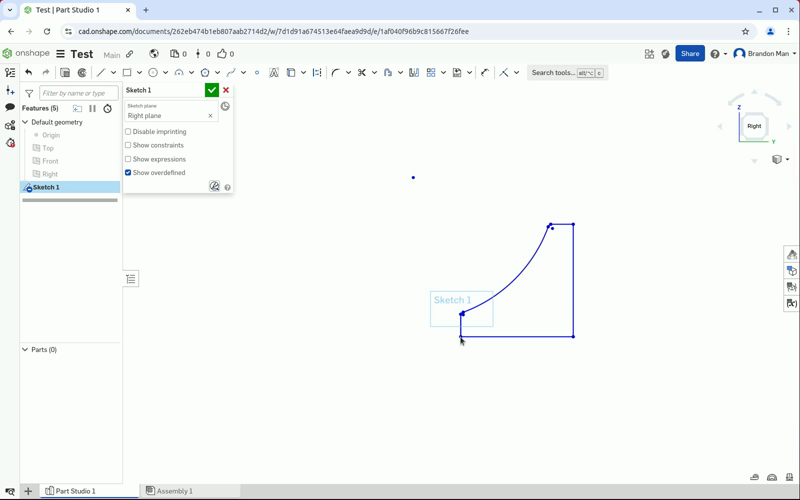
mouse_move(540, 300)
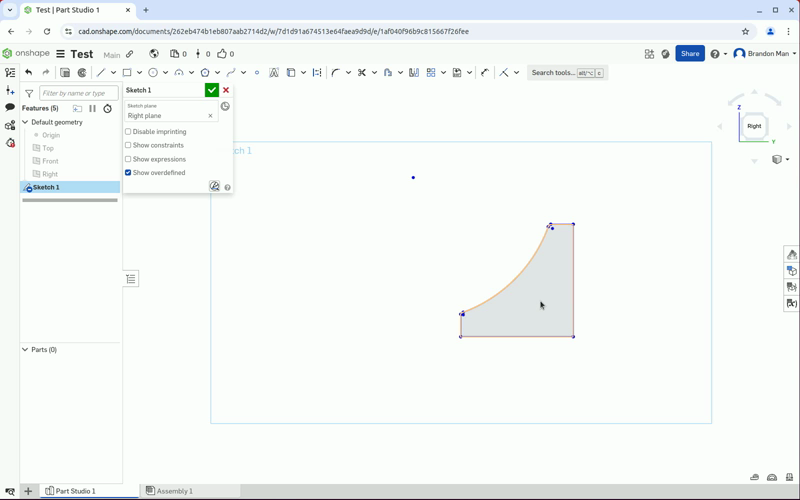
click(540, 300)
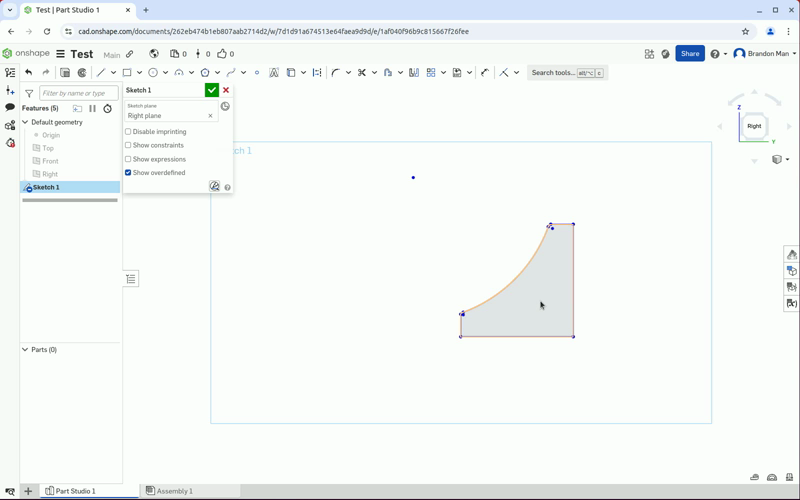
mouse_move(73, 352)
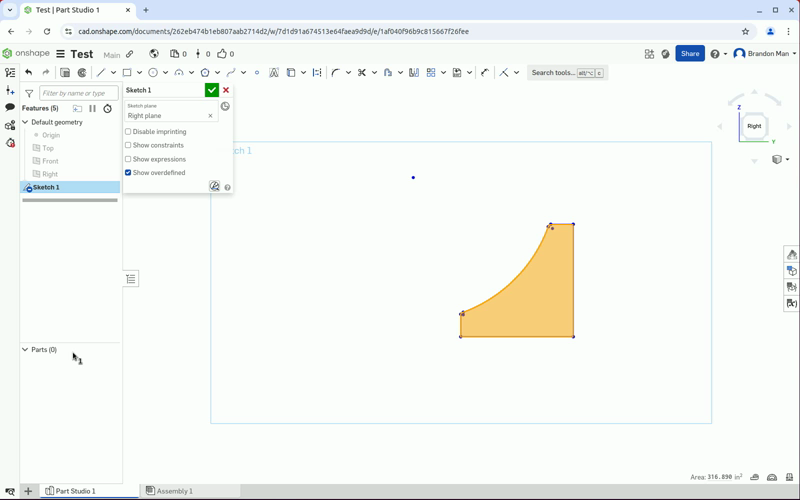
key(shift+y)
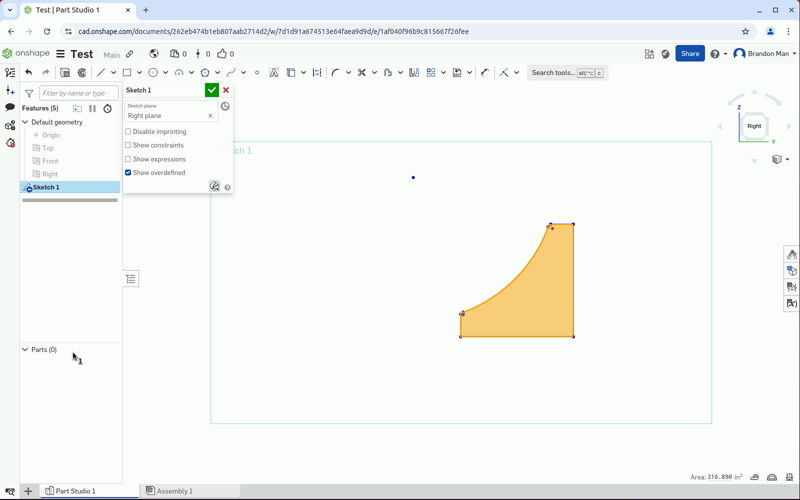
key(shift+e)
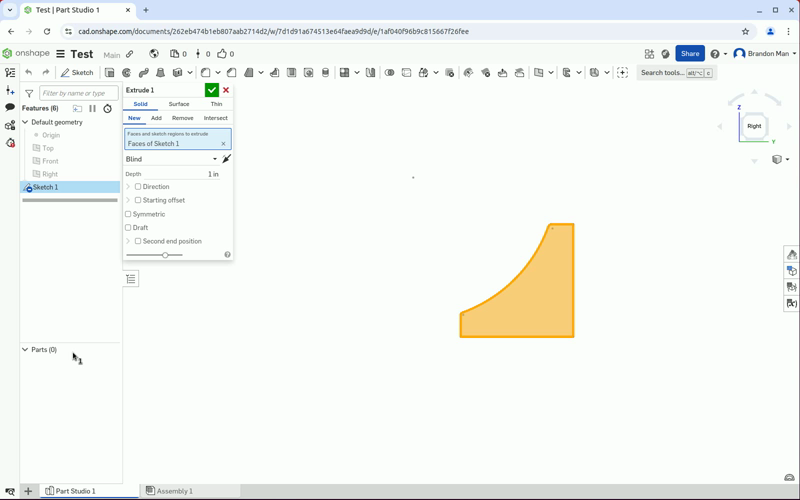
mouse_move(143, 106)
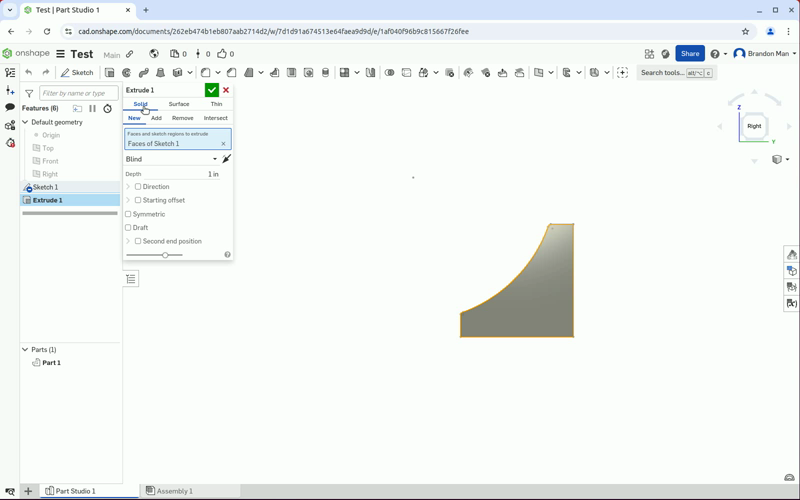
click(143, 106)
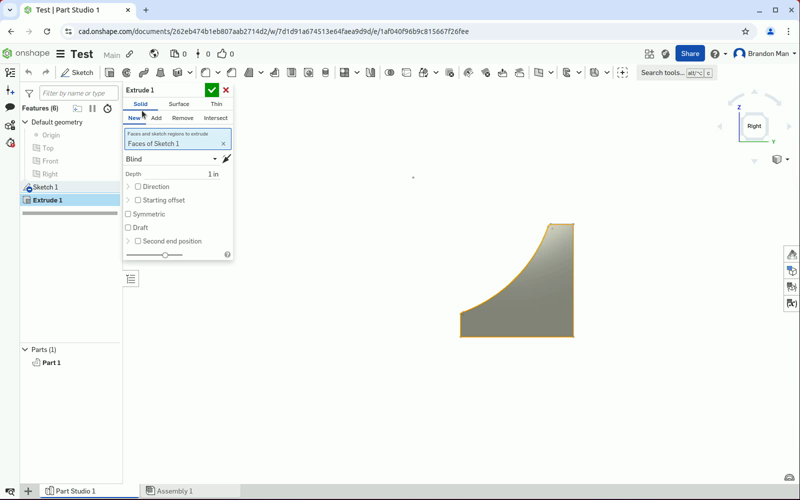
mouse_move(137, 120)
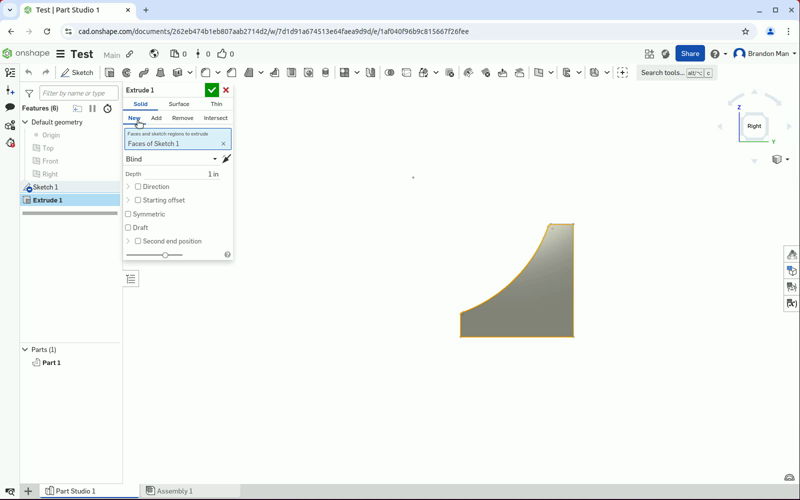
click(137, 120)
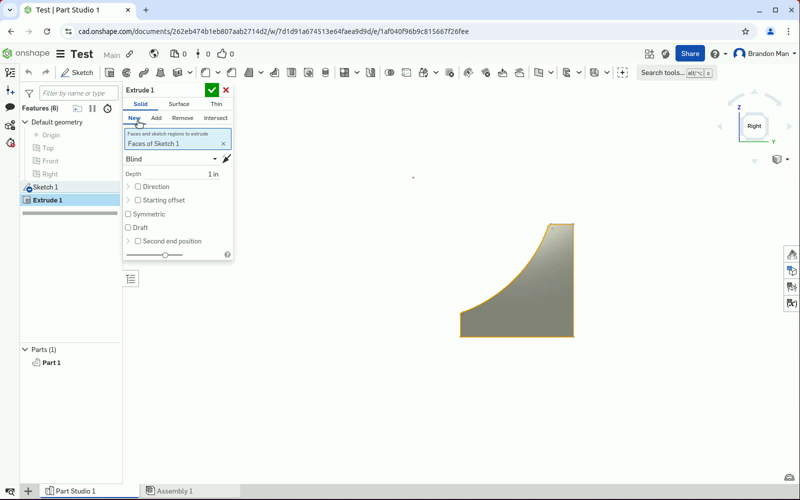
key(tab, 4)
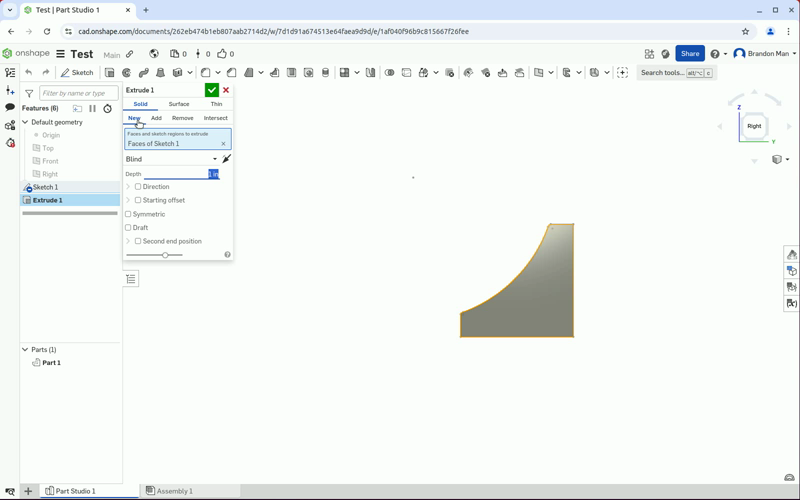
text(40.44)
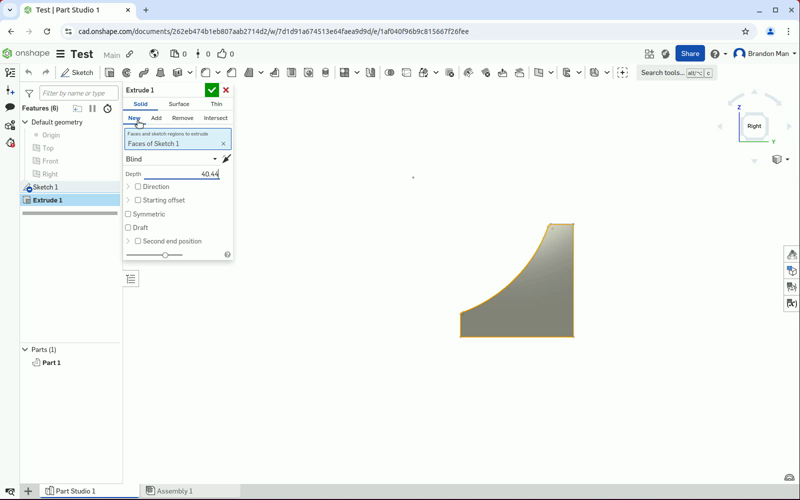
key(tab, 3)
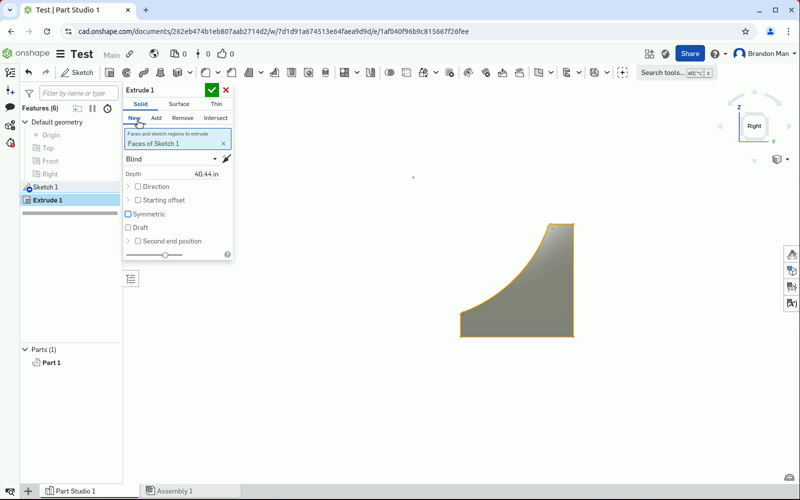
key(space)
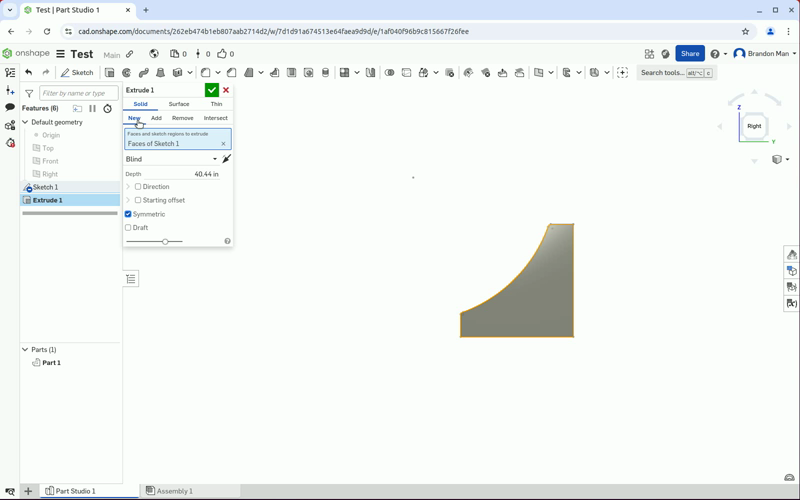
key(enter)
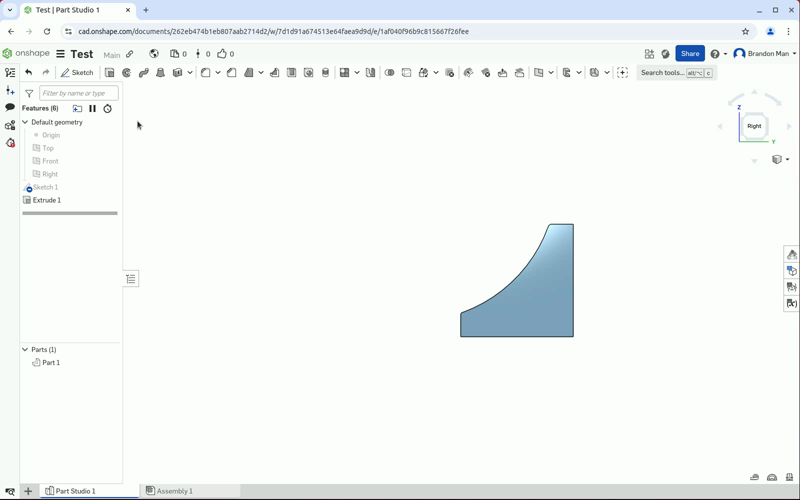
key(shift+h)
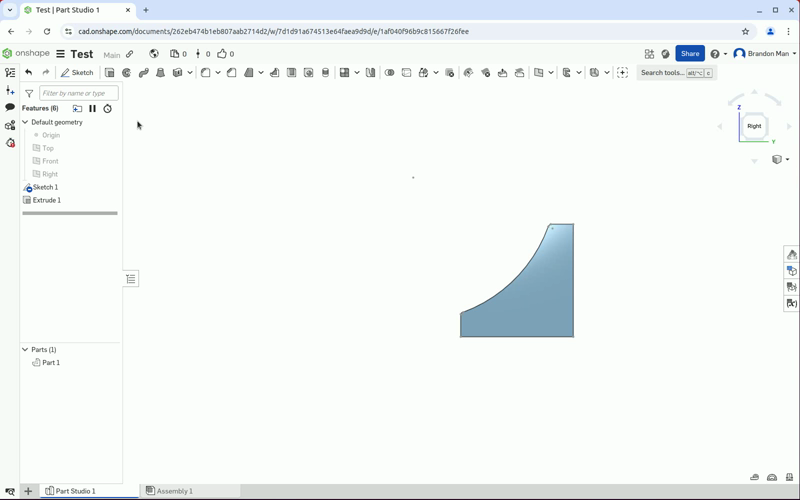
key(shift+h)
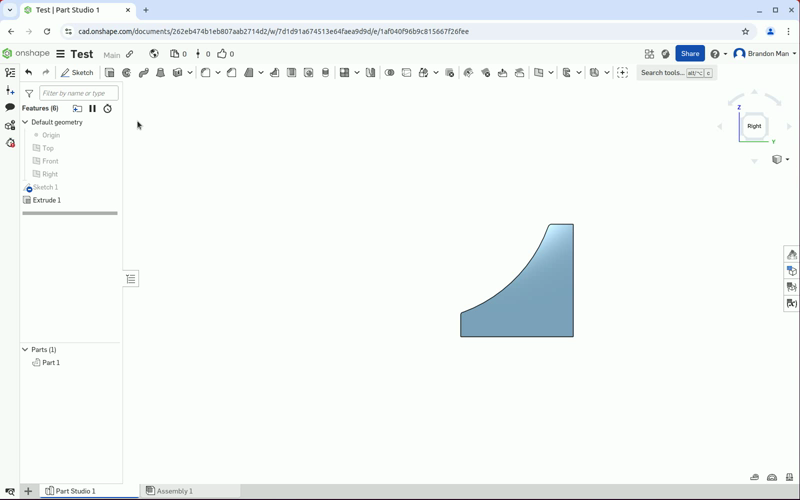
mouse_move(73, 189)
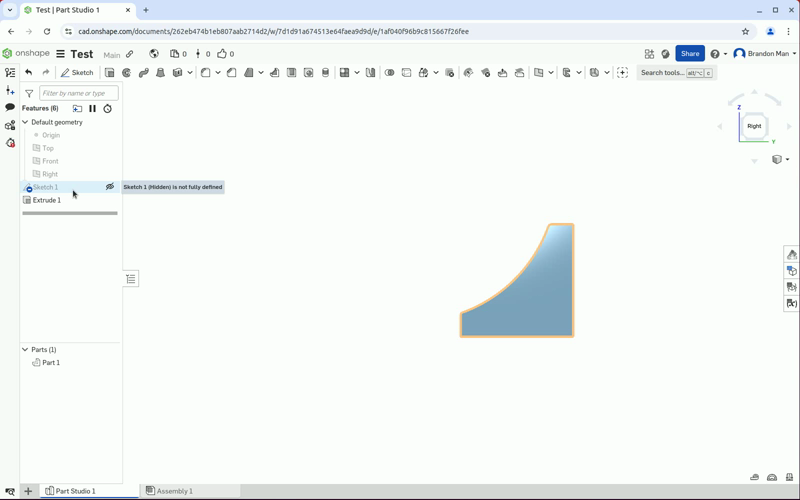
click(73, 189)
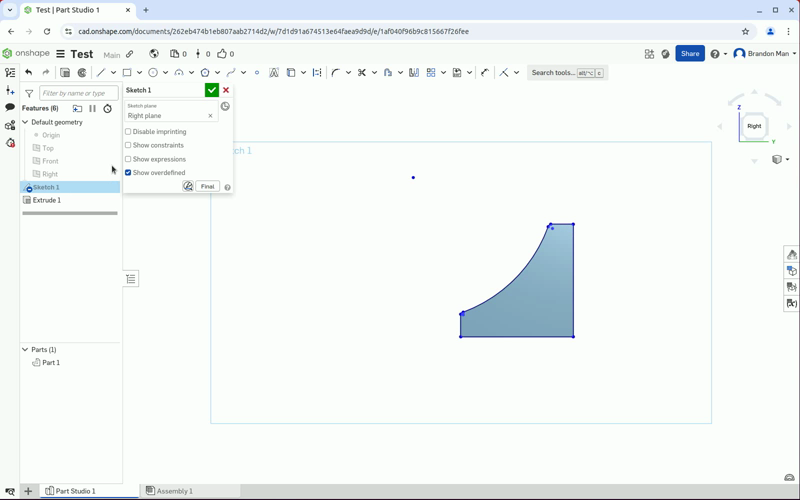
mouse_move(229, 92)
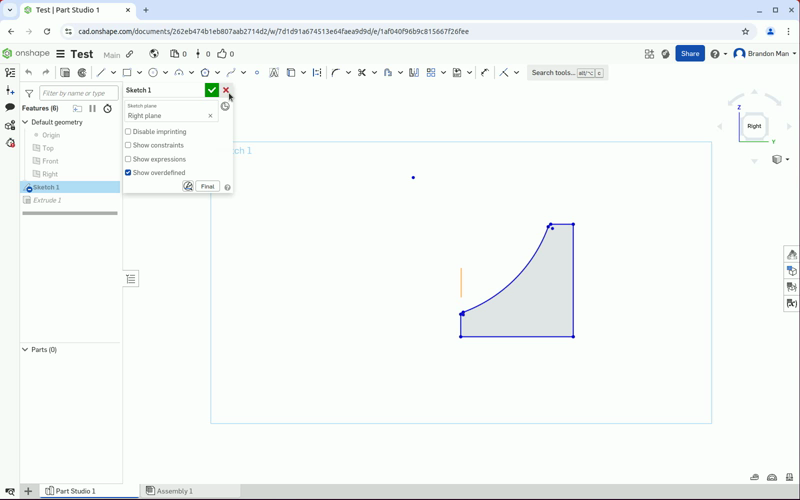
click(229, 92)
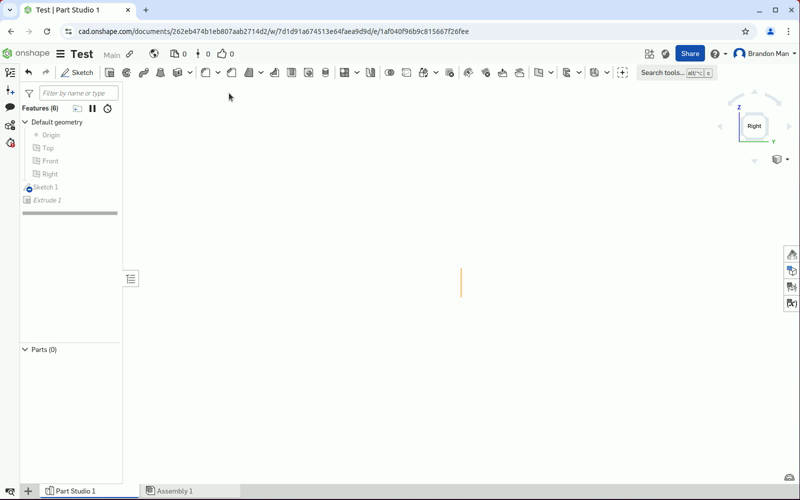
mouse_move(73, 352)
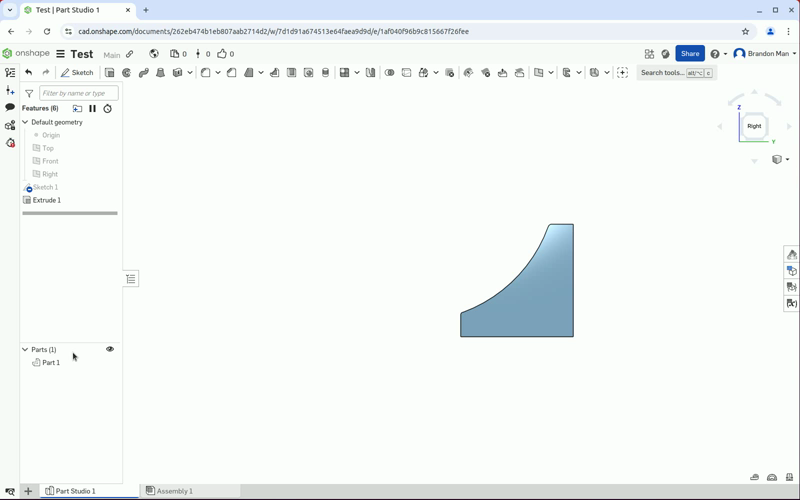
key(y)
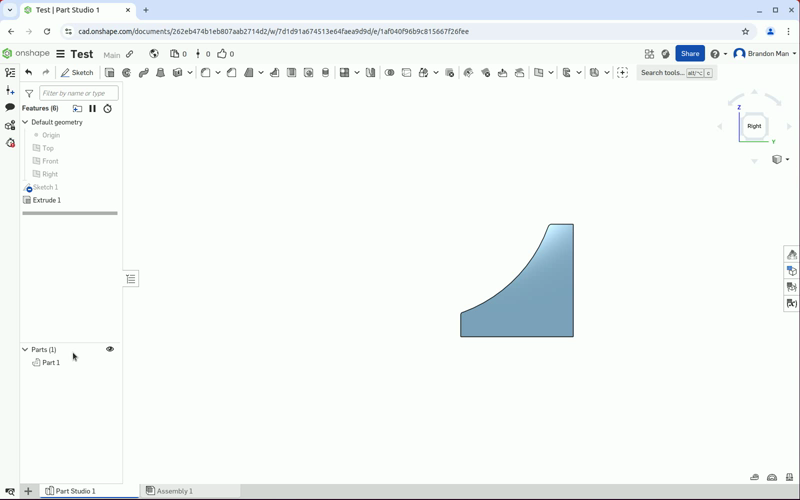
key(shift+p)
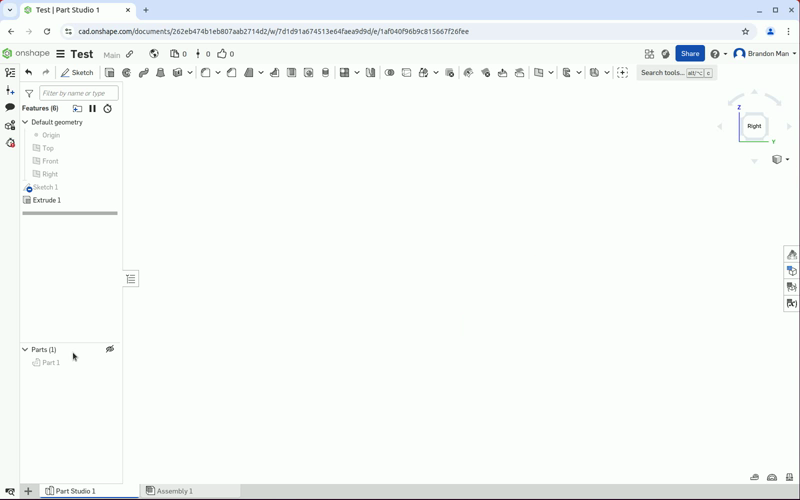
key(space)
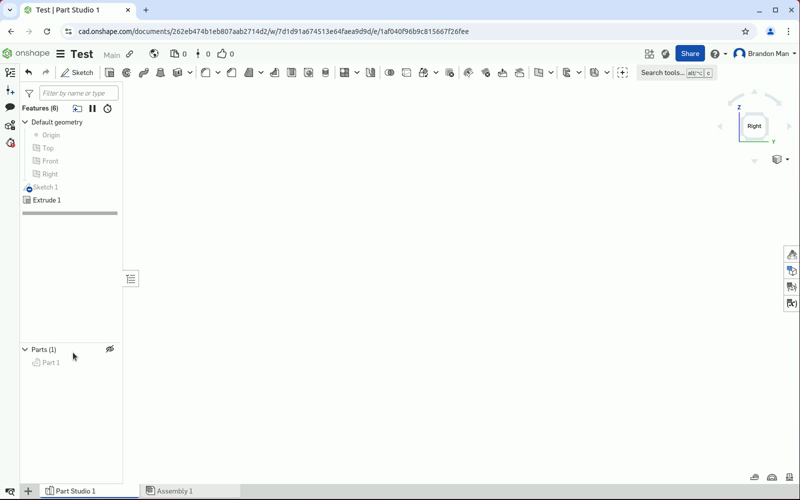
key_down(shift)
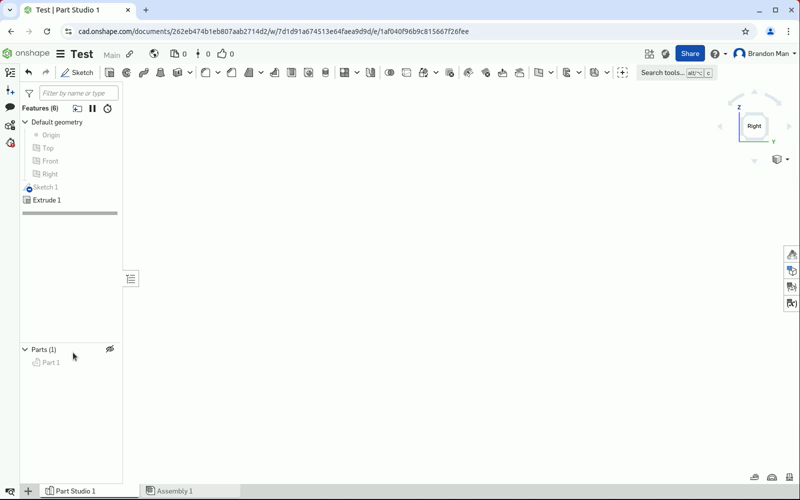
key(right)
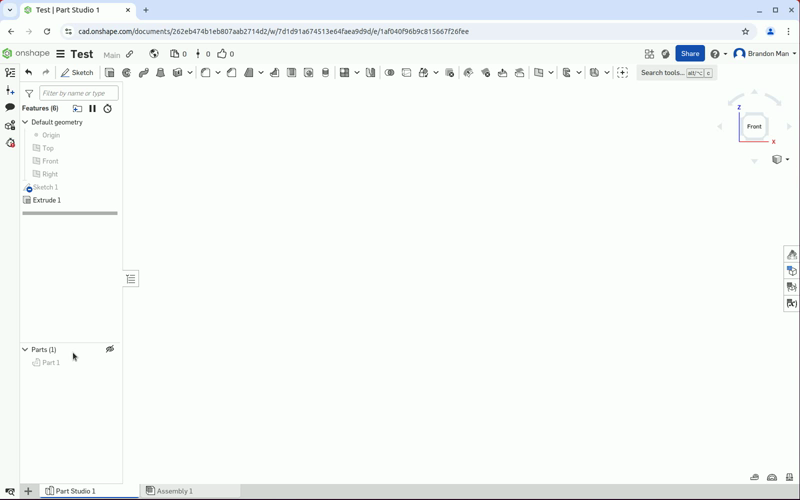
key_up(shift)
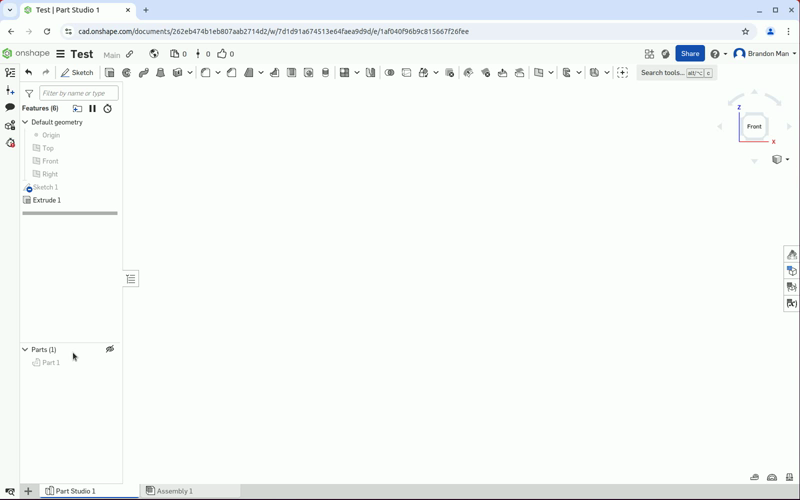
mouse_move(73, 352)
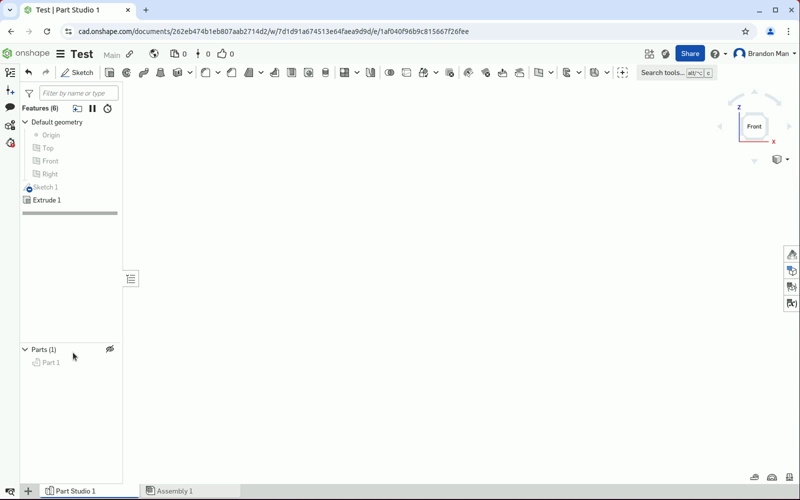
key(shift+y)
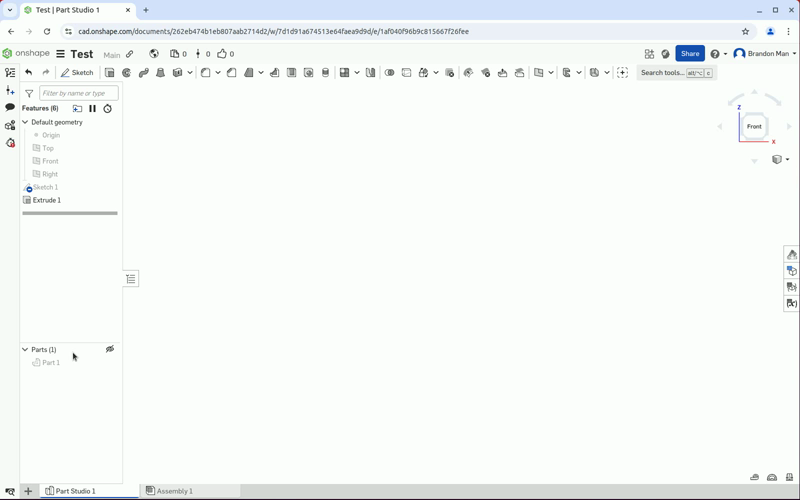
key(shift+s)
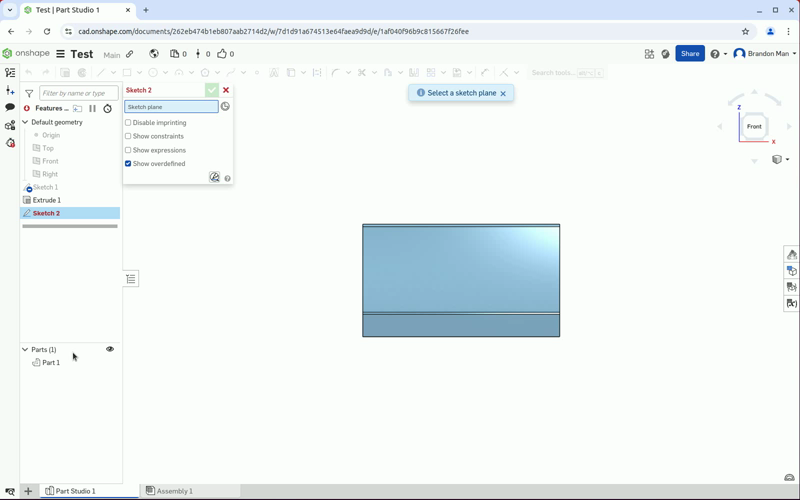
mouse_move(73, 163)
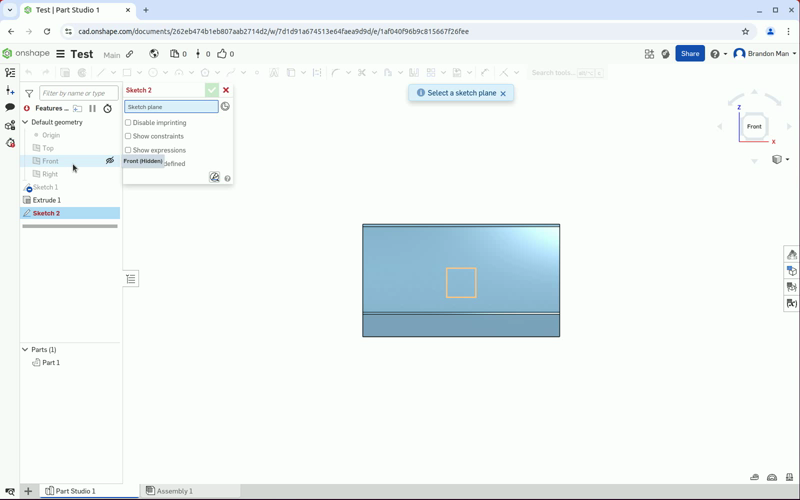
click(73, 163)
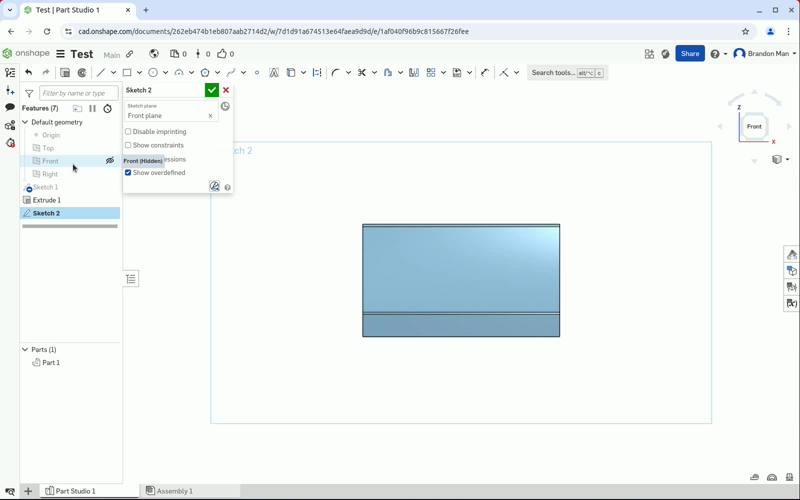
mouse_move(73, 352)
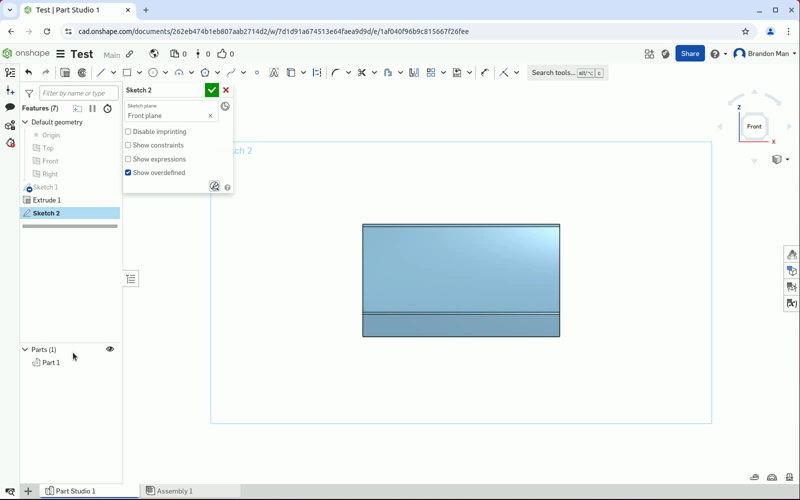
key(y)
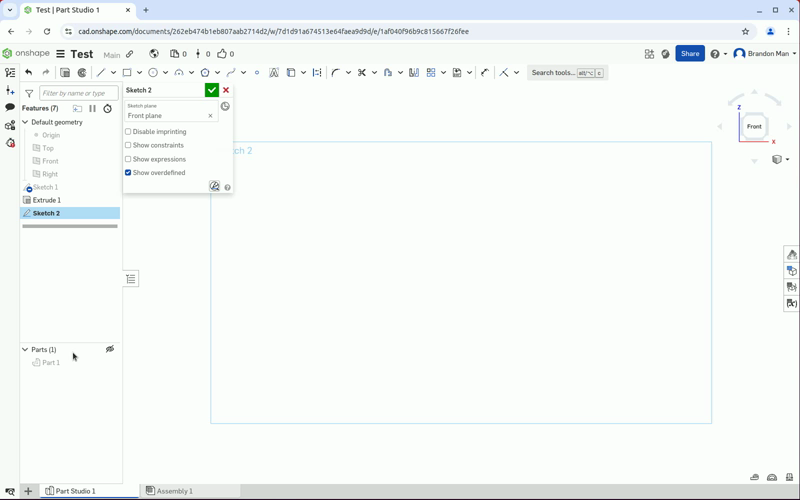
key(l)
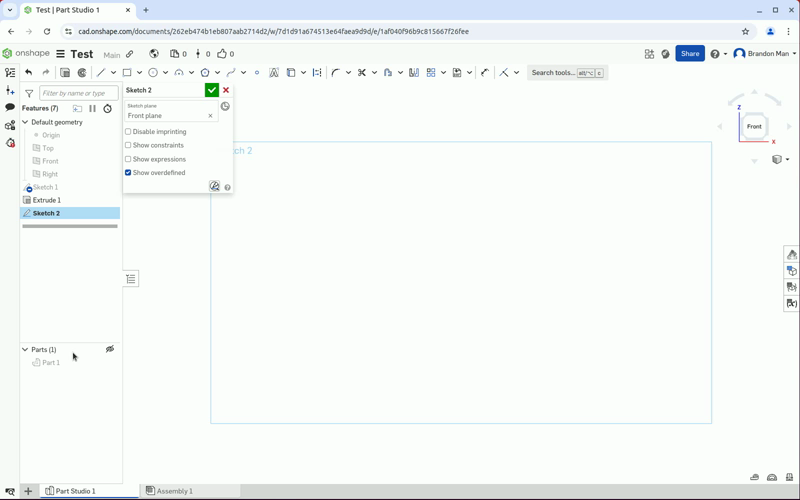
key_down(shift)
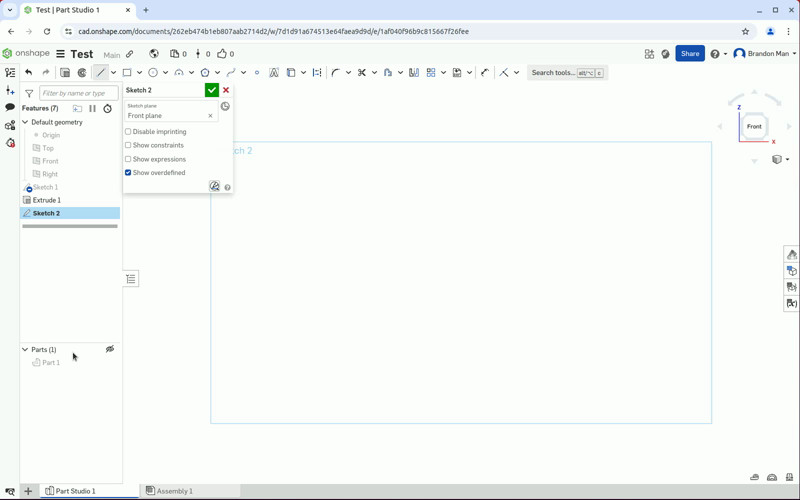
mouse_move(374, 312)
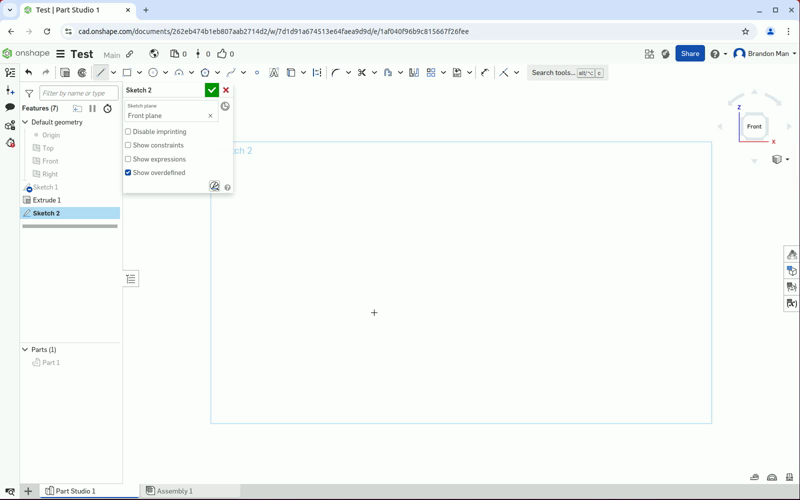
click(374, 312)
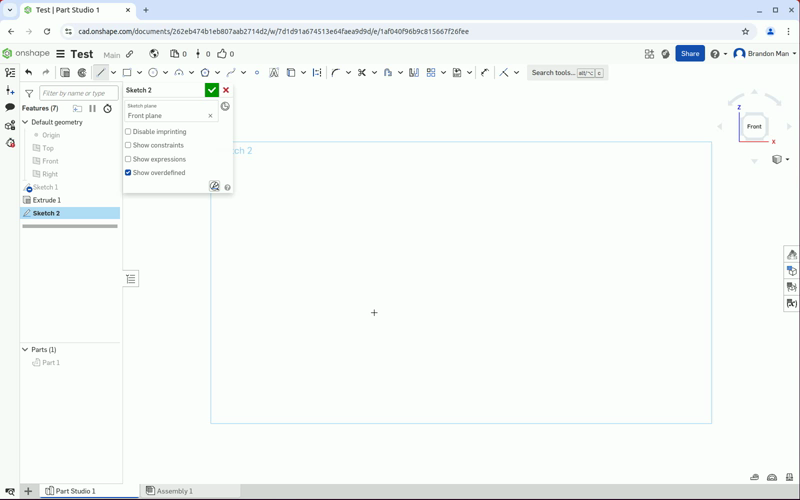
key_up(shift)
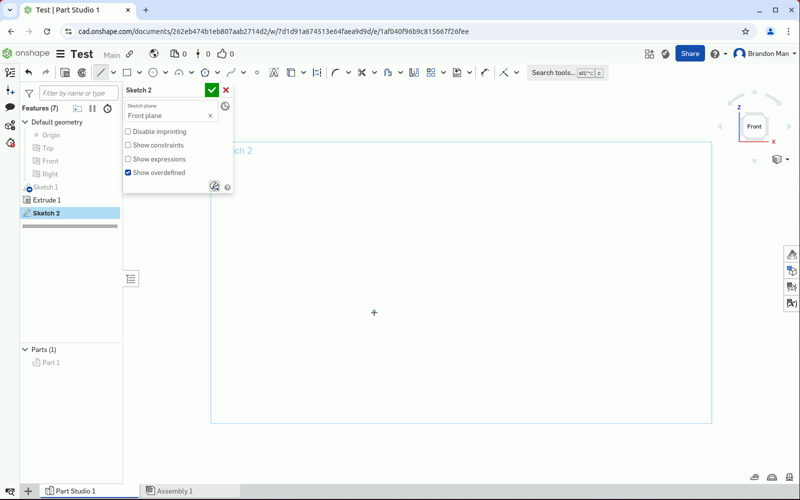
key_down(shift)
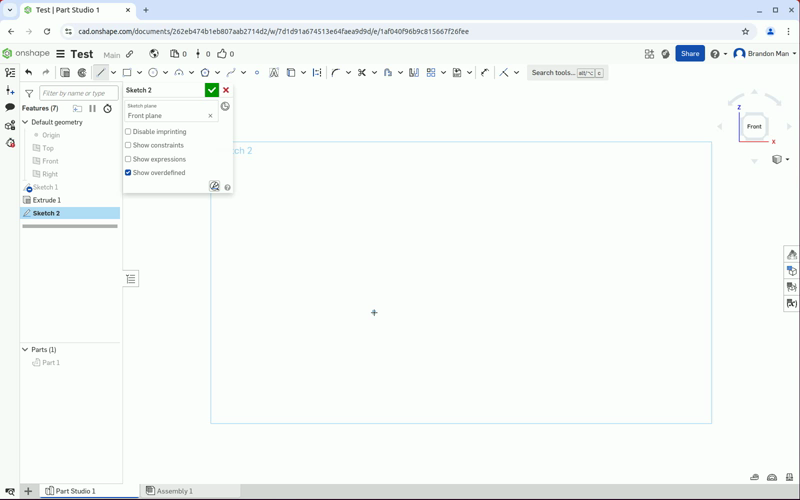
mouse_move(404, 312)
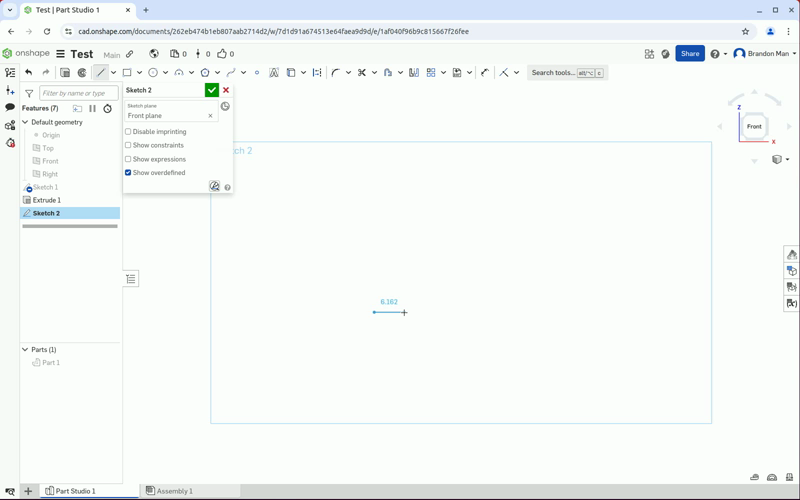
mouse_move(394, 312)
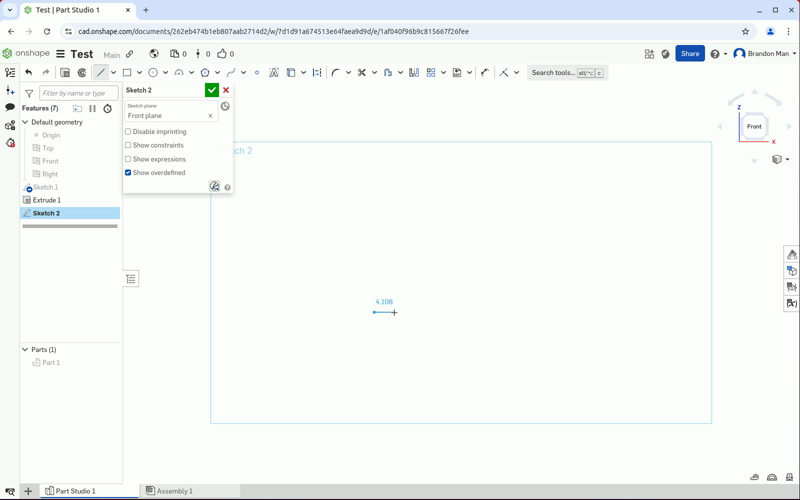
click(394, 312)
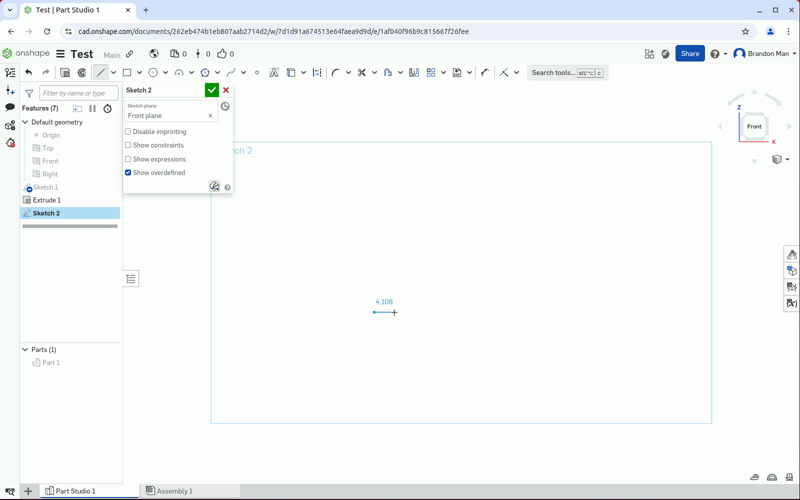
key_up(shift)
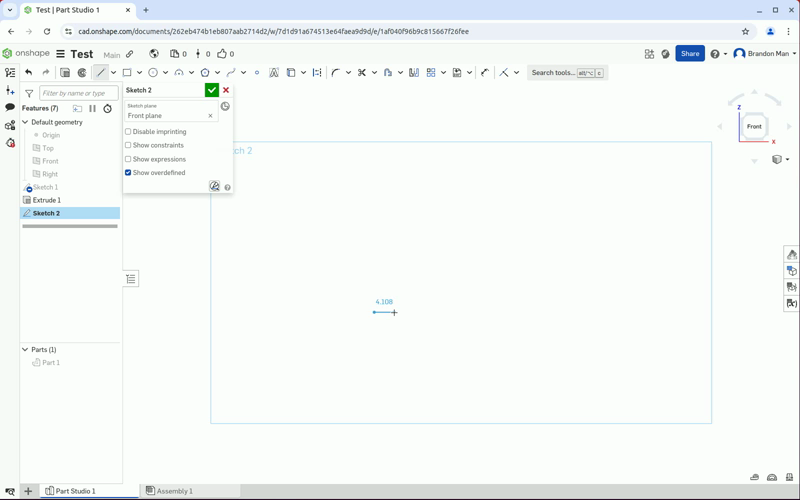
key_down(shift)
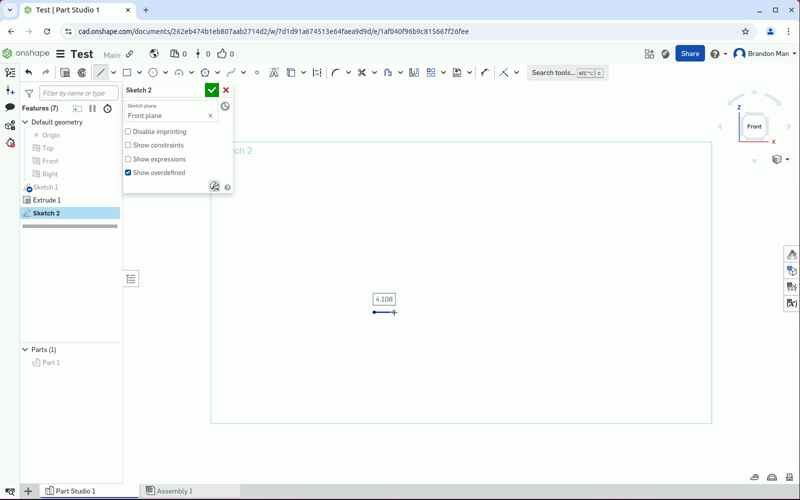
mouse_move(424, 312)
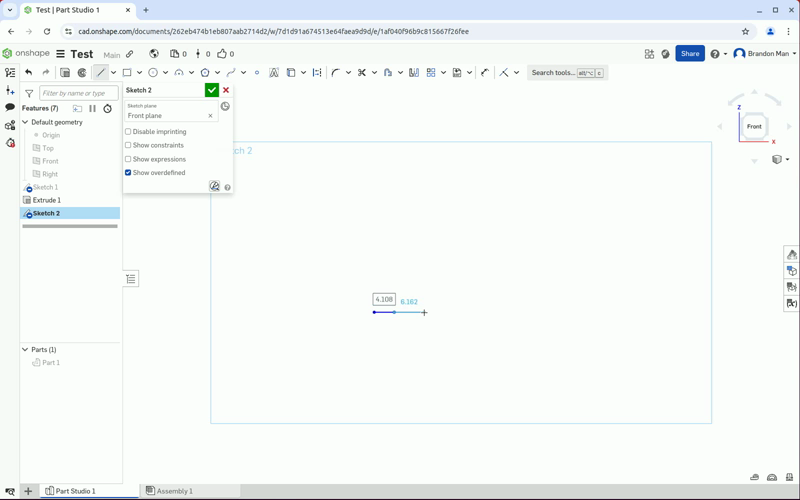
mouse_move(405, 312)
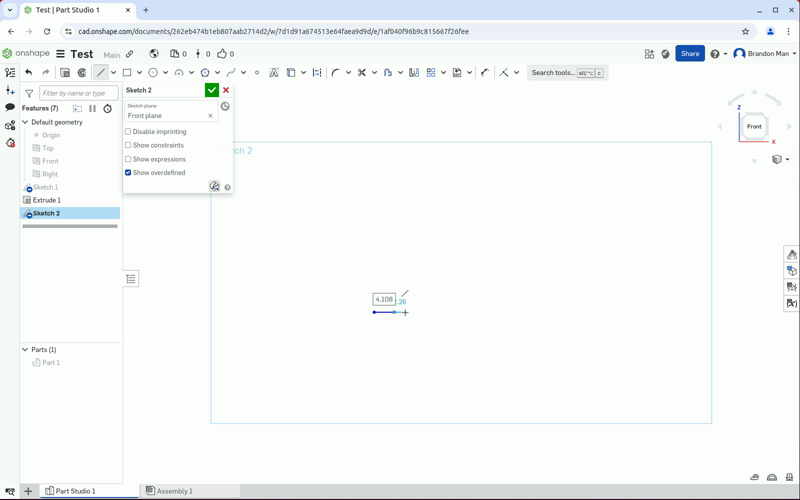
click(405, 312)
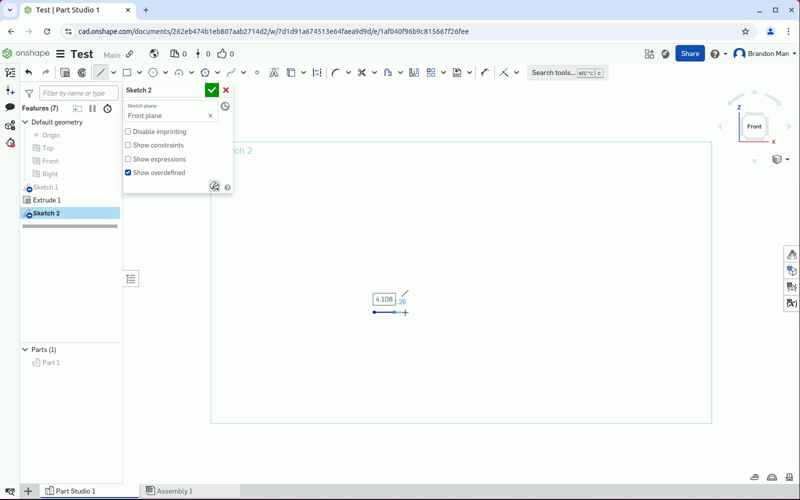
key_up(shift)
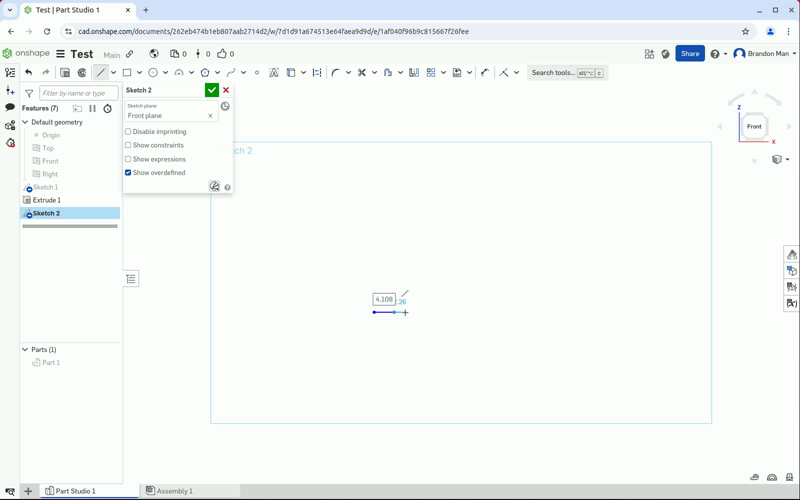
key_down(shift)
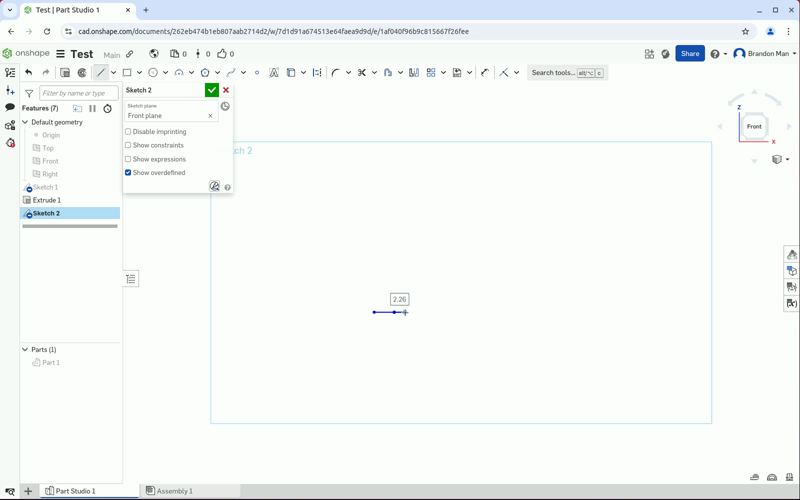
mouse_move(435, 312)
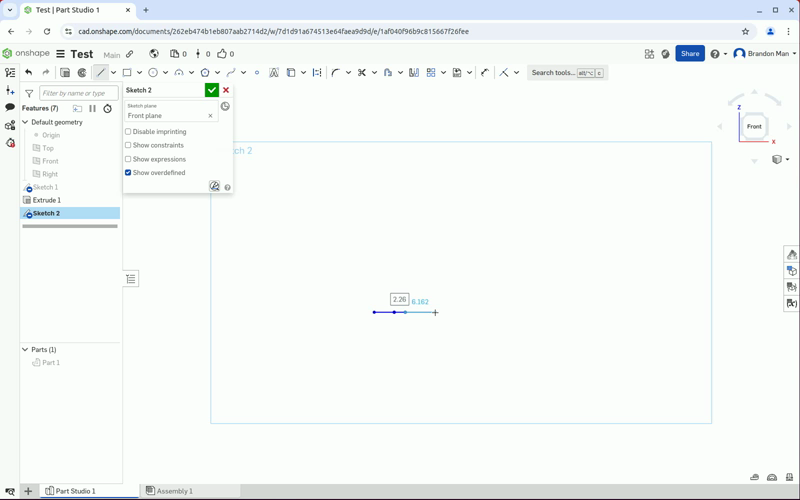
mouse_move(416, 312)
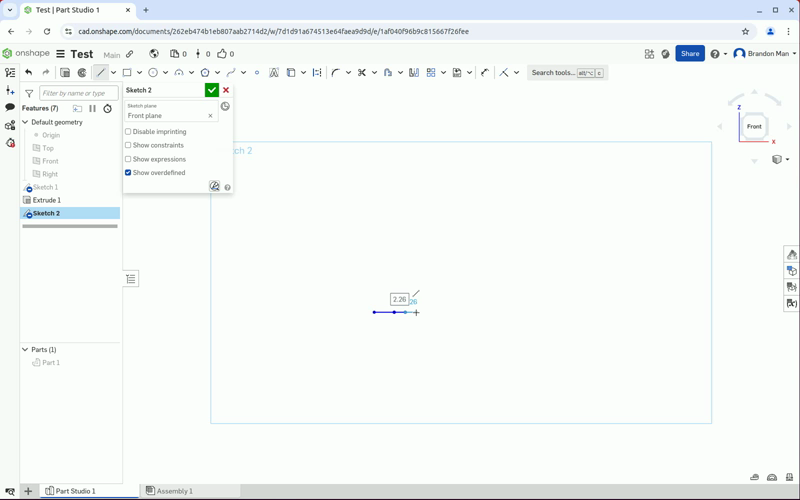
click(416, 312)
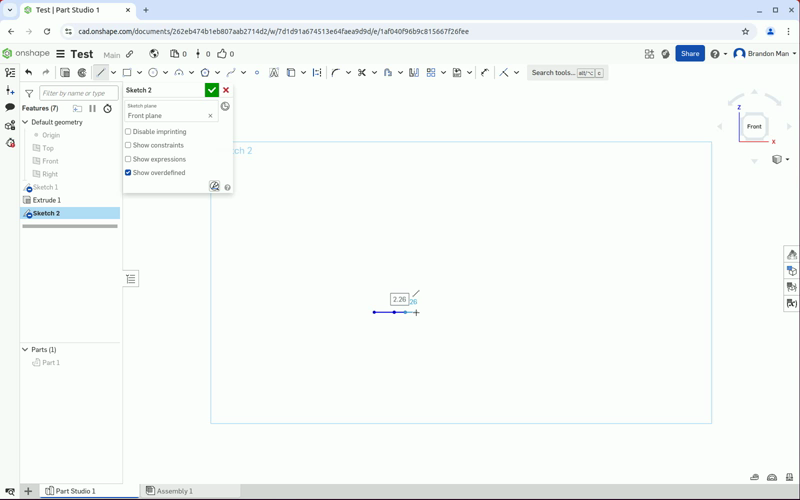
key_up(shift)
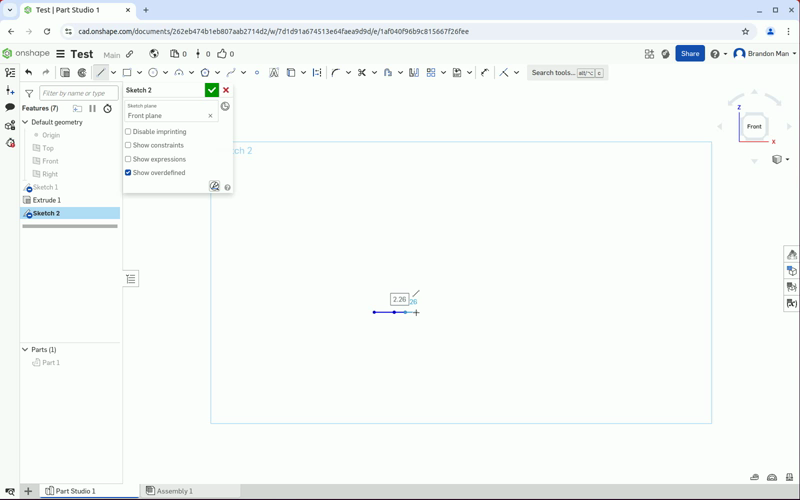
key_down(shift)
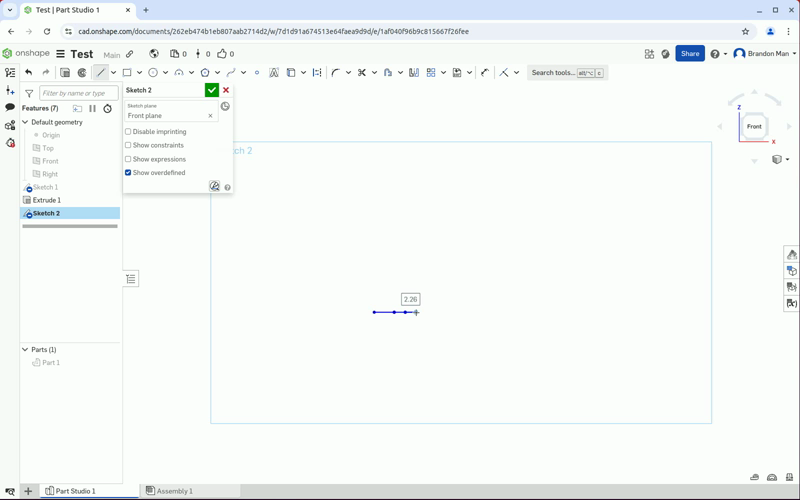
mouse_move(505, 312)
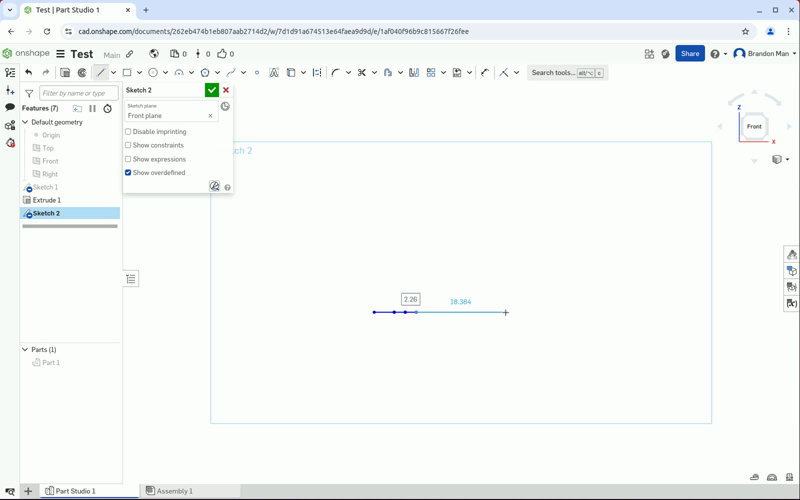
click(505, 312)
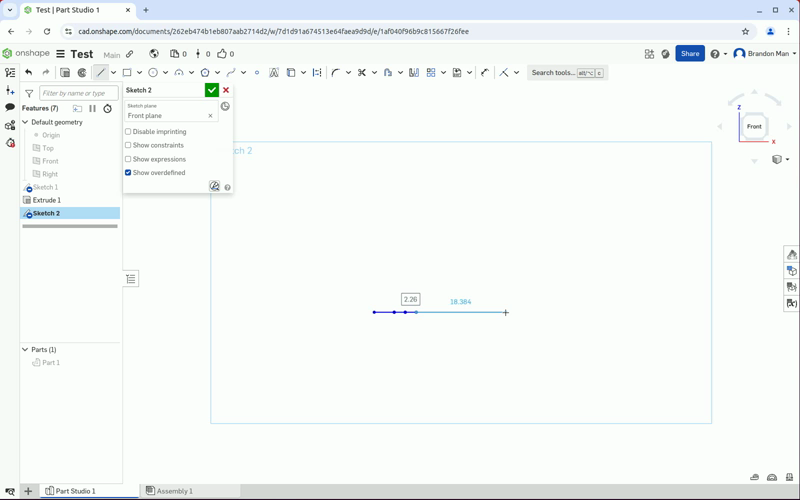
key_up(shift)
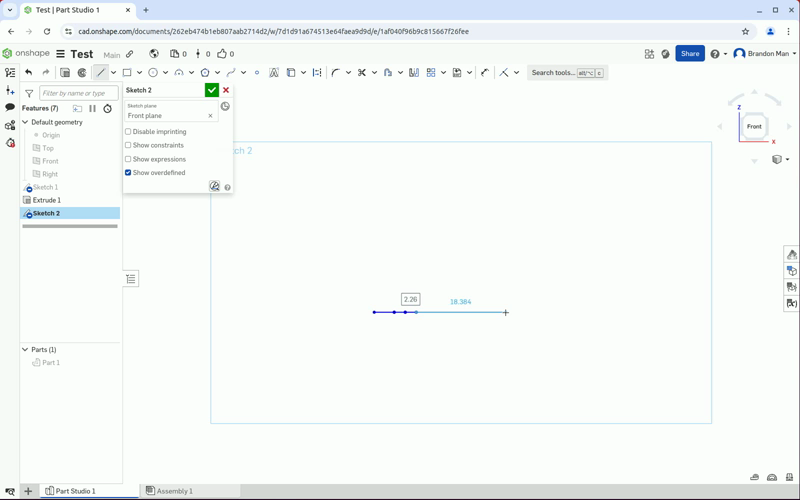
key_down(shift)
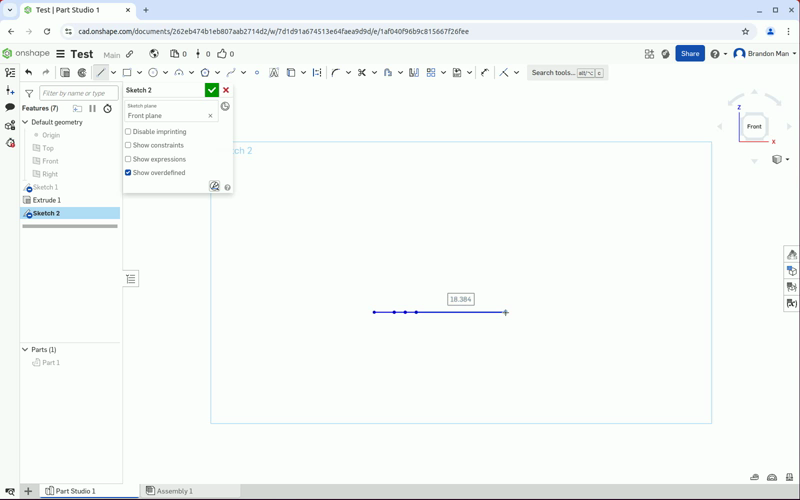
mouse_move(535, 312)
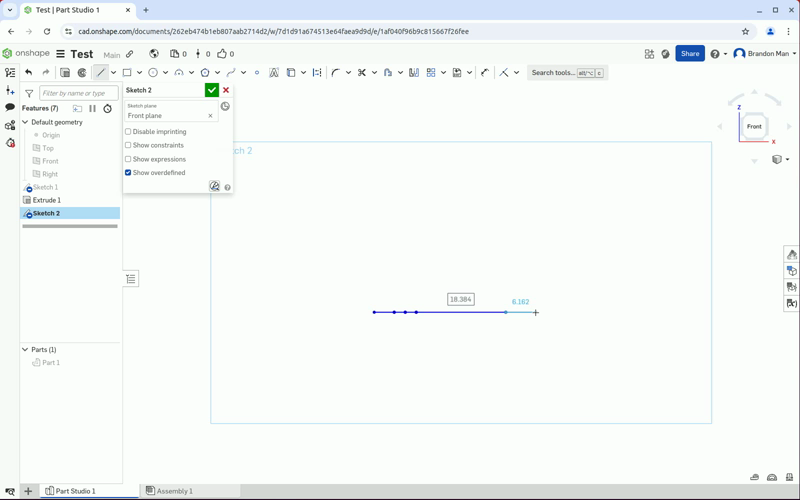
mouse_move(516, 312)
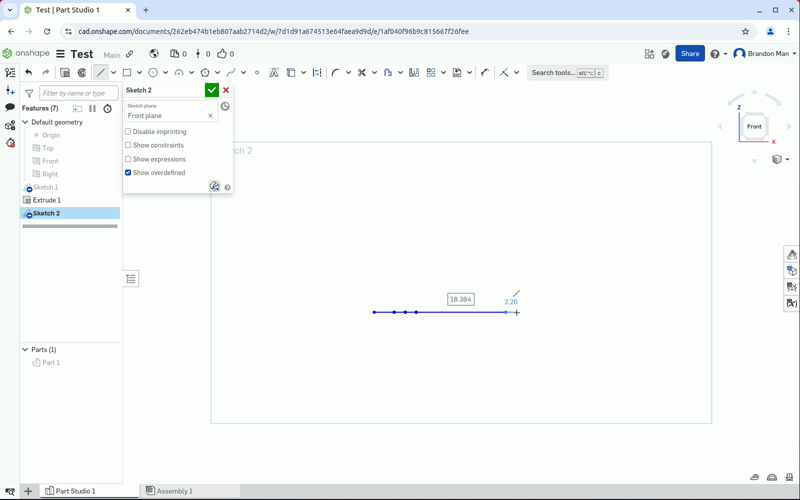
click(516, 312)
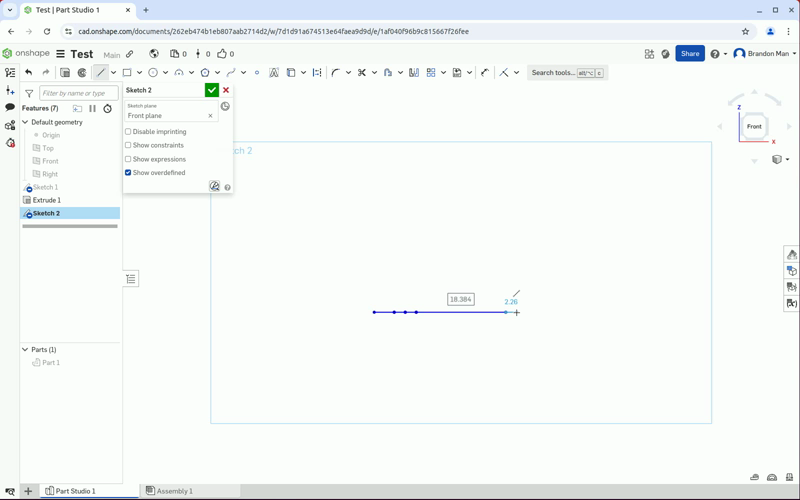
key_up(shift)
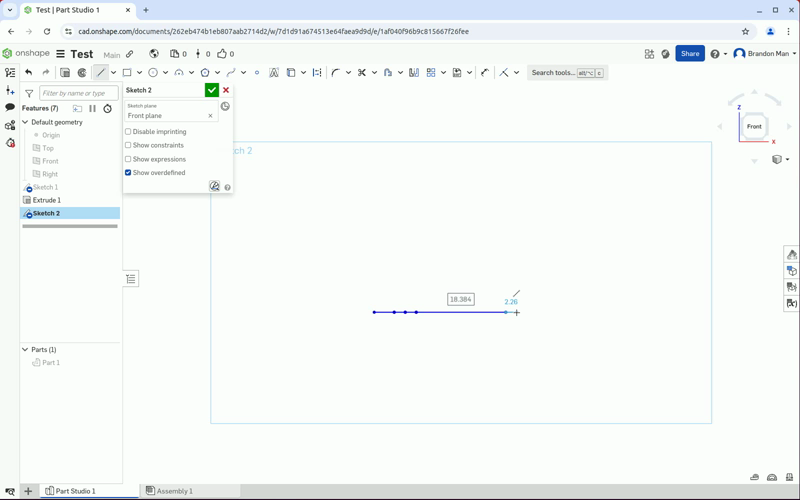
key_down(shift)
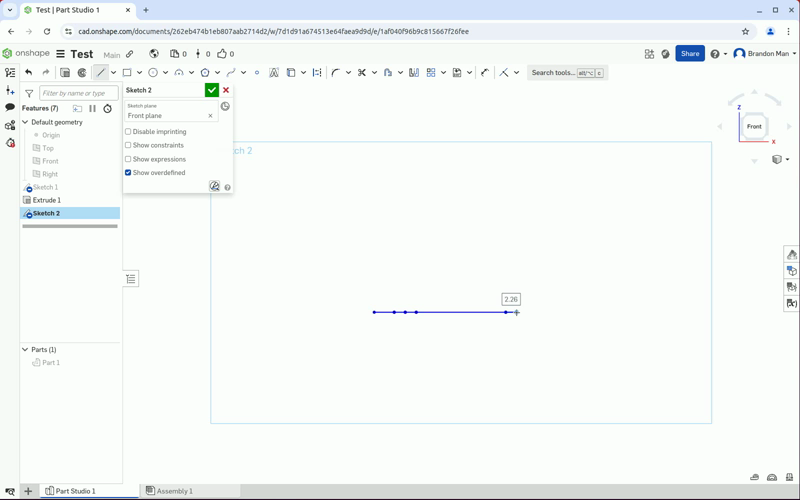
mouse_move(546, 312)
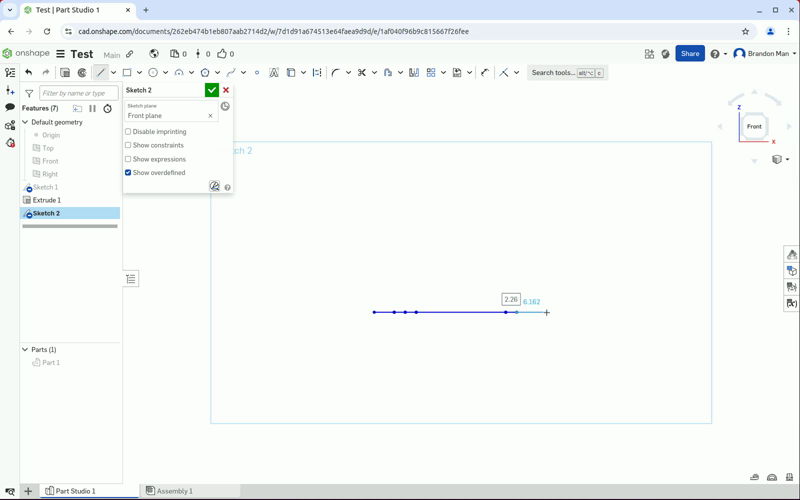
mouse_move(528, 312)
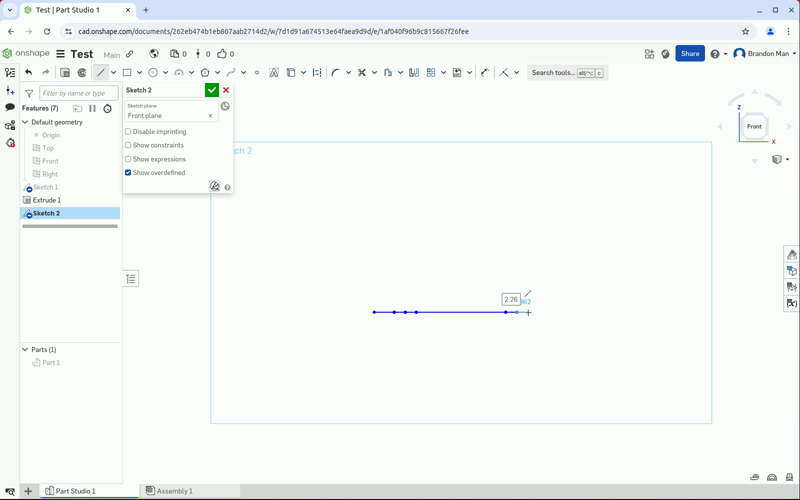
click(528, 312)
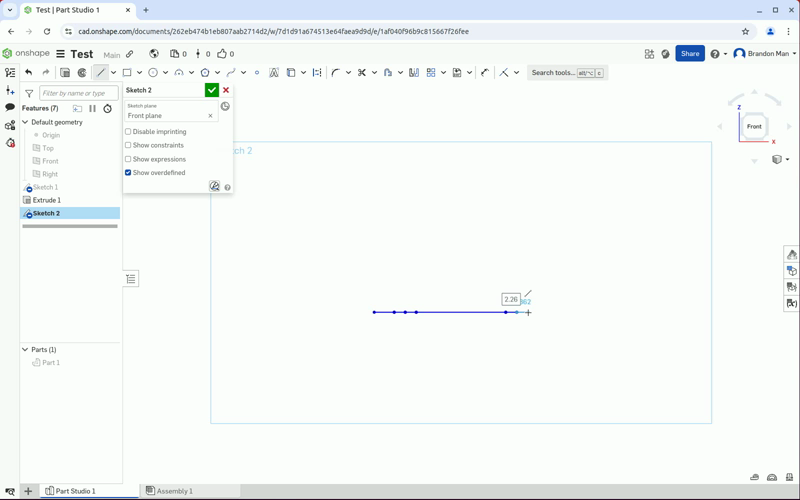
key_up(shift)
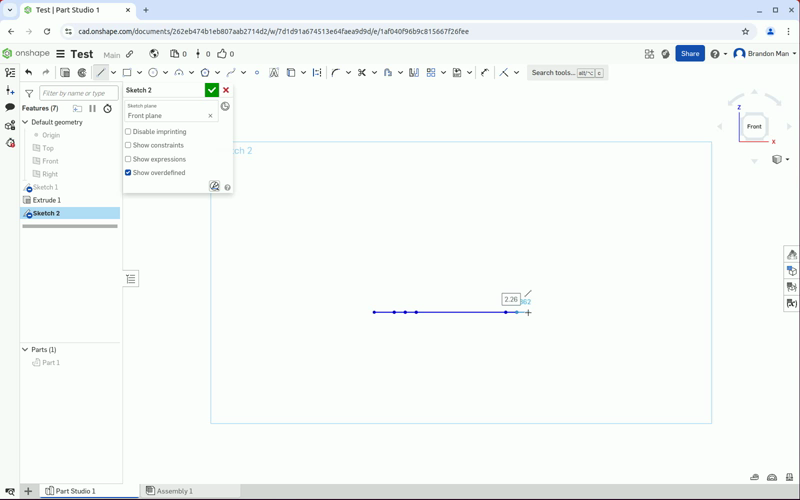
key_down(shift)
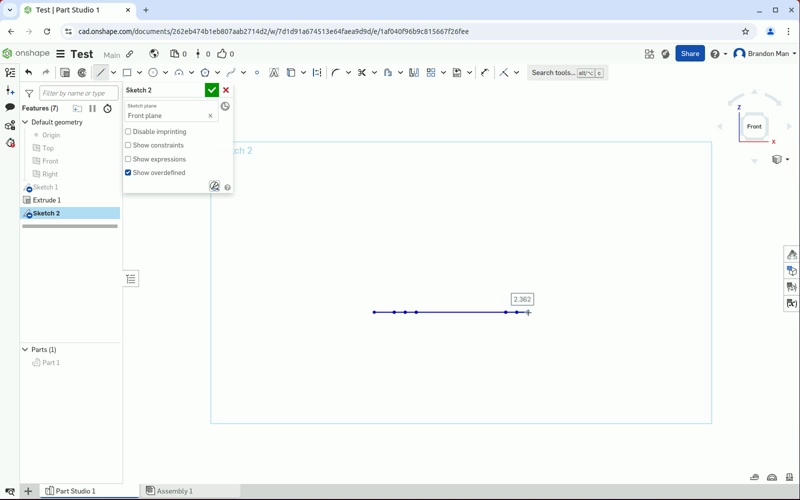
mouse_move(558, 312)
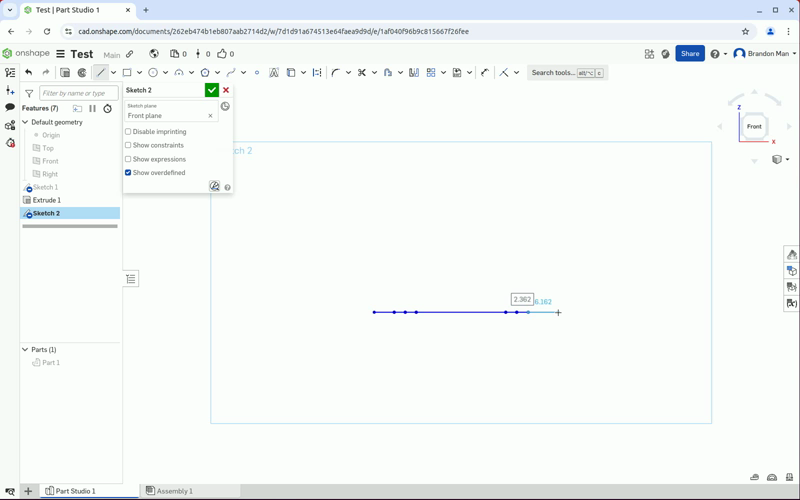
mouse_move(548, 312)
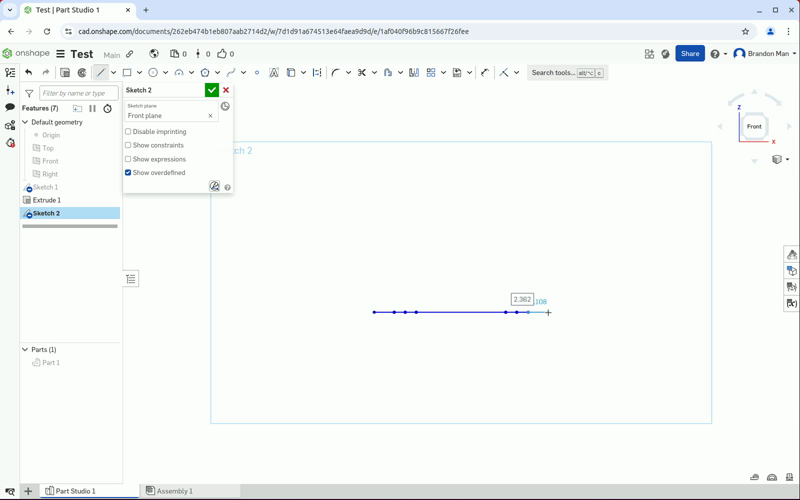
click(548, 312)
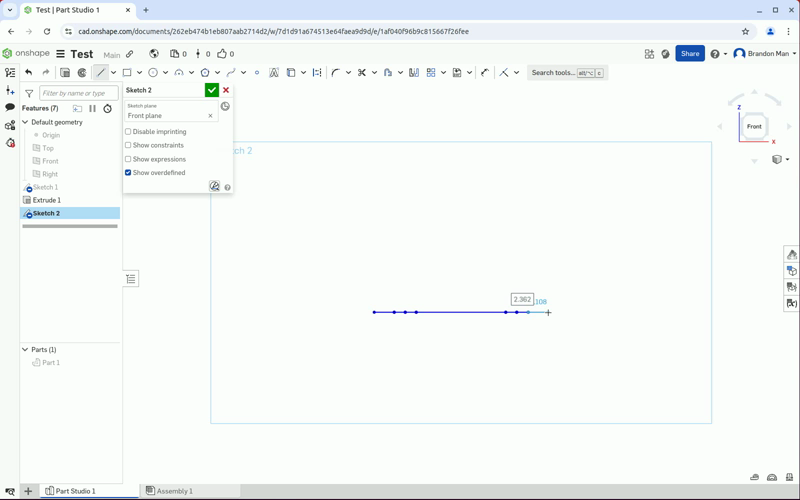
key_up(shift)
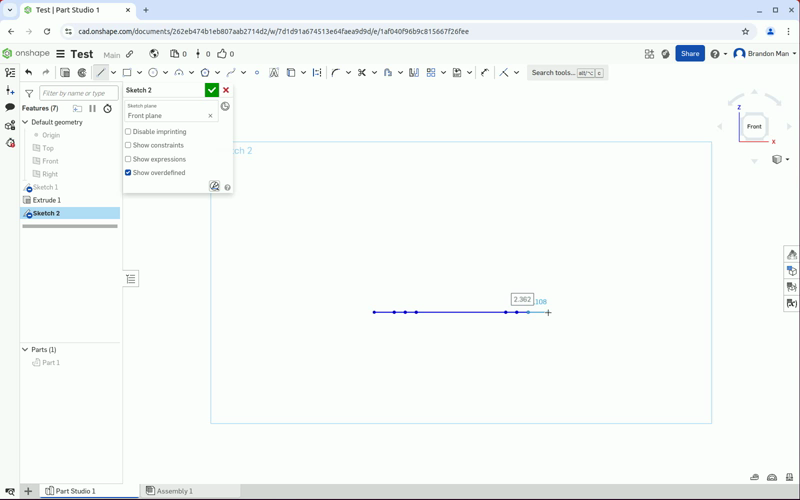
key_down(shift)
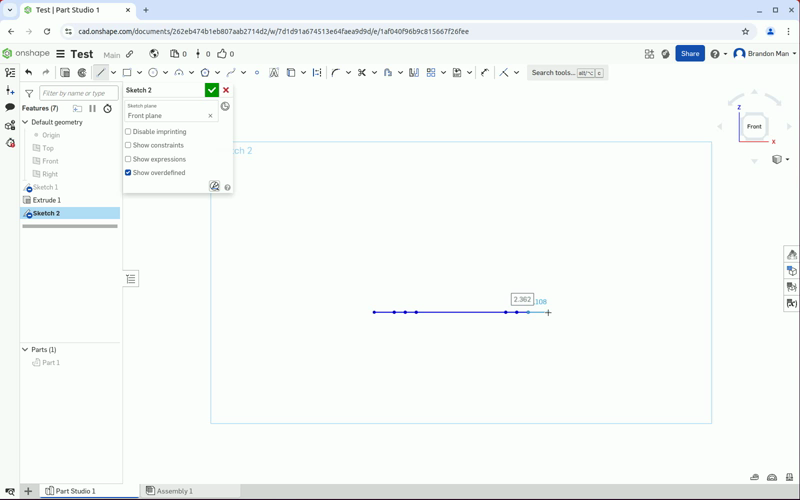
mouse_move(548, 228)
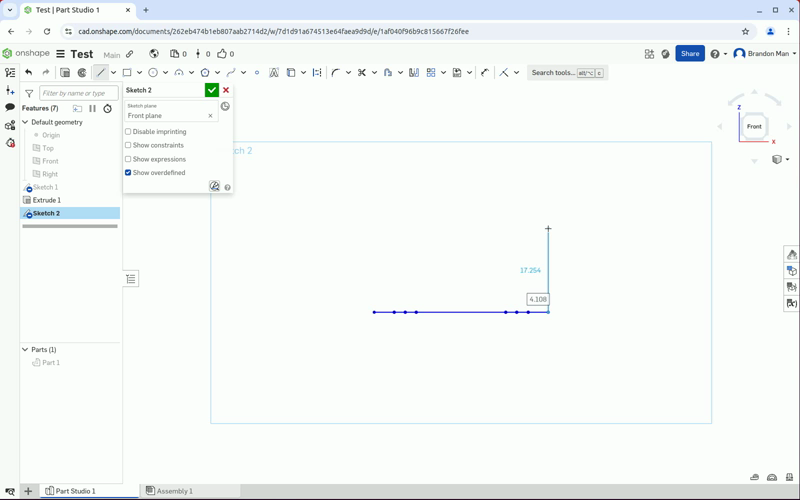
click(548, 228)
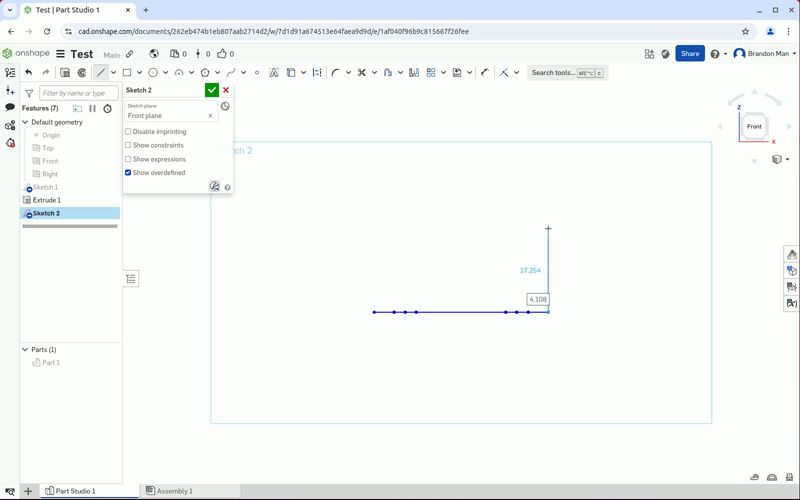
key_up(shift)
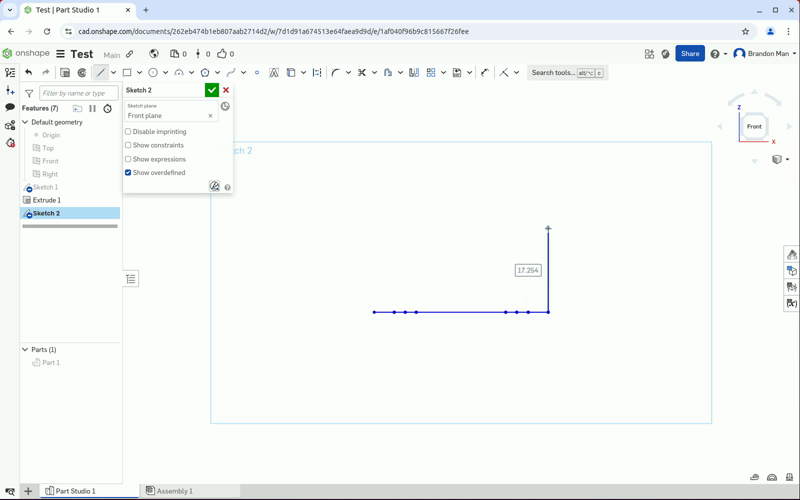
key_down(shift)
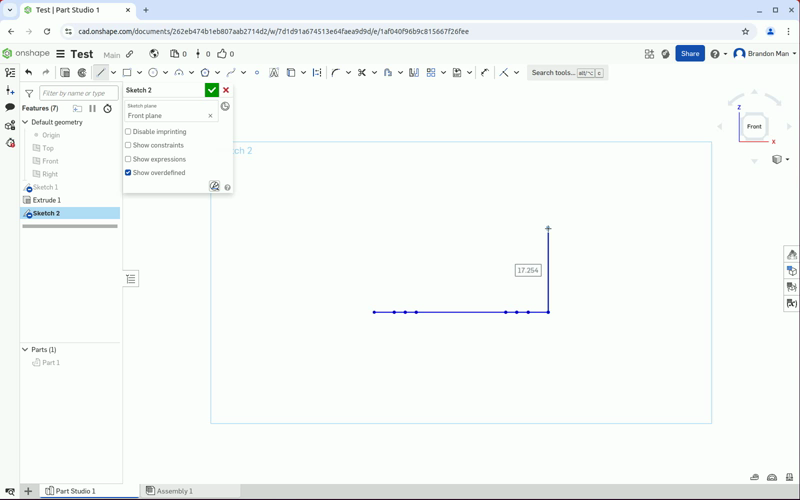
mouse_move(374, 228)
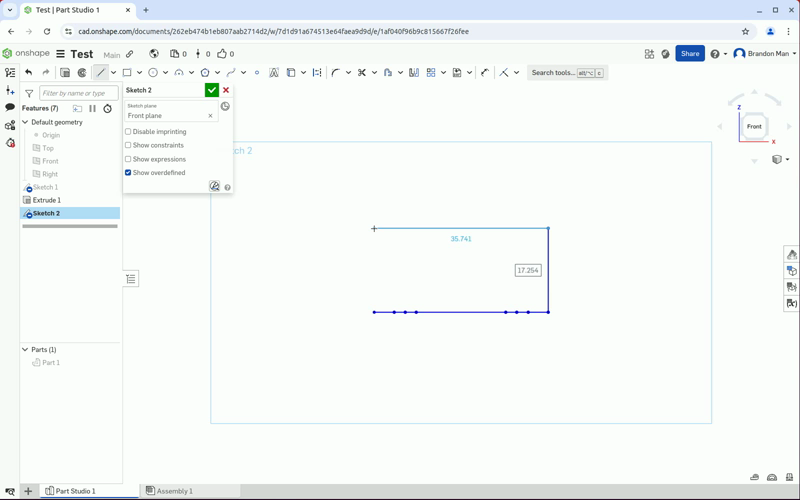
click(374, 228)
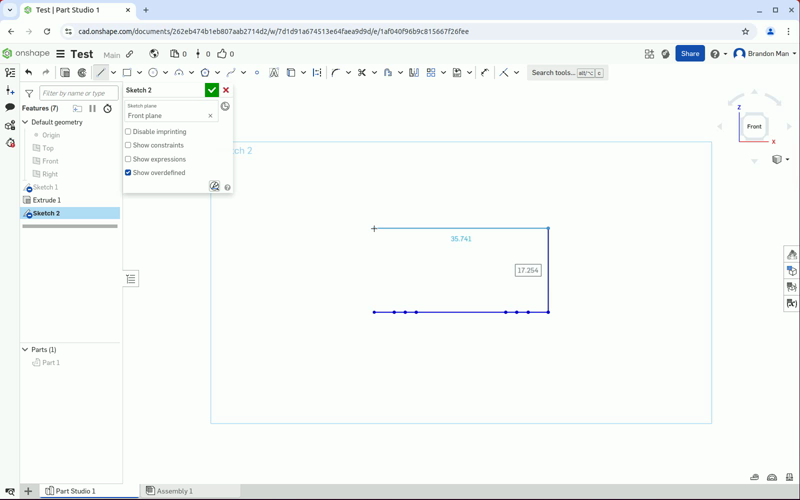
key_up(shift)
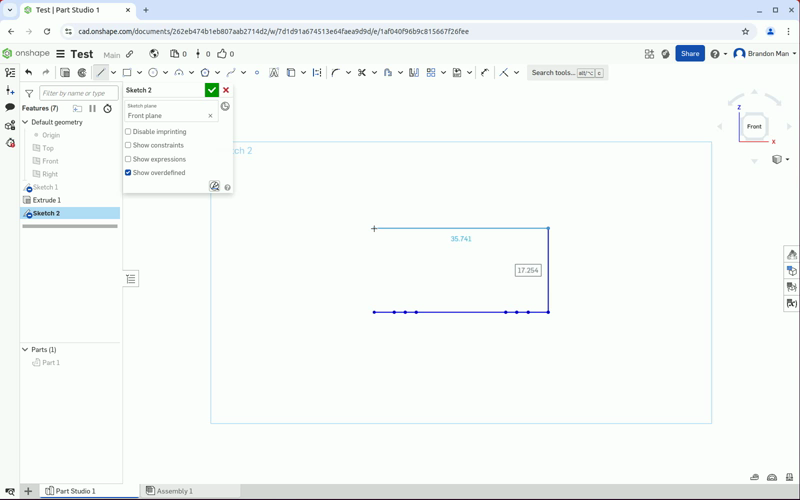
key_down(shift)
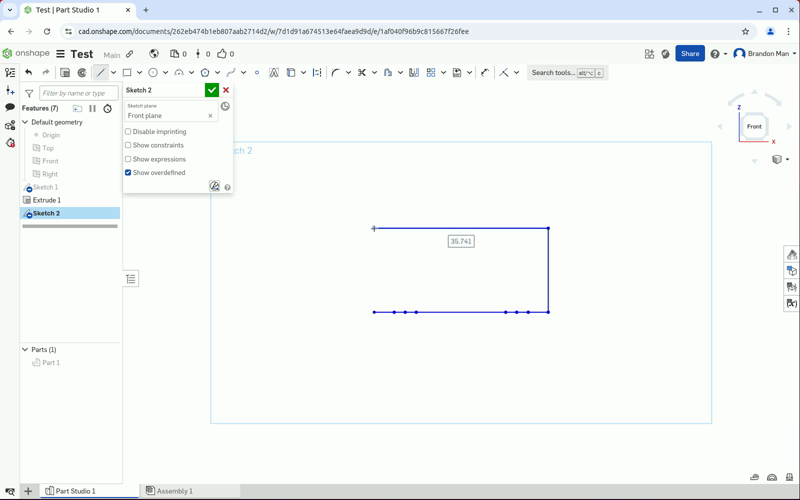
mouse_move(374, 312)
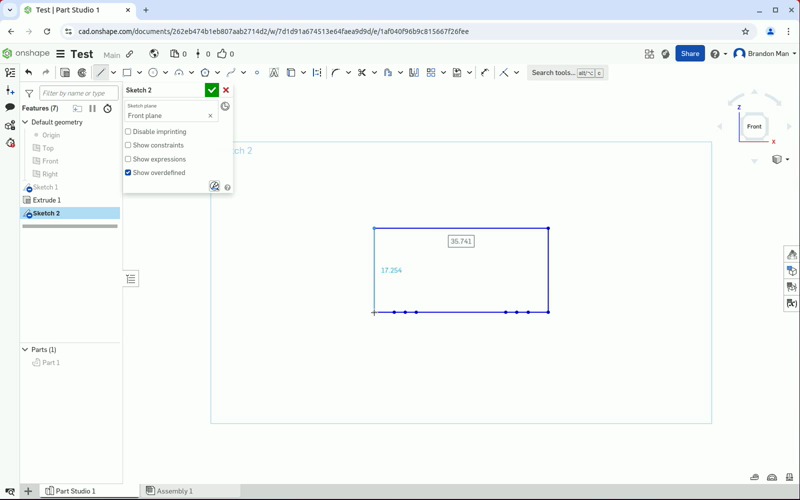
key_up(shift)
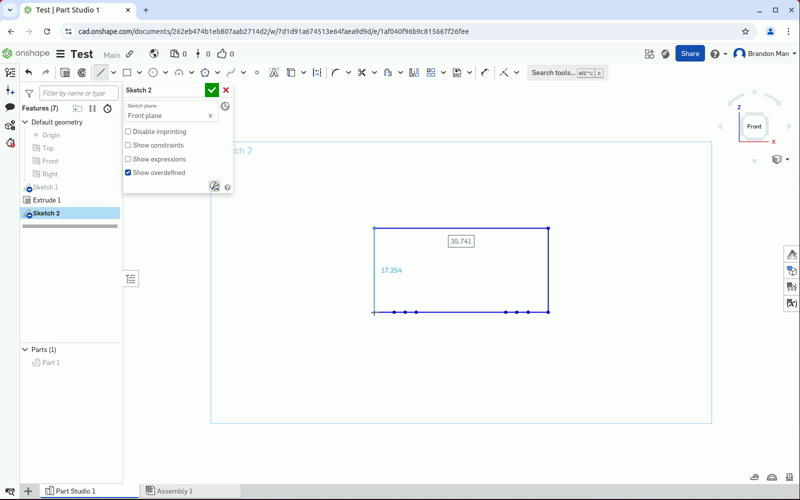
click(374, 312)
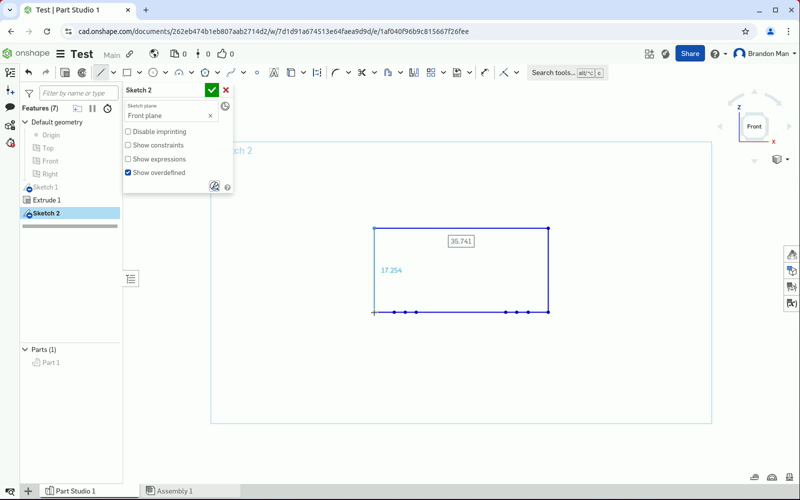
key(esc)
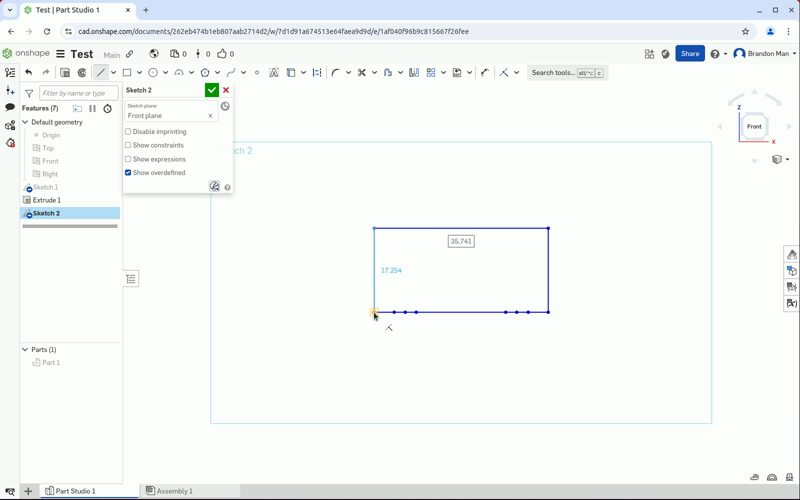
key(c)
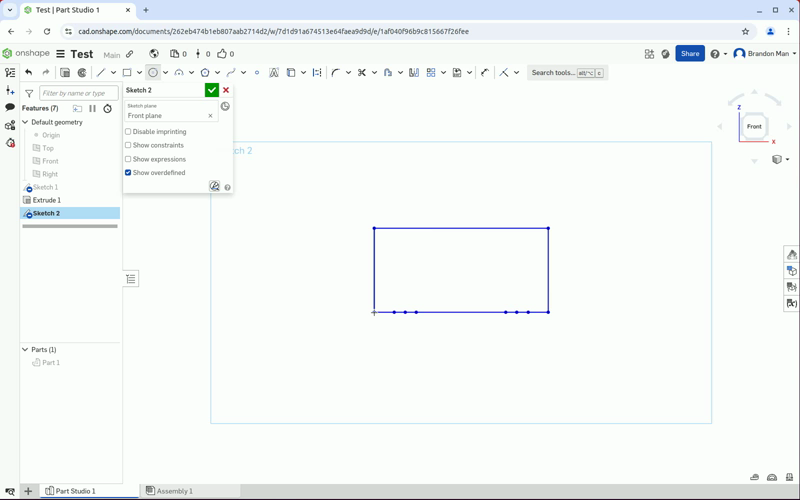
key_down(shift)
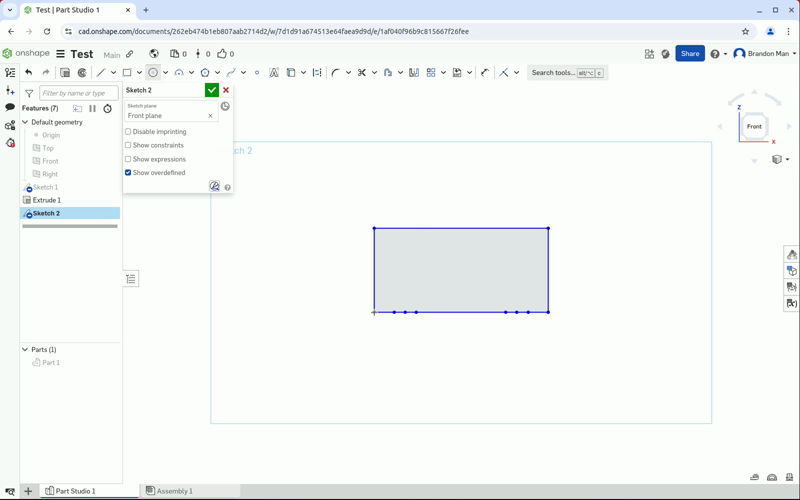
mouse_move(405, 281)
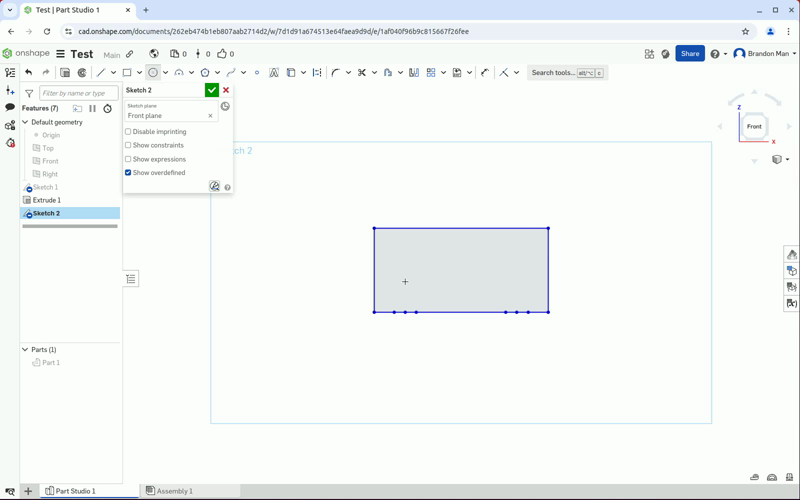
click(405, 281)
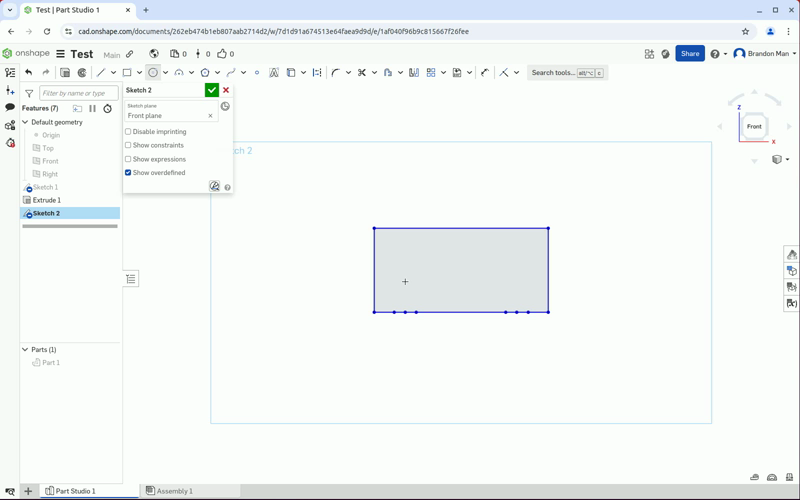
key_up(shift)
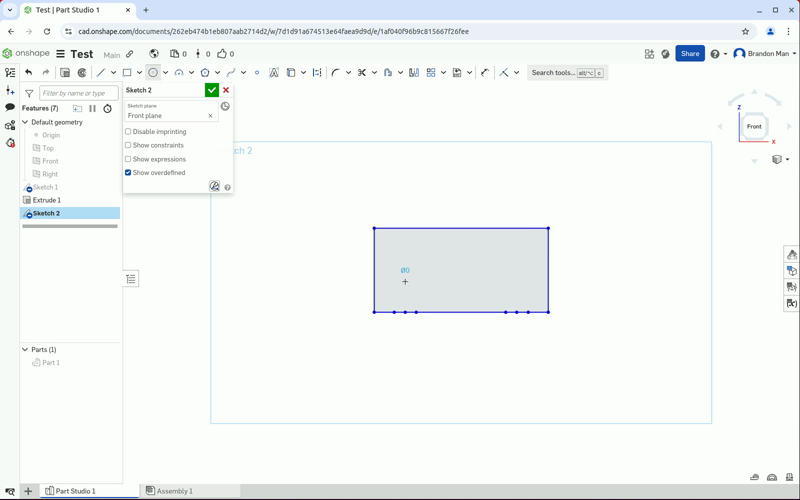
mouse_move(416, 281)
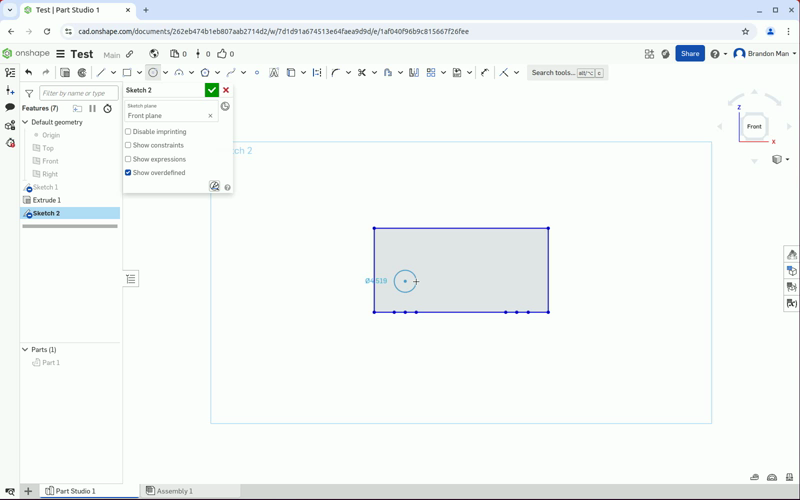
click(416, 281)
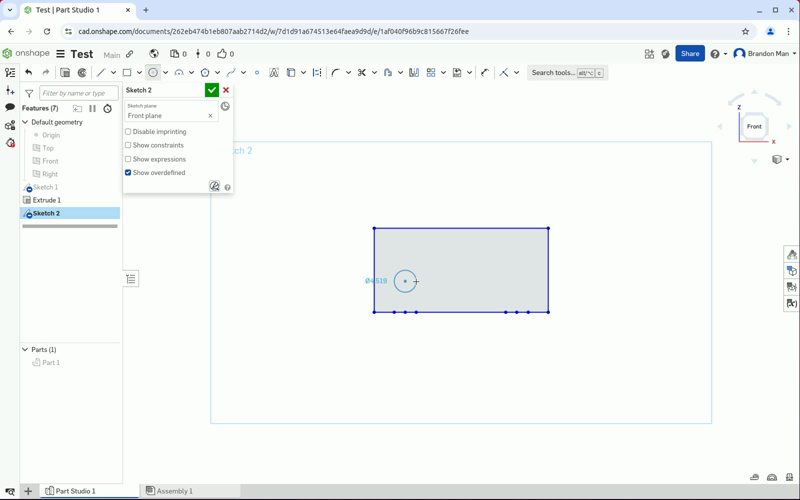
key(esc)
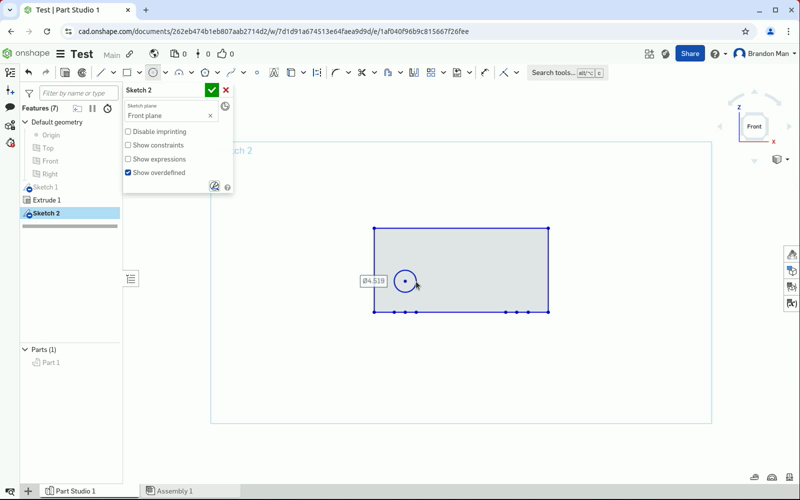
key(c)
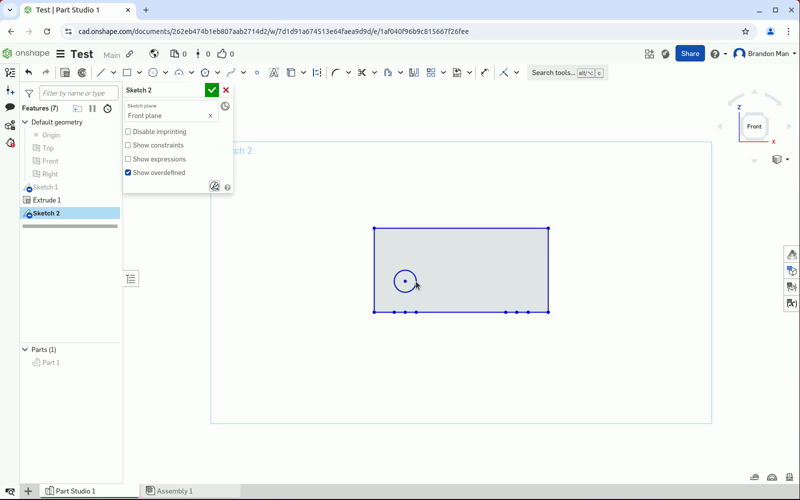
key_down(shift)
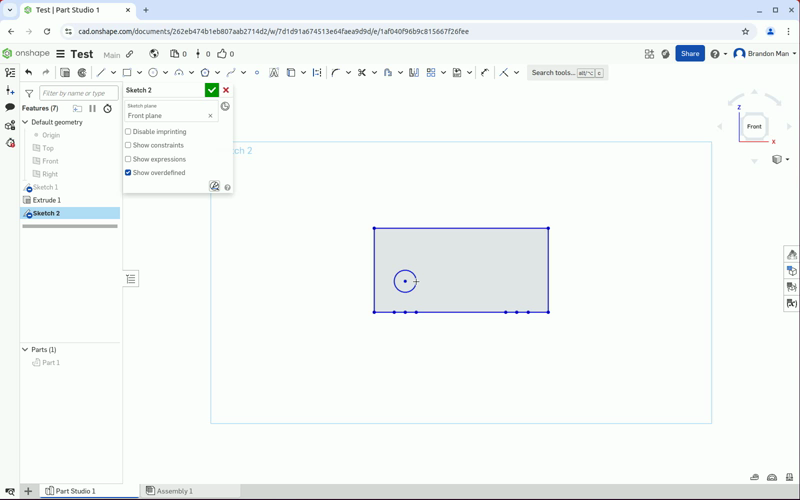
mouse_move(516, 281)
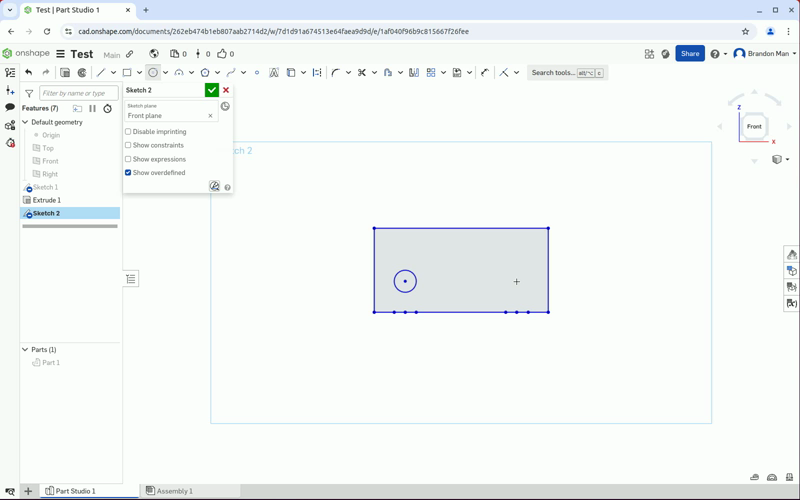
click(516, 281)
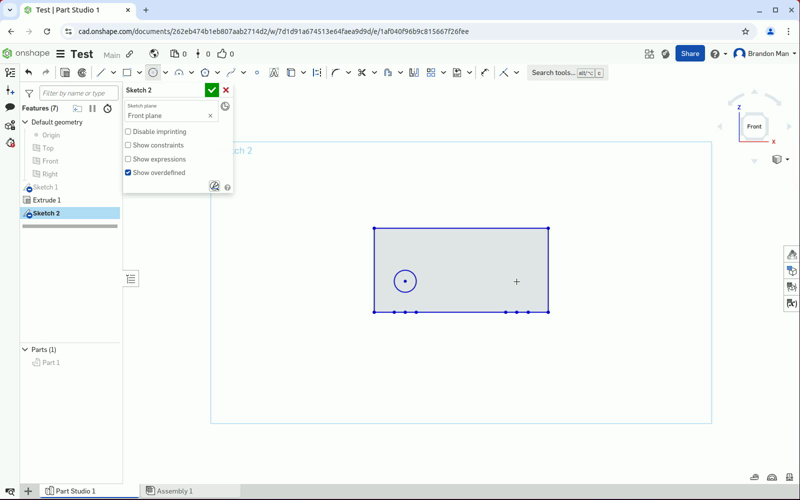
key_up(shift)
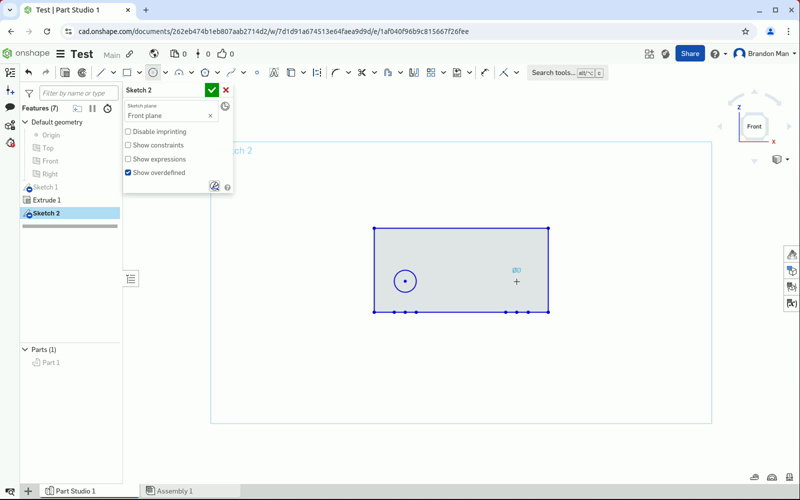
mouse_move(528, 281)
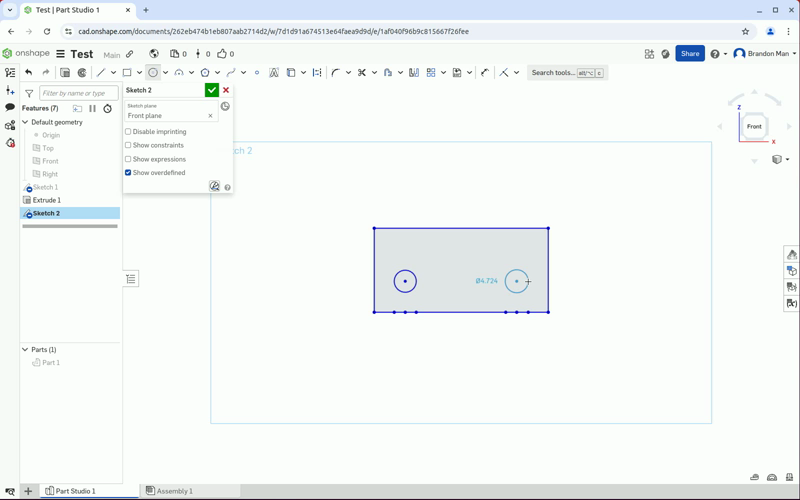
click(528, 281)
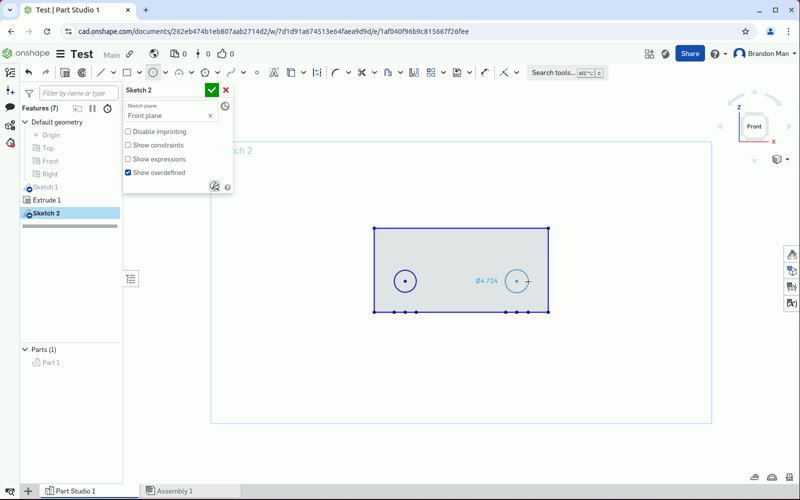
key(esc)
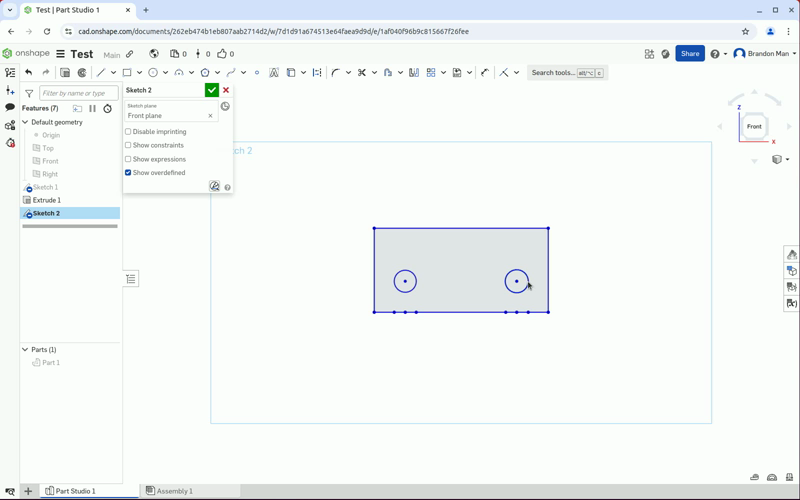
mouse_move(414, 300)
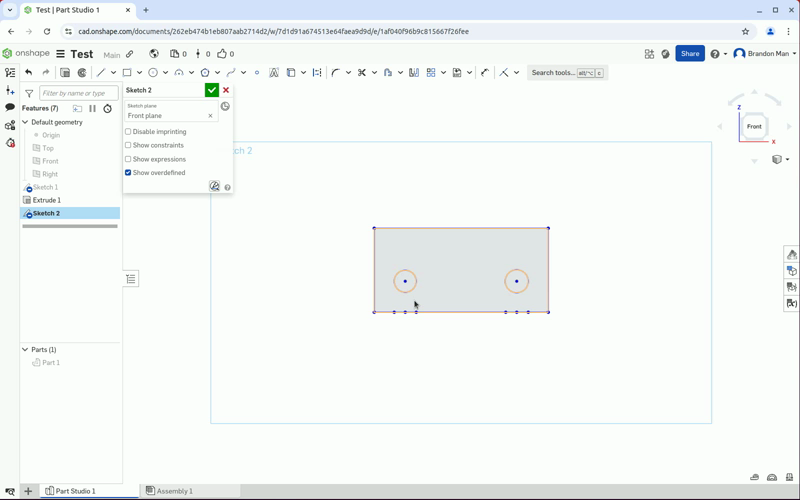
click(414, 300)
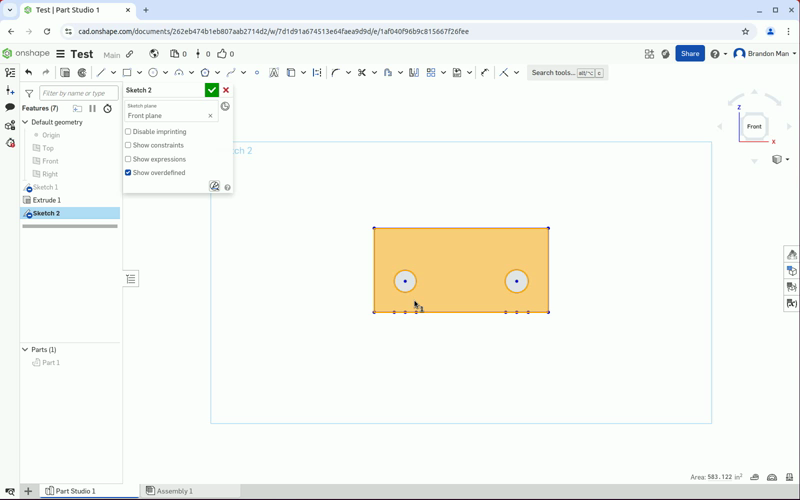
mouse_move(73, 352)
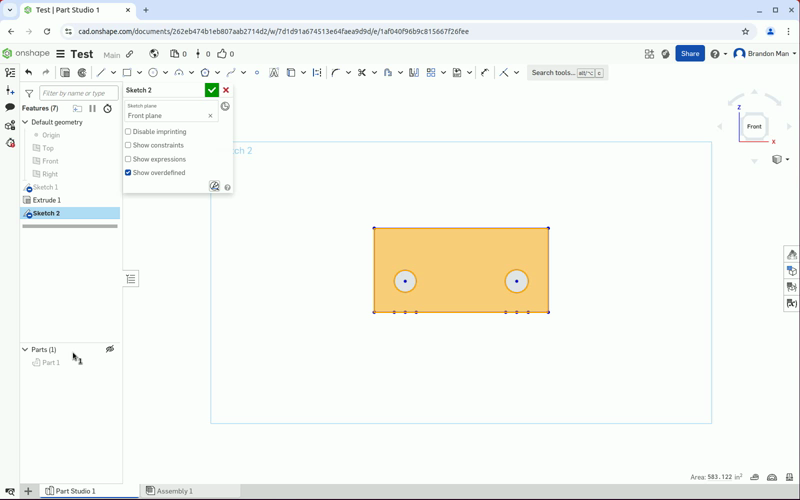
key(shift+y)
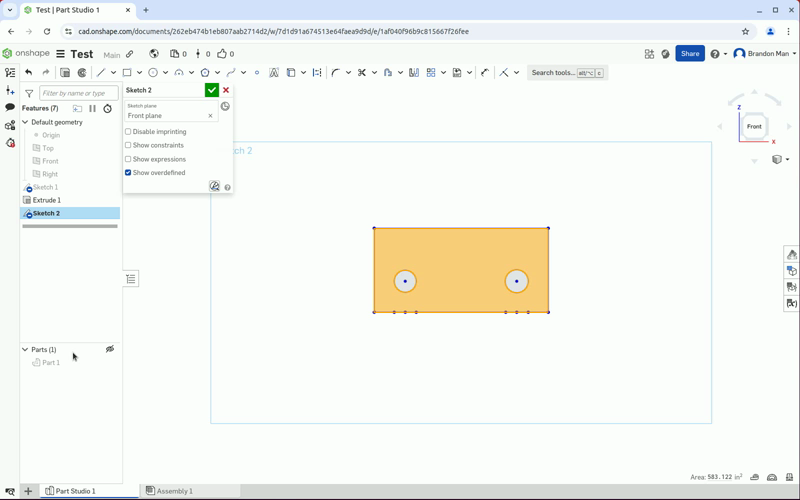
key(shift+e)
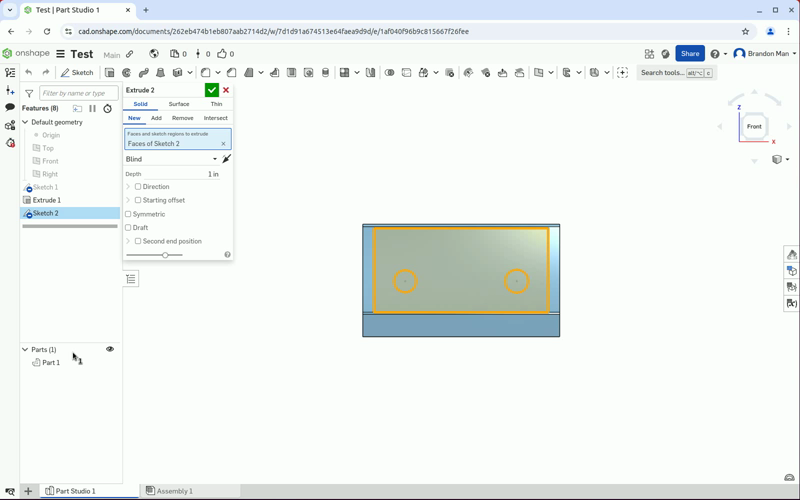
mouse_move(143, 106)
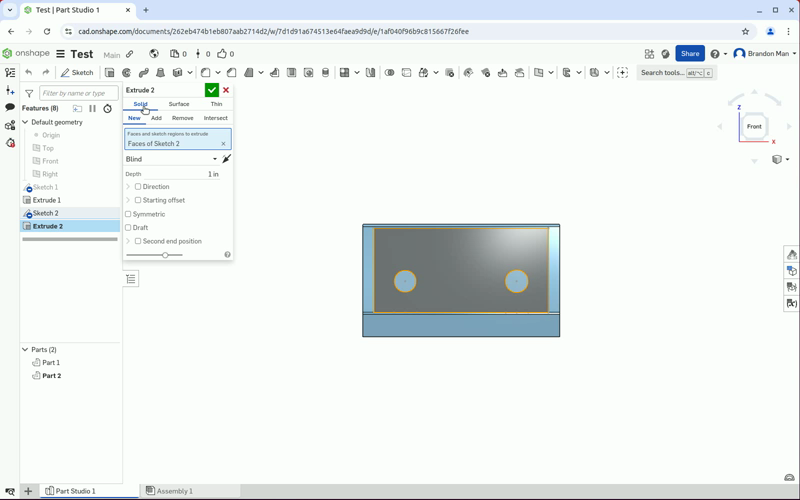
click(143, 106)
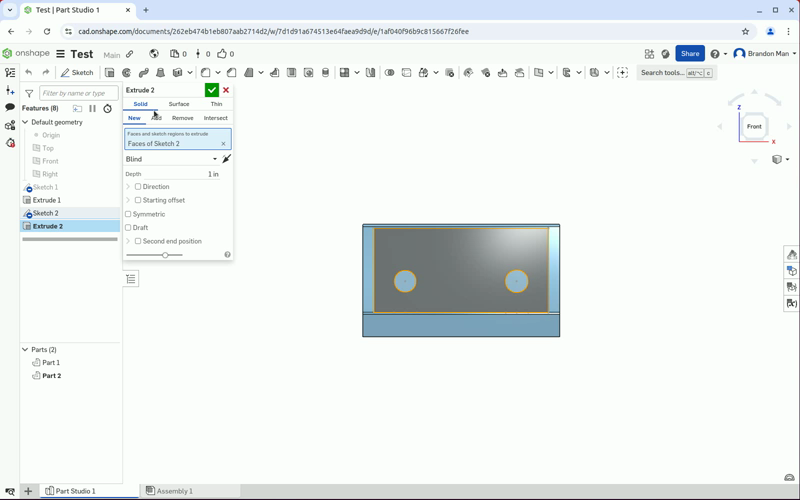
mouse_move(186, 120)
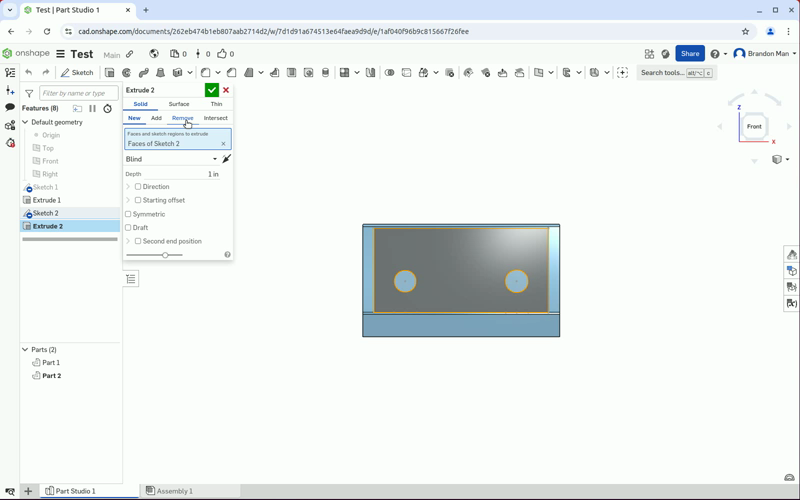
click(186, 120)
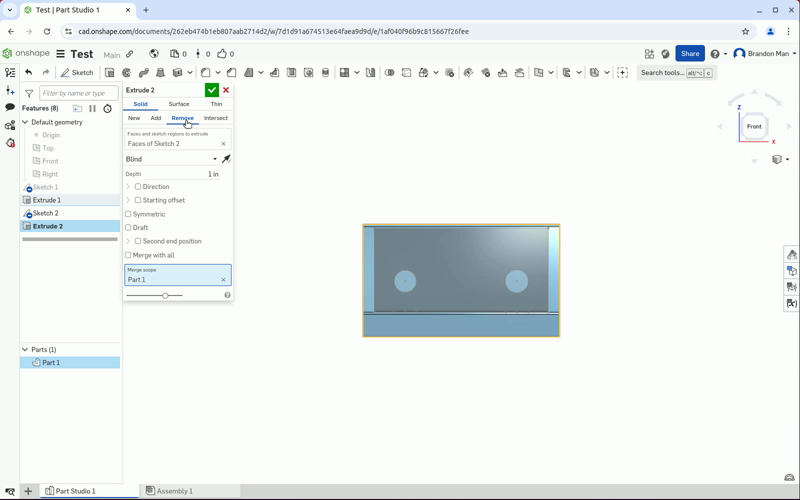
key(tab, 4)
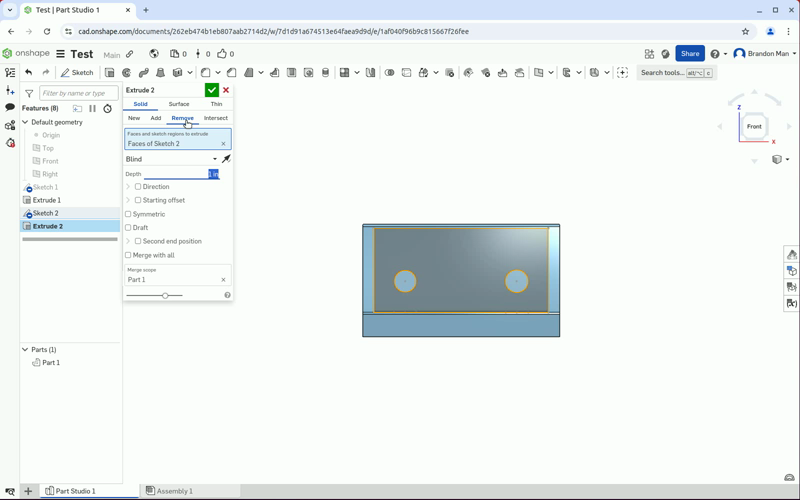
text(17.813)
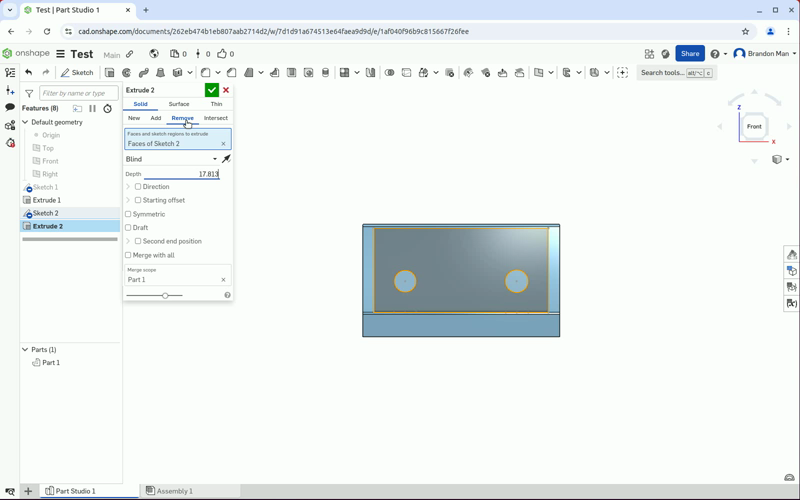
key(tab, 6)
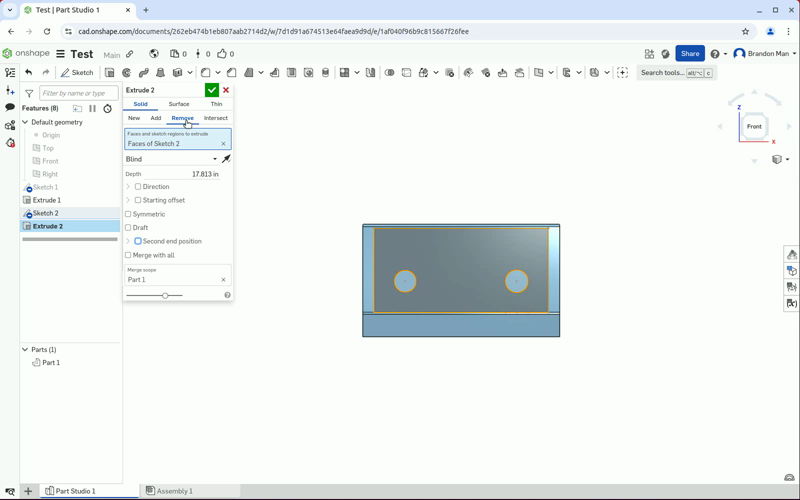
key(space)
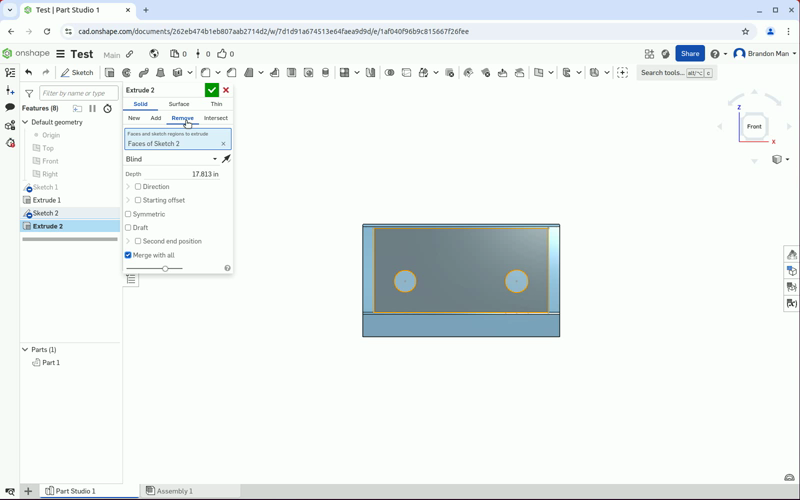
key(enter)
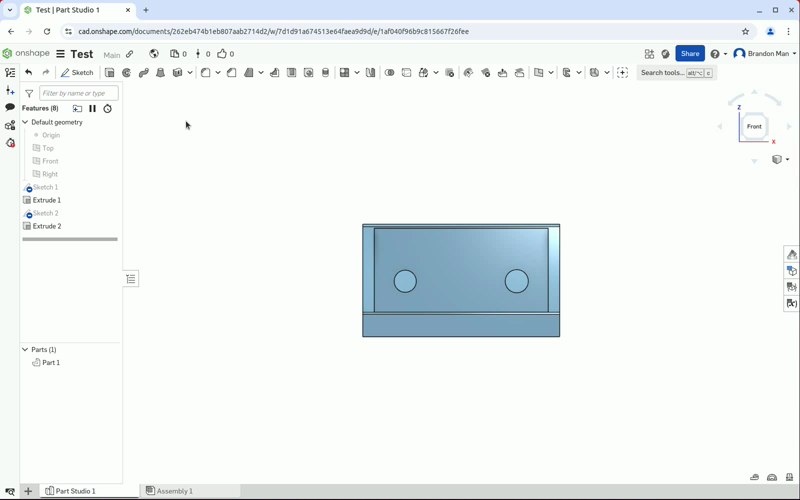
key(shift+h)
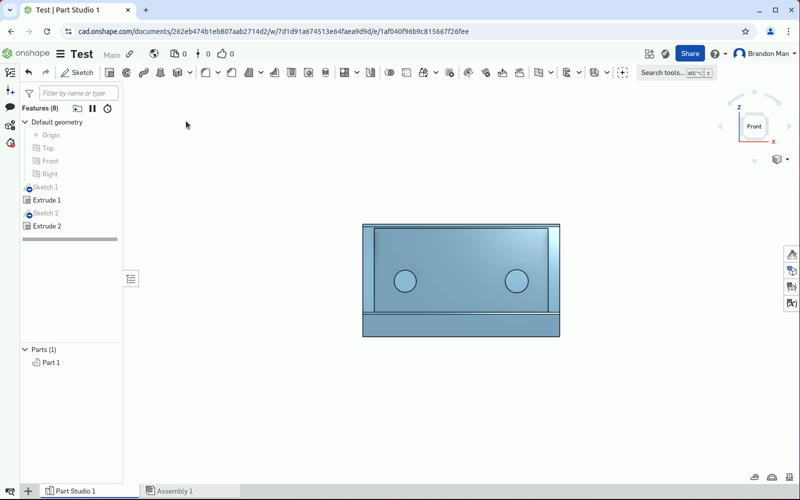
key(shift+h)
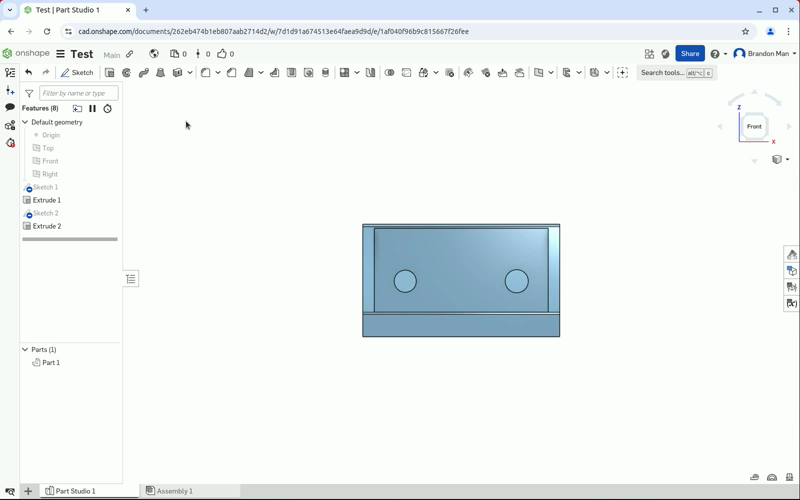
mouse_move(73, 189)
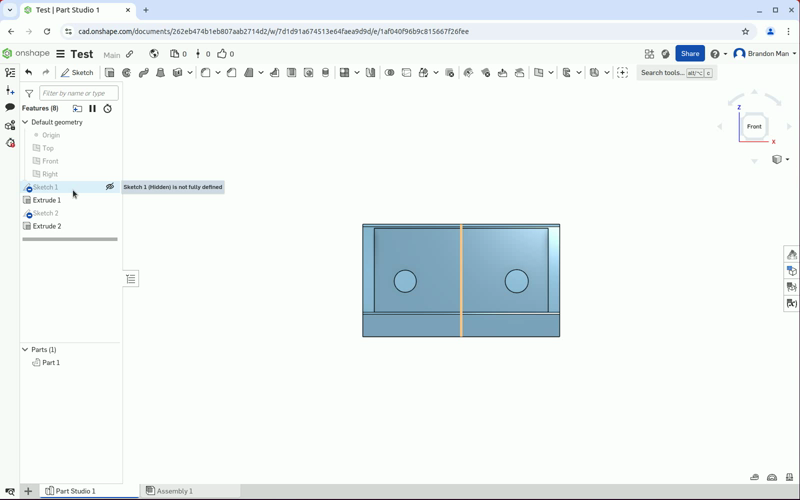
click(73, 189)
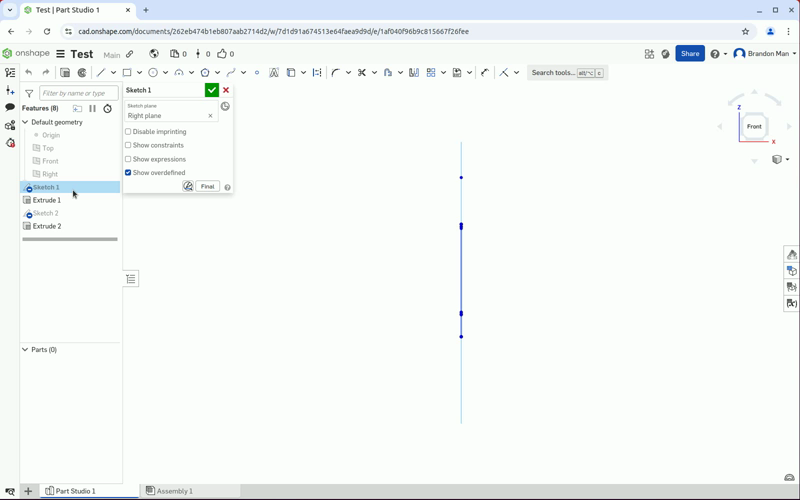
mouse_move(229, 92)
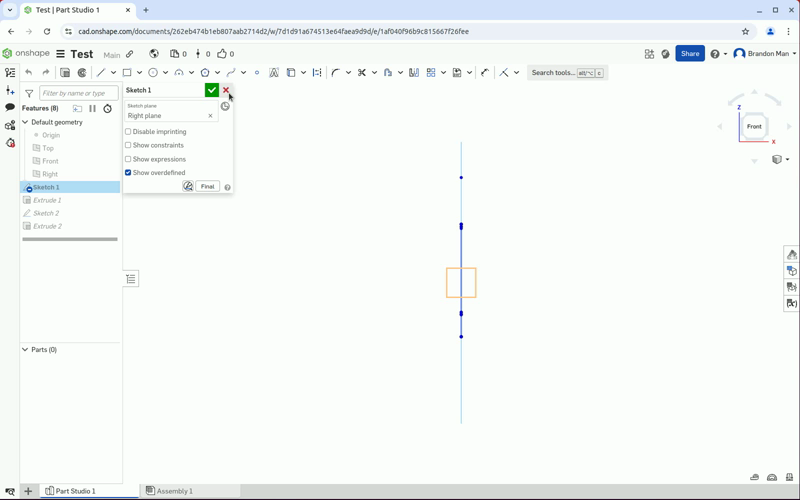
click(229, 92)
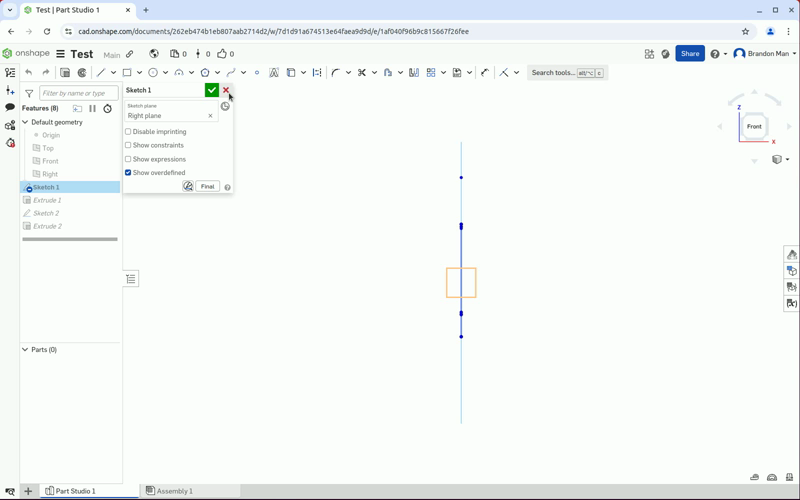
key(shift+s)
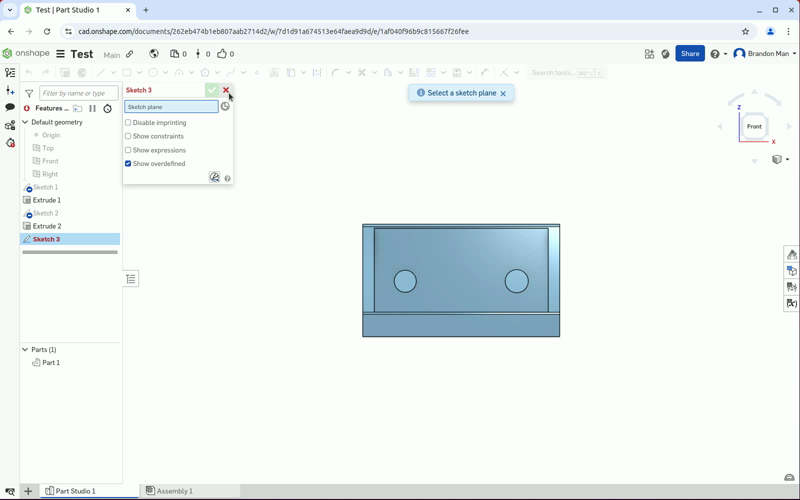
mouse_move(73, 163)
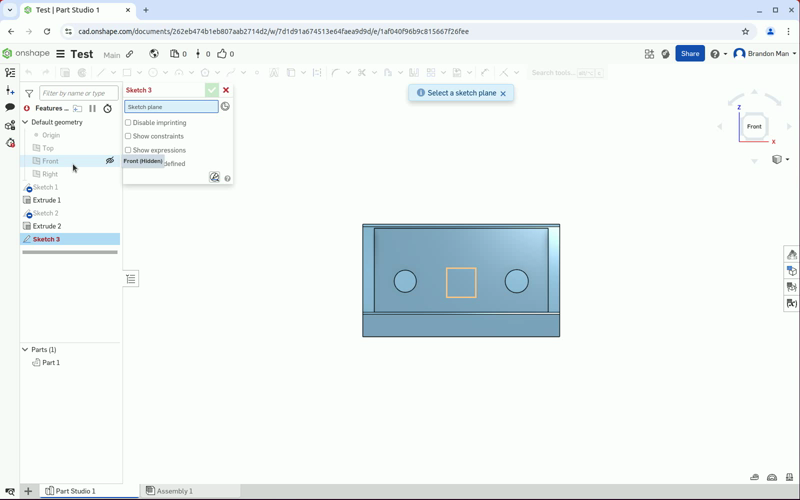
click(73, 163)
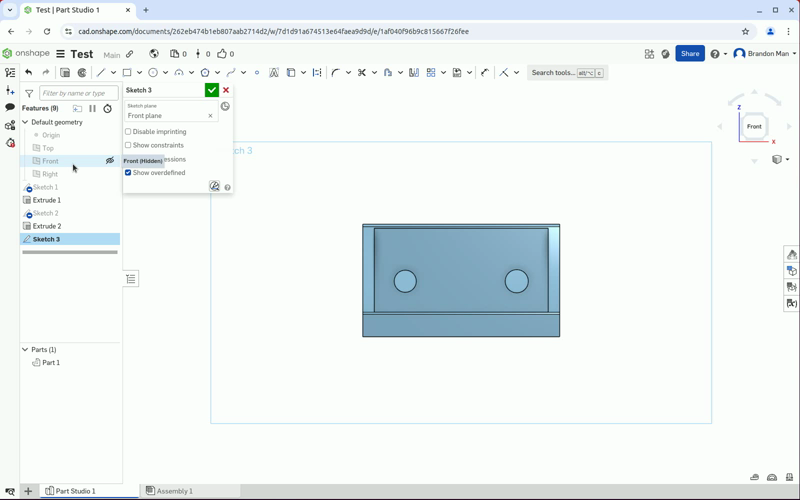
mouse_move(73, 352)
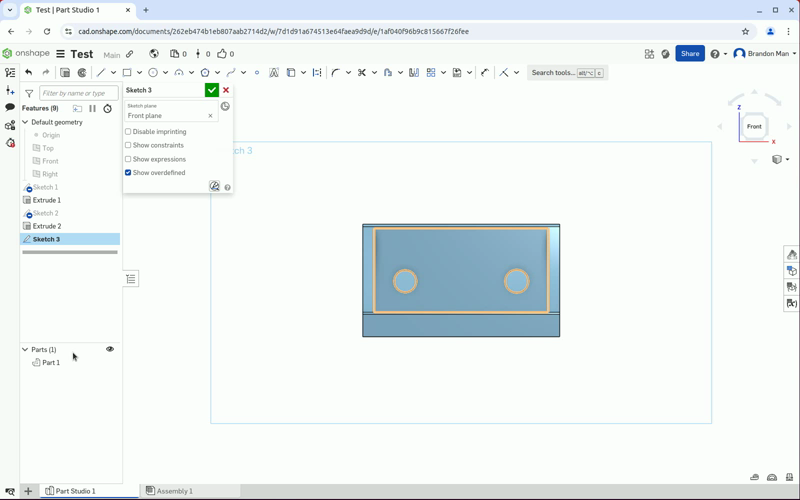
key(y)
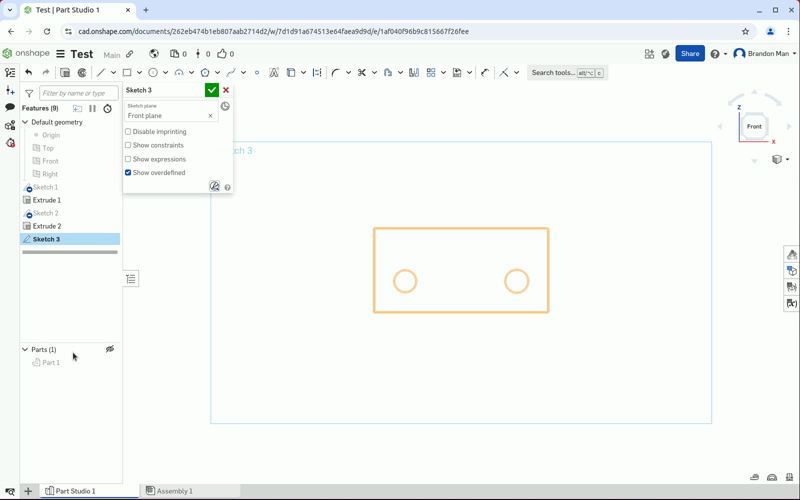
key(c)
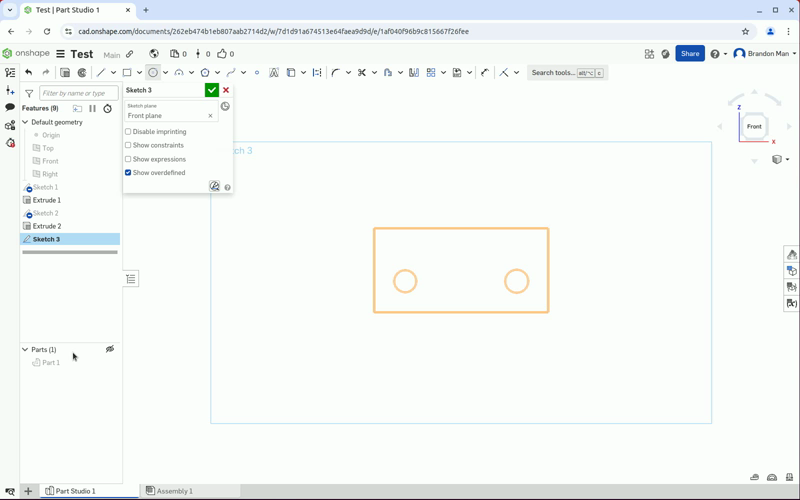
key_down(shift)
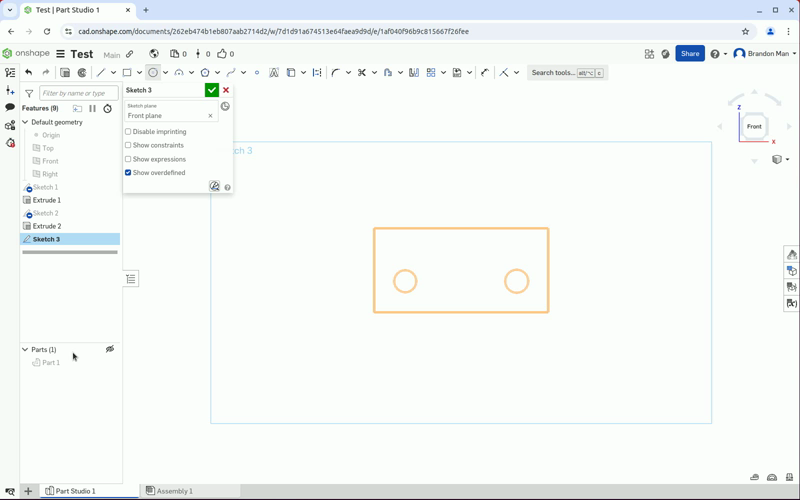
mouse_move(405, 280)
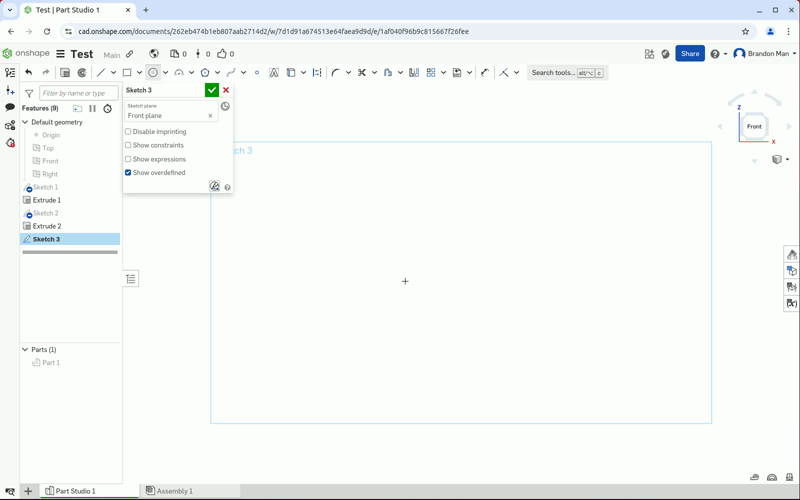
click(405, 280)
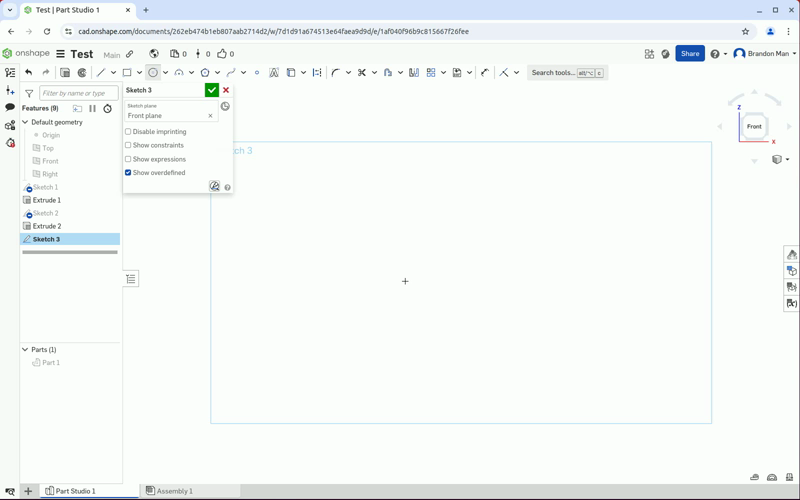
key_up(shift)
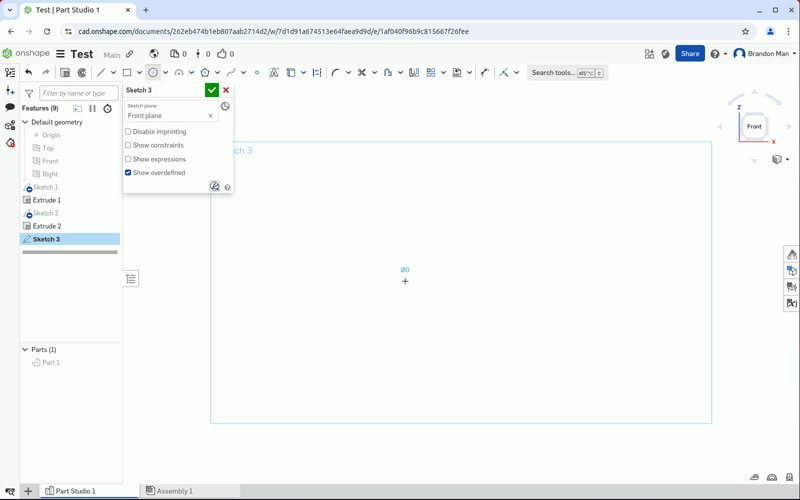
mouse_move(417, 280)
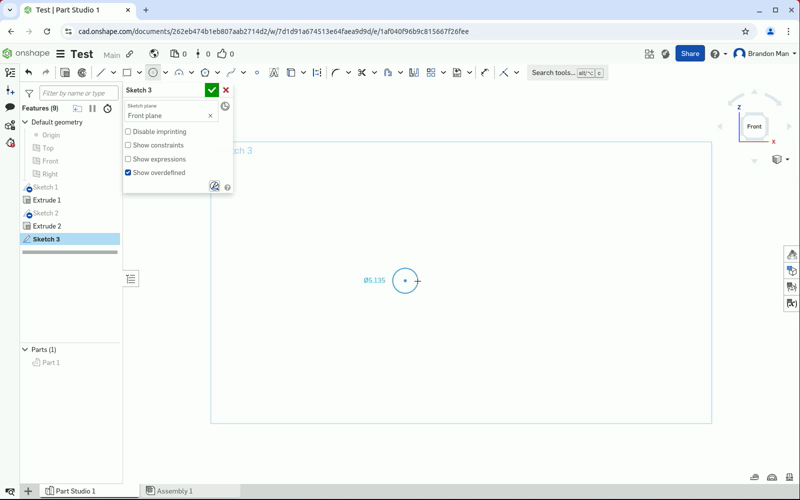
click(417, 280)
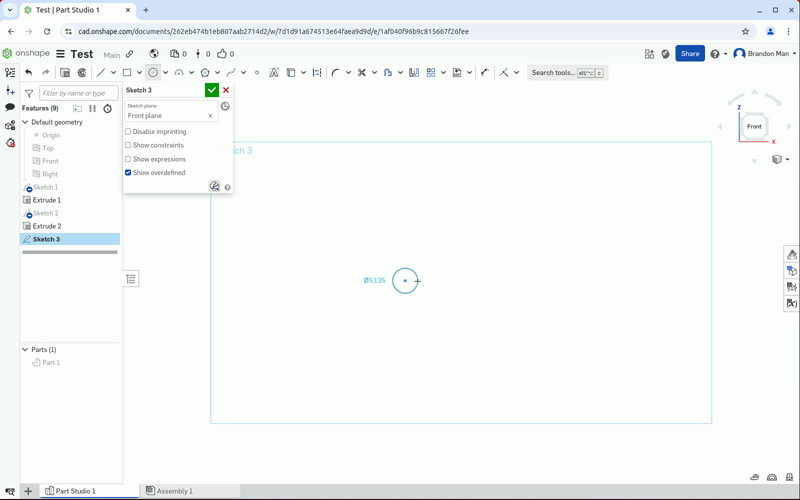
key(esc)
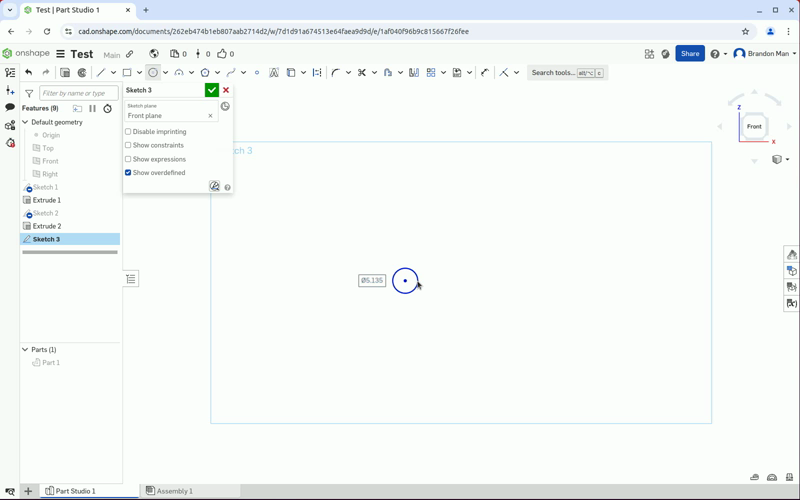
mouse_move(398, 288)
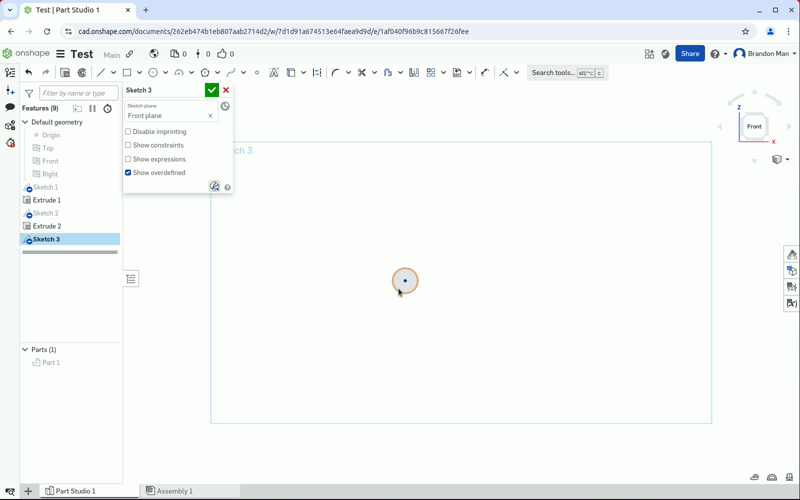
scroll(6)
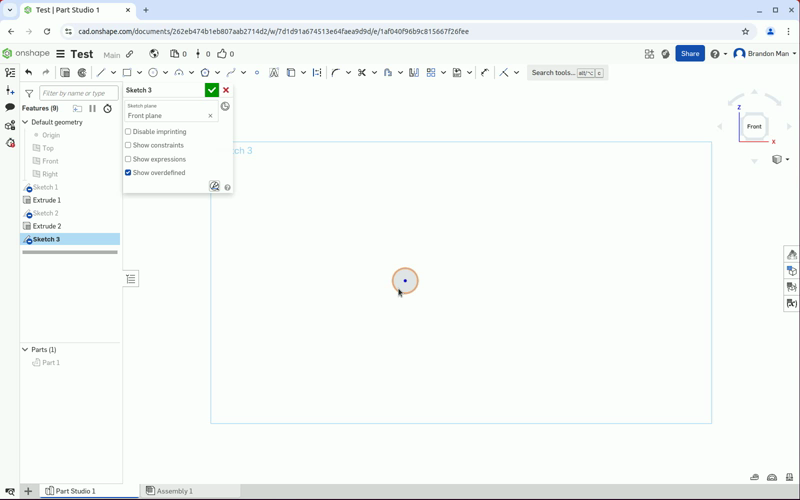
scroll(6)
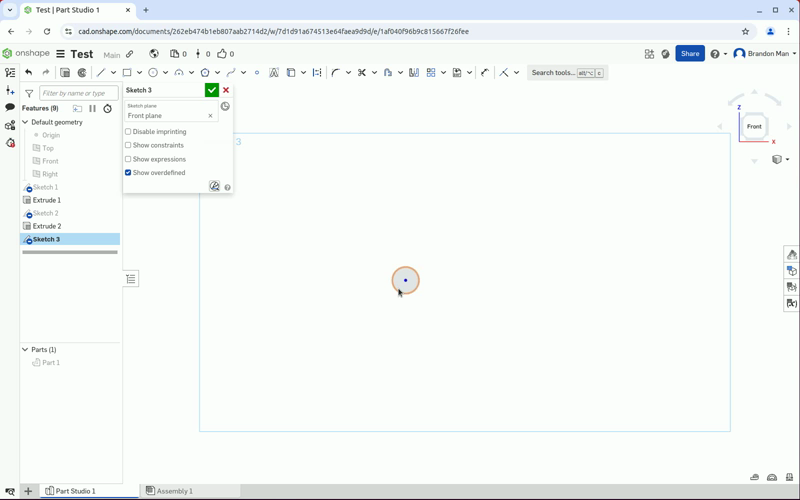
scroll(6)
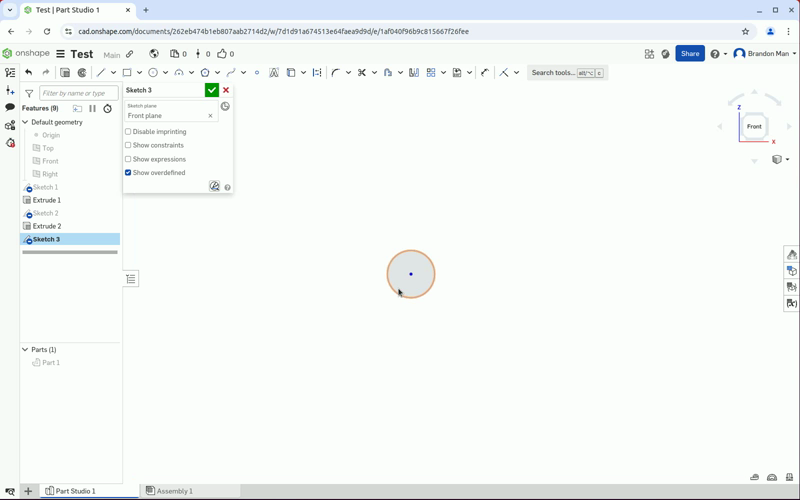
scroll(6)
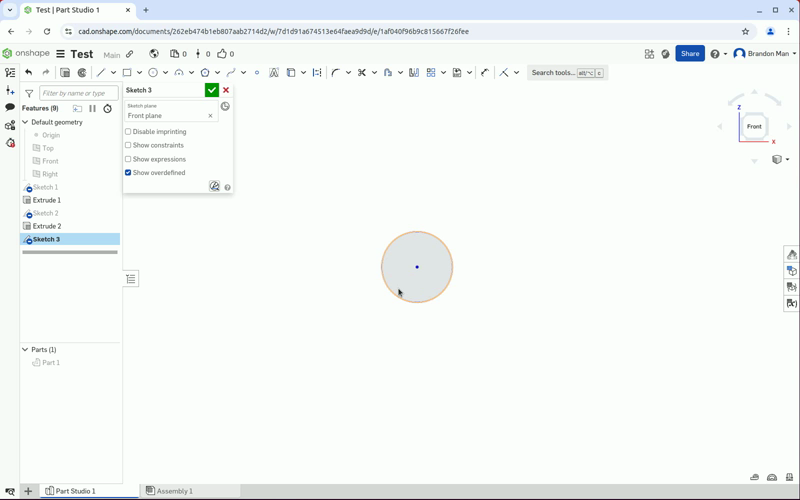
scroll(6)
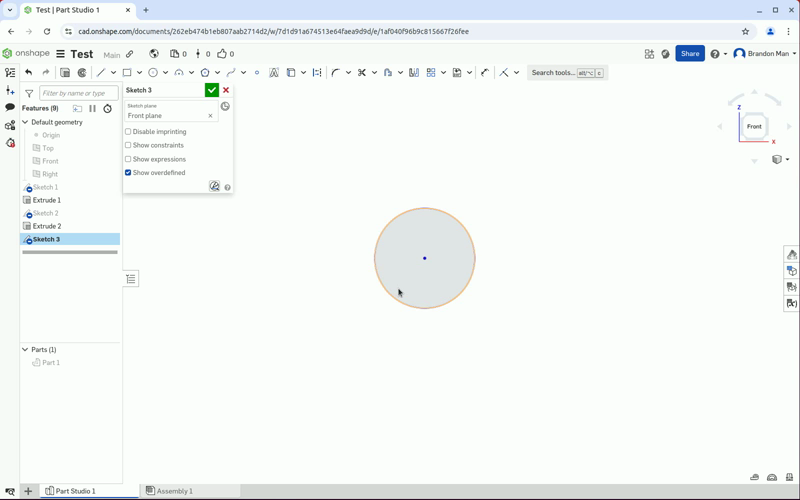
scroll(6)
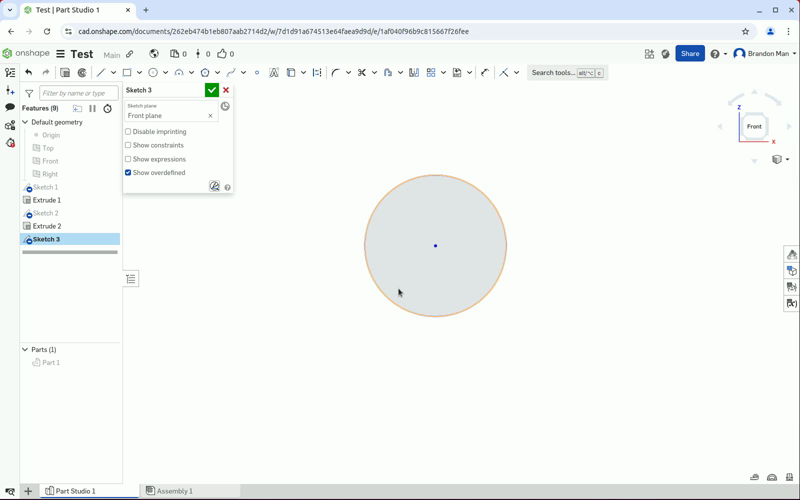
scroll(6)
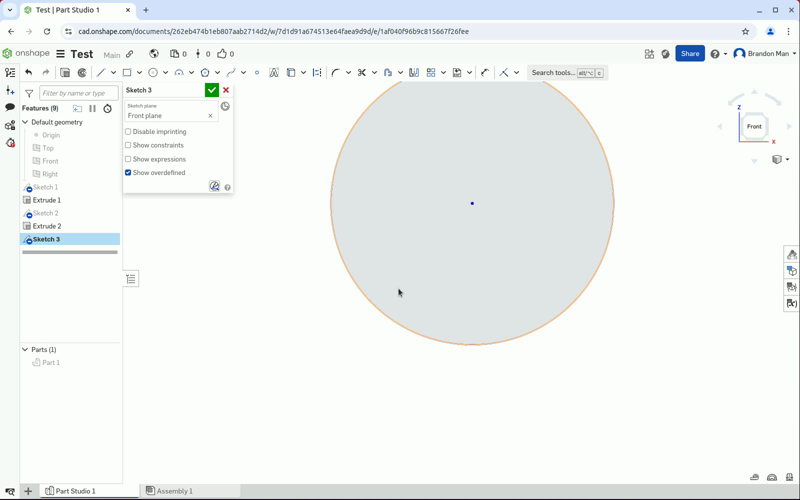
click(398, 288)
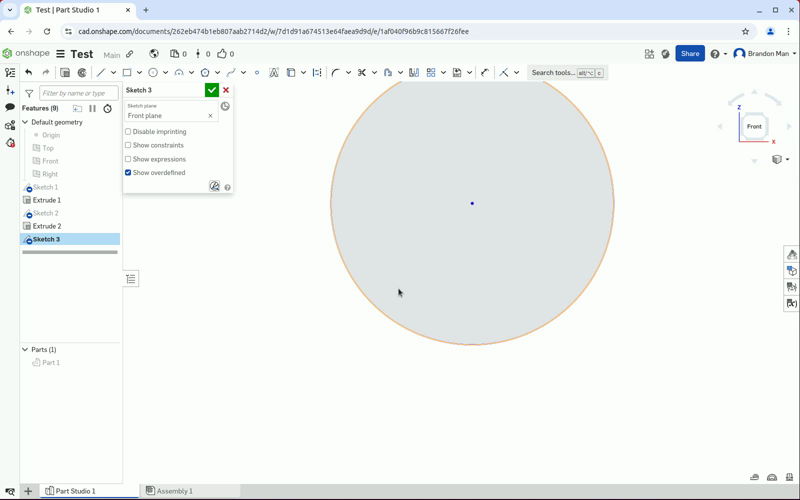
scroll(-6)
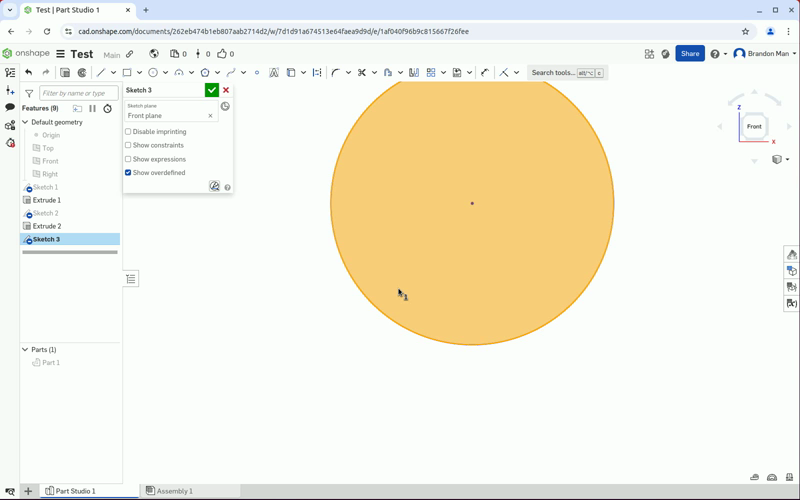
scroll(-6)
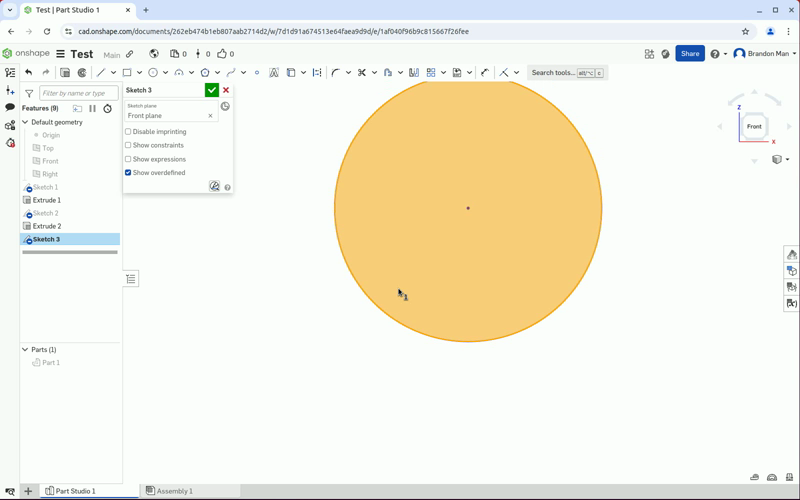
scroll(-6)
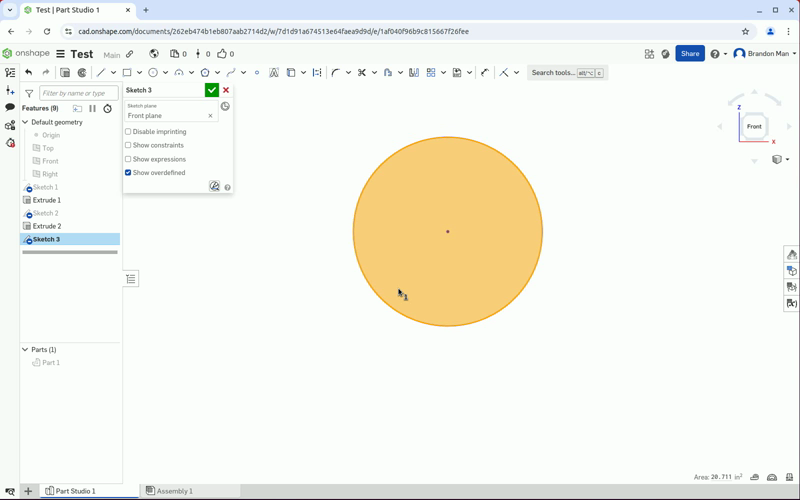
scroll(-6)
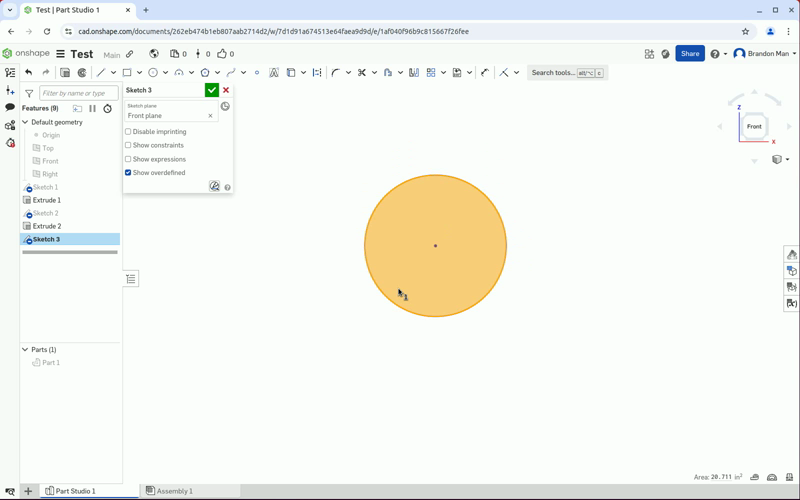
scroll(-6)
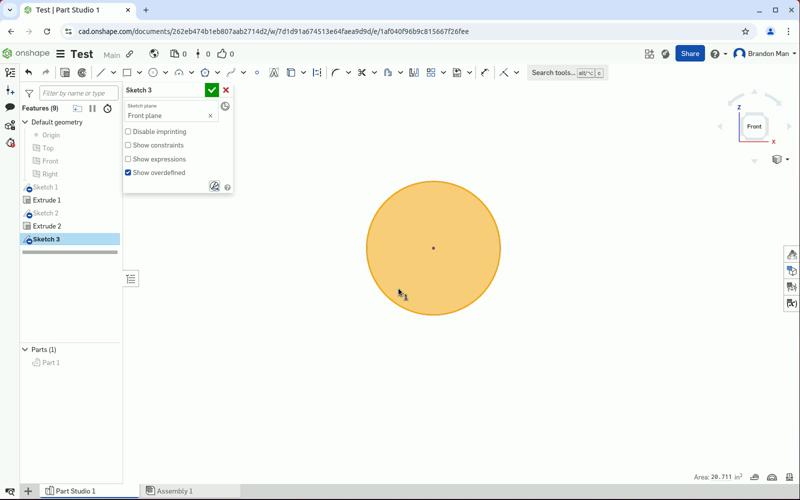
scroll(-6)
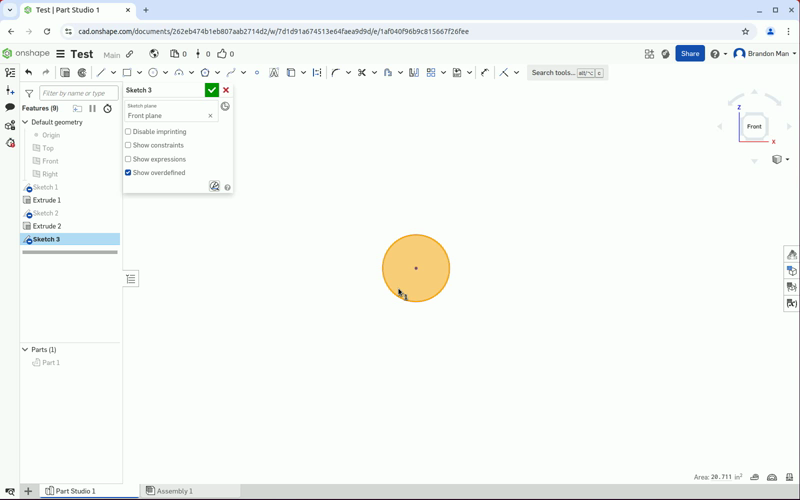
scroll(-6)
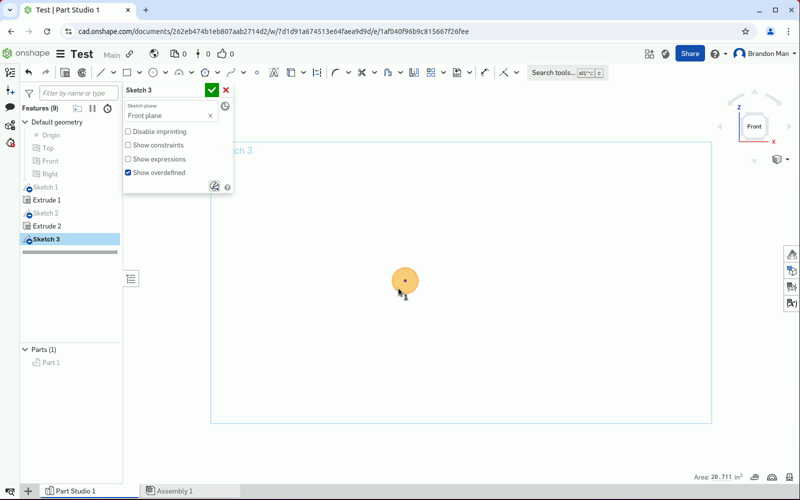
mouse_move(73, 352)
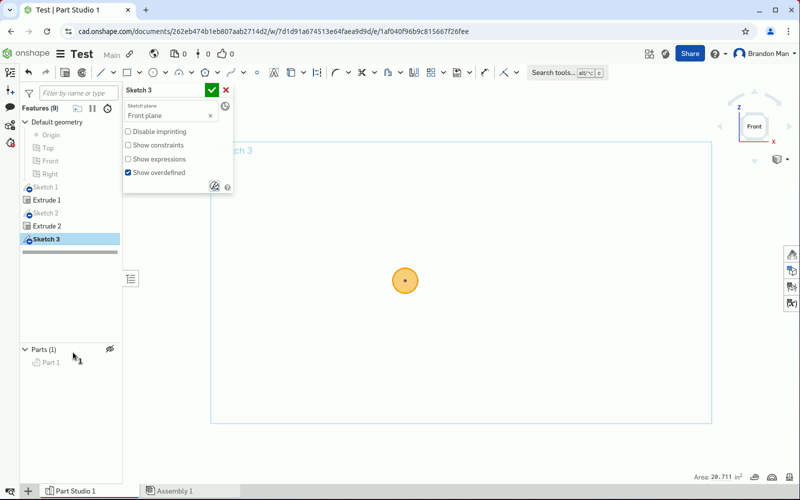
key(shift+y)
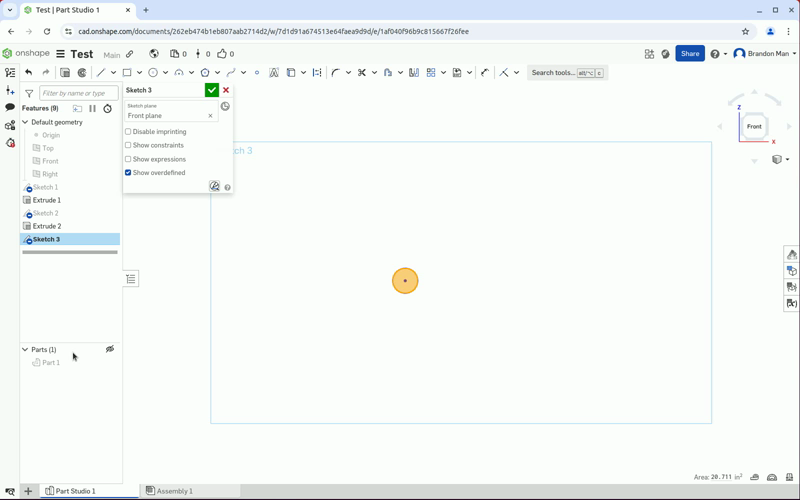
key(shift+e)
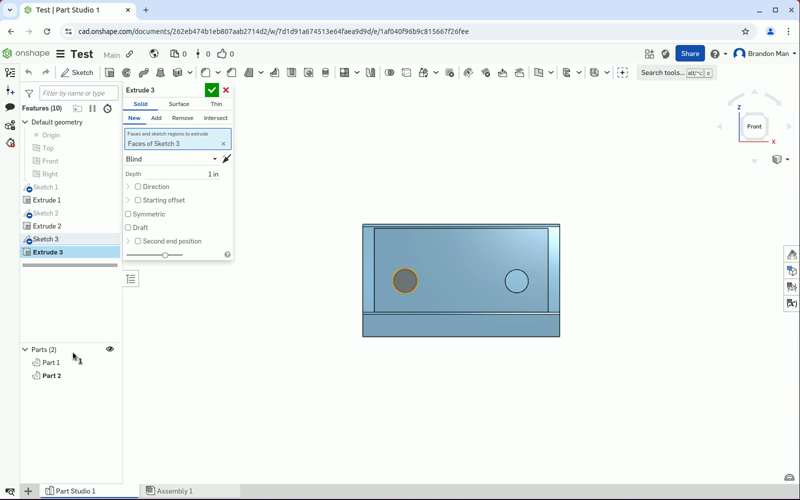
mouse_move(143, 106)
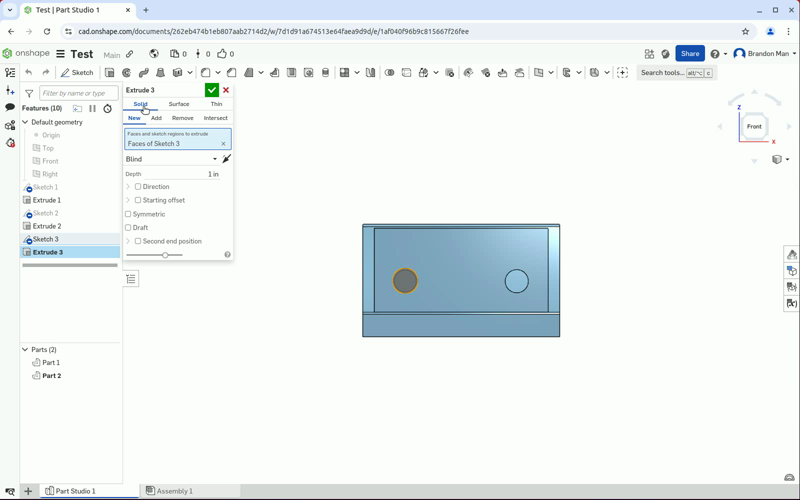
click(143, 106)
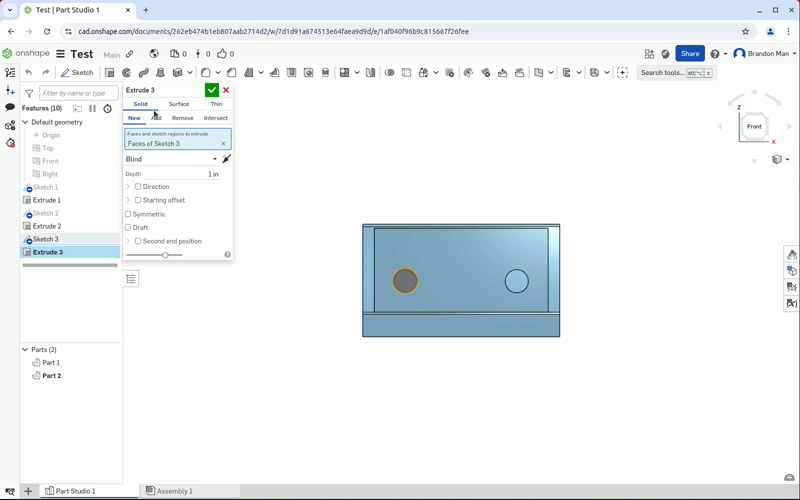
mouse_move(186, 120)
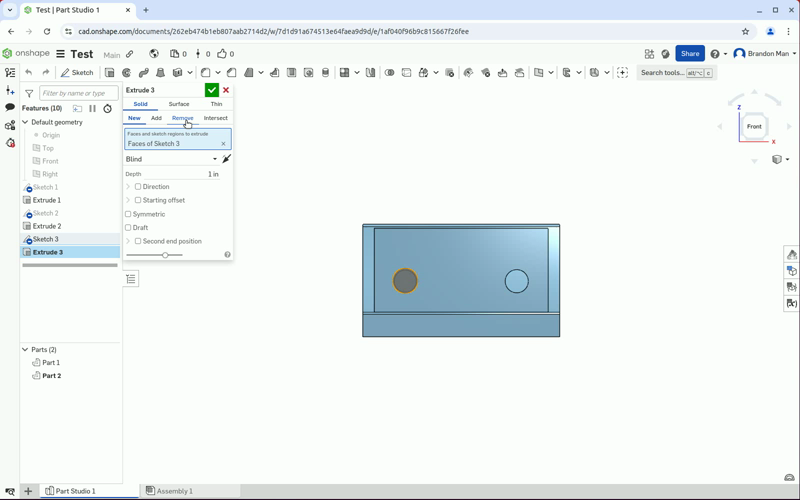
click(186, 120)
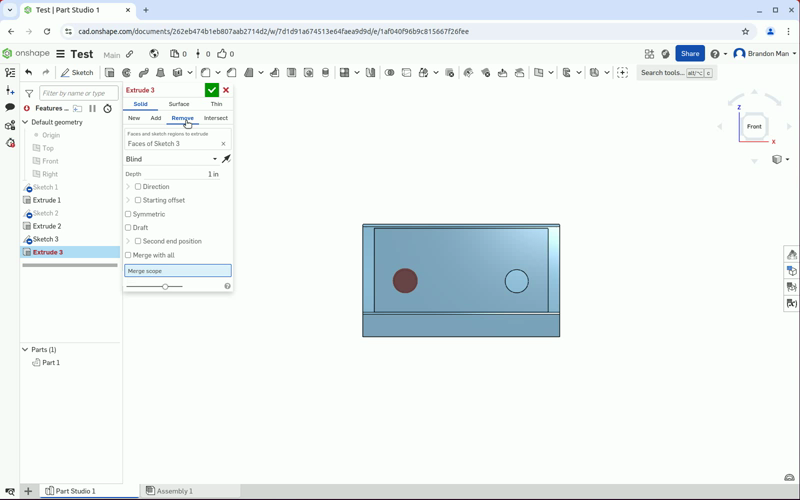
key(tab, 4)
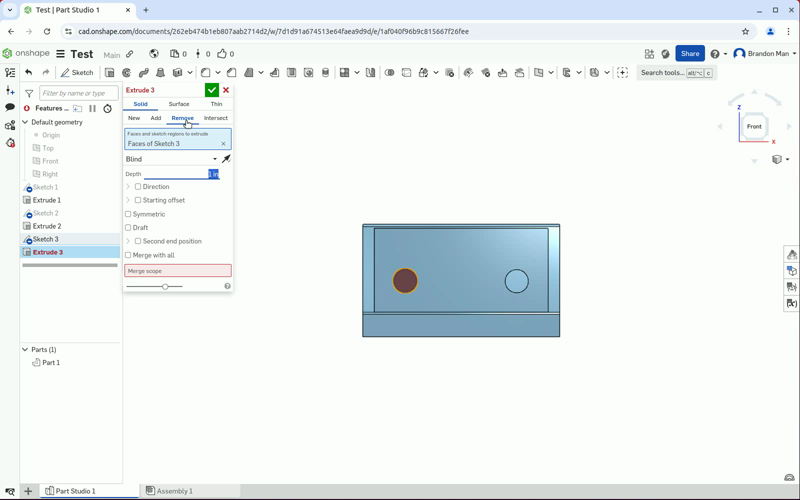
text(17.813)
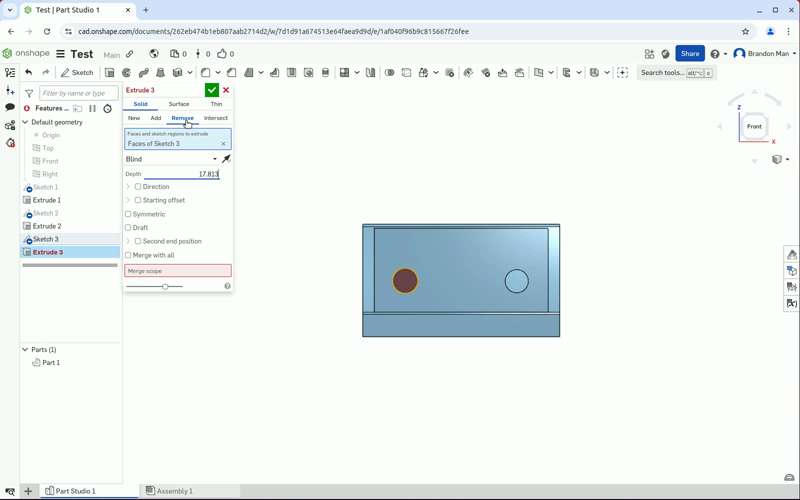
key(tab, 6)
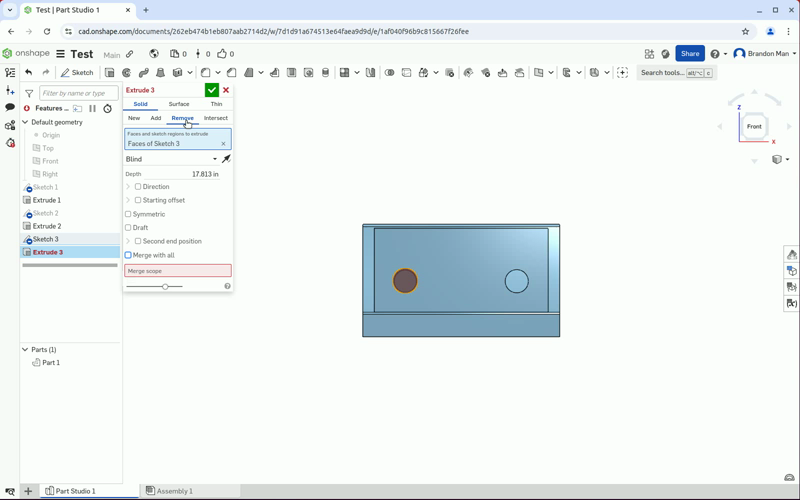
key(space)
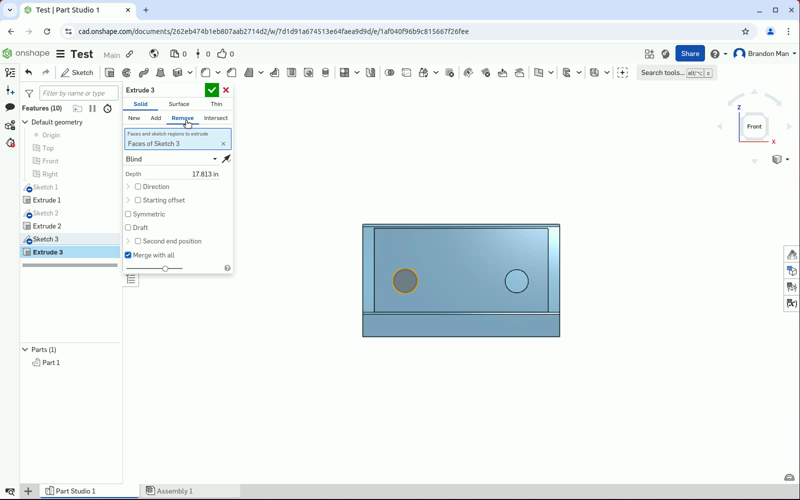
key(enter)
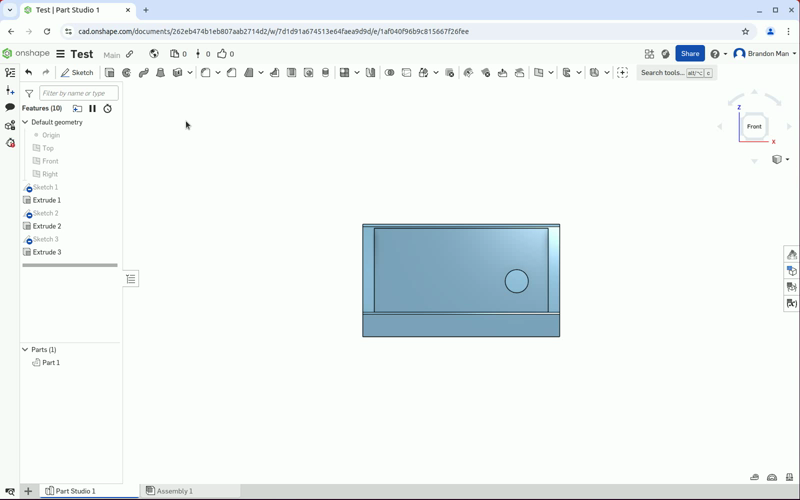
key(shift+h)
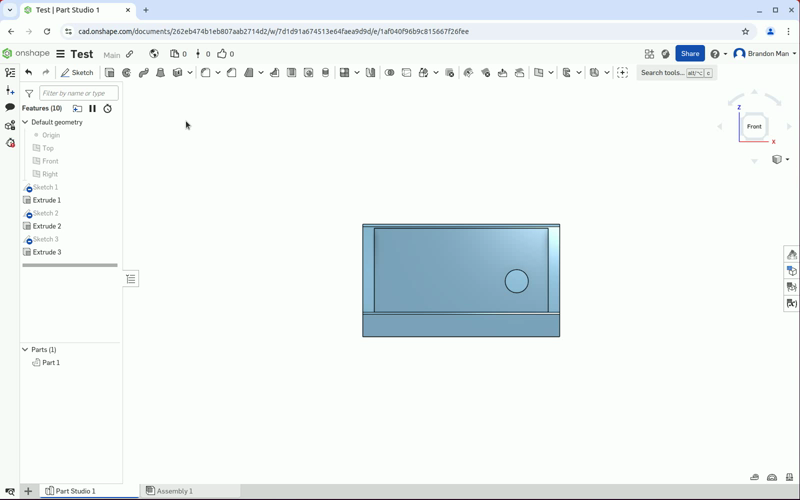
key(shift+h)
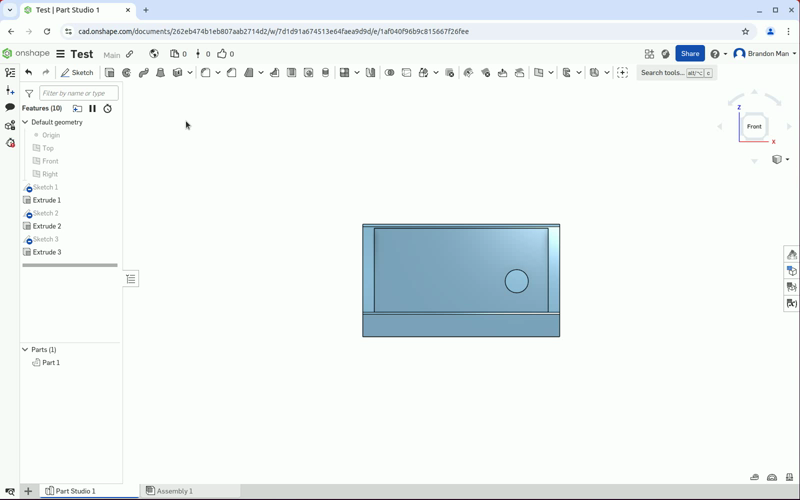
mouse_move(73, 189)
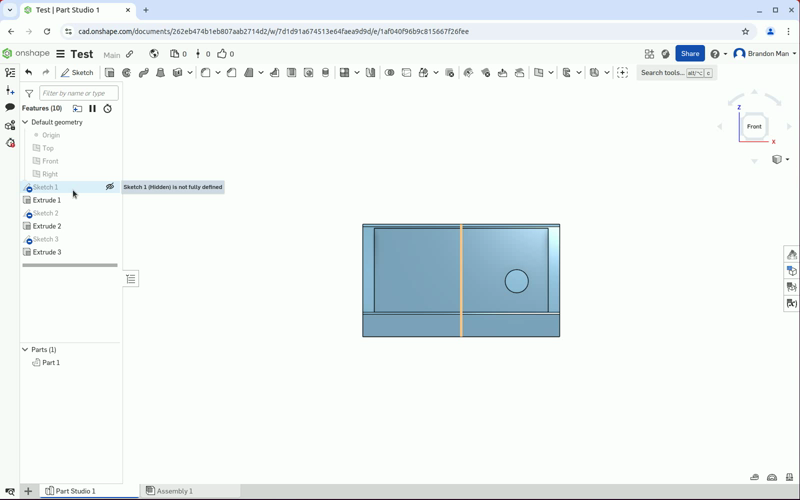
click(73, 189)
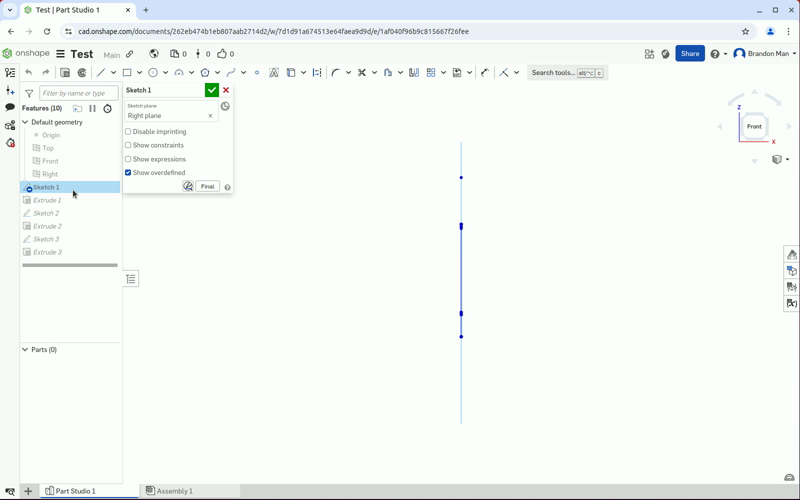
mouse_move(229, 92)
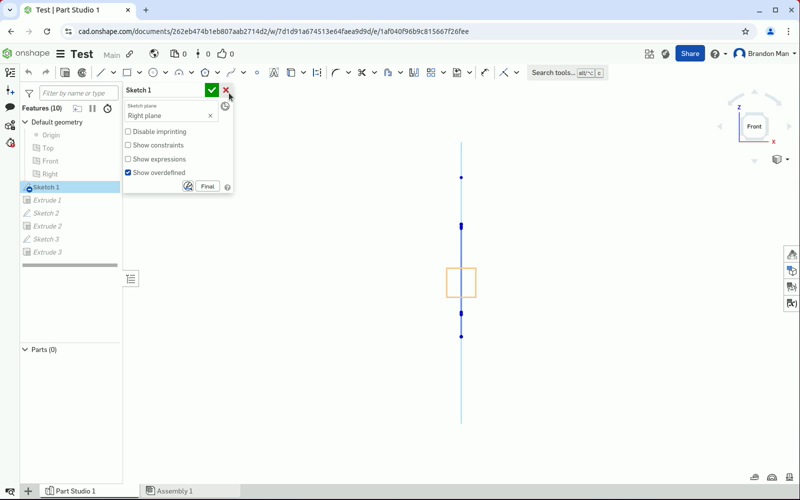
click(229, 92)
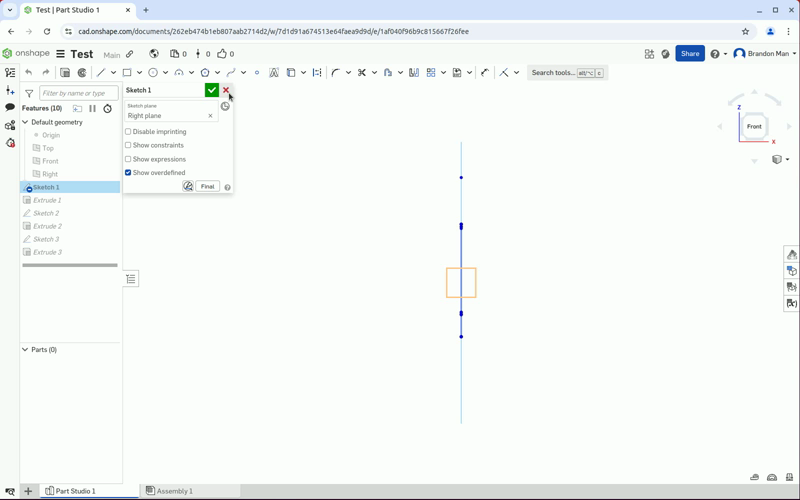
key(shift+s)
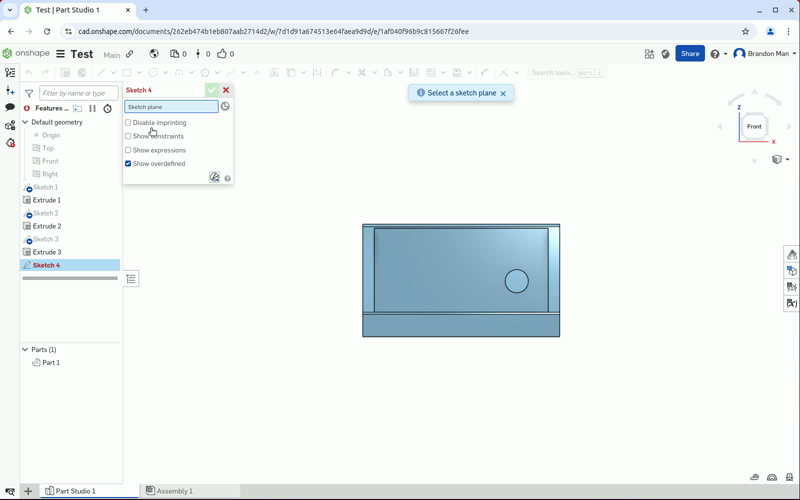
mouse_move(73, 163)
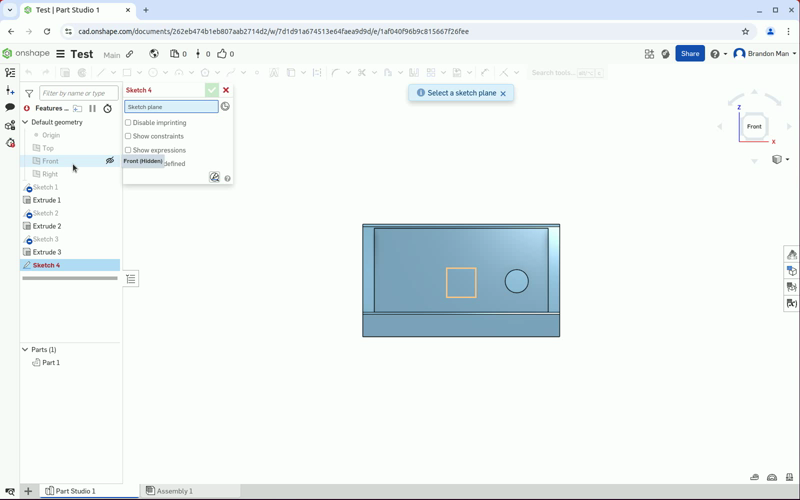
click(73, 163)
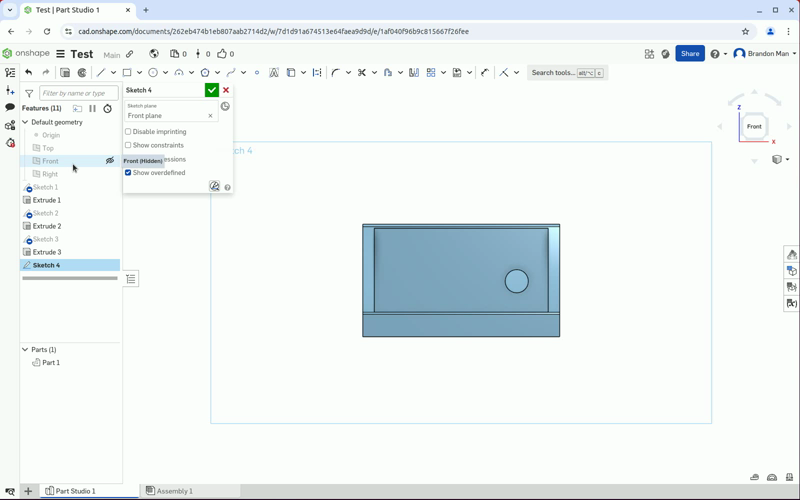
mouse_move(73, 352)
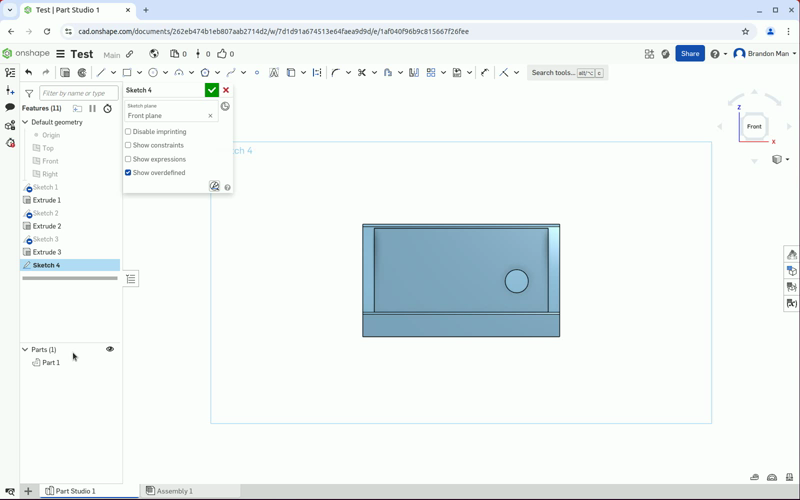
key(y)
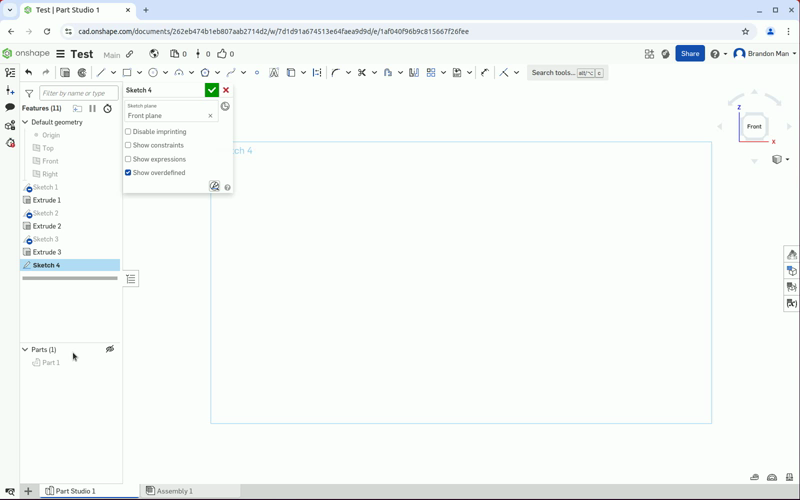
key(c)
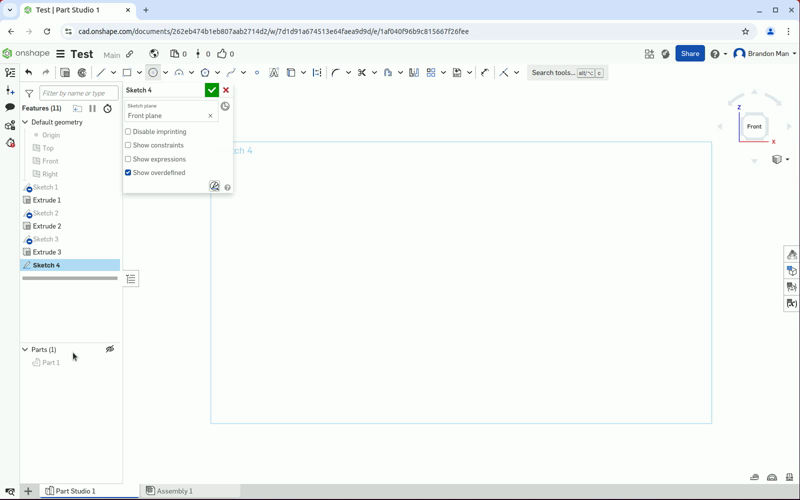
key_down(shift)
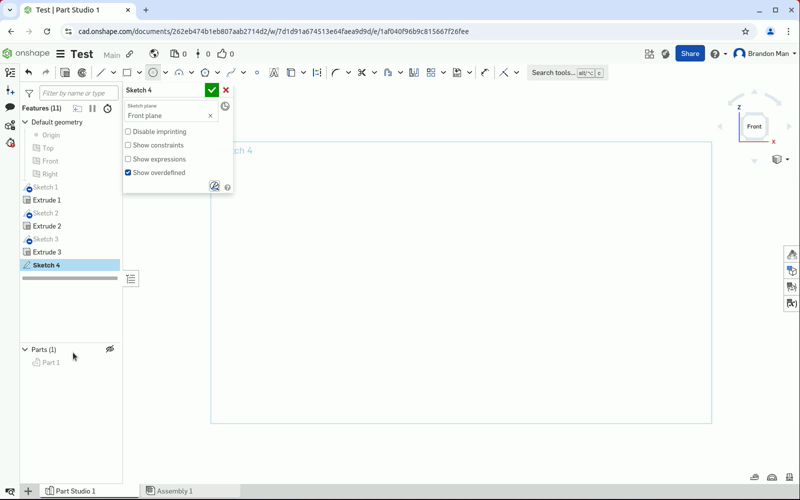
mouse_move(517, 280)
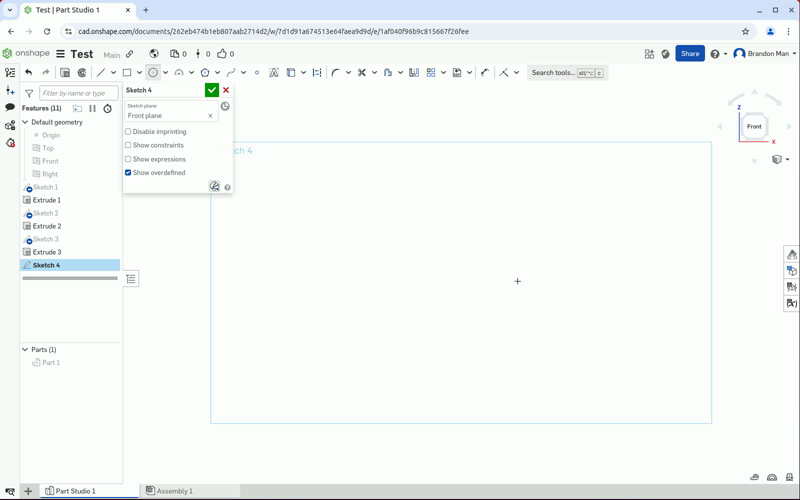
click(517, 280)
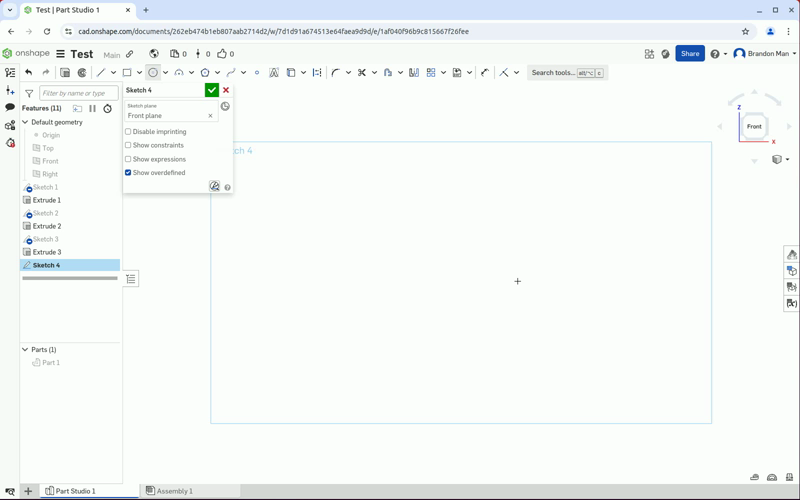
key_up(shift)
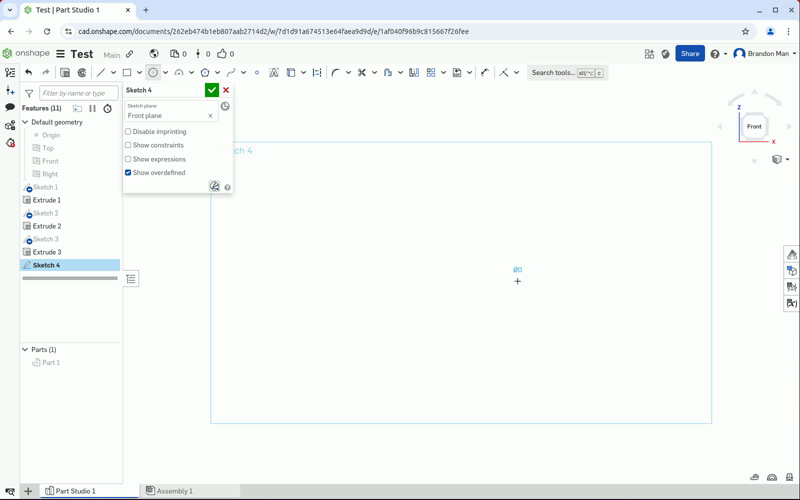
mouse_move(530, 280)
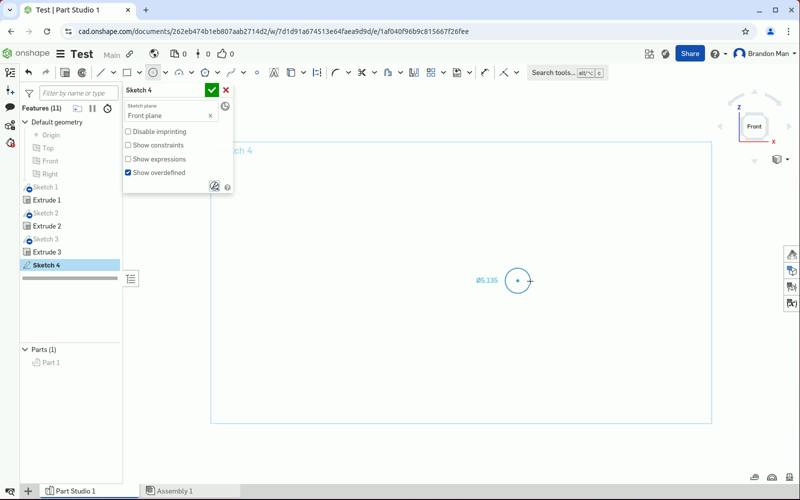
click(530, 280)
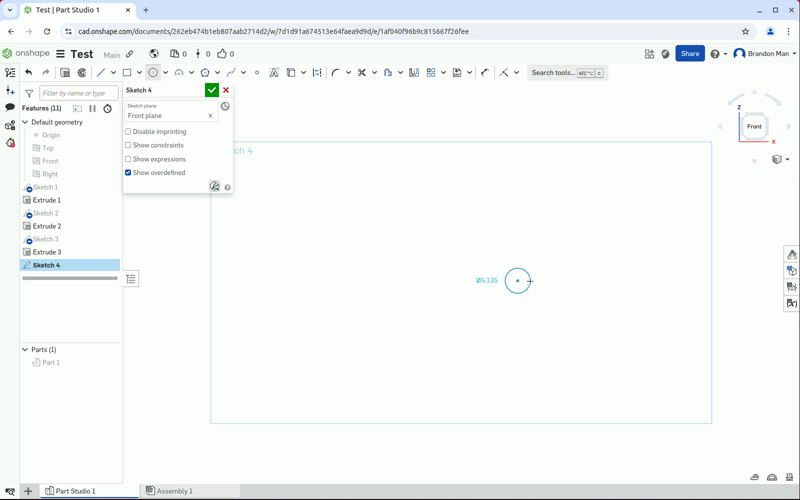
key(esc)
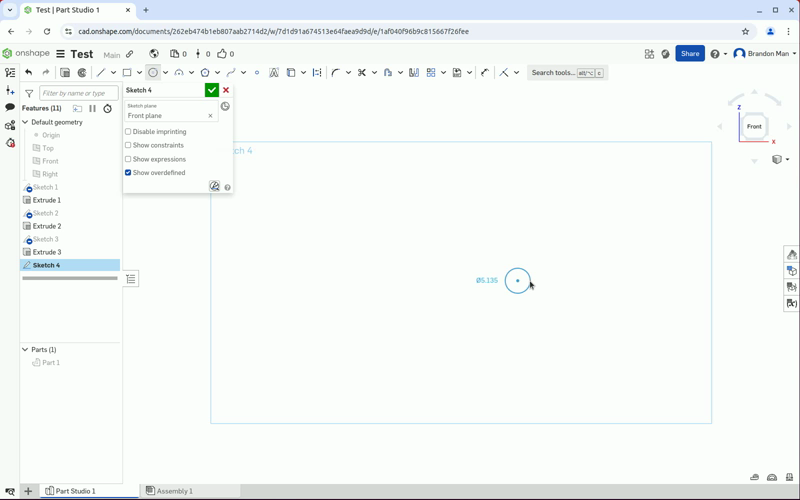
mouse_move(526, 285)
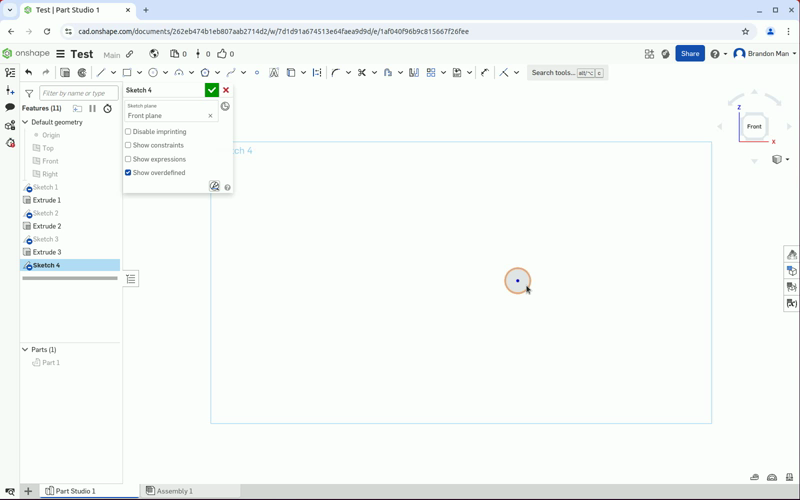
scroll(6)
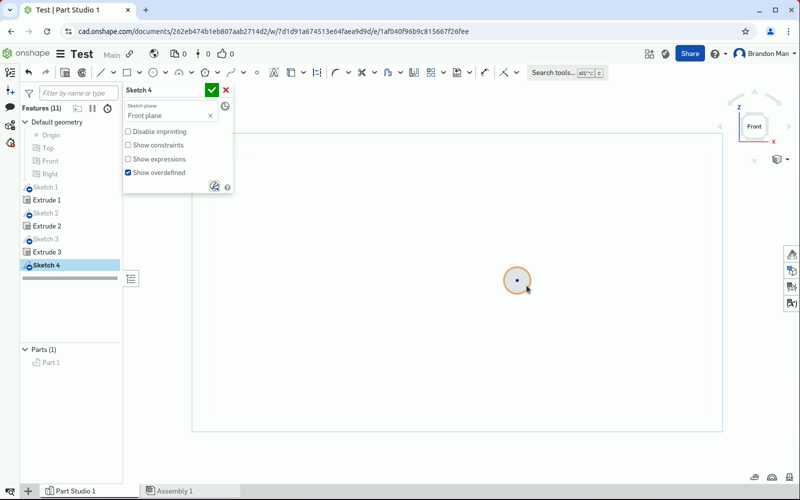
scroll(6)
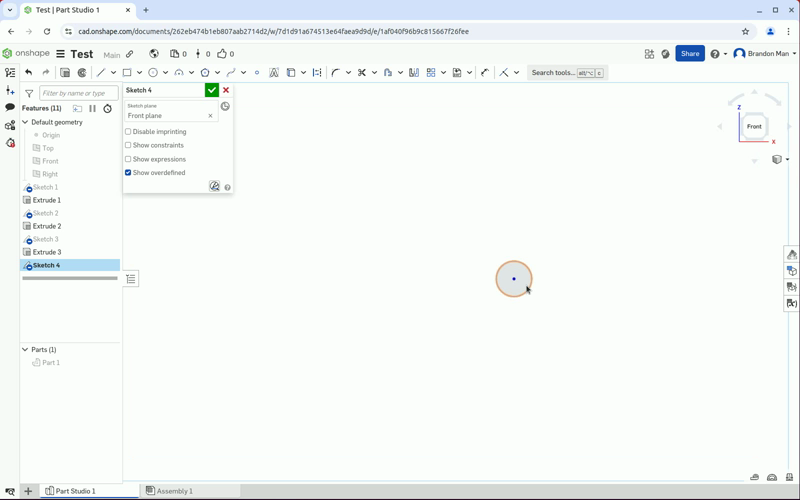
scroll(6)
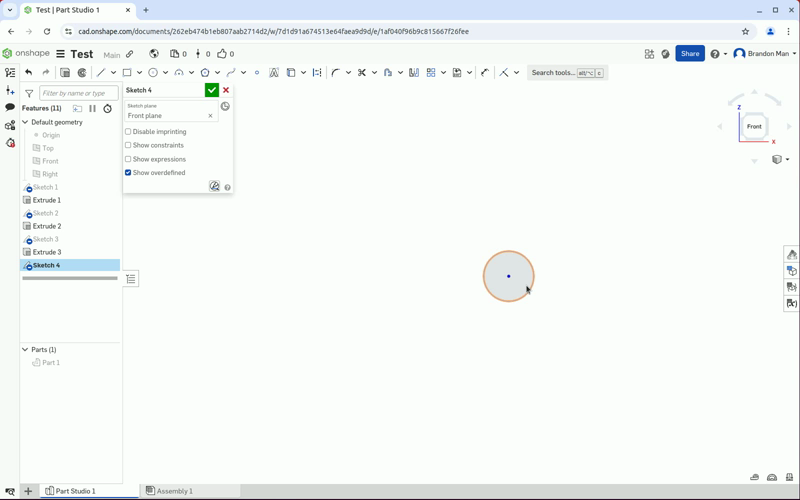
scroll(6)
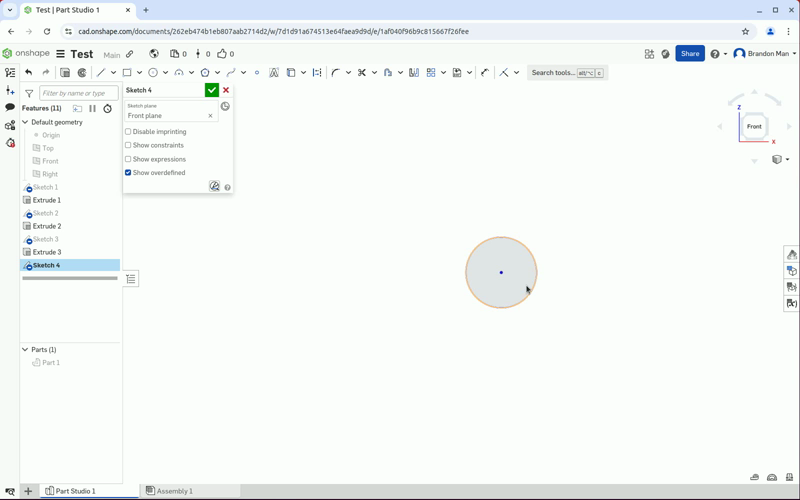
scroll(6)
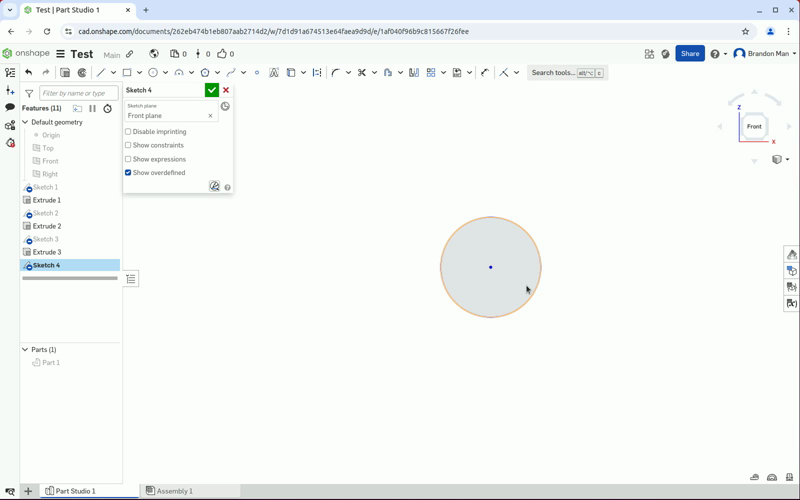
scroll(6)
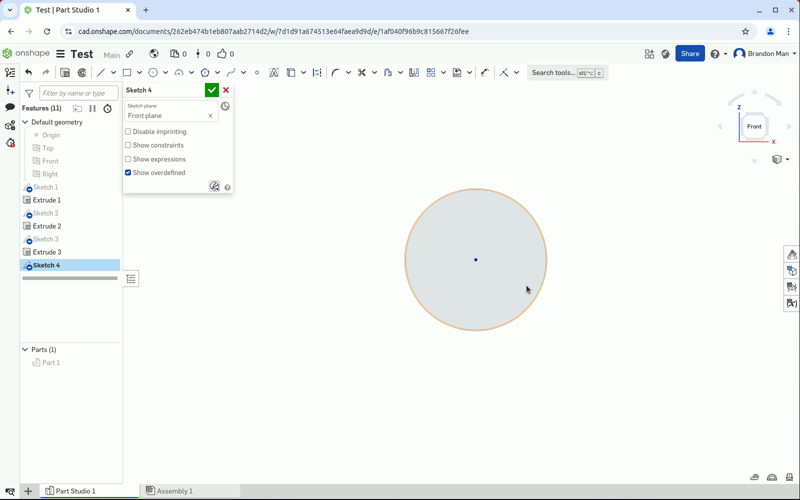
scroll(6)
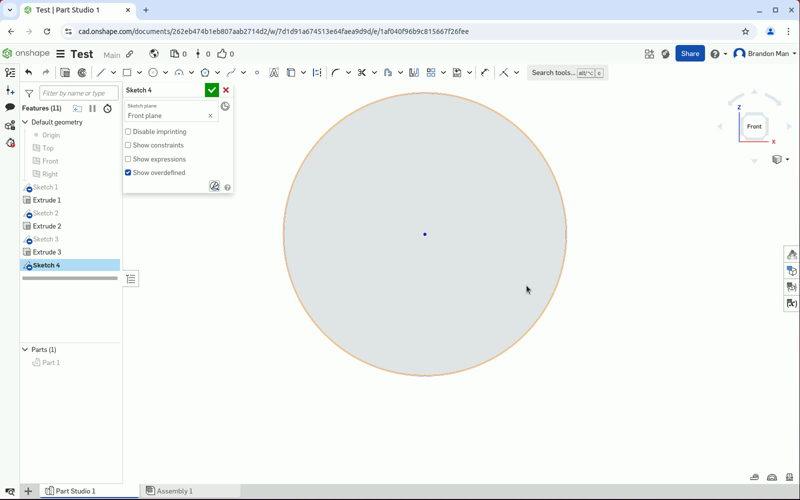
click(526, 285)
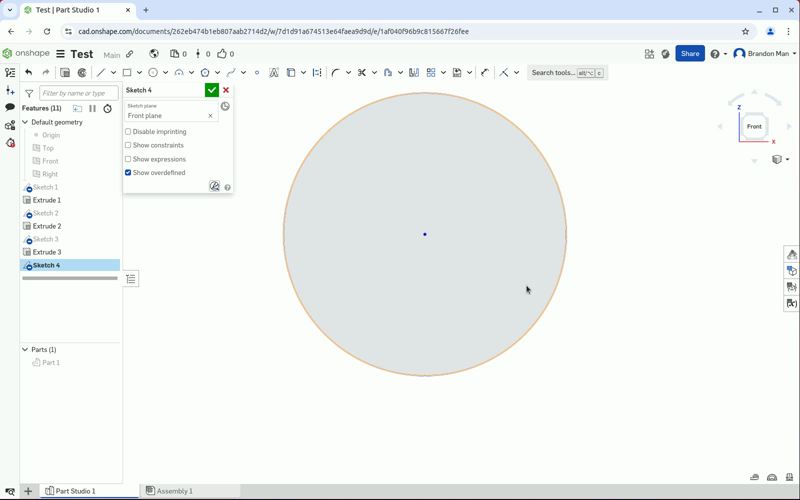
scroll(-6)
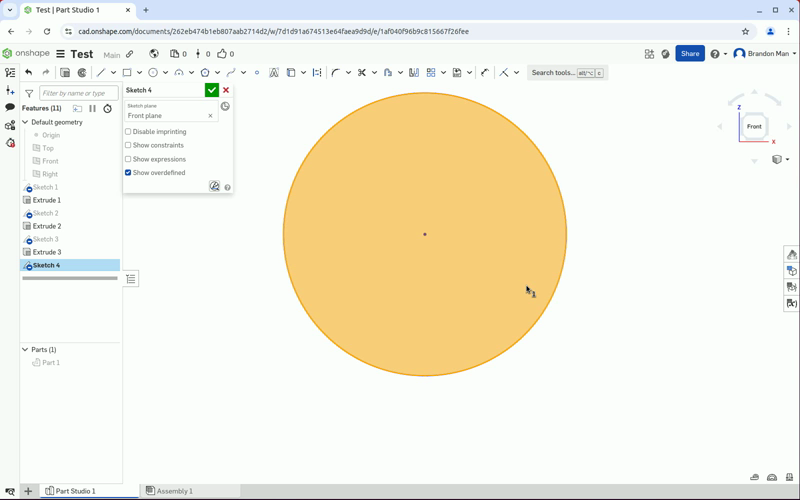
scroll(-6)
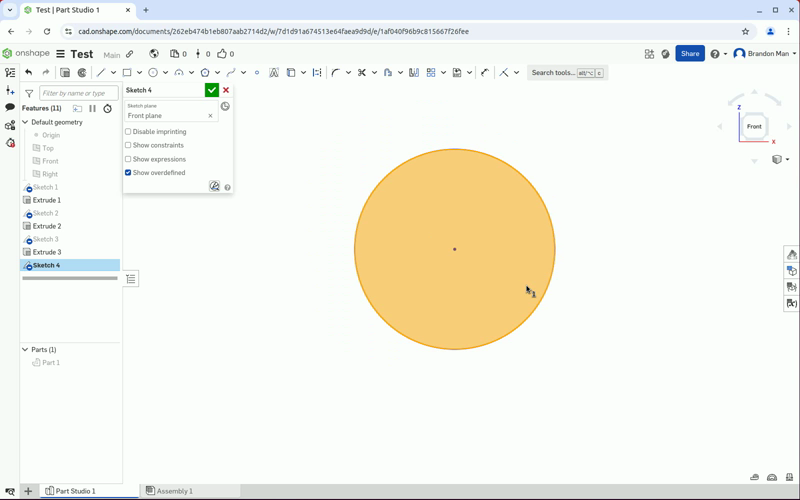
scroll(-6)
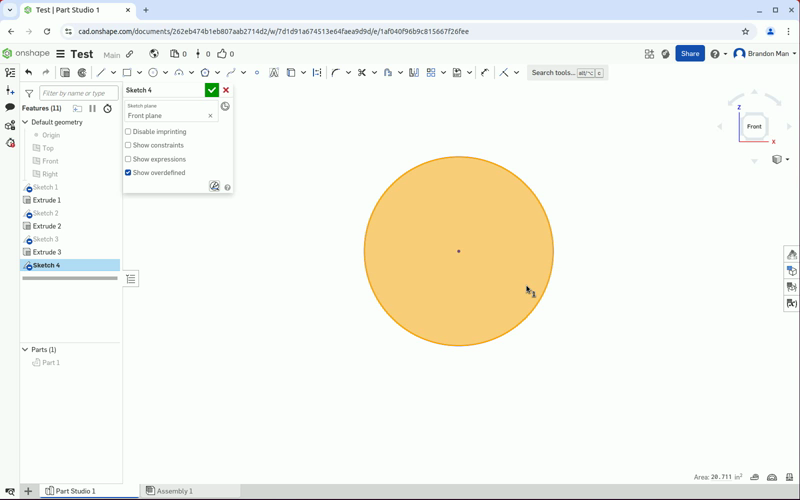
scroll(-6)
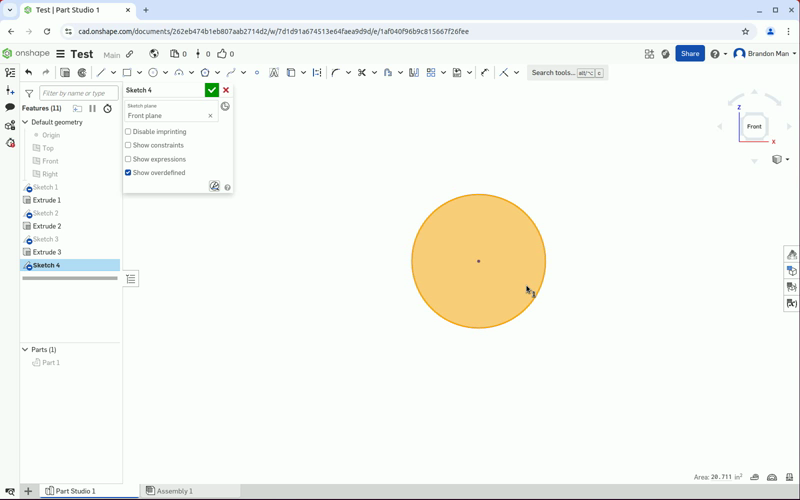
scroll(-6)
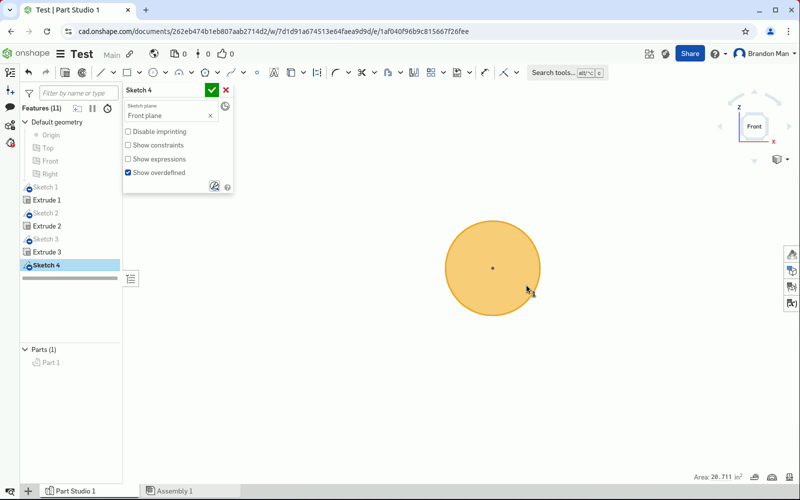
scroll(-6)
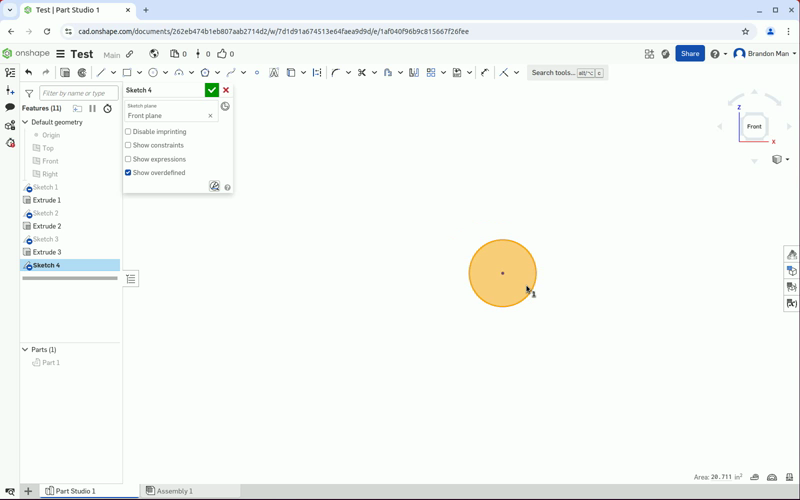
scroll(-6)
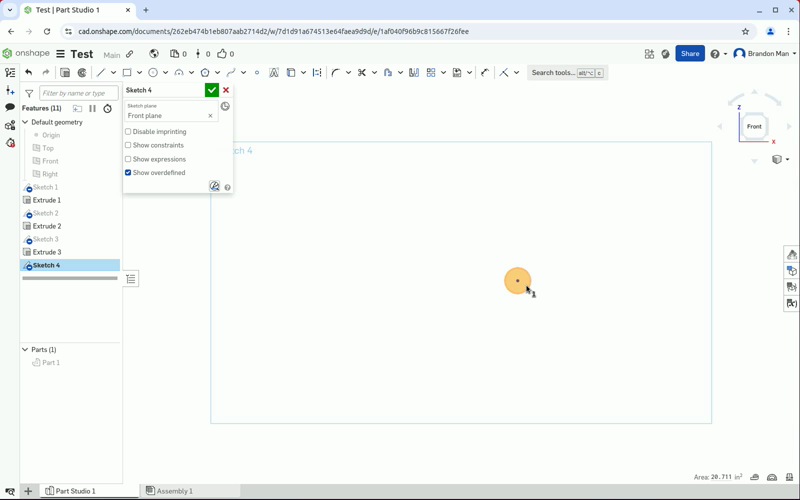
mouse_move(73, 352)
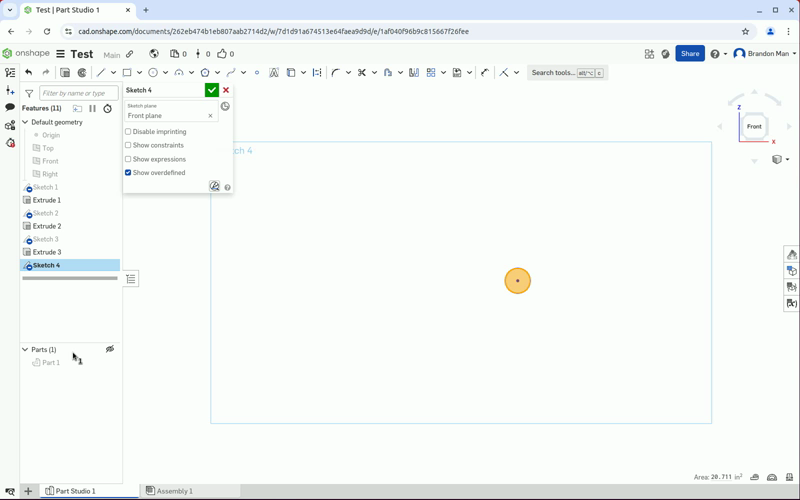
key(shift+y)
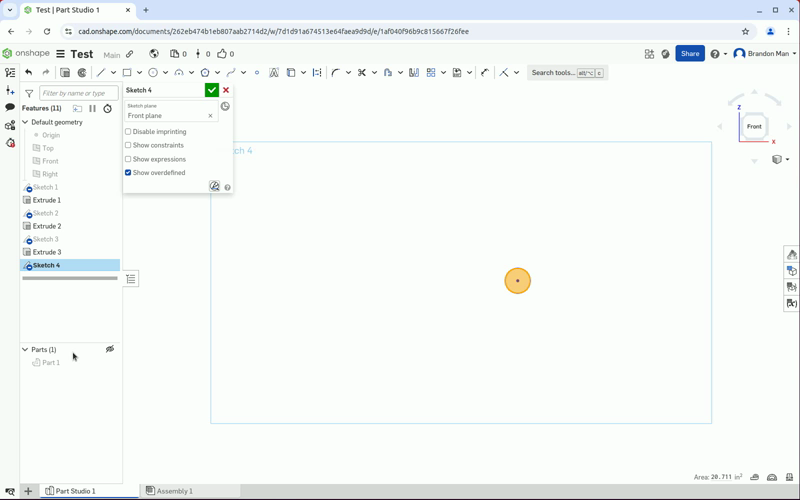
key(shift+e)
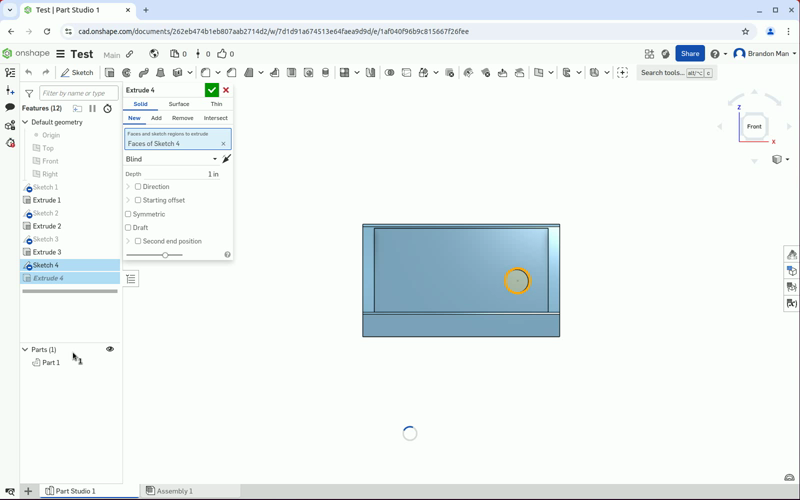
mouse_move(143, 106)
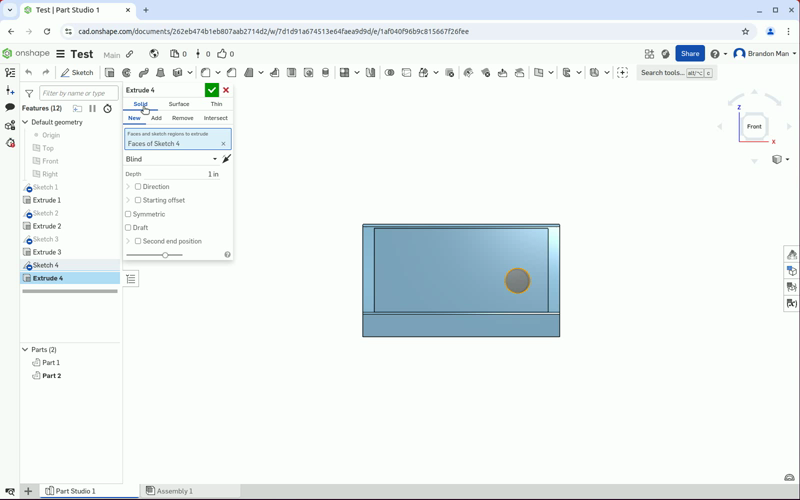
click(143, 106)
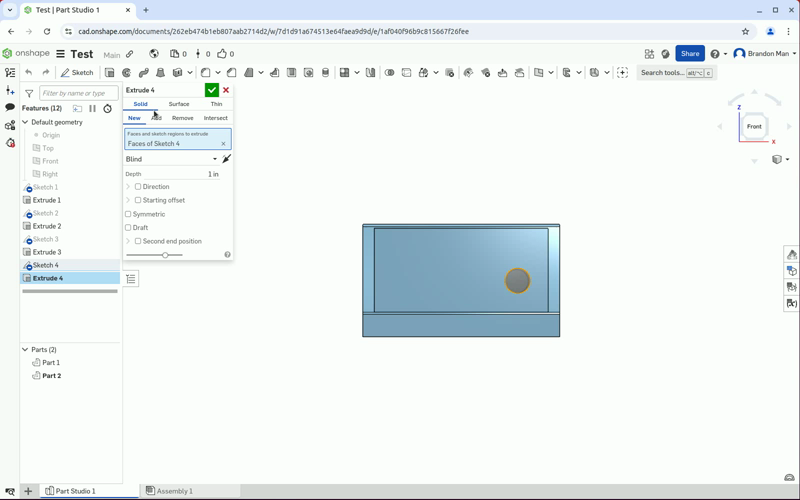
mouse_move(186, 120)
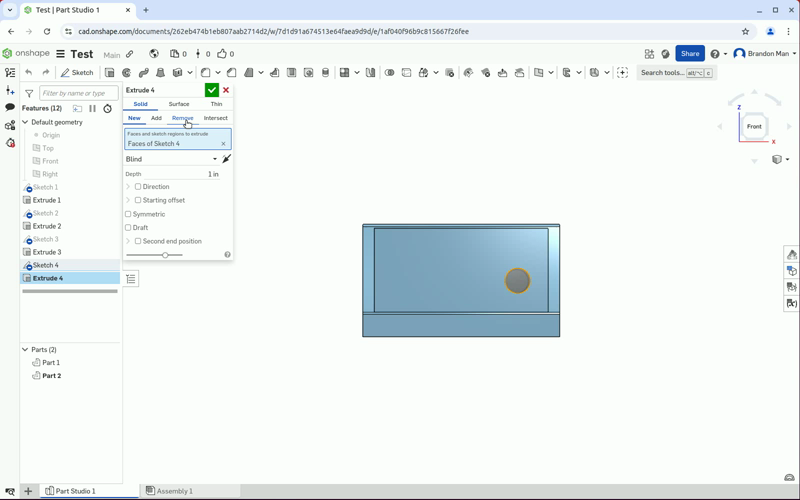
click(186, 120)
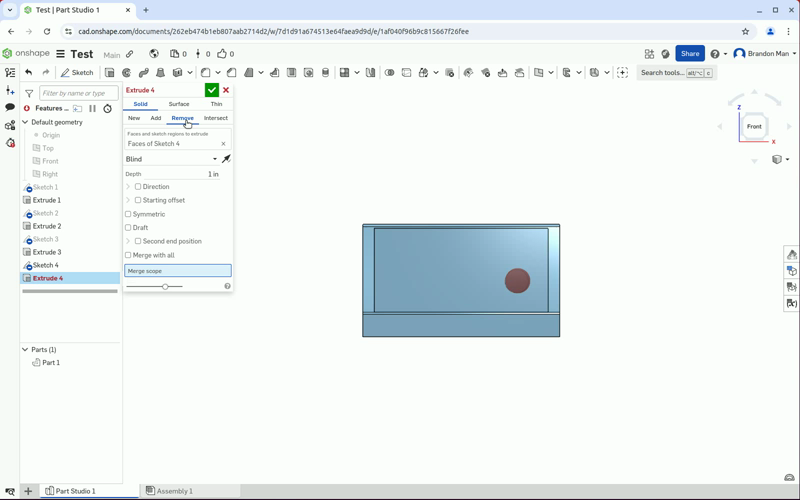
key(tab, 4)
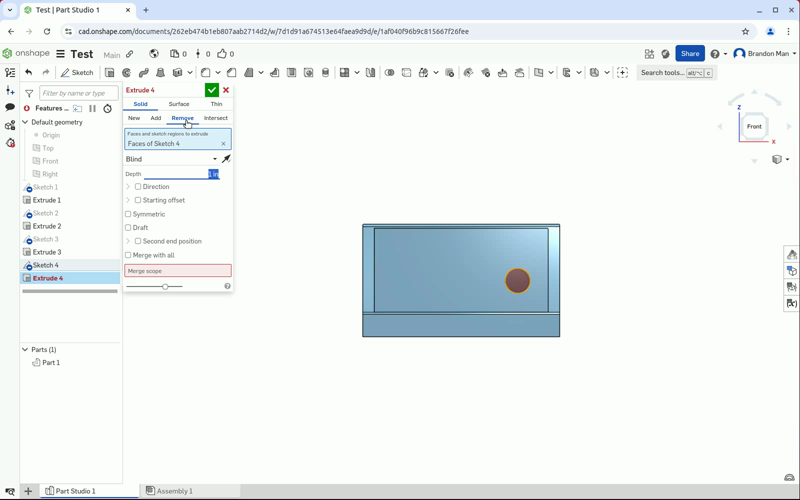
text(17.813)
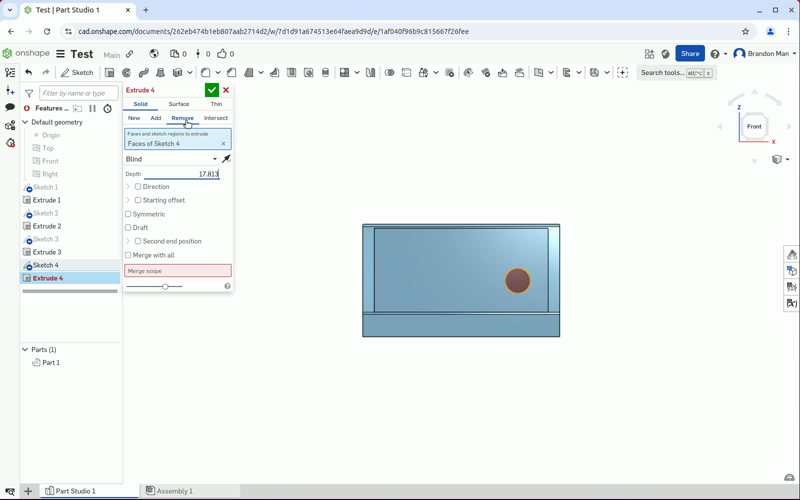
key(tab, 6)
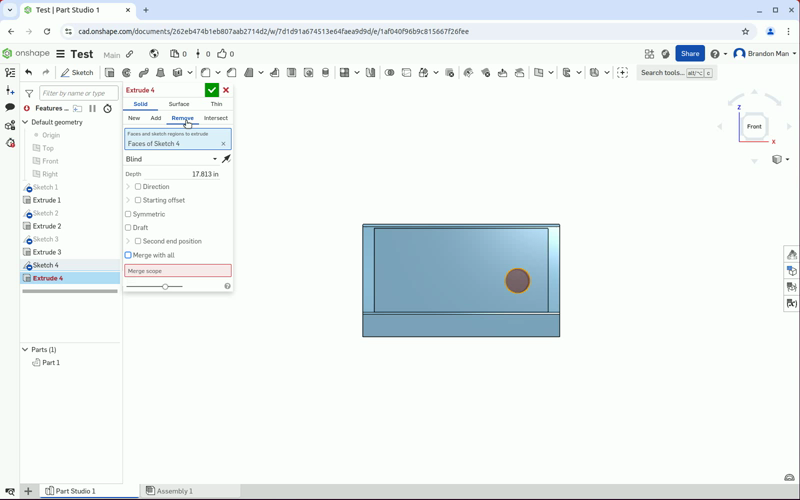
key(space)
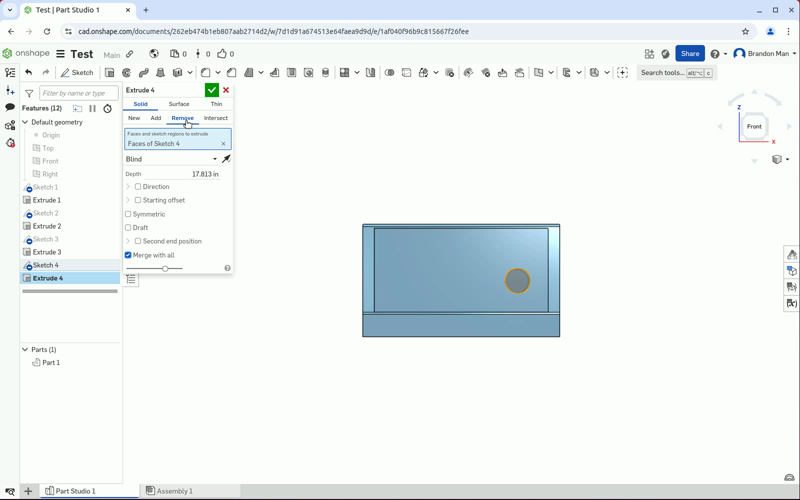
key(enter)
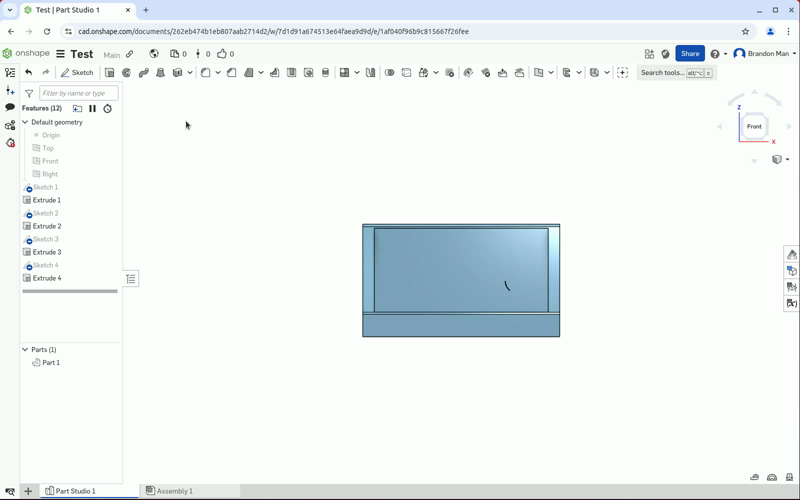
key(shift+h)
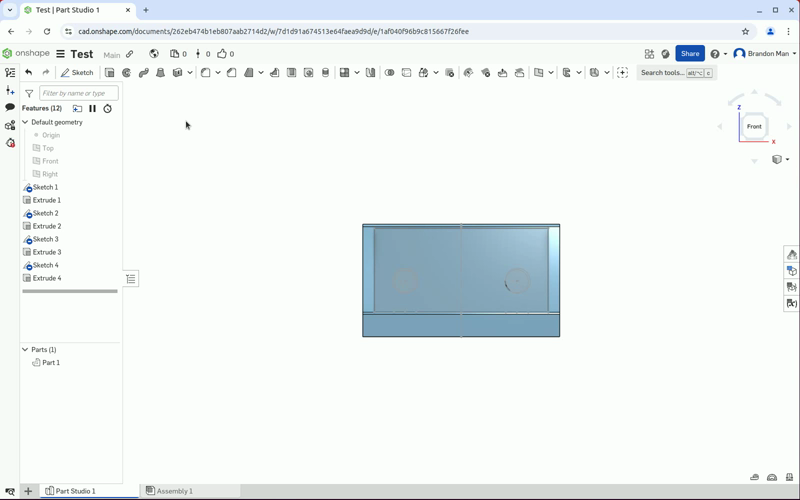
key(shift+h)
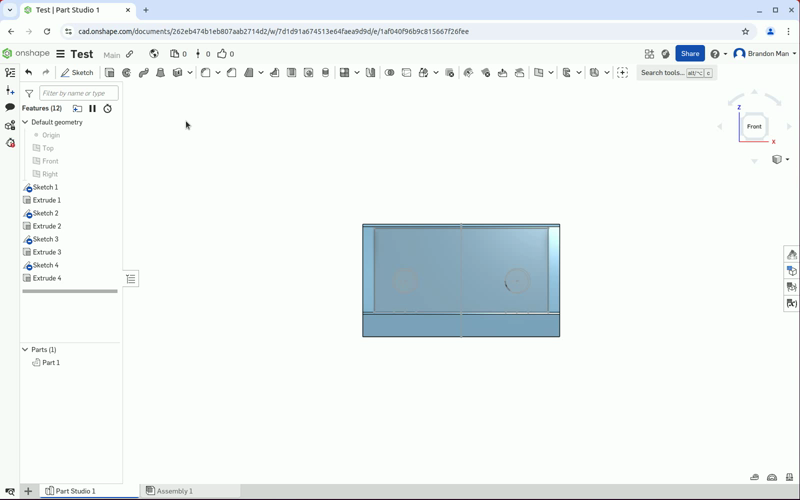
key(shift+7)
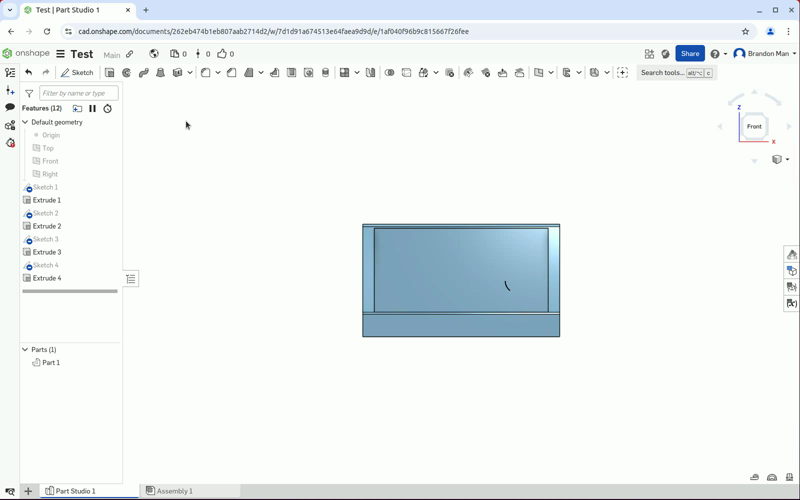
key(left, 2)
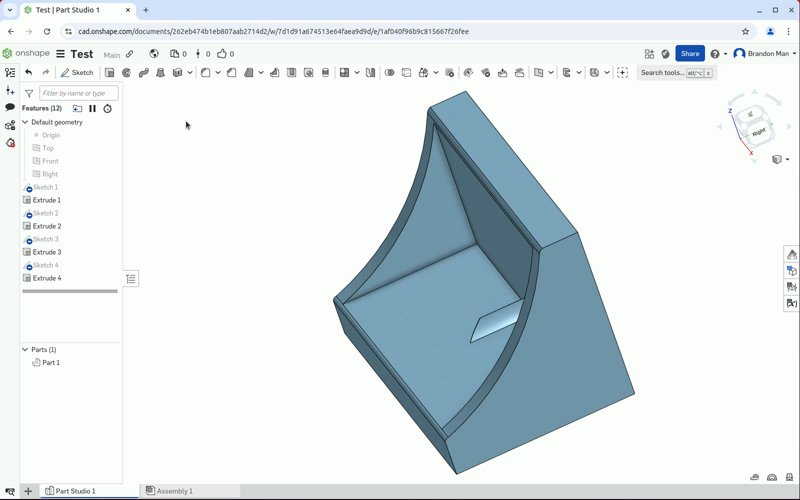
key(down, 2)
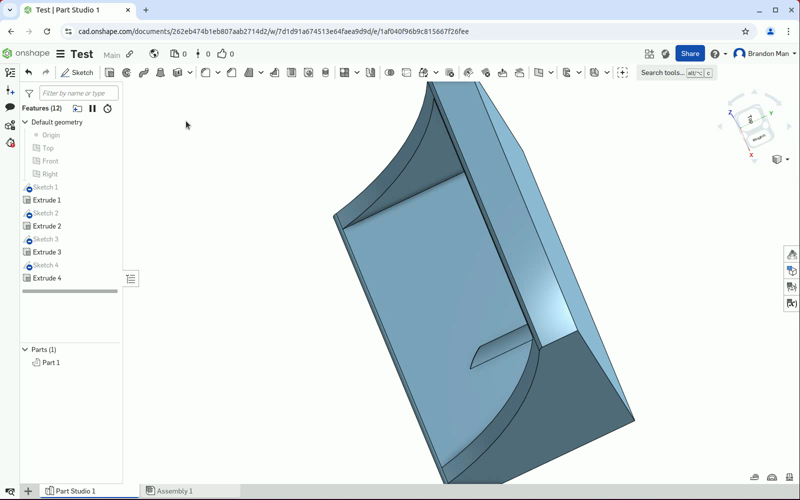
key(up, 2)
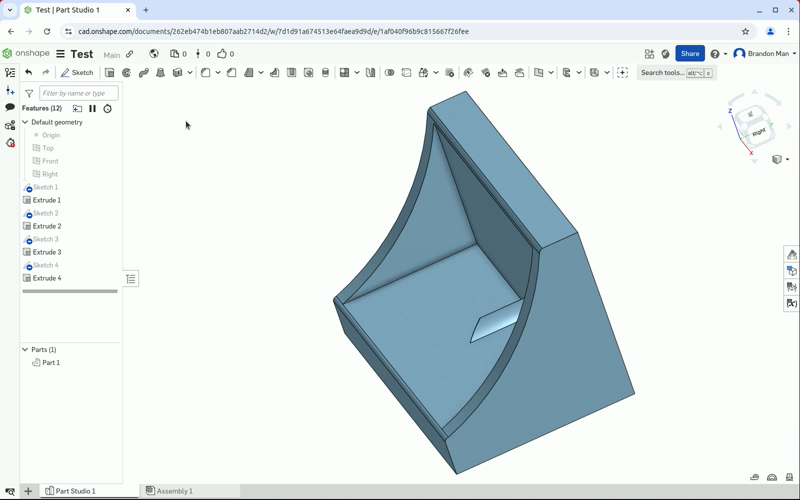
key(right, 2)
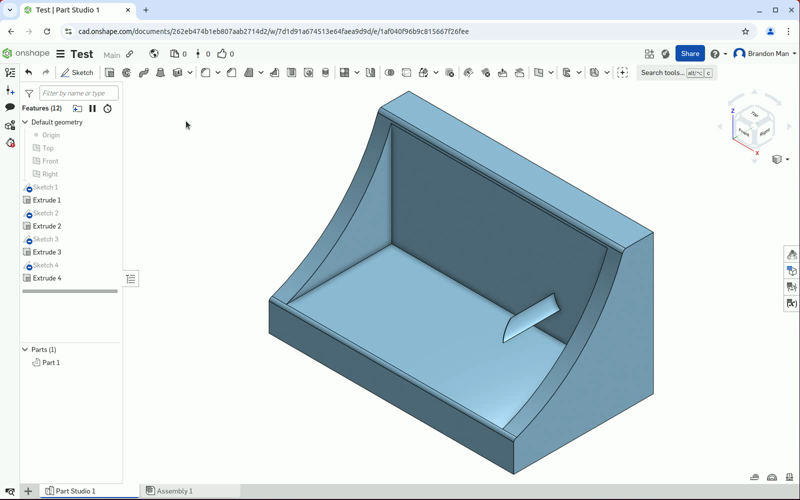
mouse_move(73, 189)
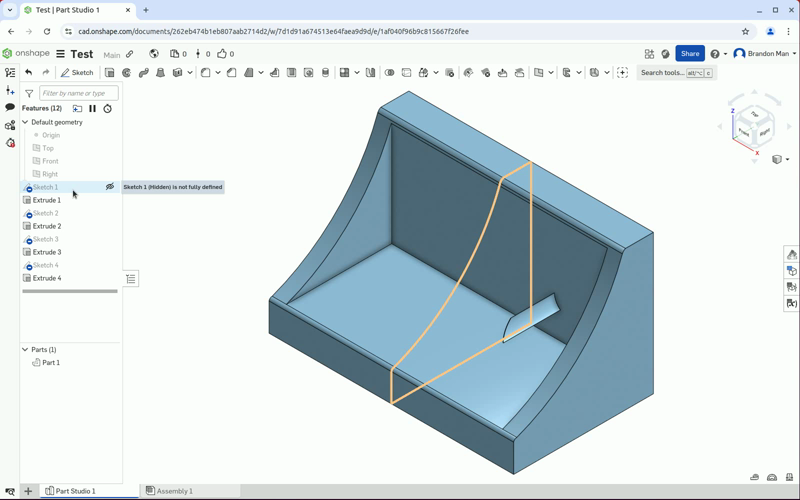
click(73, 189)